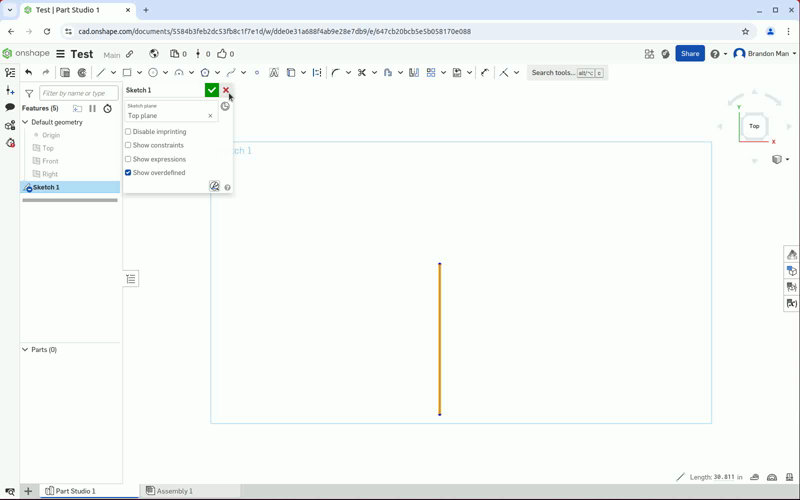
key(shift+h)
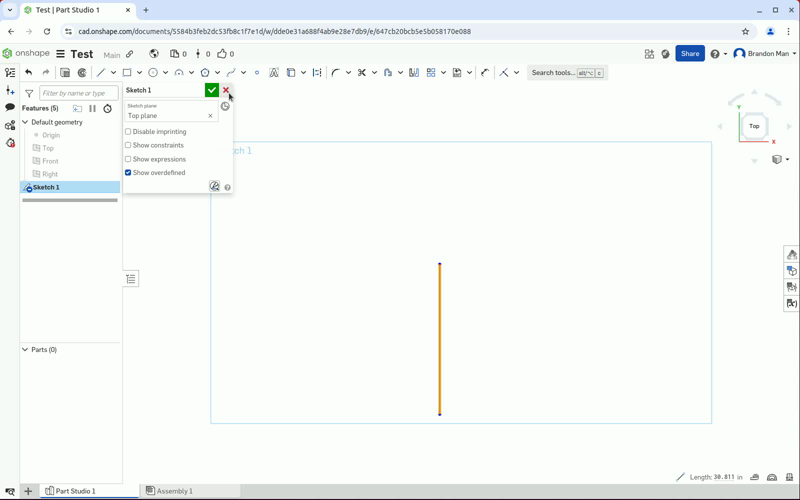
key(shift+s)
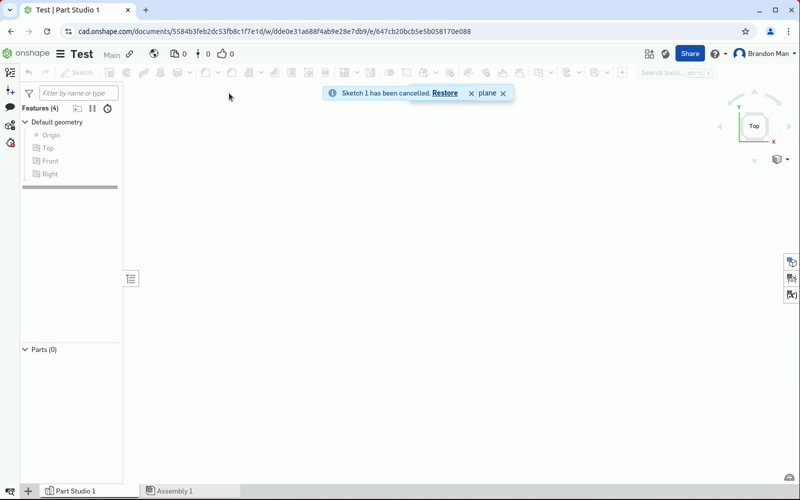
mouse_move(73, 150)
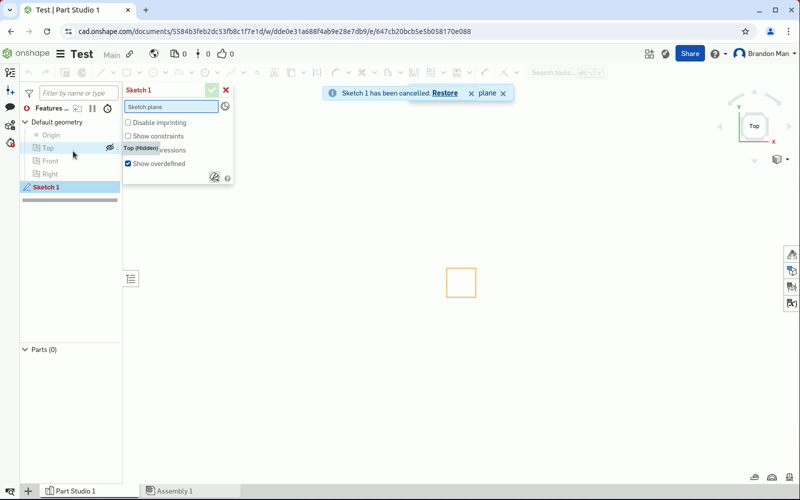
click(73, 150)
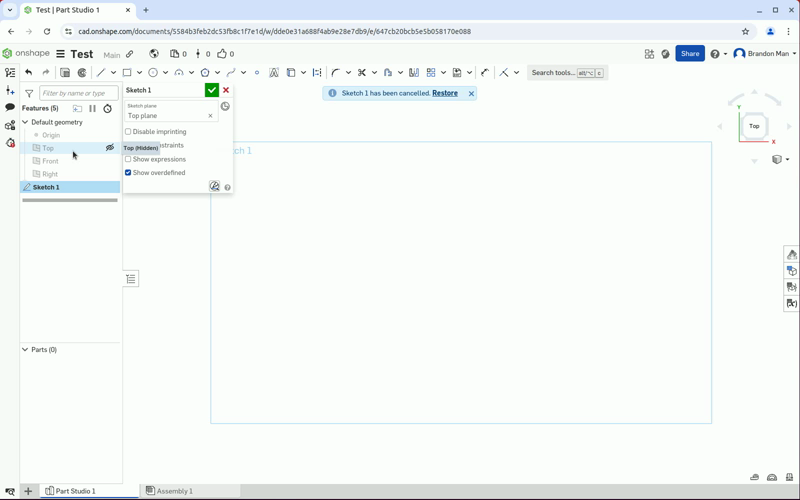
mouse_move(73, 352)
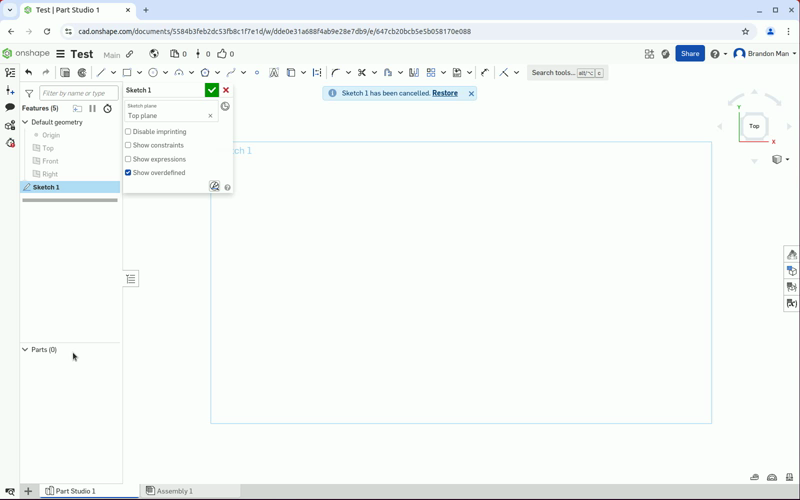
key(y)
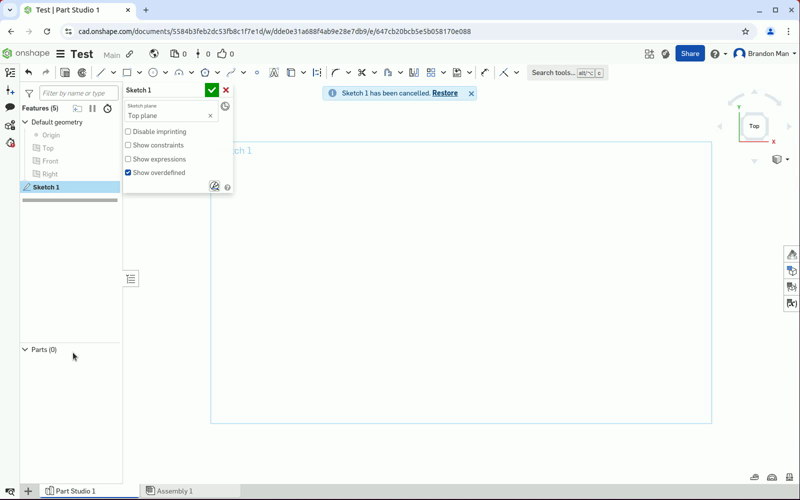
key(a)
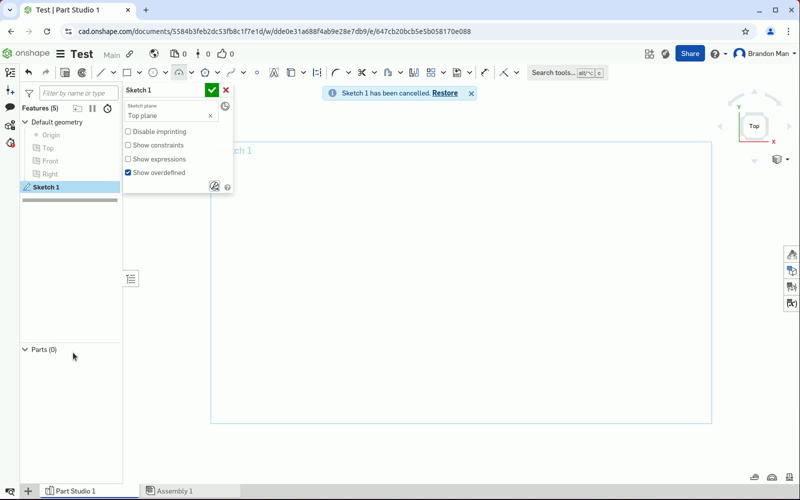
key_down(shift)
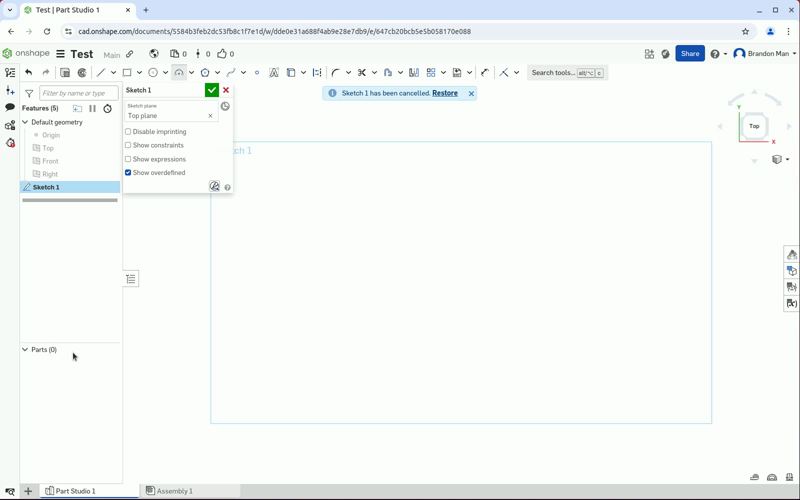
mouse_move(454, 285)
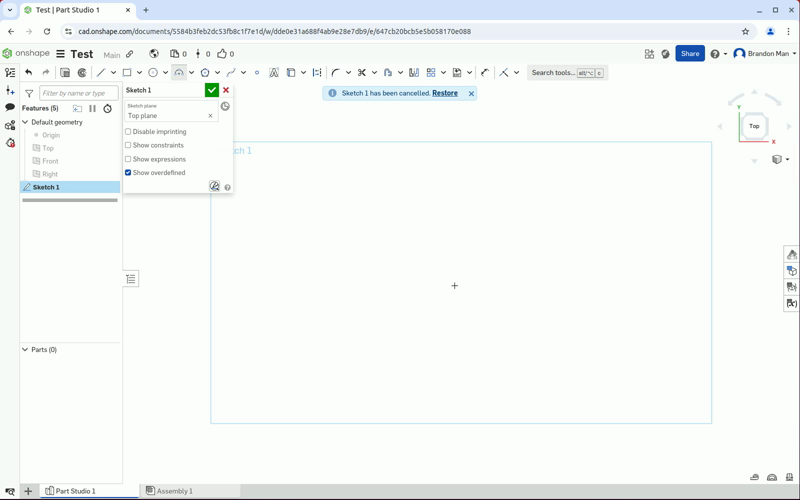
click(454, 285)
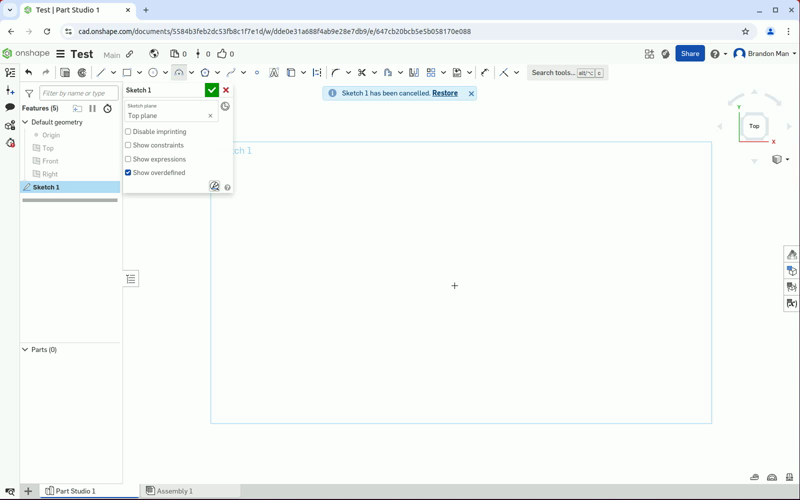
key_up(shift)
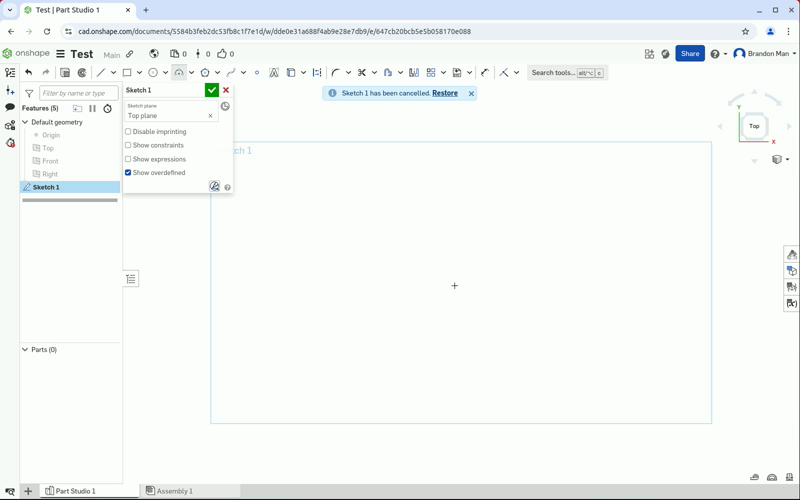
key_down(shift)
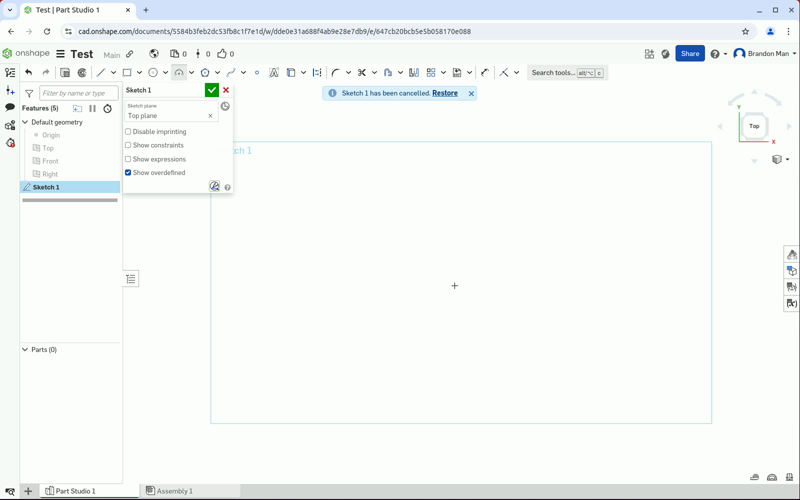
mouse_move(457, 288)
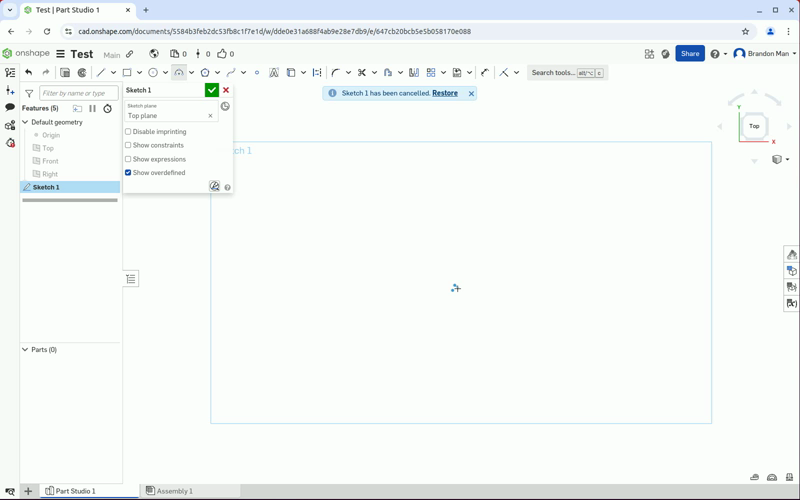
scroll(6)
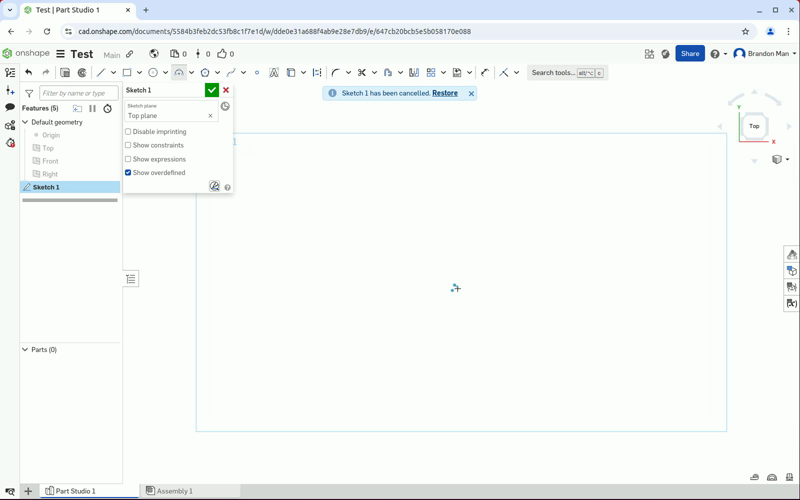
scroll(6)
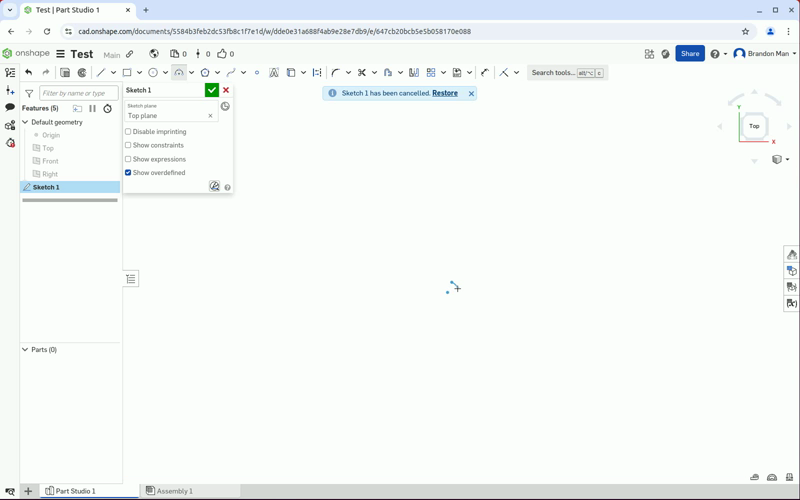
scroll(6)
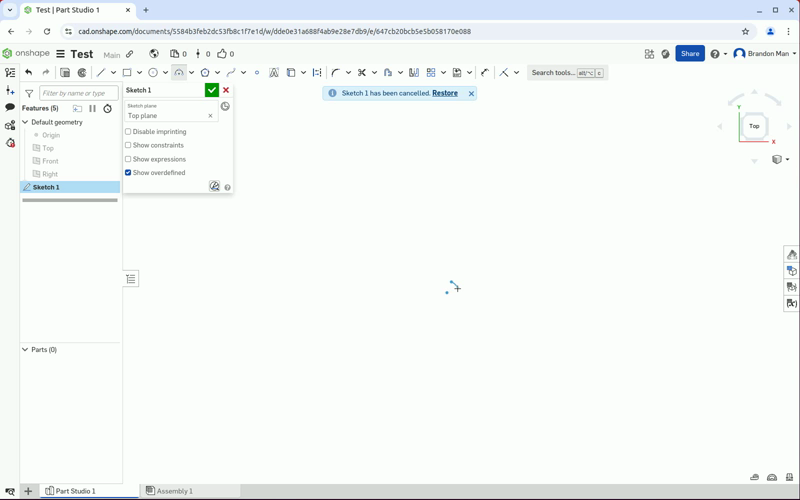
scroll(6)
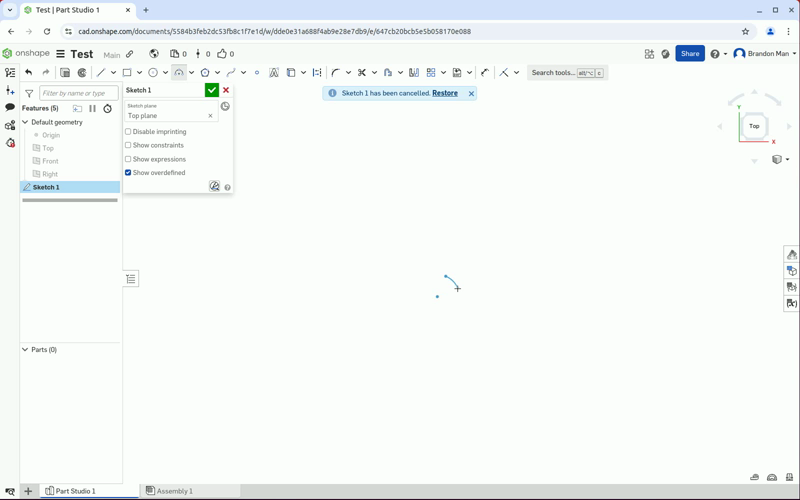
scroll(6)
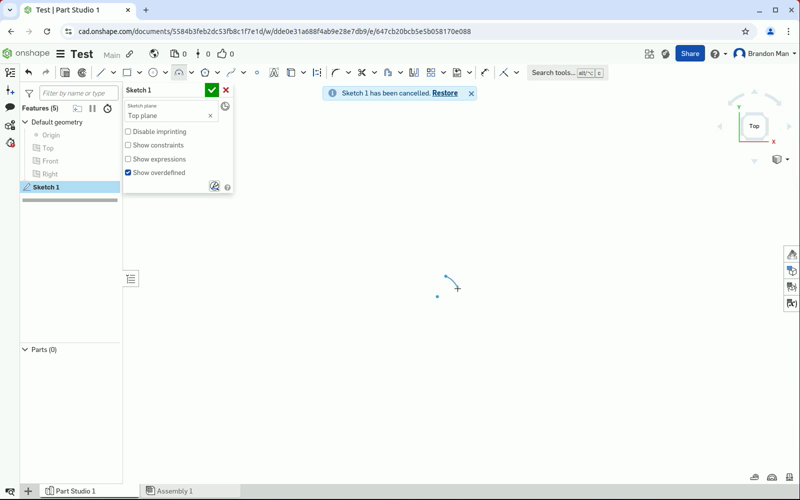
scroll(6)
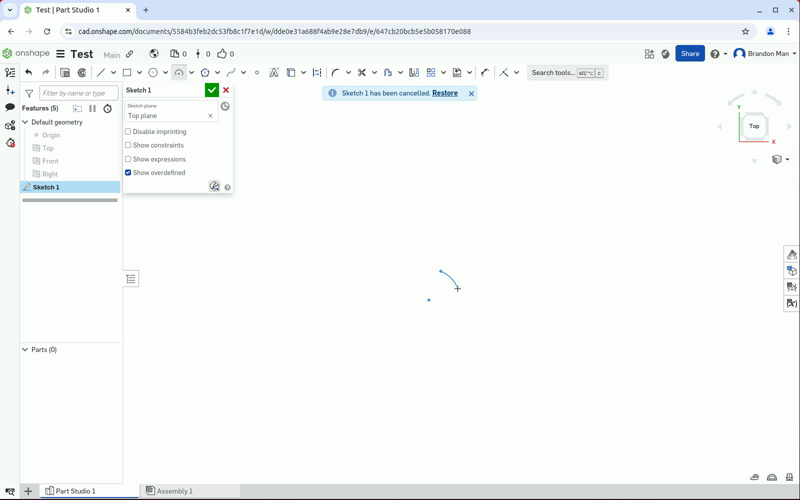
scroll(6)
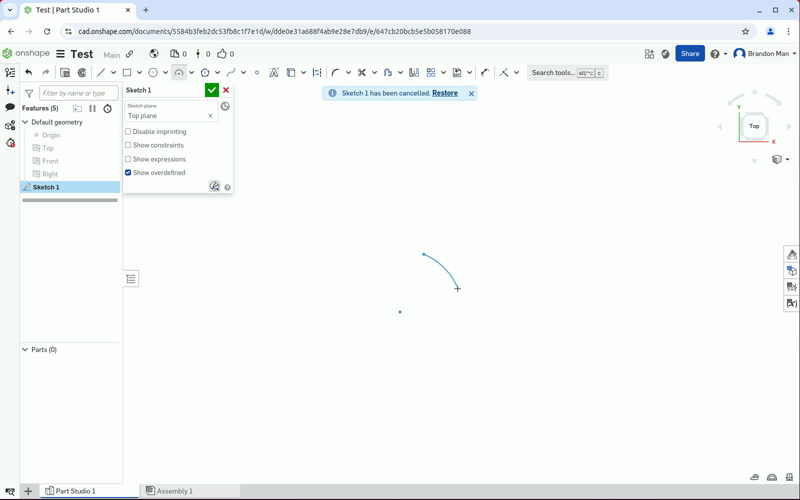
click(457, 288)
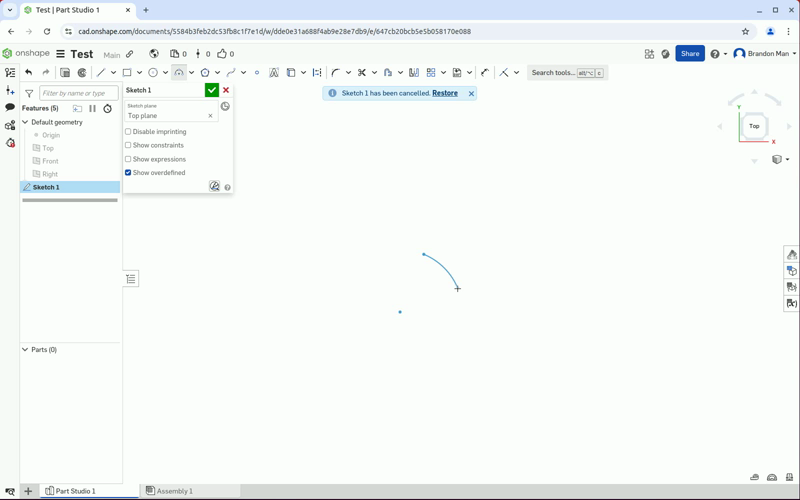
scroll(-6)
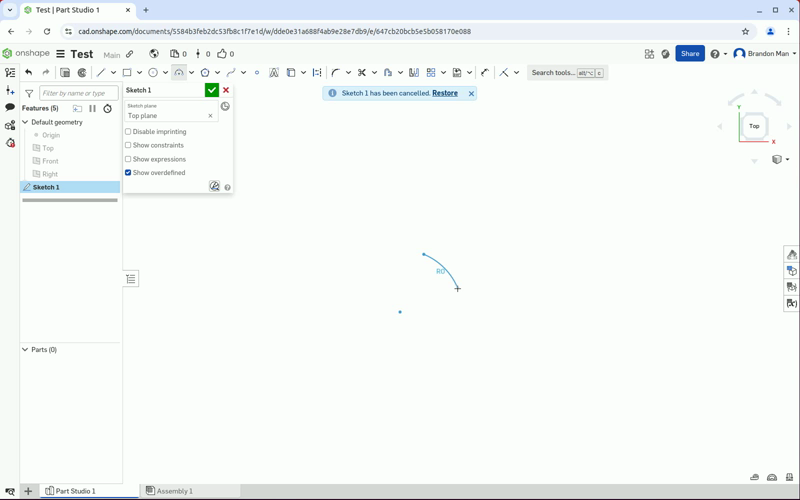
scroll(-6)
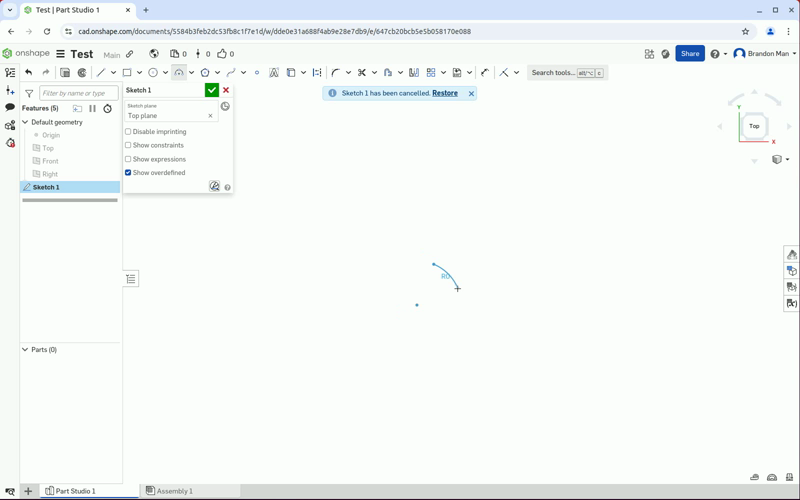
scroll(-6)
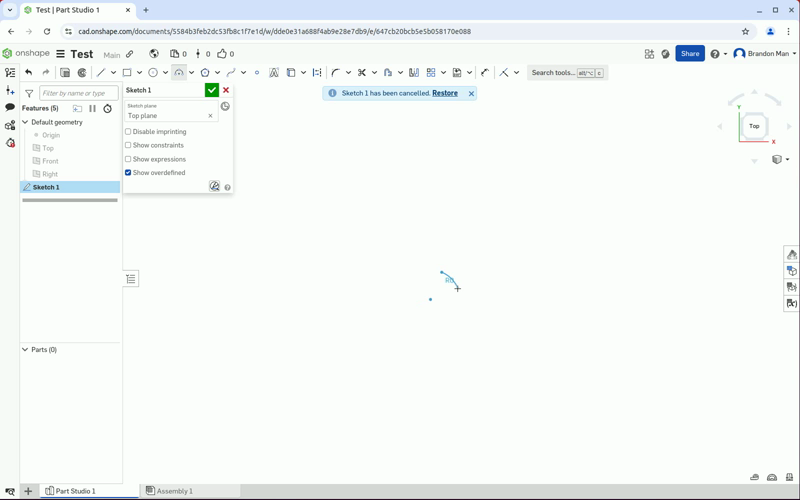
scroll(-6)
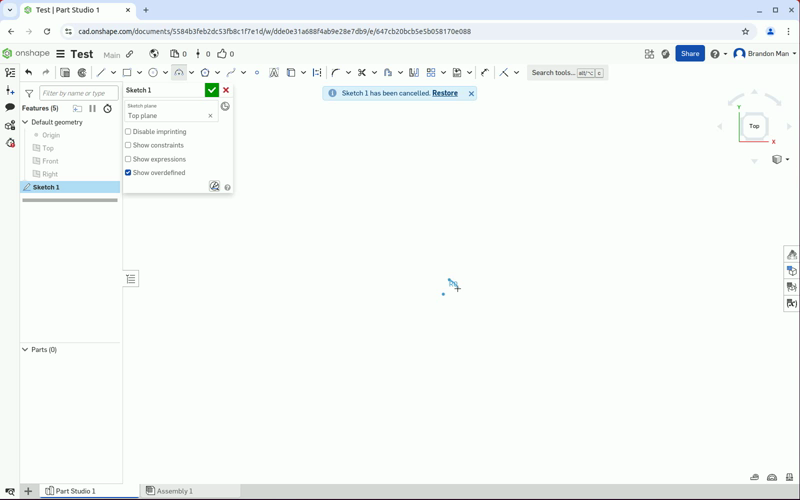
scroll(-6)
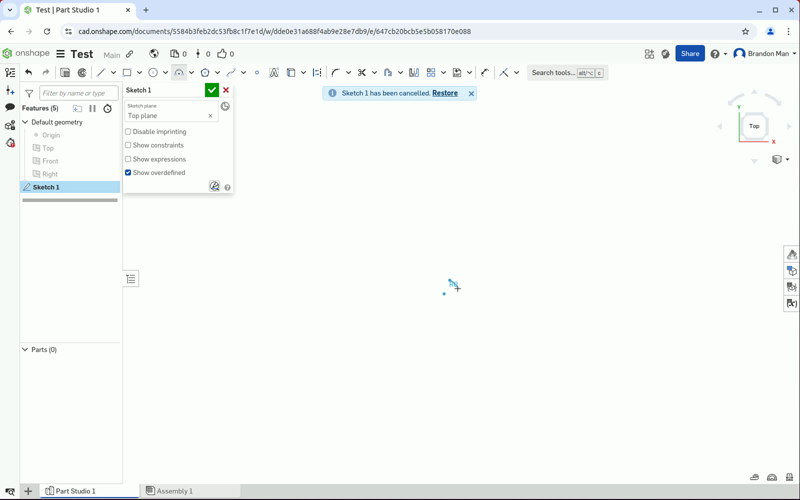
scroll(-6)
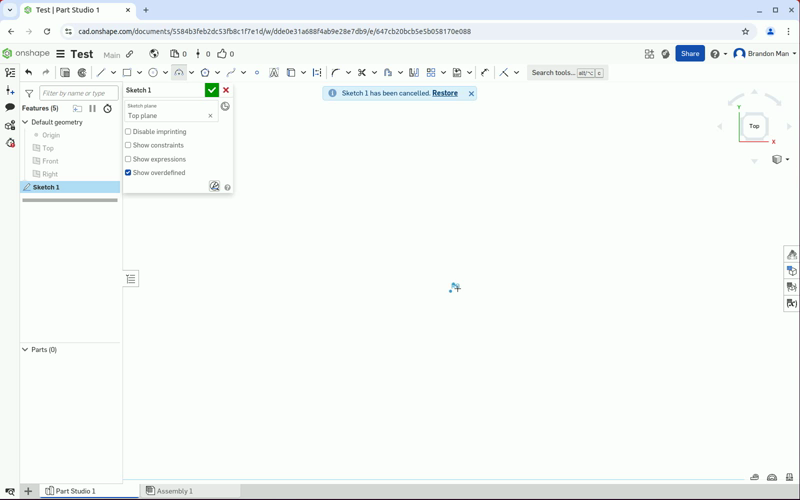
scroll(-6)
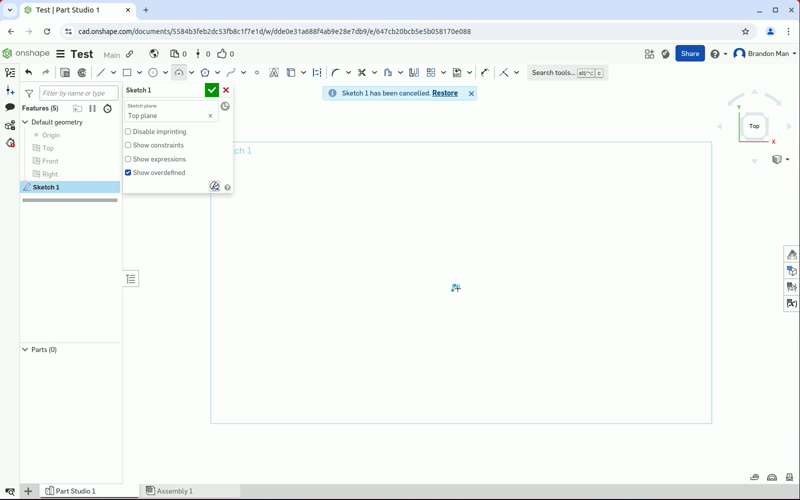
mouse_move(455, 287)
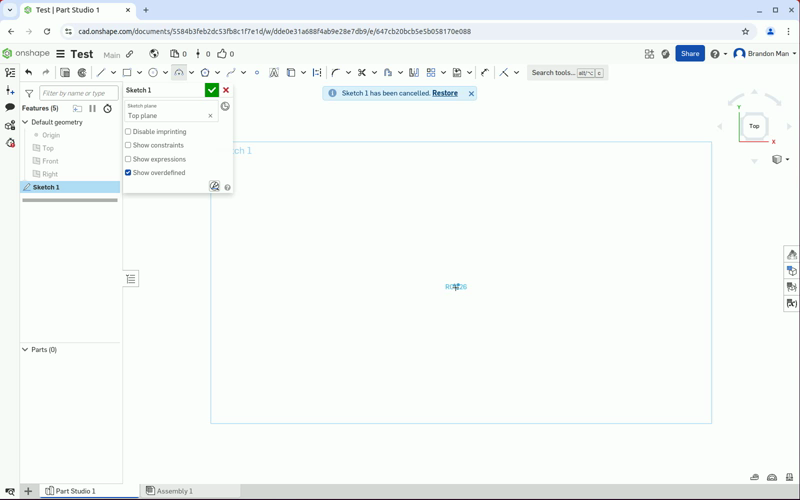
scroll(6)
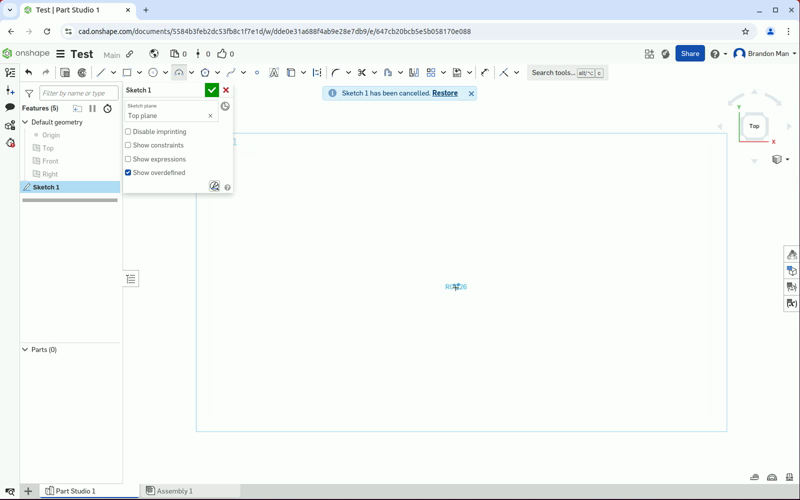
scroll(6)
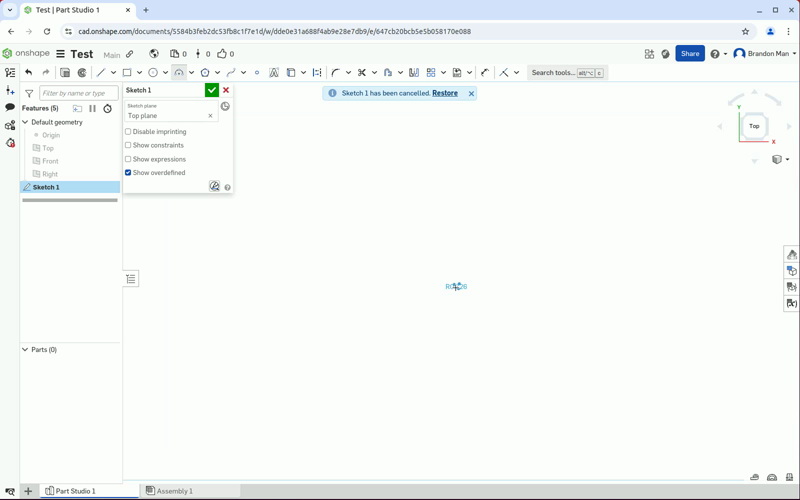
scroll(6)
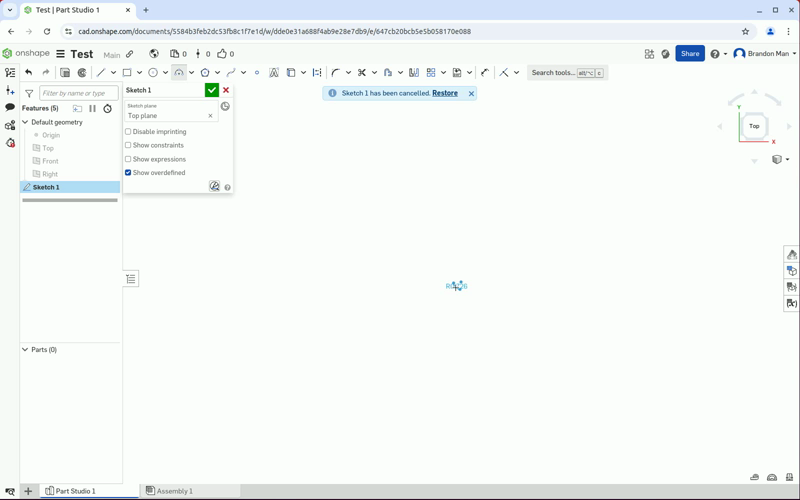
scroll(6)
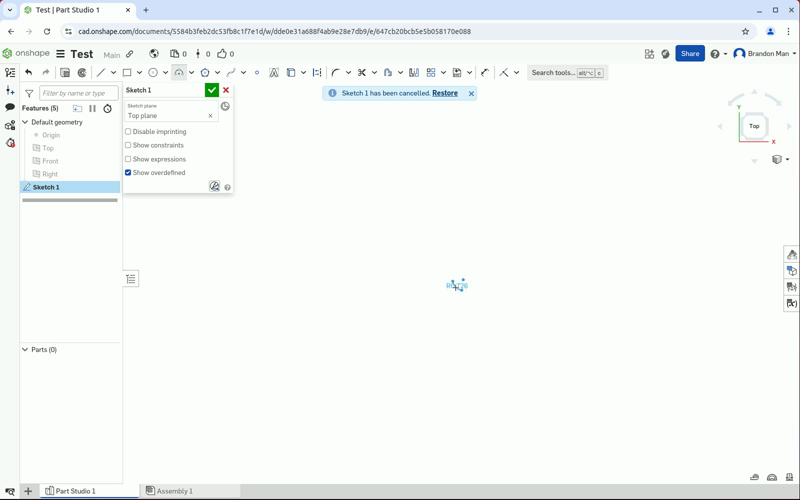
scroll(6)
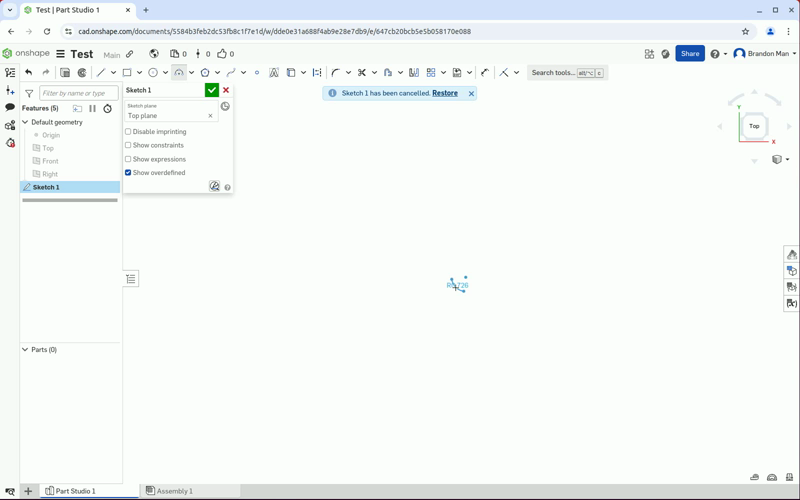
scroll(6)
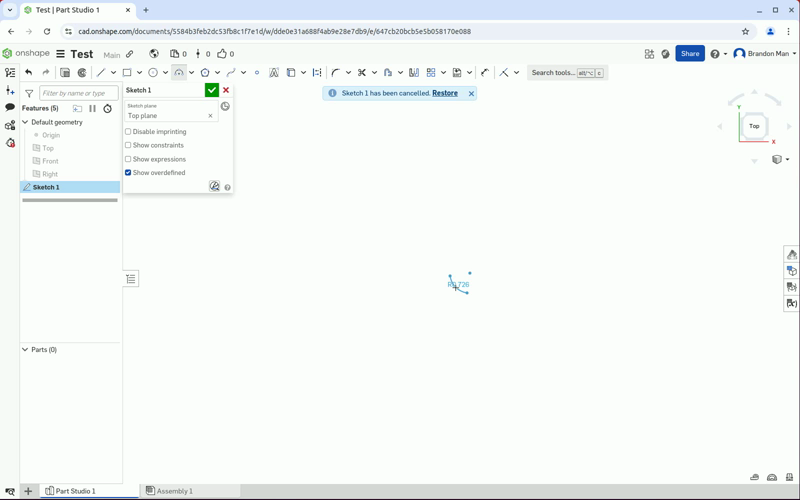
scroll(6)
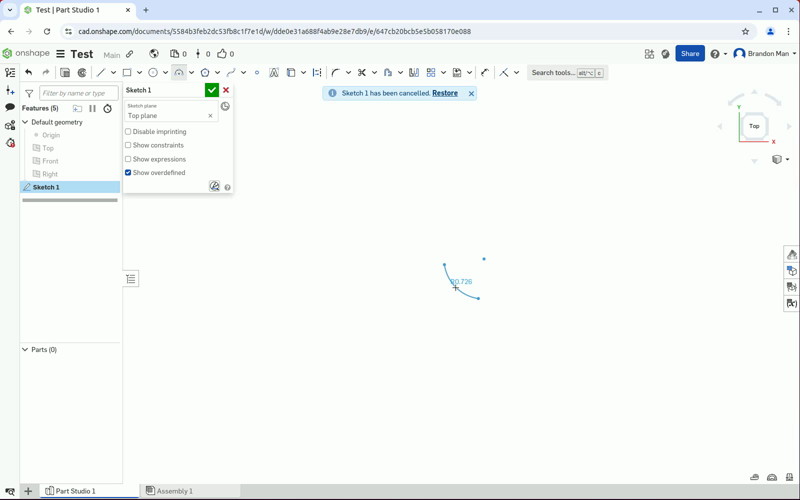
click(455, 287)
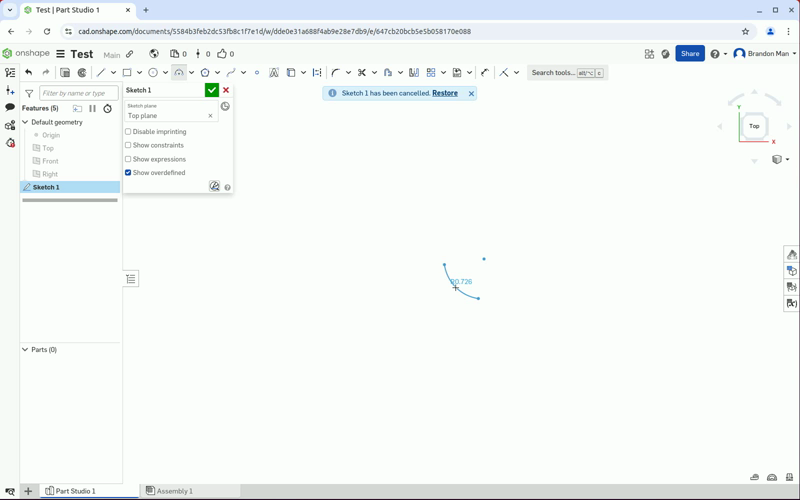
scroll(-6)
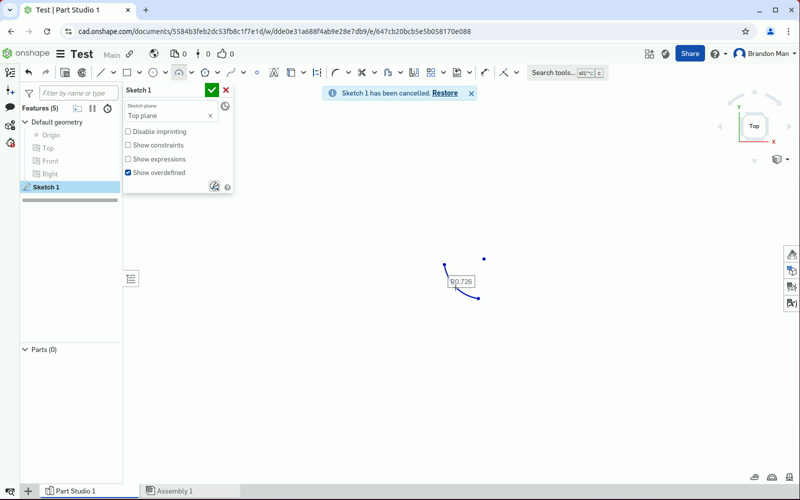
scroll(-6)
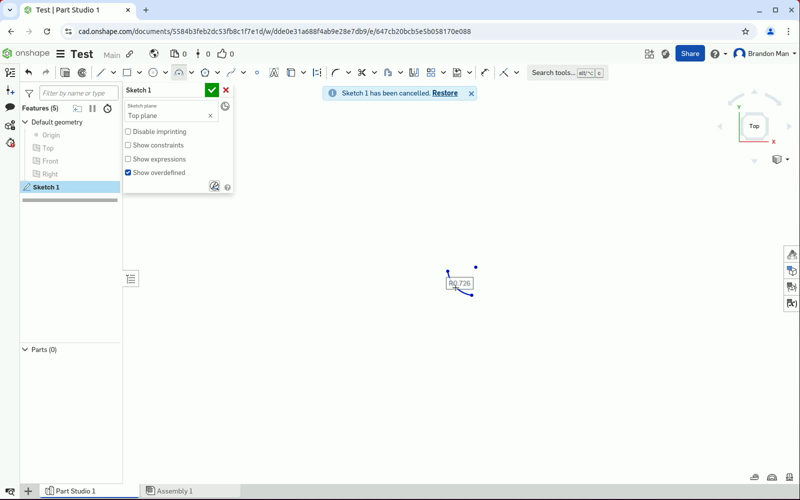
scroll(-6)
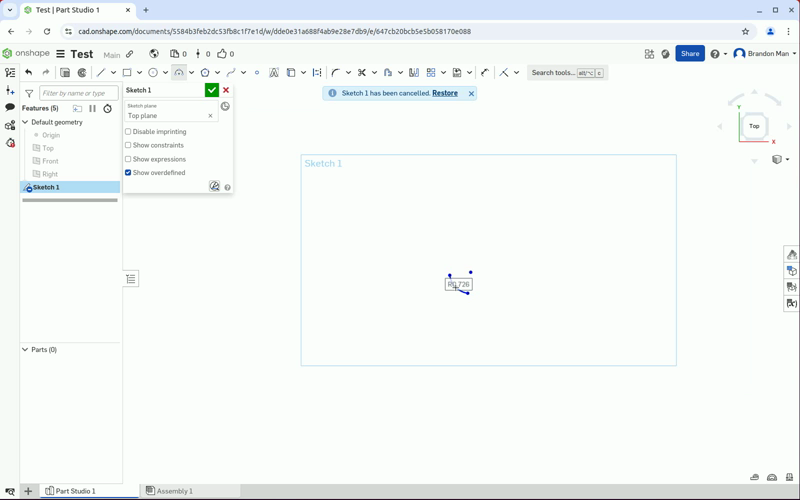
scroll(-6)
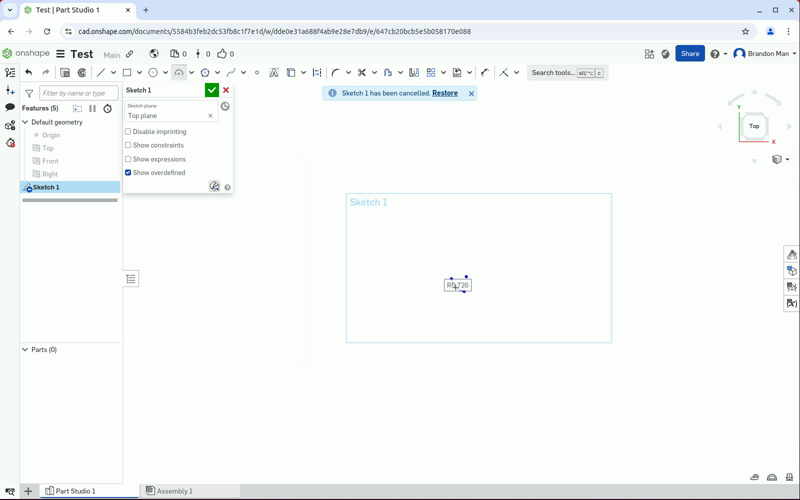
scroll(-6)
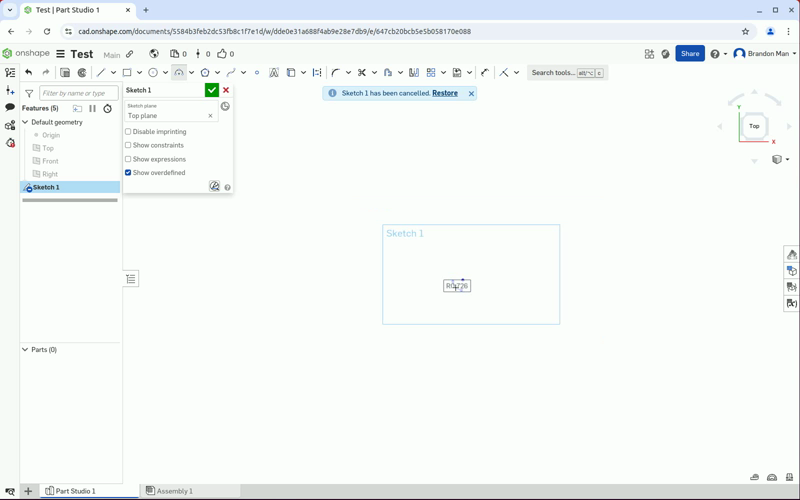
scroll(-6)
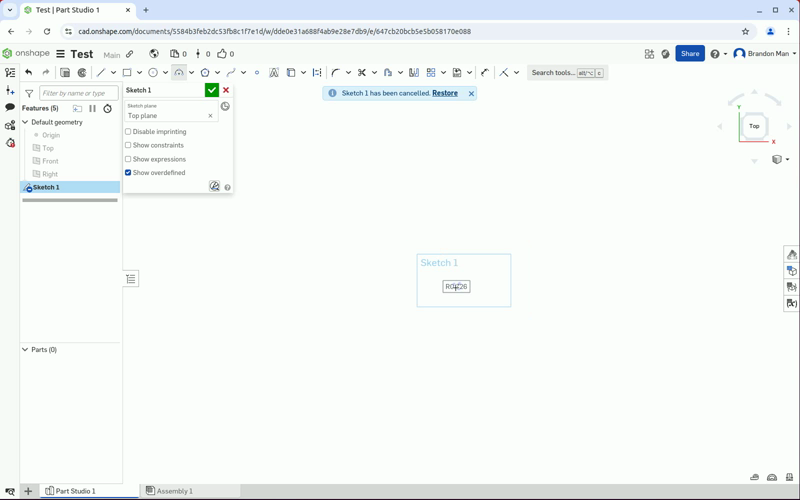
scroll(-6)
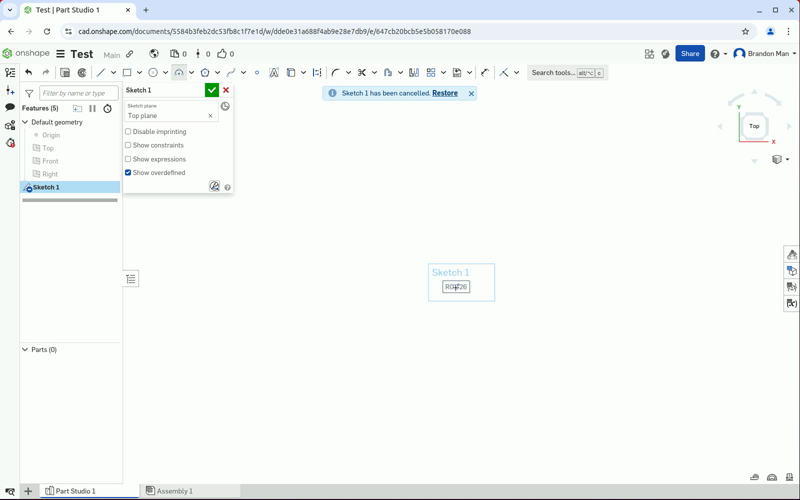
key_up(shift)
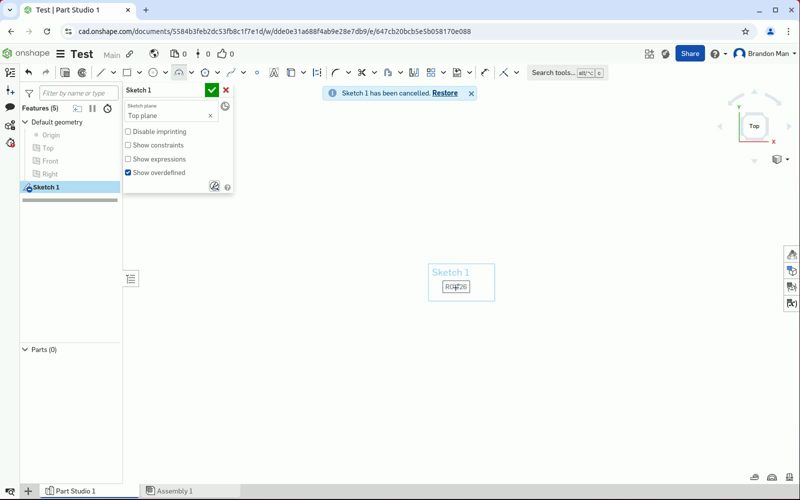
key(esc)
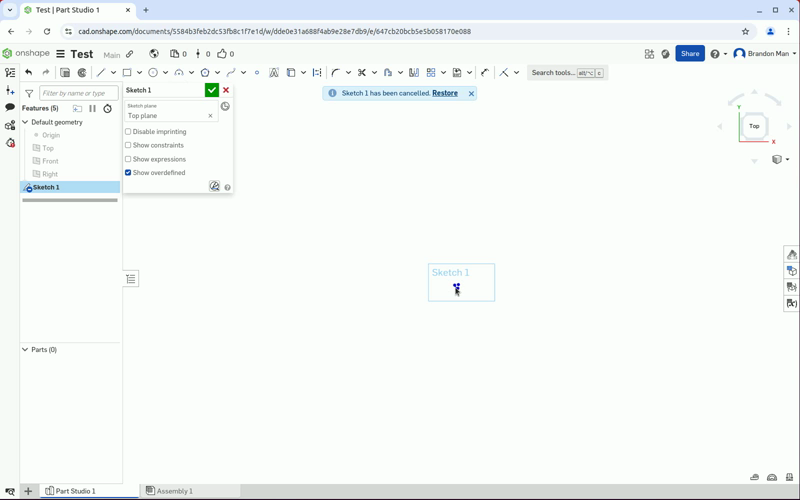
key(l)
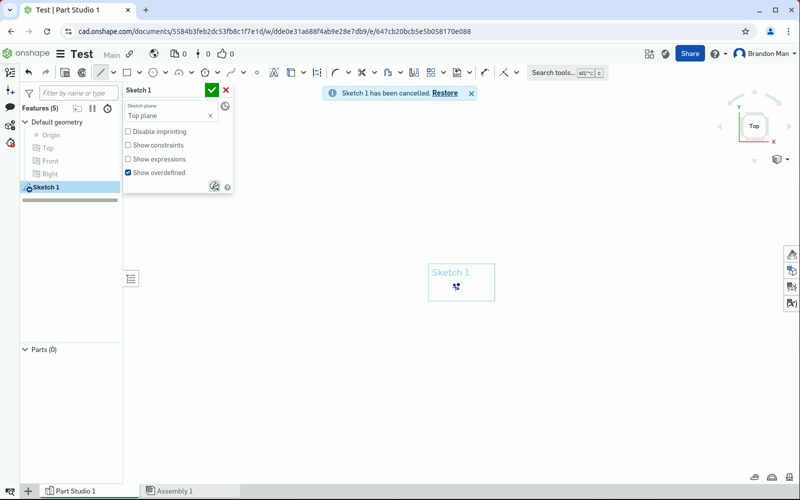
mouse_move(457, 288)
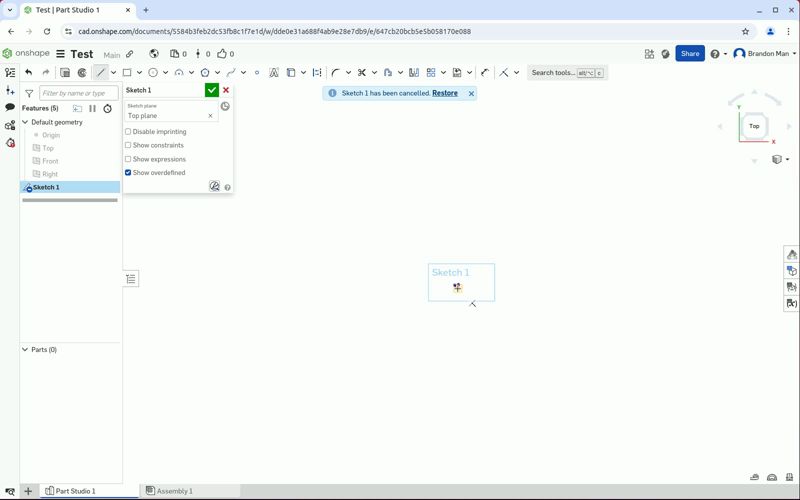
scroll(6)
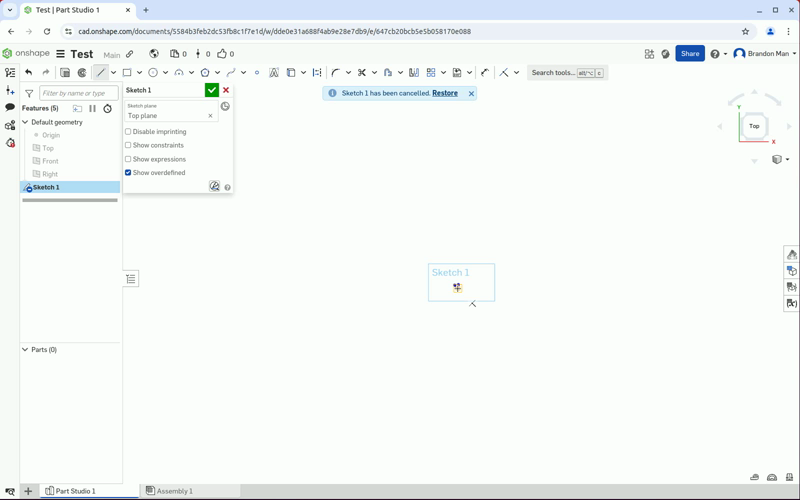
scroll(6)
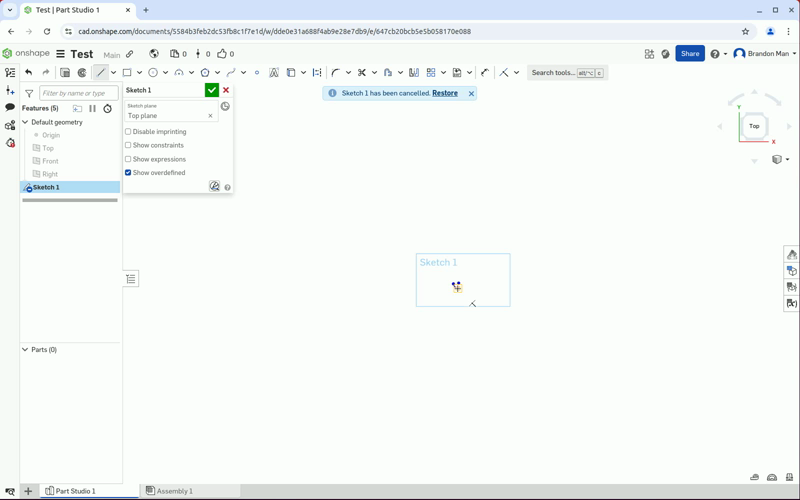
scroll(6)
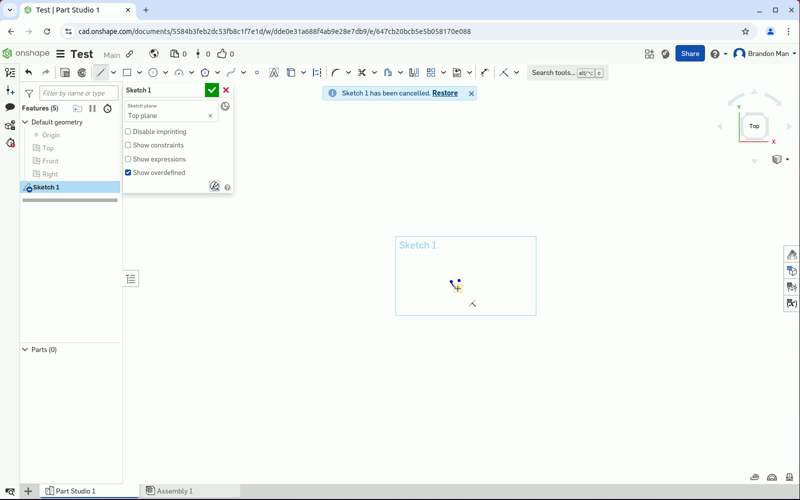
scroll(6)
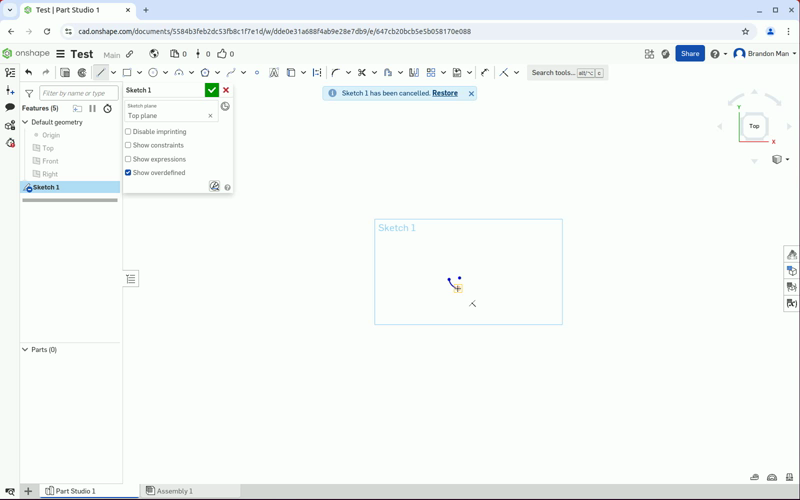
scroll(6)
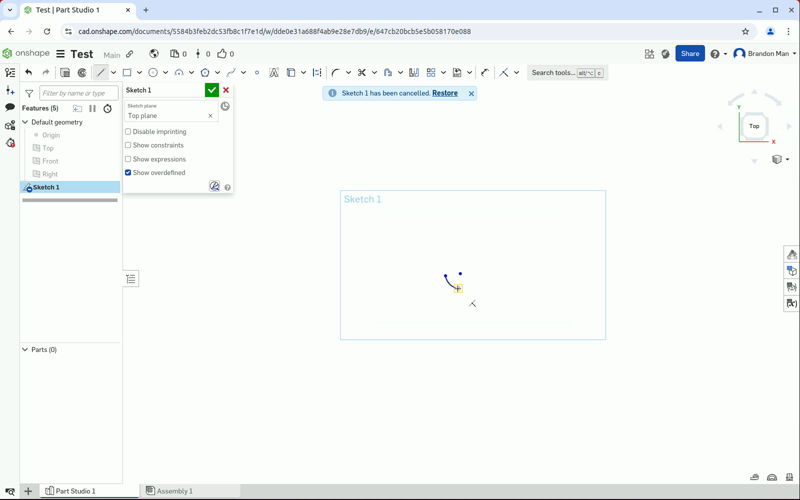
scroll(6)
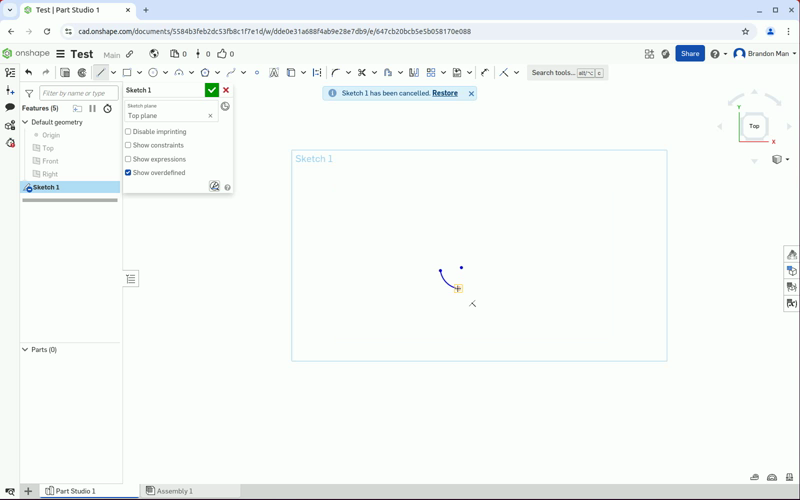
scroll(6)
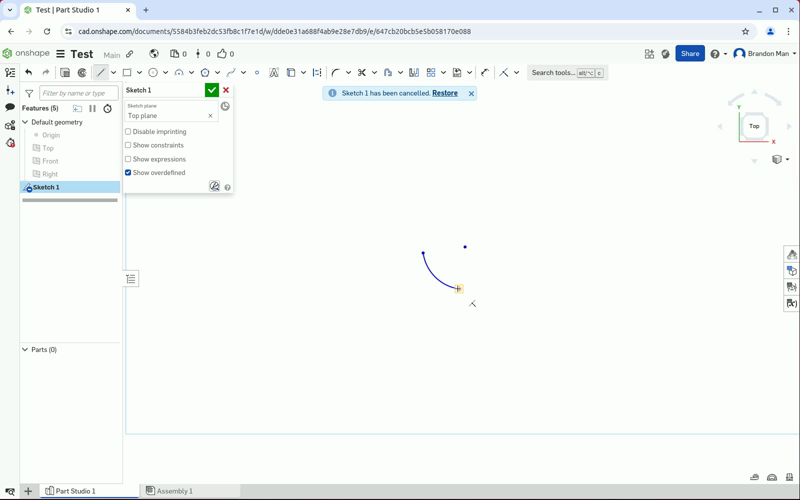
click(457, 288)
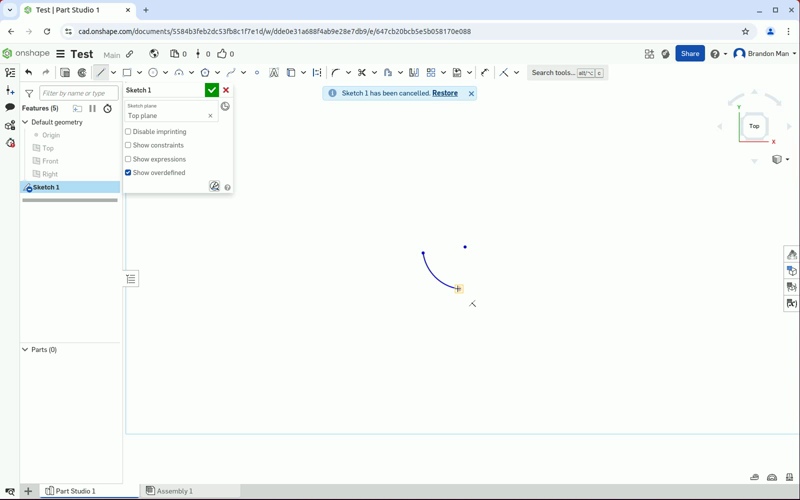
scroll(-6)
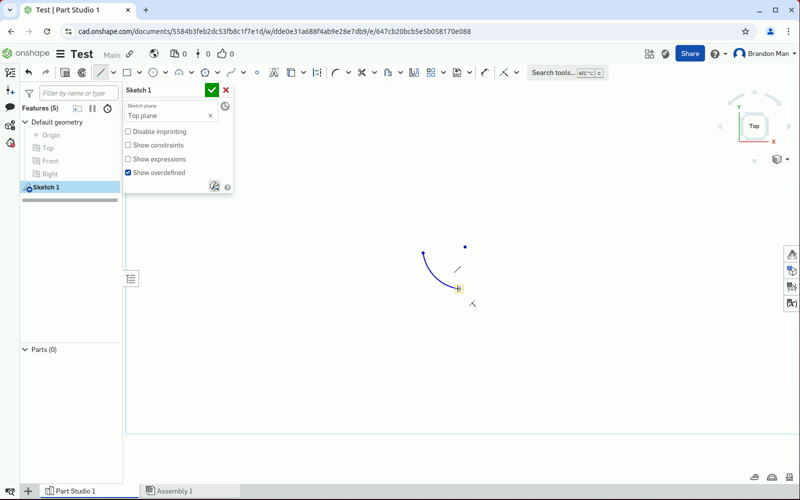
scroll(-6)
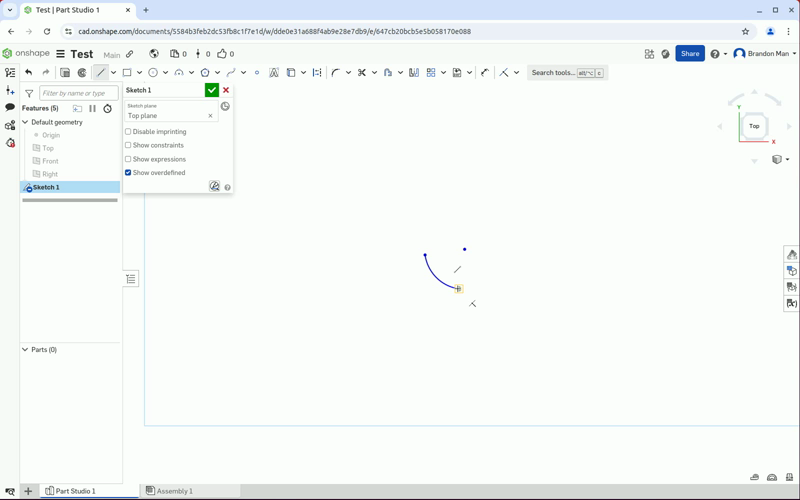
scroll(-6)
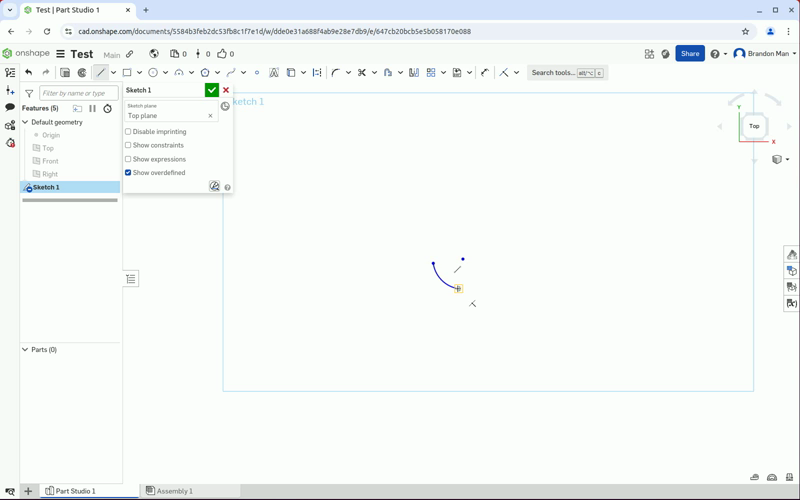
scroll(-6)
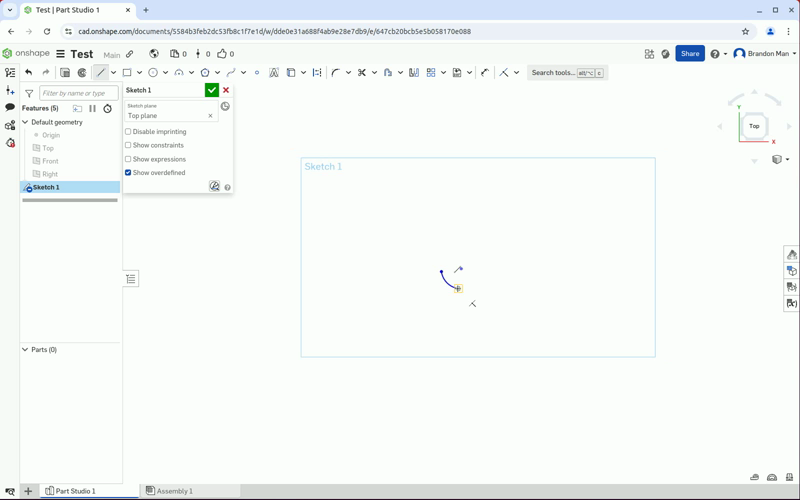
scroll(-6)
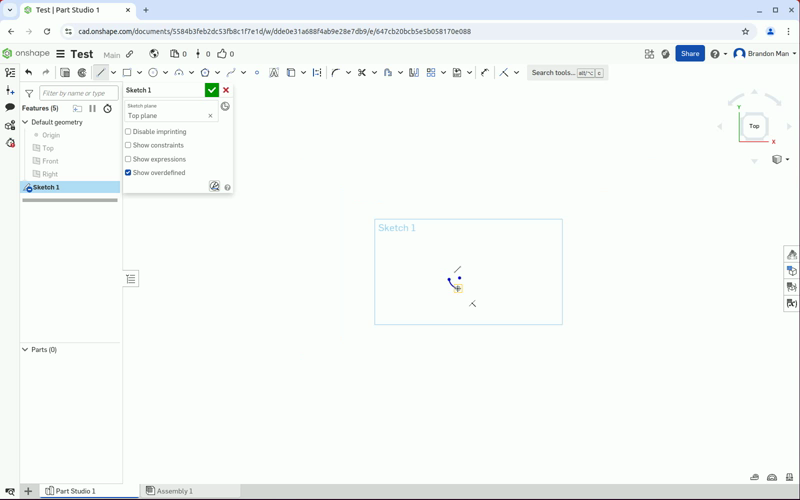
scroll(-6)
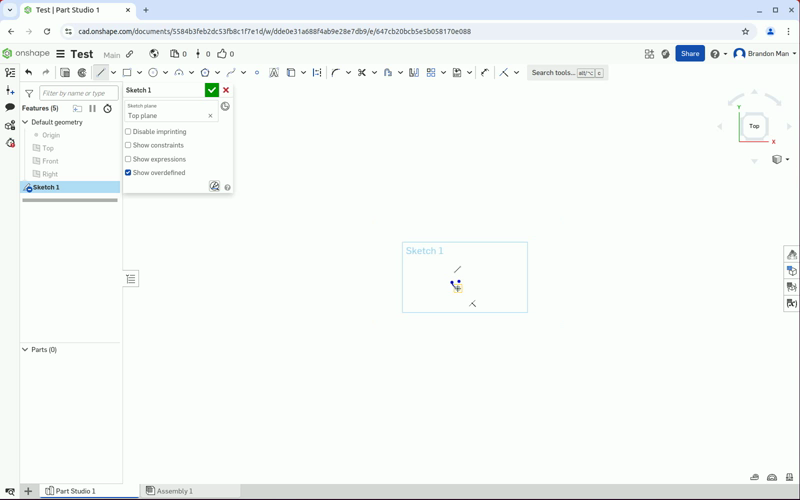
scroll(-6)
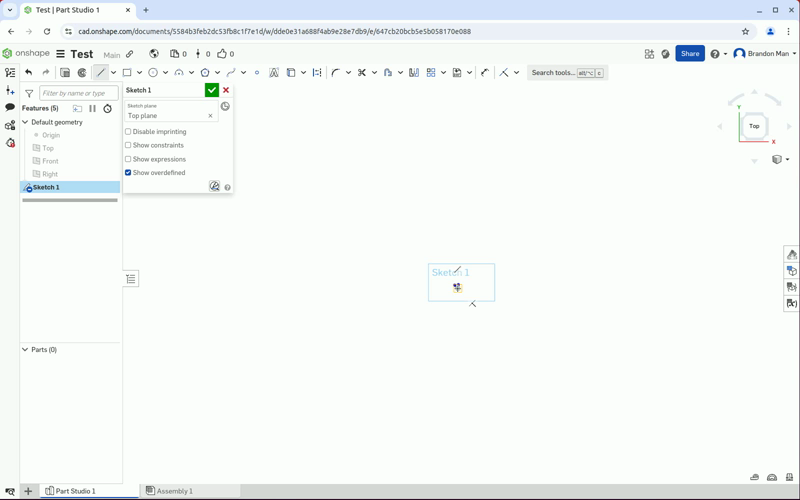
key_down(shift)
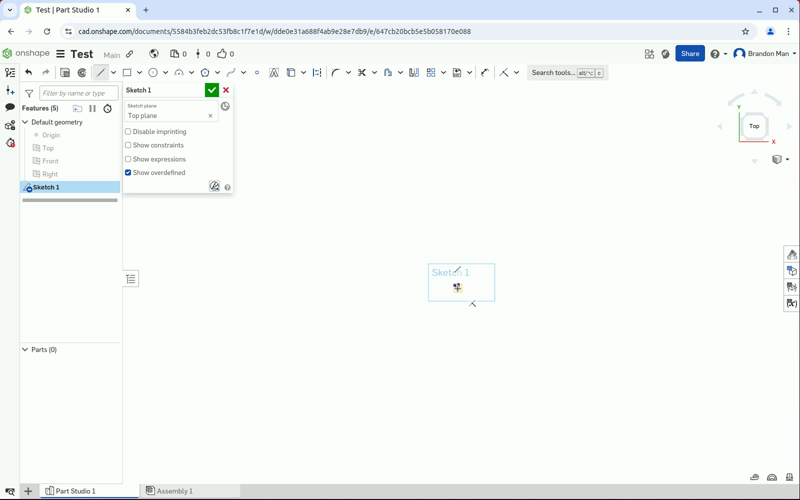
mouse_move(487, 288)
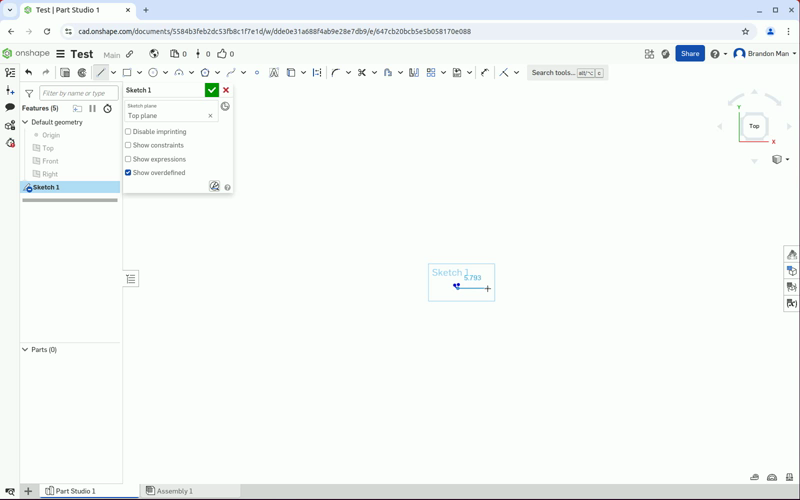
mouse_move(463, 288)
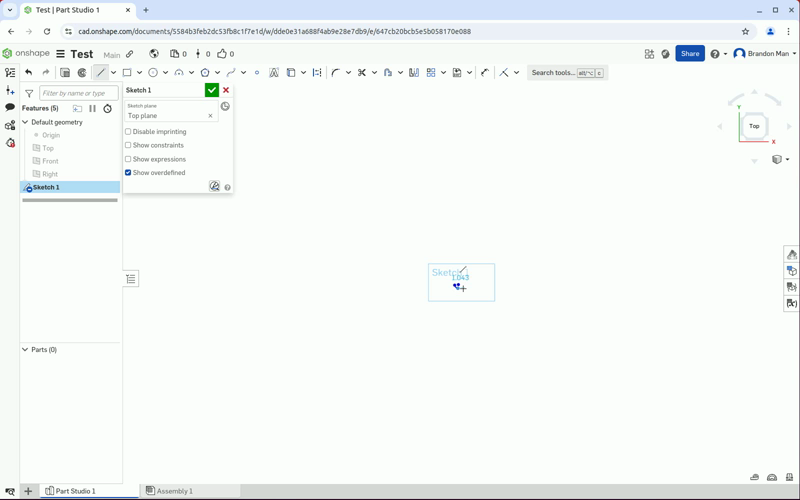
scroll(6)
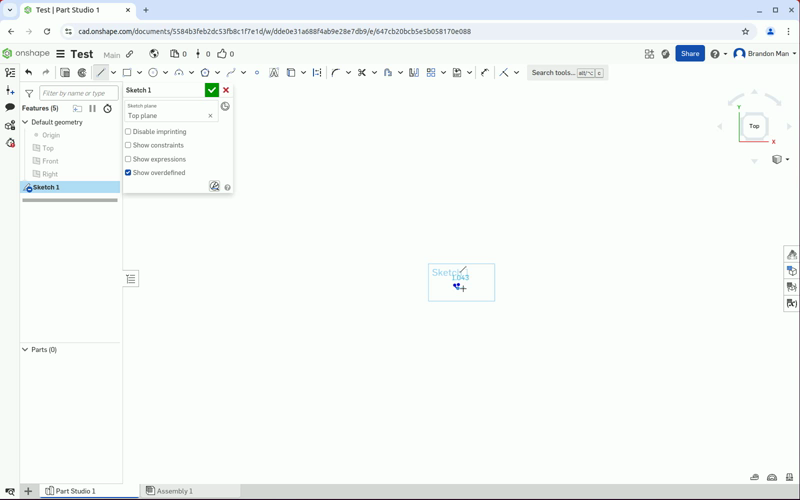
scroll(6)
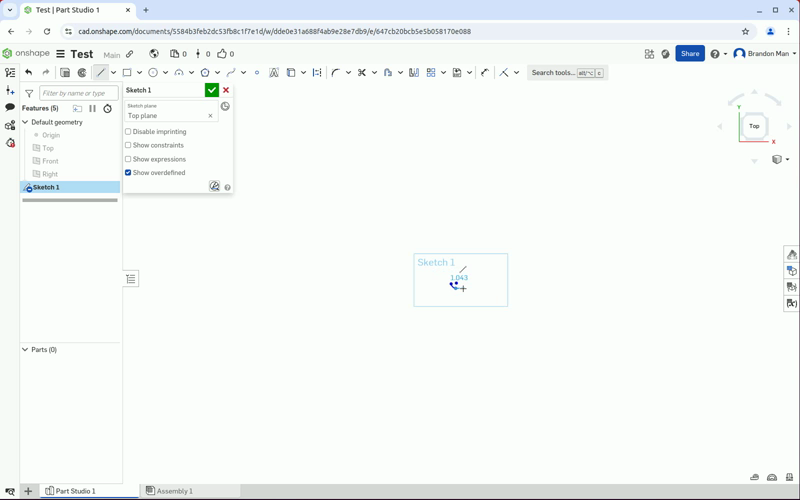
scroll(6)
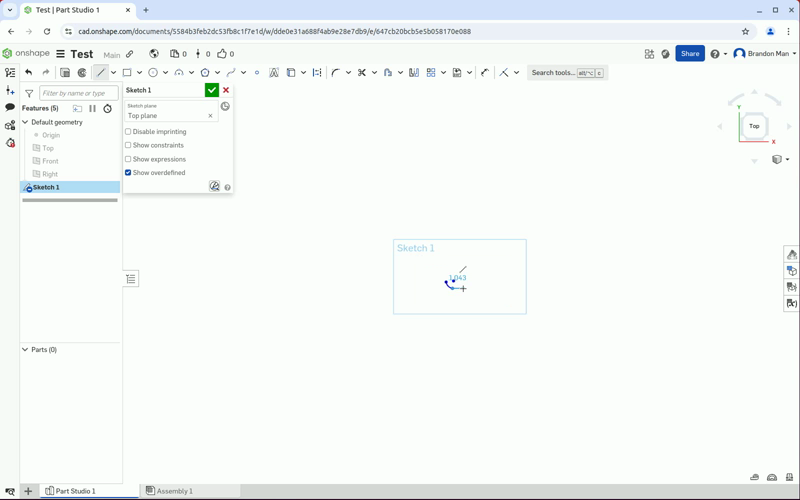
scroll(6)
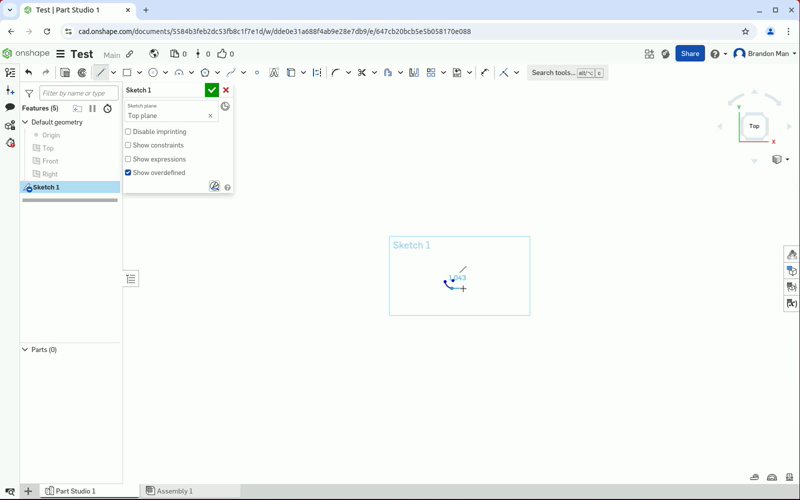
scroll(6)
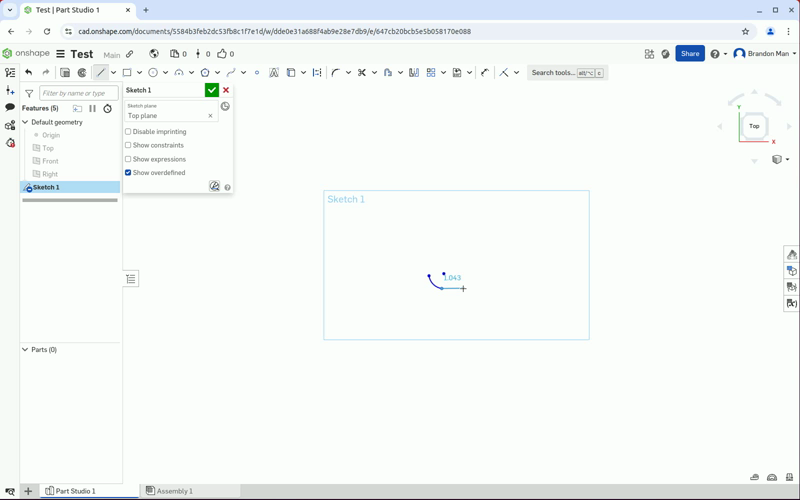
scroll(6)
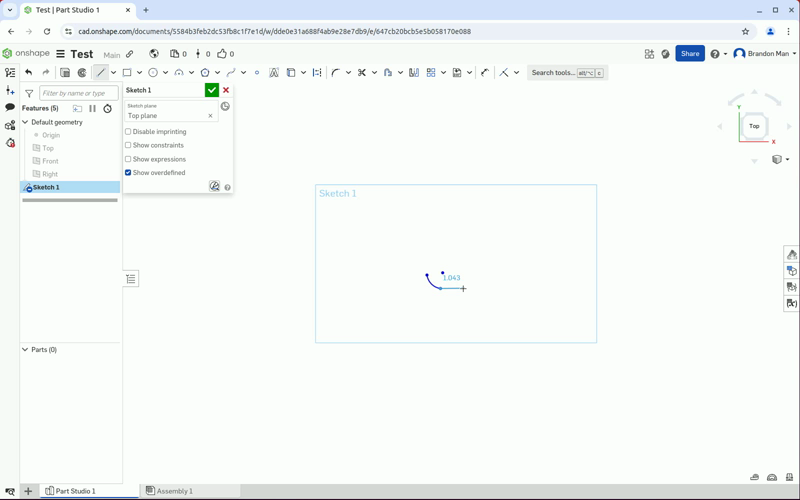
scroll(6)
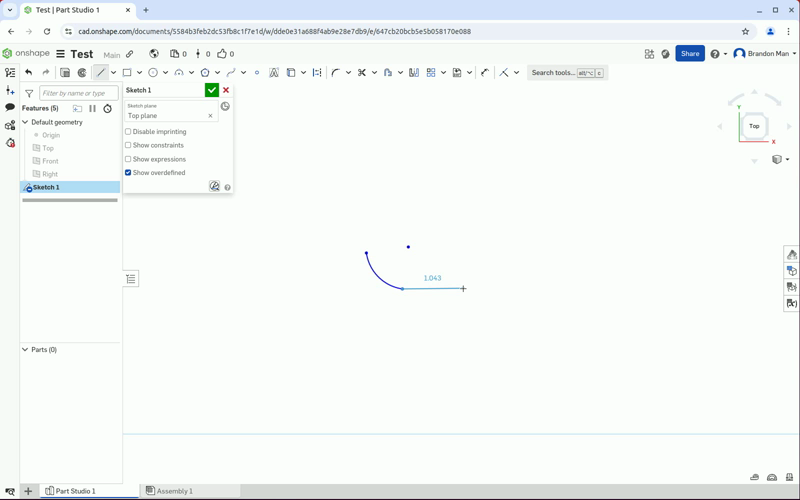
click(463, 288)
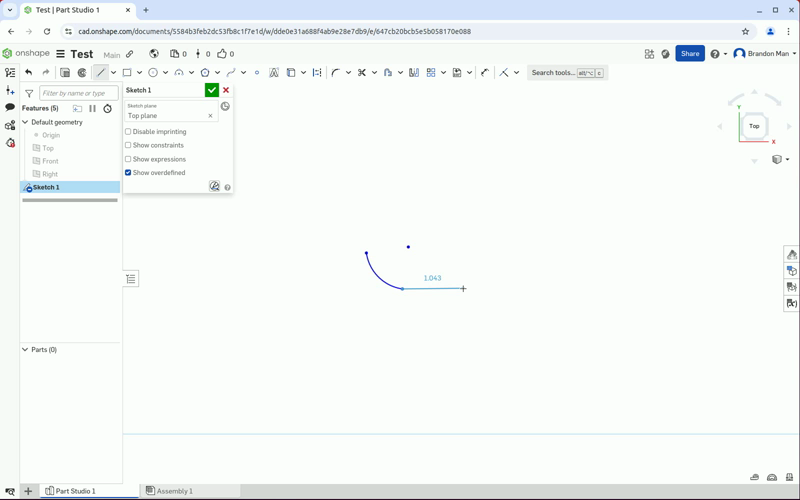
scroll(-6)
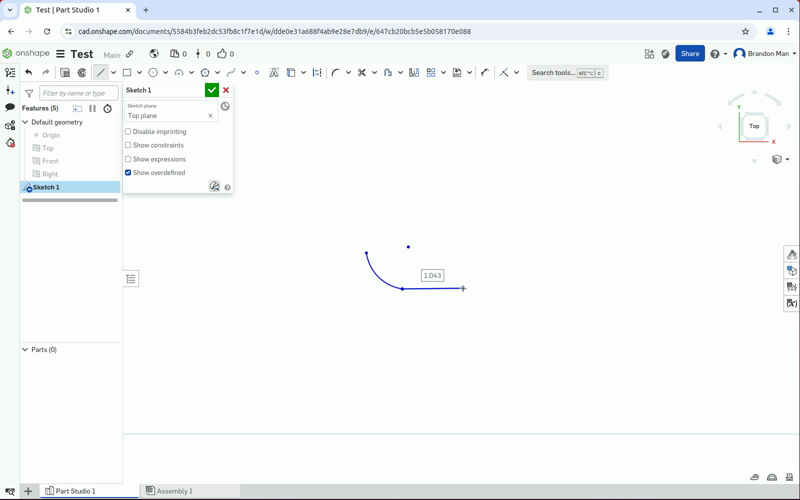
scroll(-6)
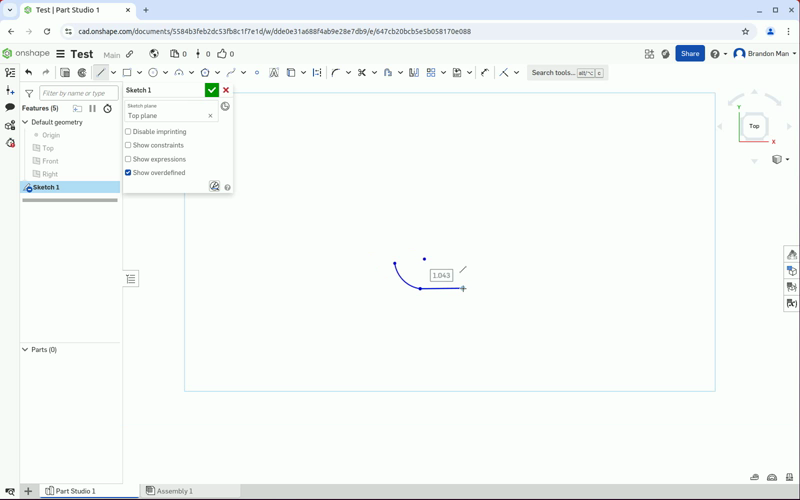
scroll(-6)
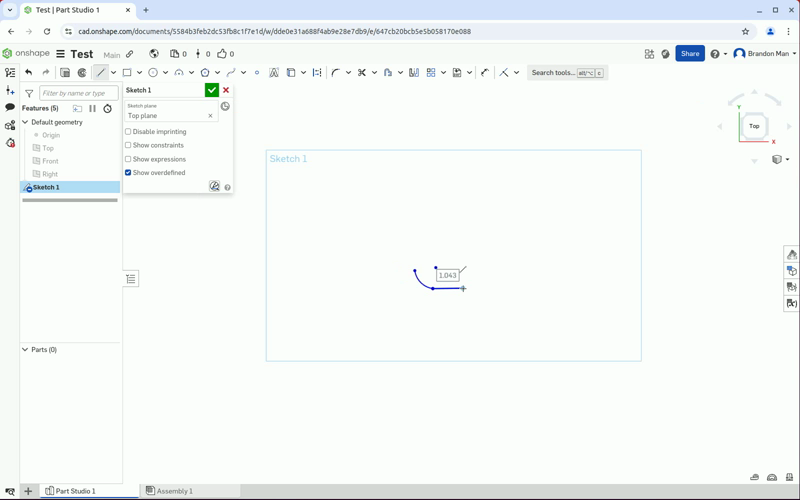
scroll(-6)
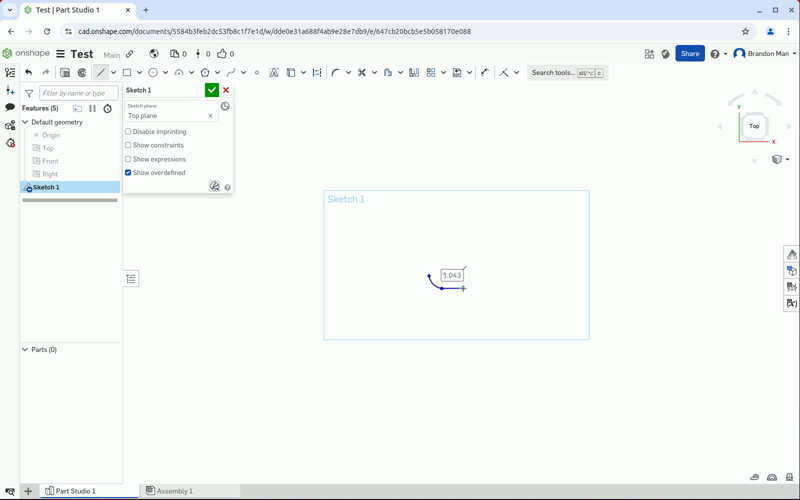
scroll(-6)
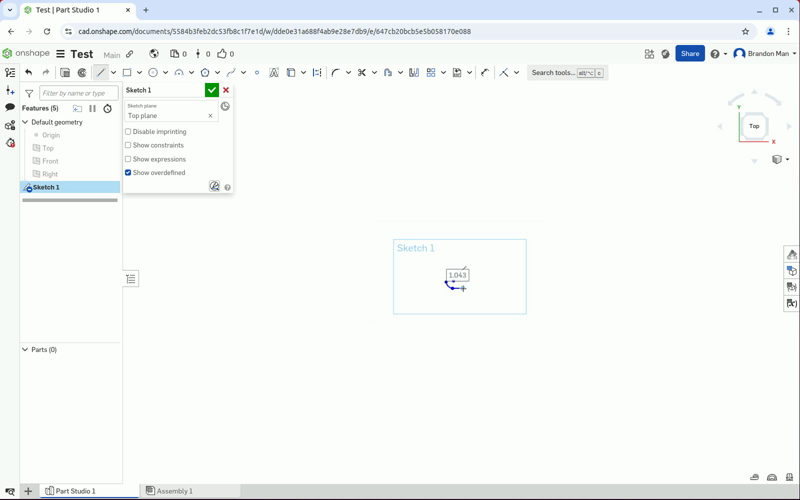
scroll(-6)
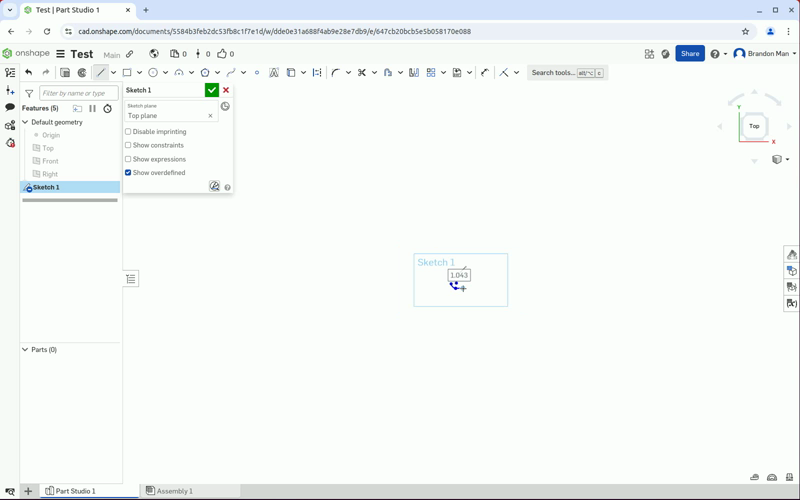
scroll(-6)
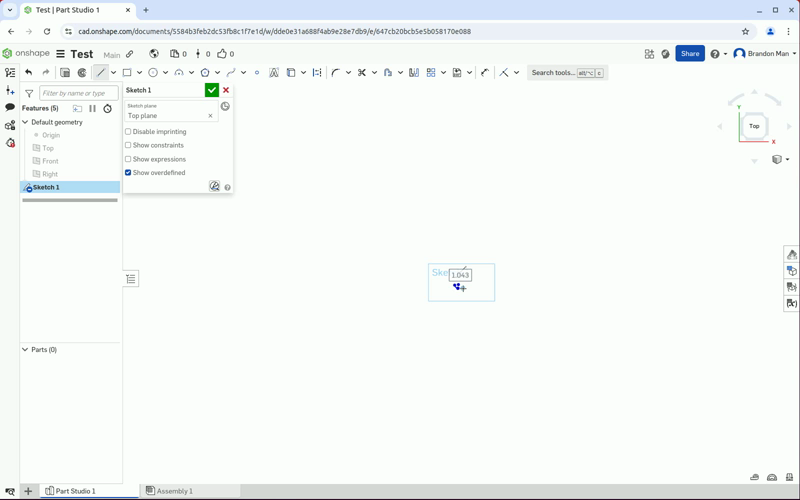
key_up(shift)
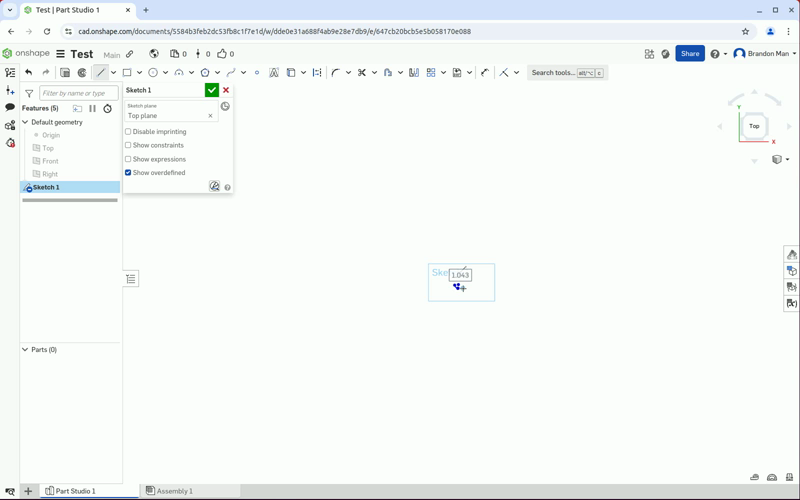
key(esc)
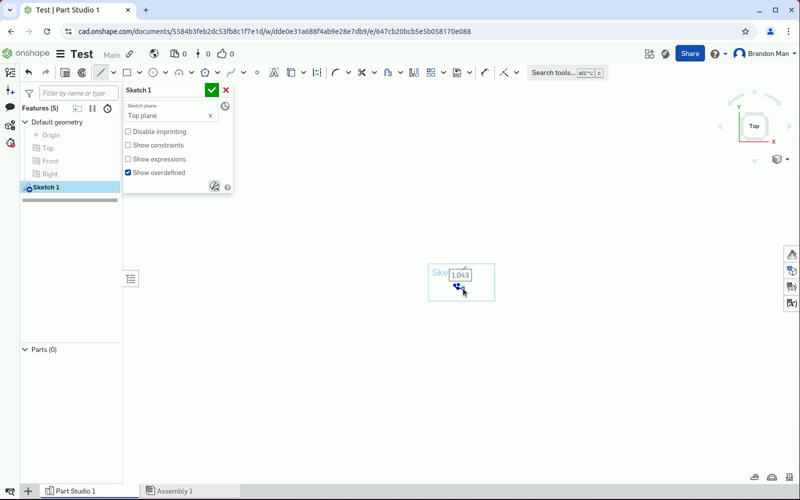
key(a)
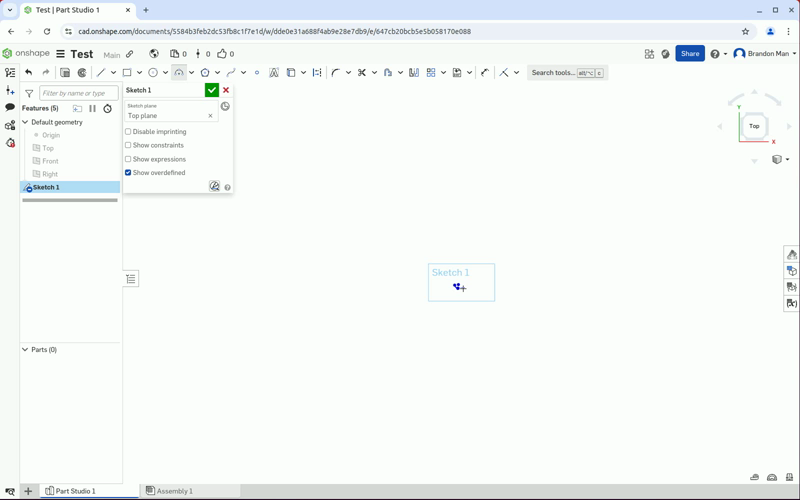
mouse_move(463, 288)
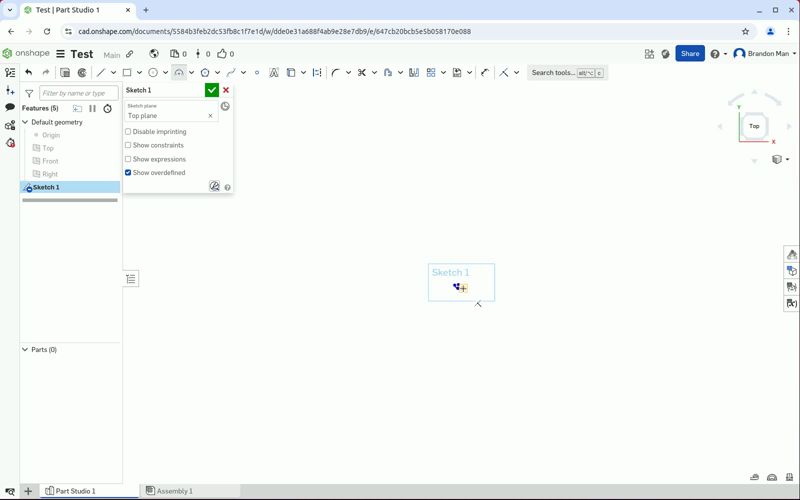
click(463, 288)
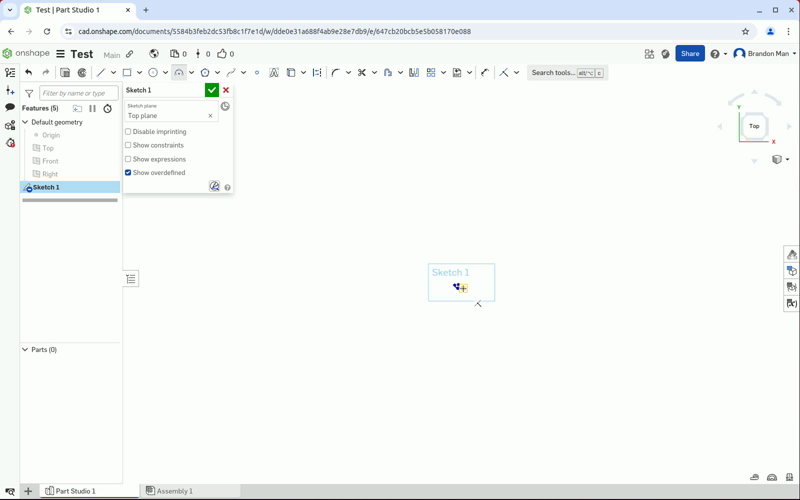
key_down(shift)
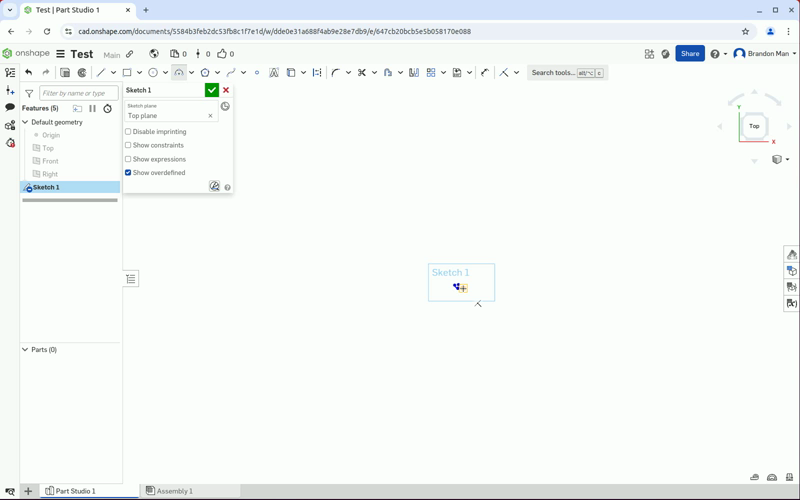
mouse_move(466, 285)
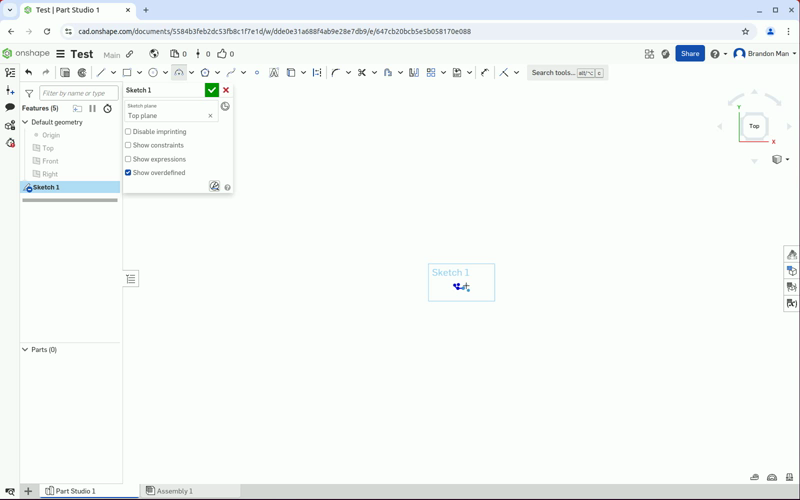
scroll(6)
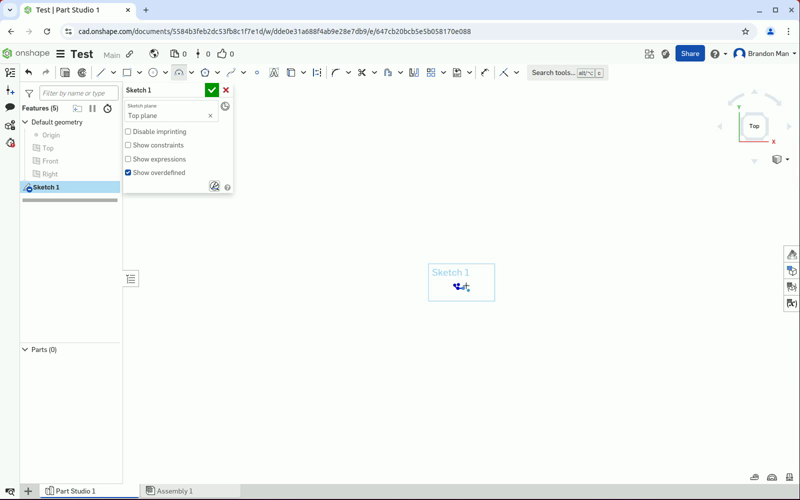
scroll(6)
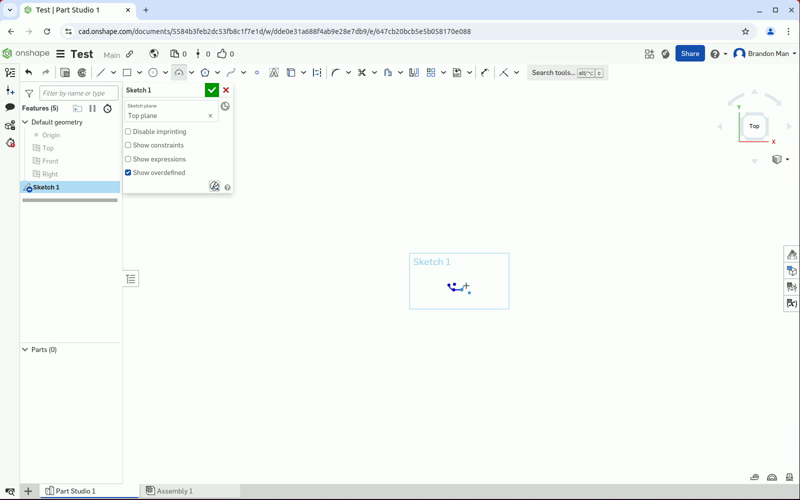
scroll(6)
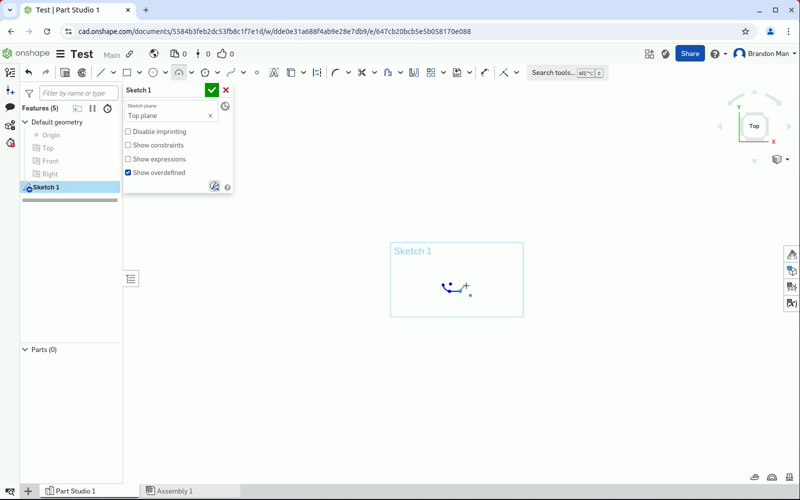
scroll(6)
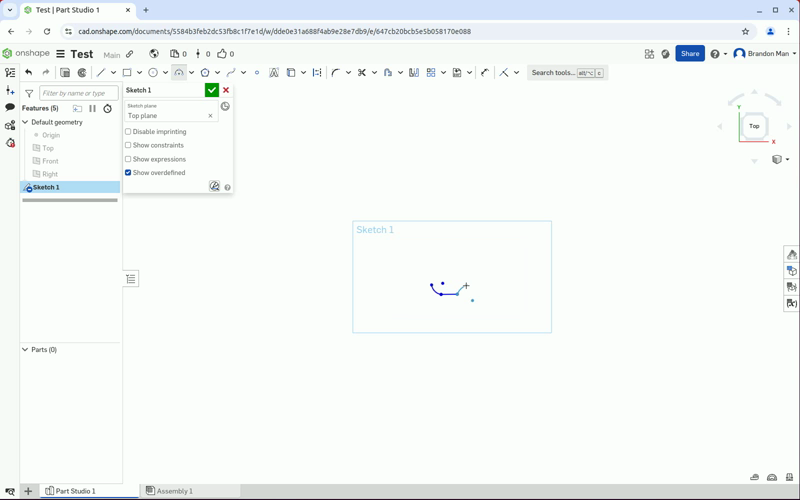
scroll(6)
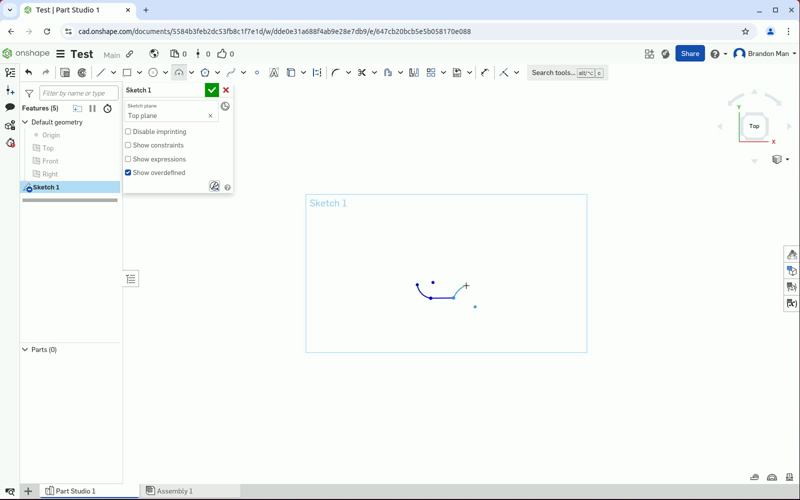
scroll(6)
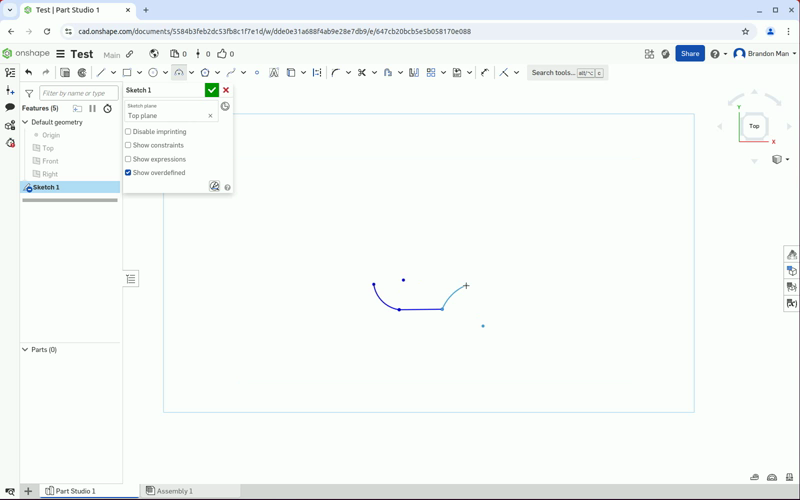
scroll(6)
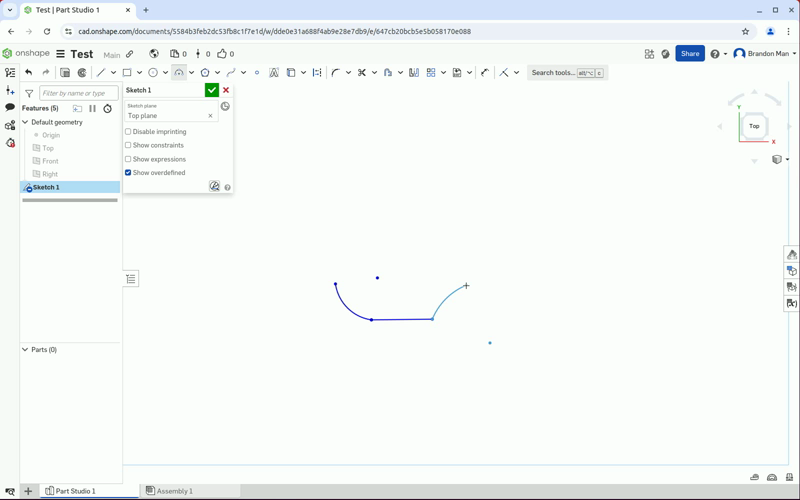
click(466, 285)
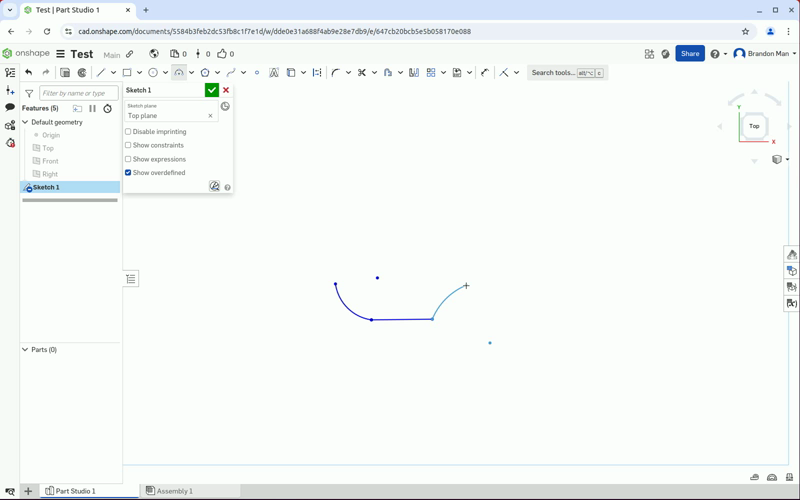
scroll(-6)
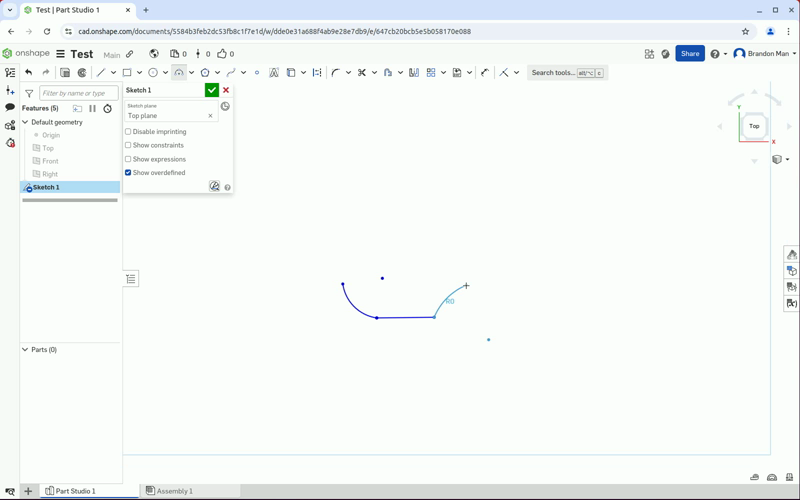
scroll(-6)
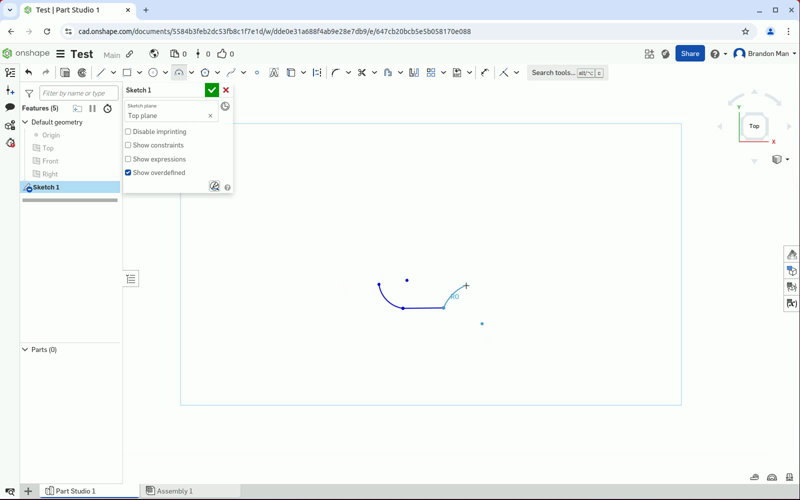
scroll(-6)
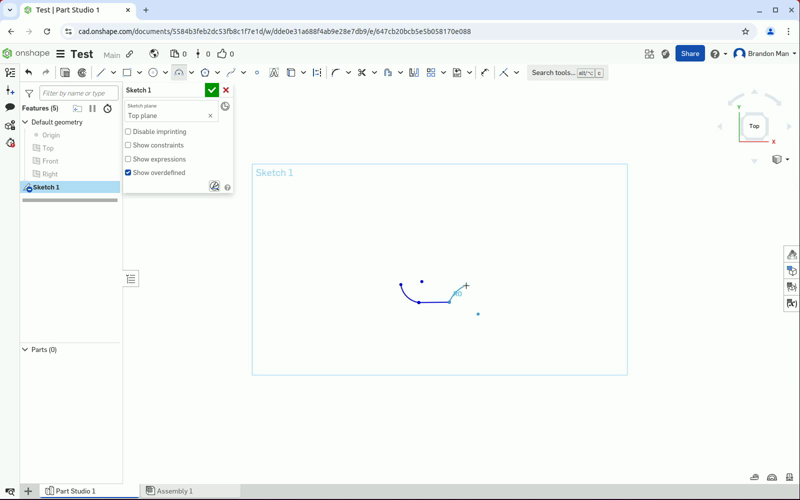
scroll(-6)
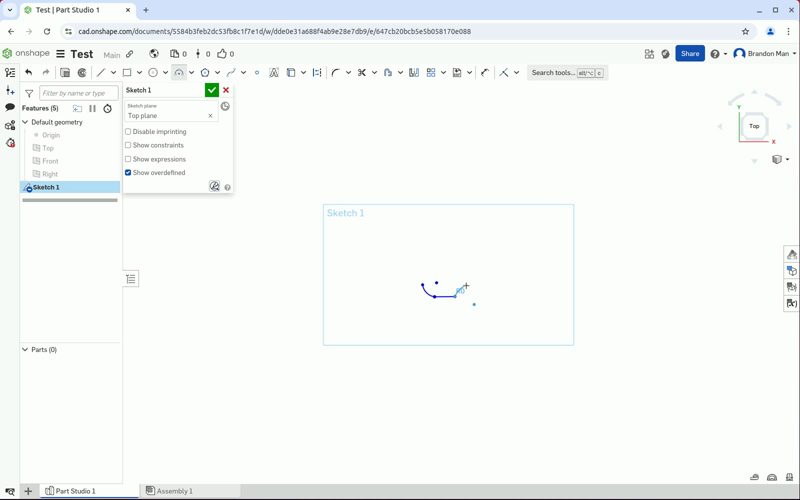
scroll(-6)
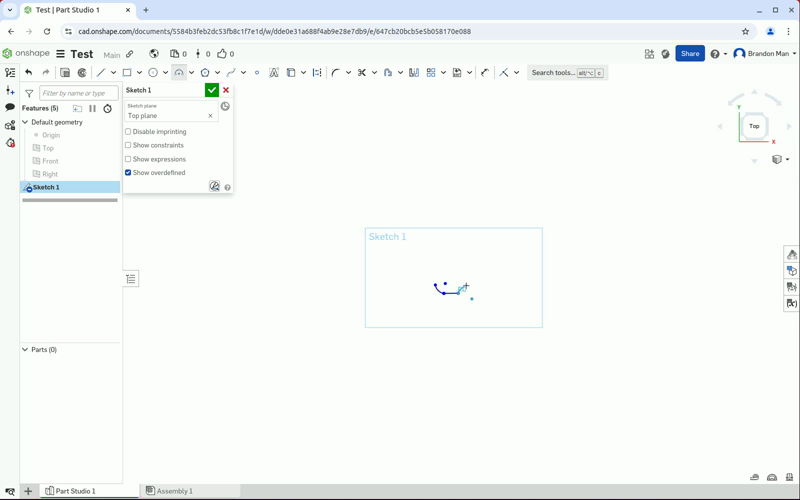
scroll(-6)
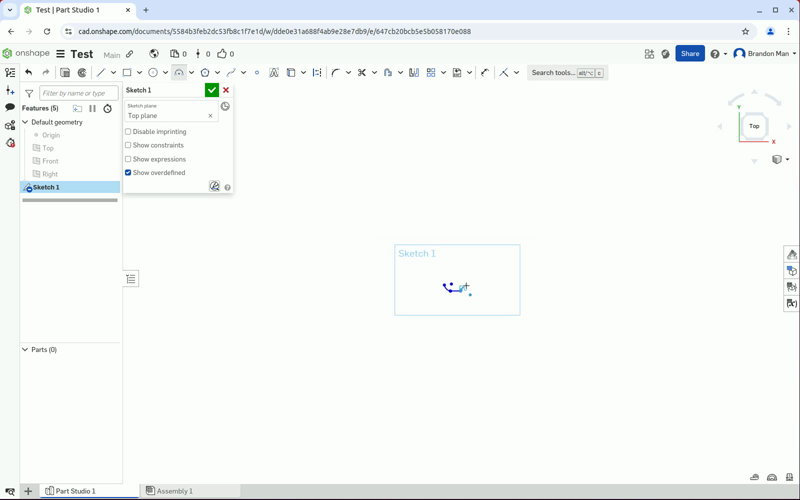
scroll(-6)
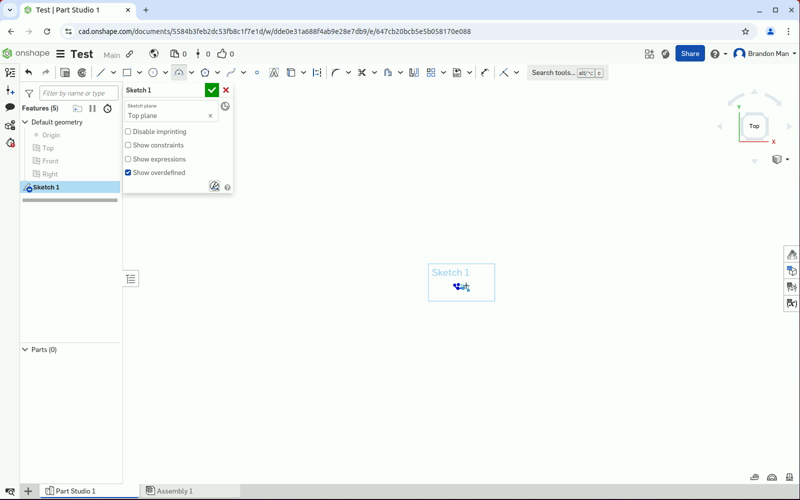
mouse_move(465, 287)
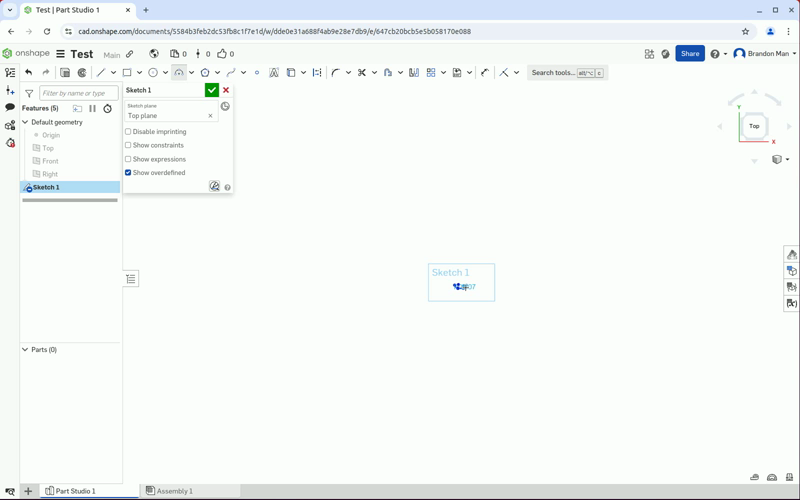
scroll(6)
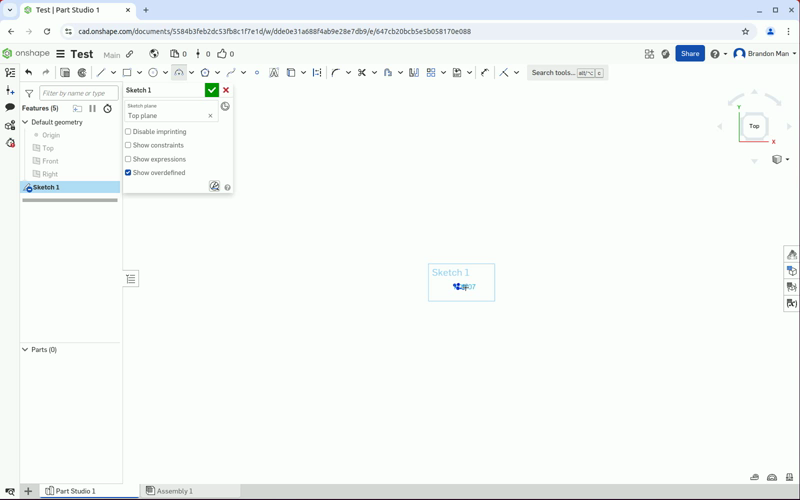
scroll(6)
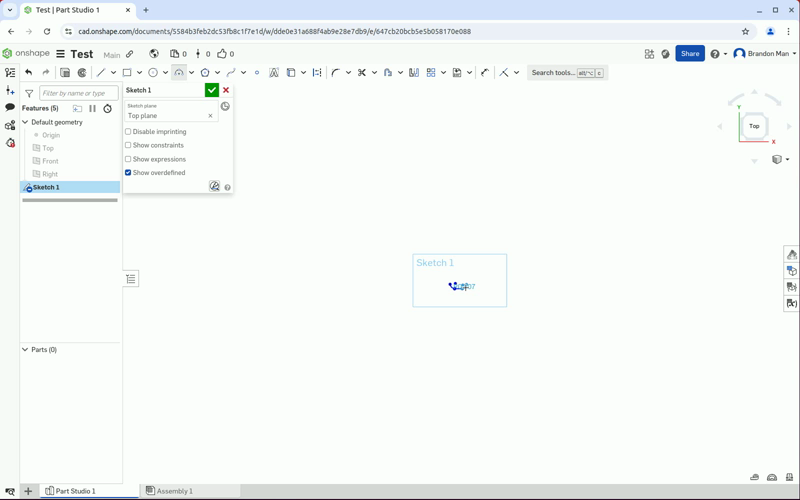
scroll(6)
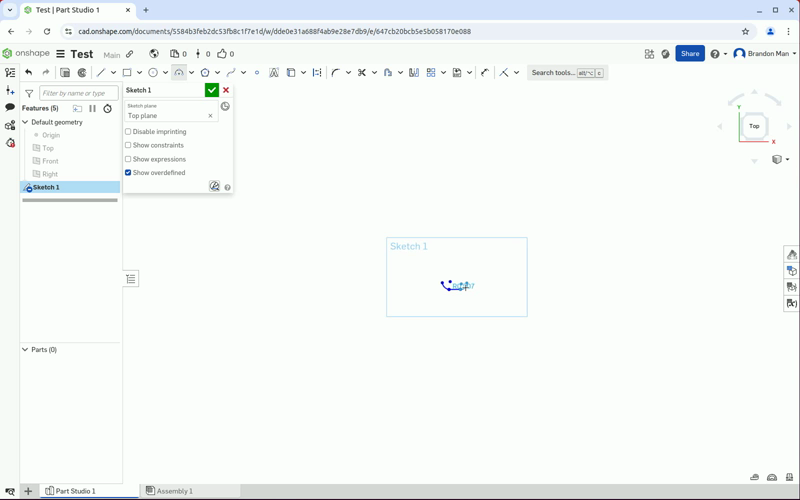
scroll(6)
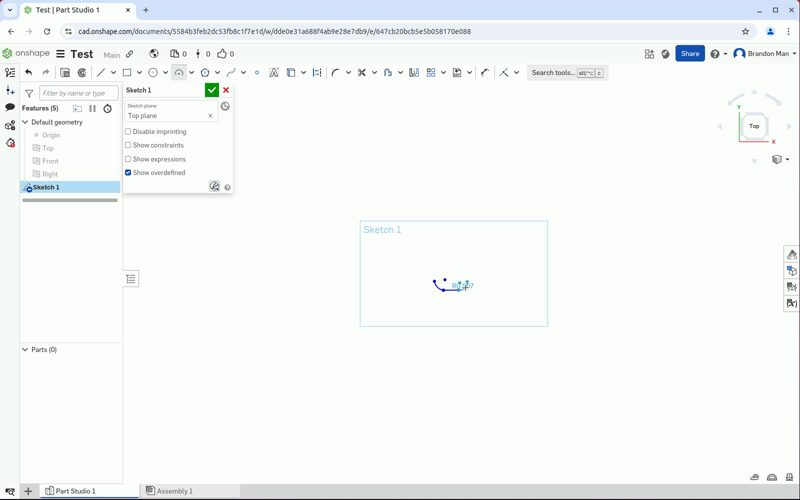
scroll(6)
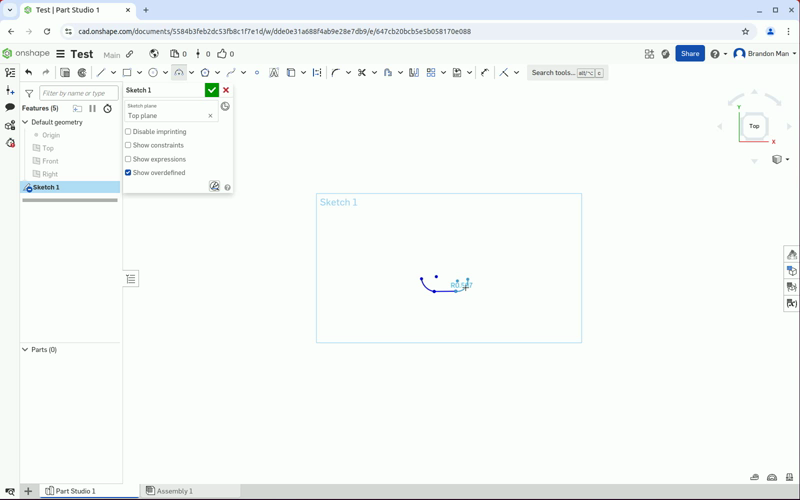
scroll(6)
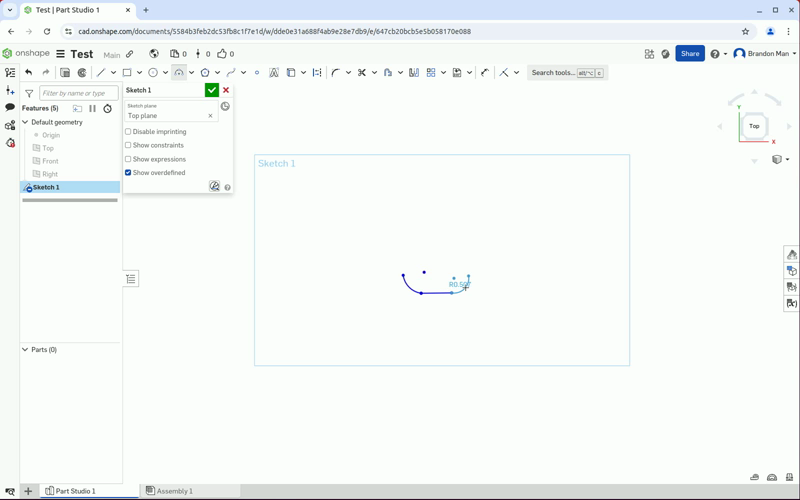
scroll(6)
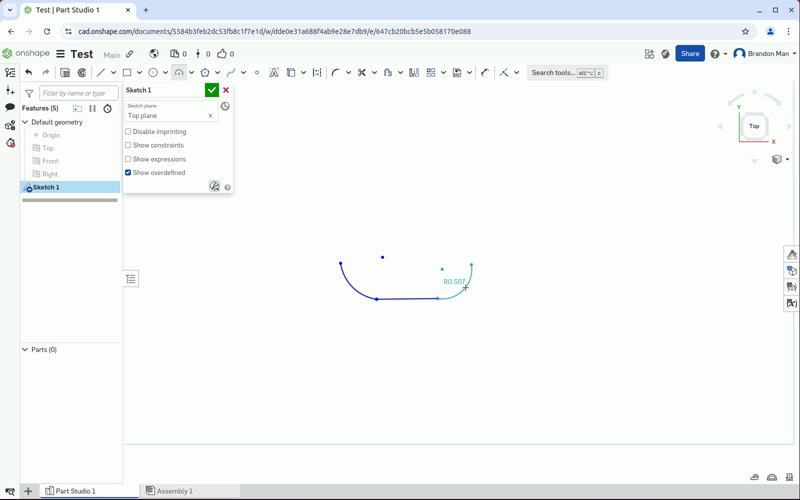
click(465, 287)
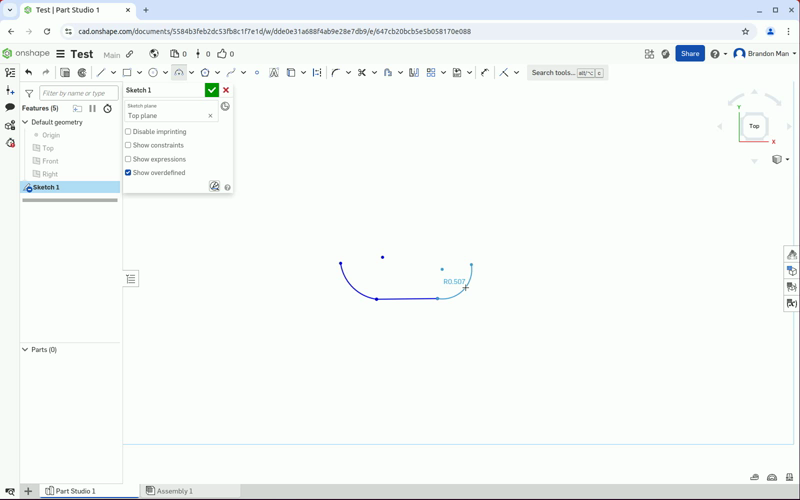
scroll(-6)
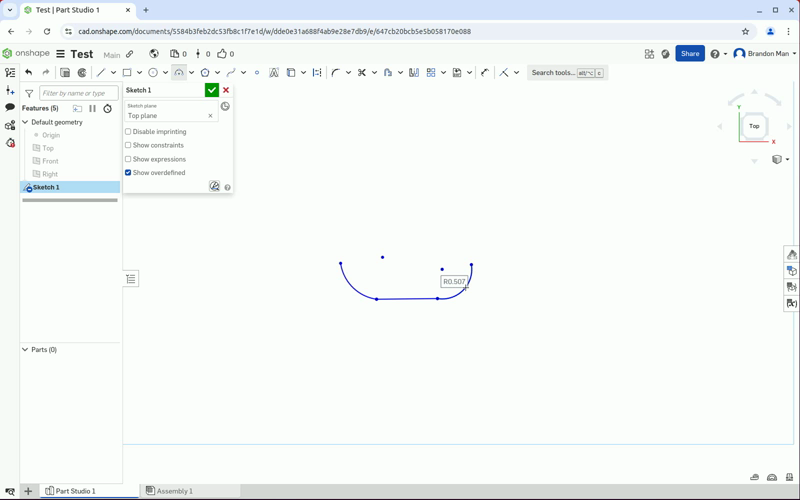
scroll(-6)
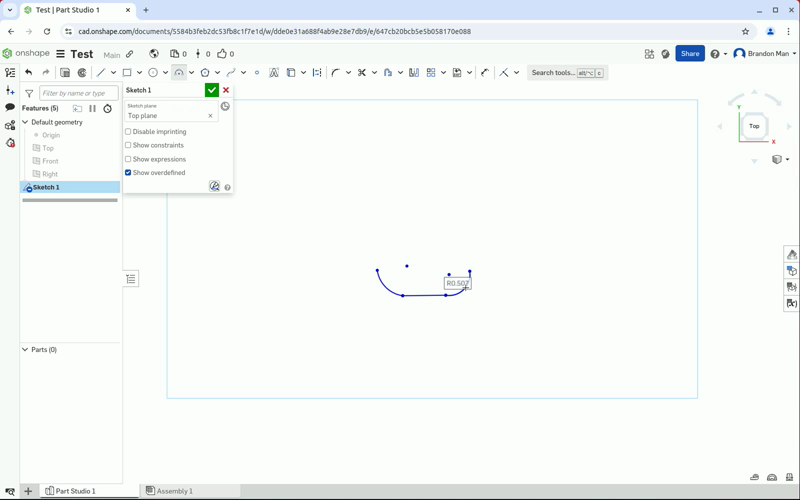
scroll(-6)
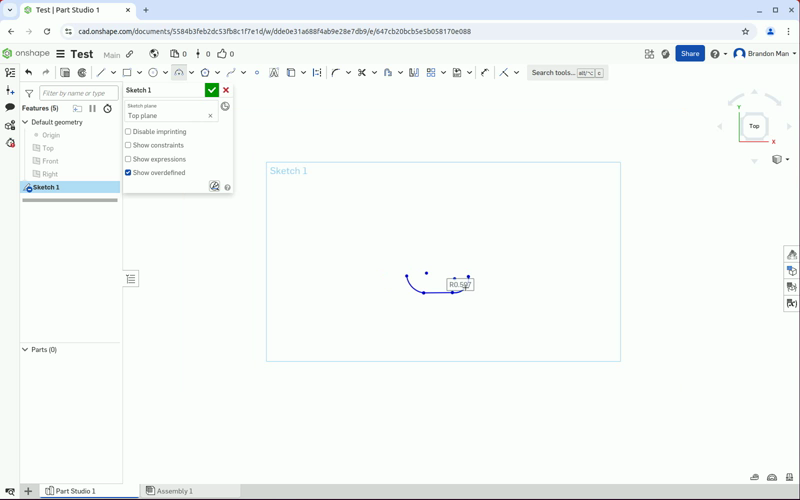
scroll(-6)
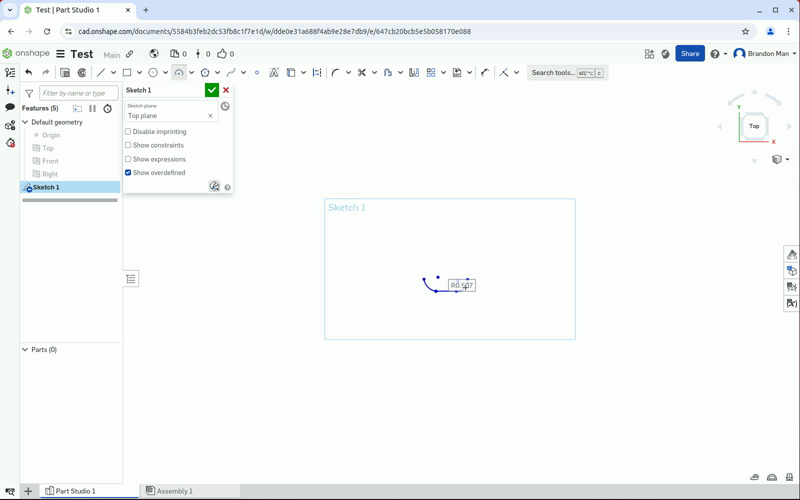
scroll(-6)
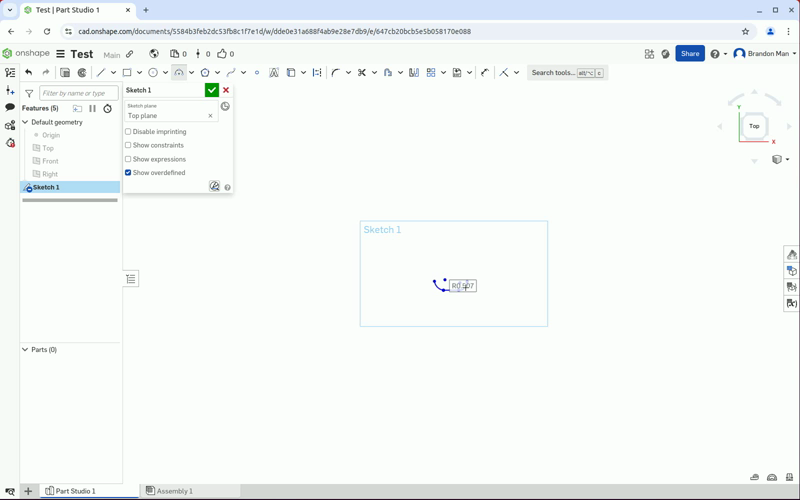
scroll(-6)
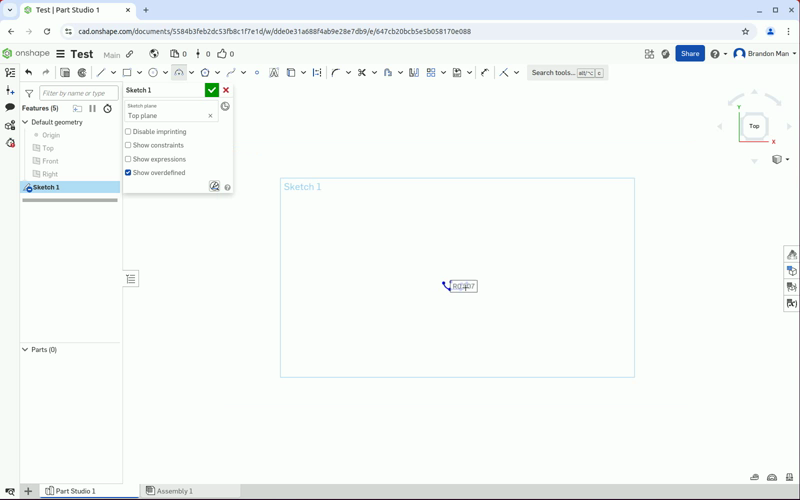
scroll(-6)
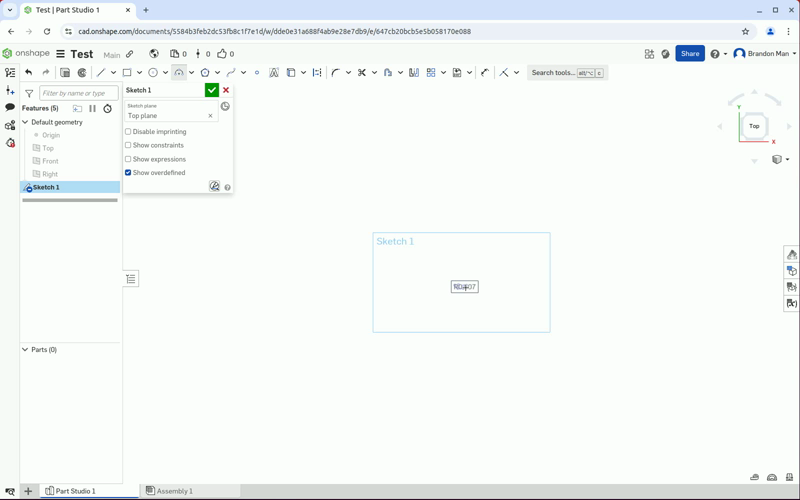
key_up(shift)
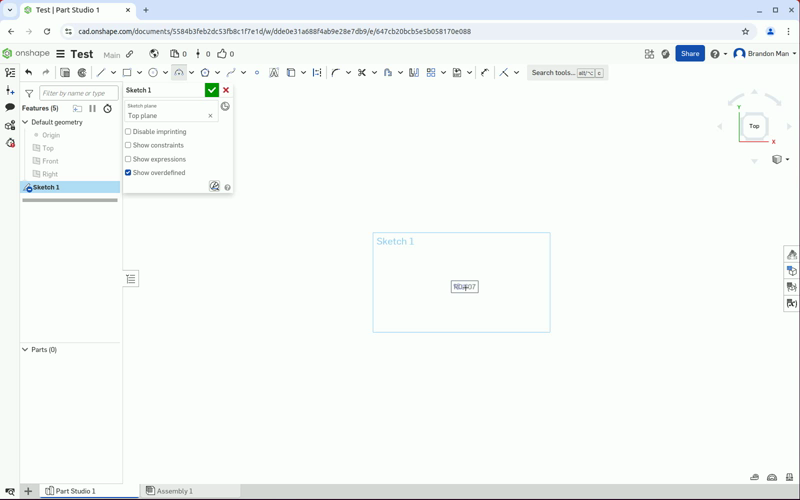
key(esc)
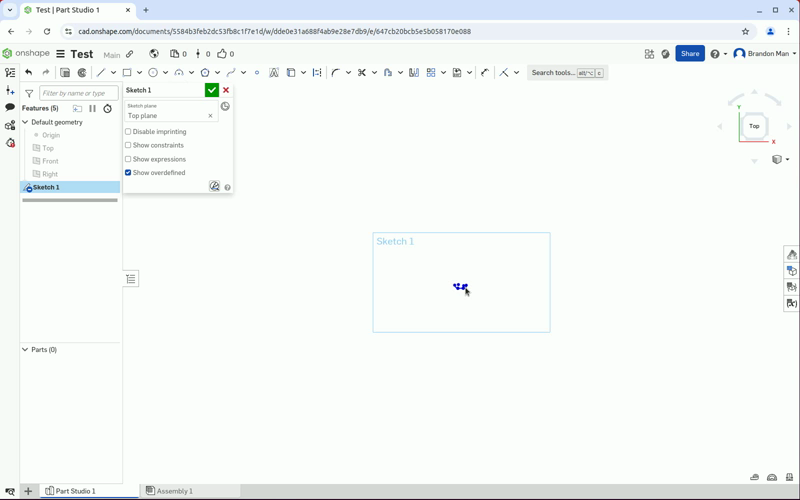
key(l)
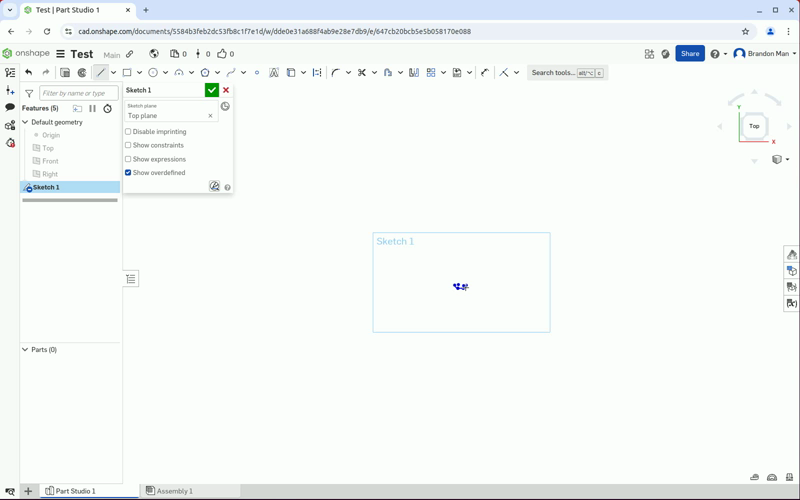
mouse_move(466, 285)
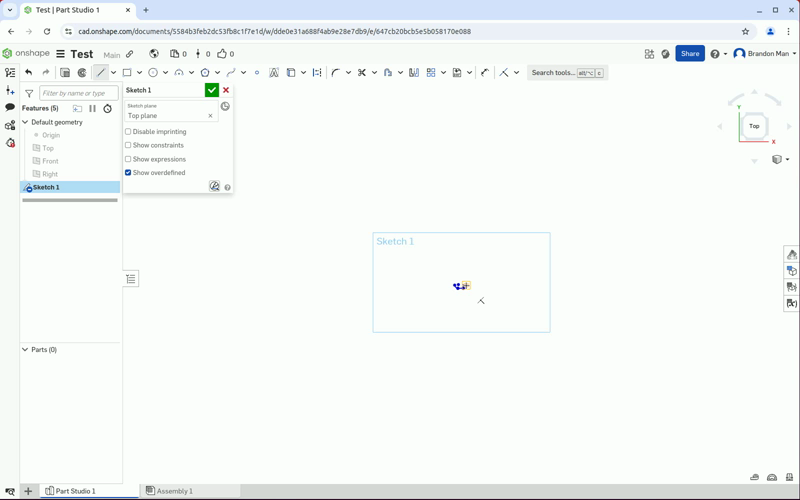
scroll(6)
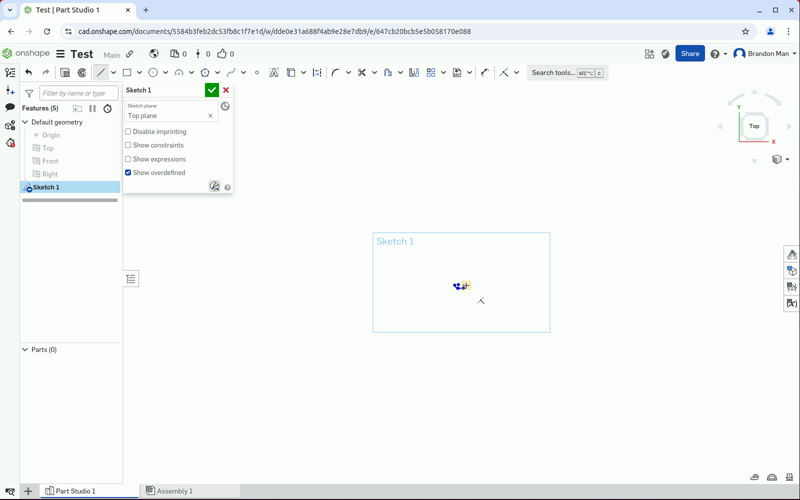
scroll(6)
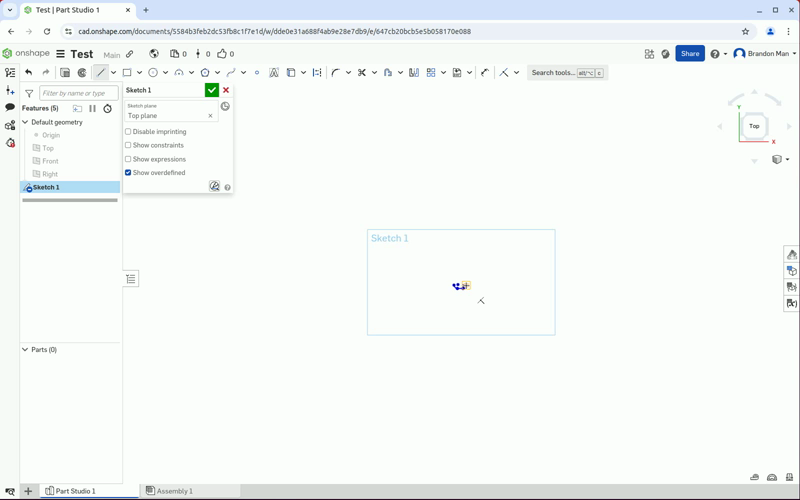
scroll(6)
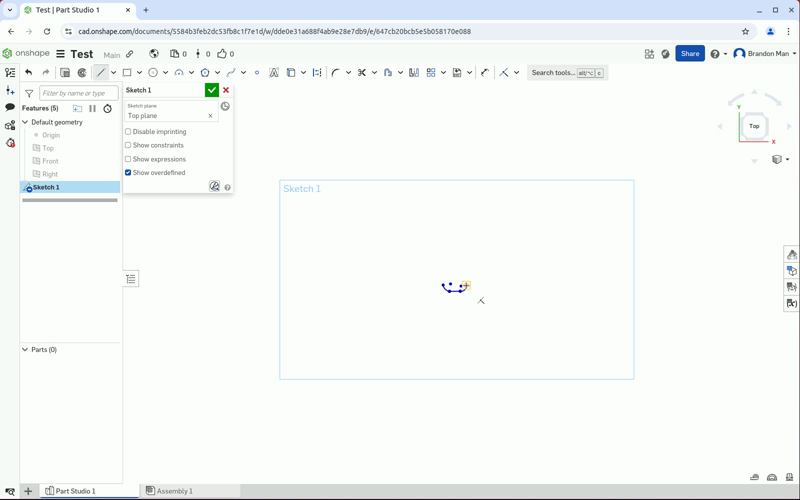
scroll(6)
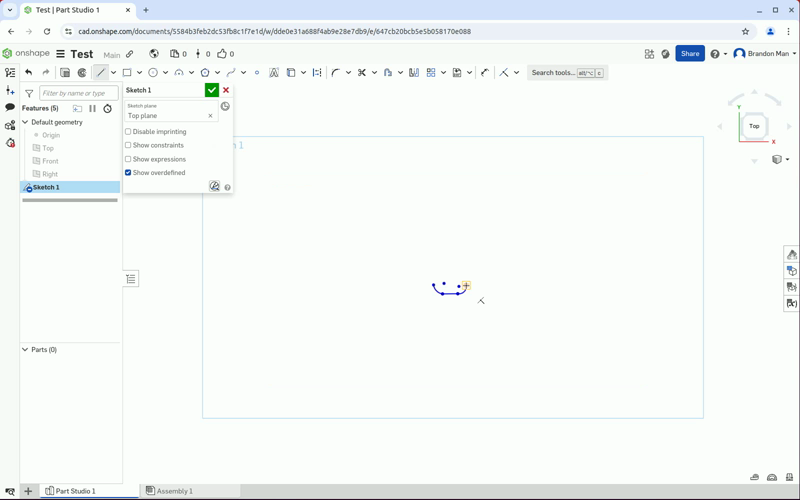
scroll(6)
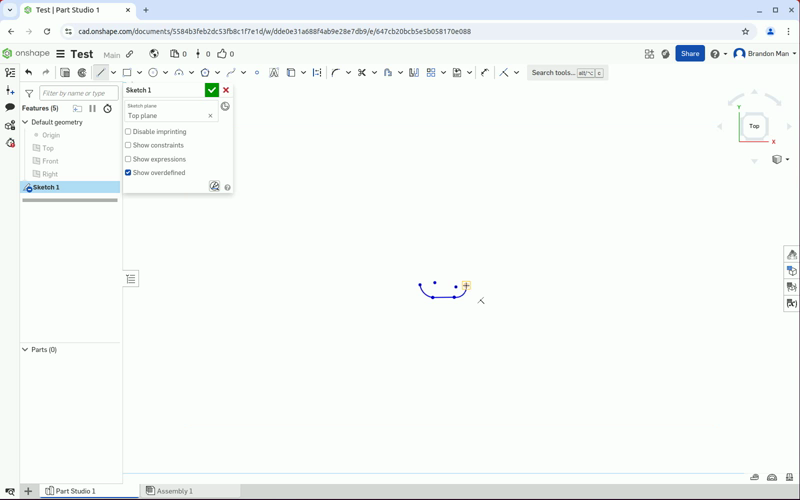
scroll(6)
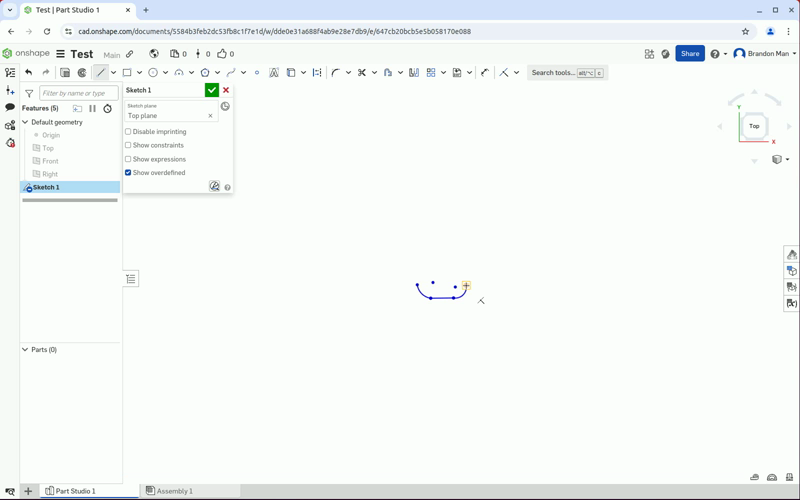
scroll(6)
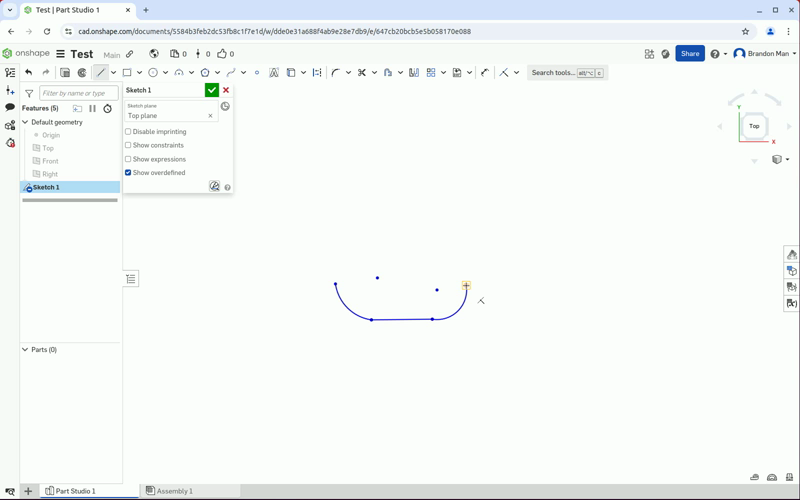
click(466, 285)
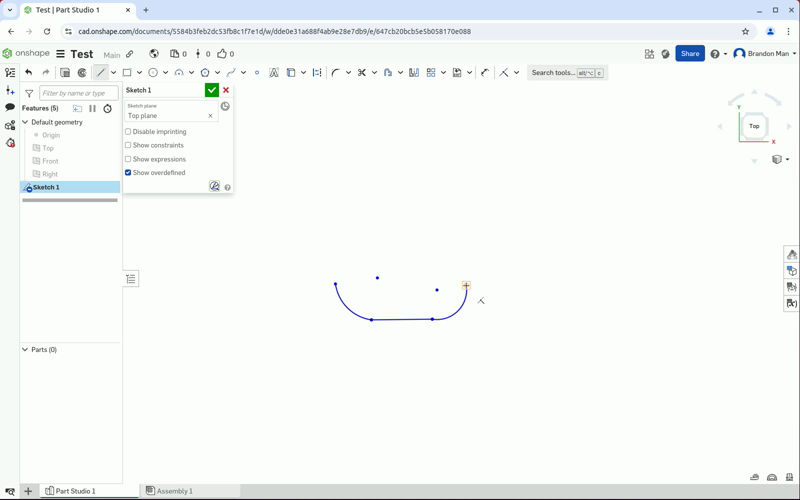
scroll(-6)
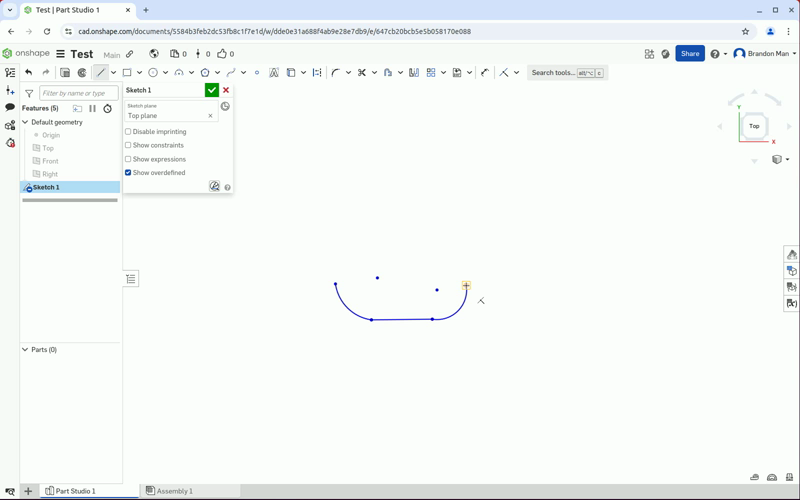
scroll(-6)
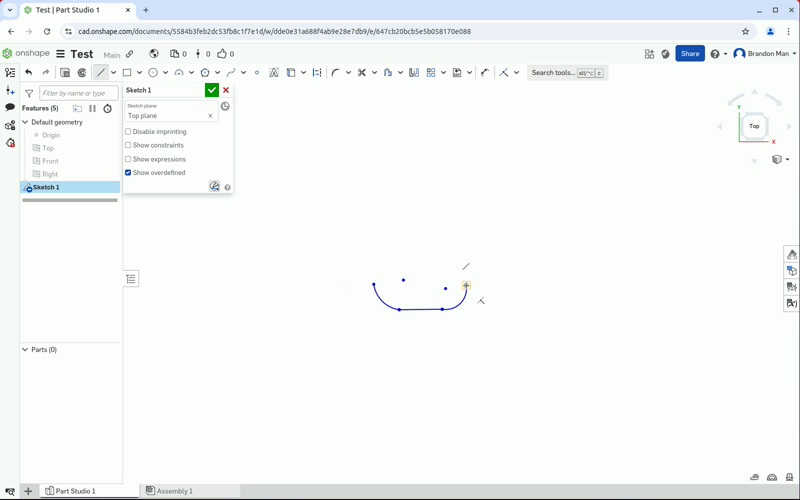
scroll(-6)
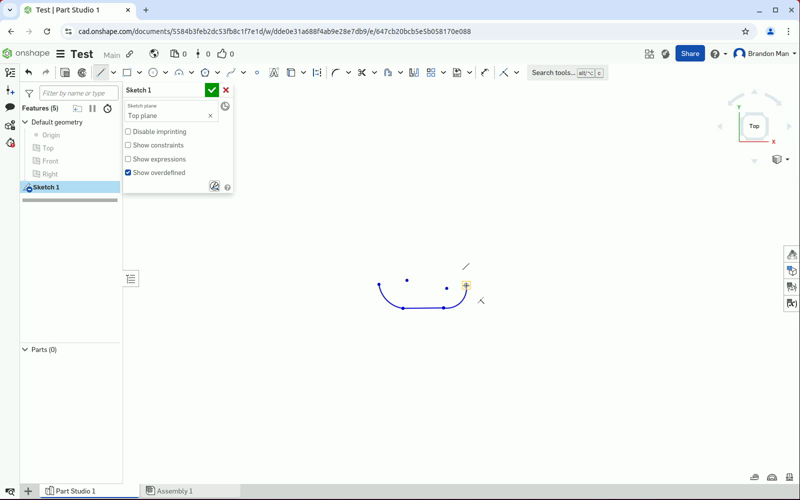
scroll(-6)
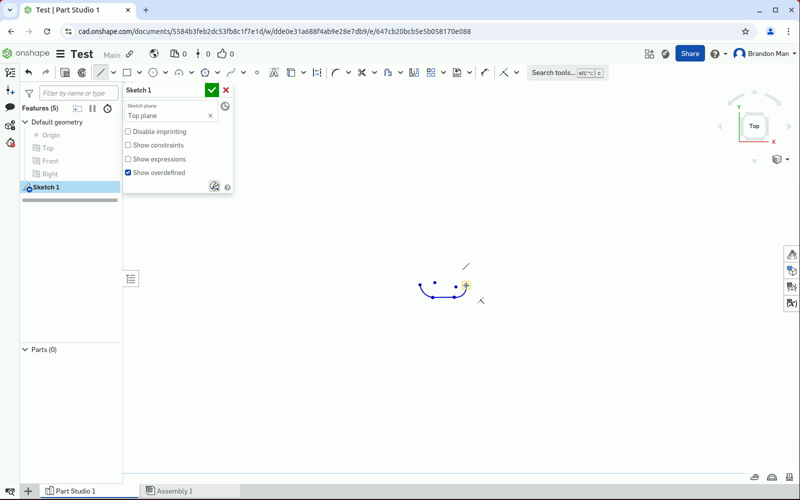
scroll(-6)
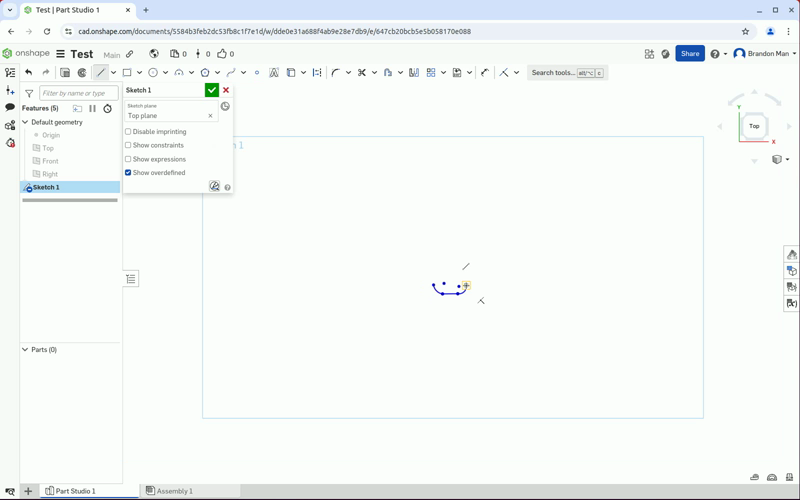
scroll(-6)
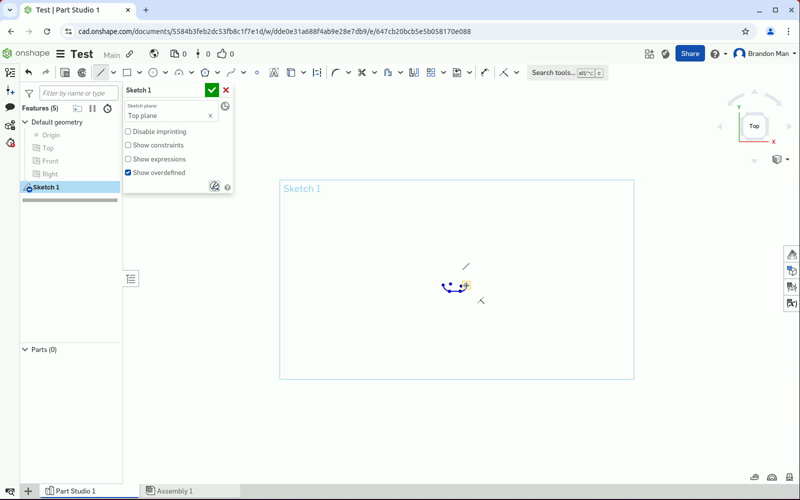
scroll(-6)
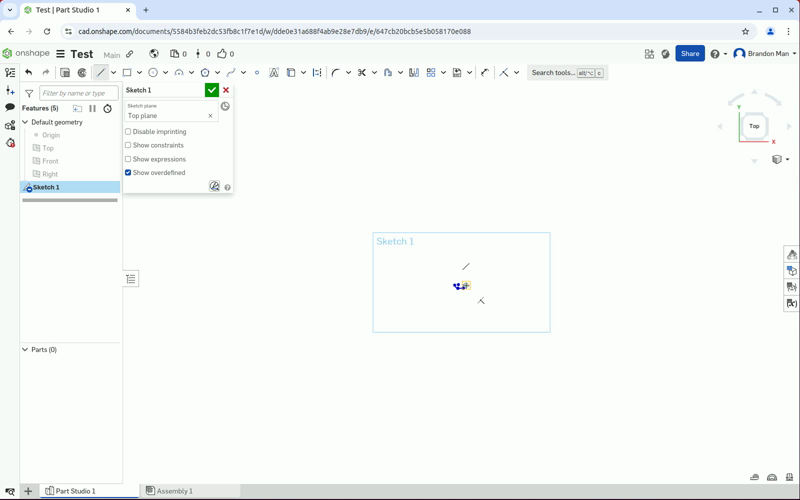
key_down(shift)
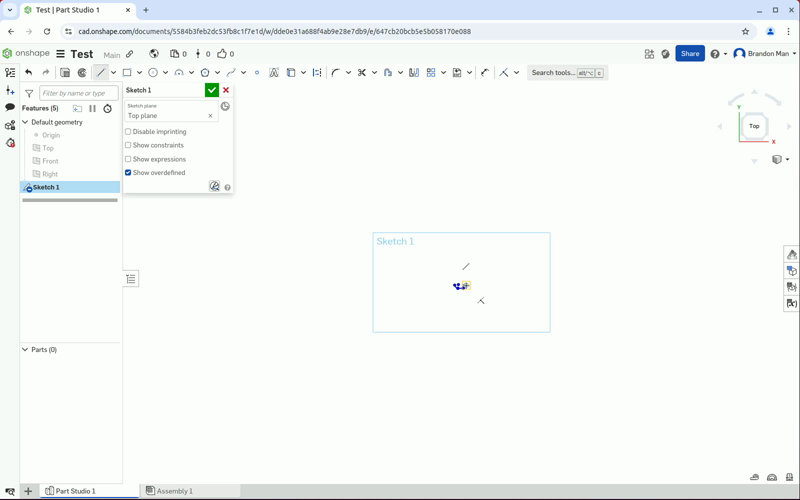
mouse_move(496, 285)
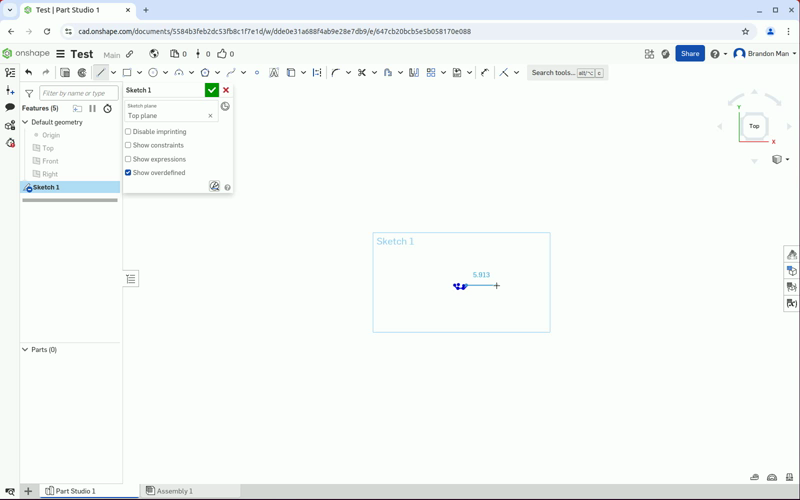
mouse_move(466, 279)
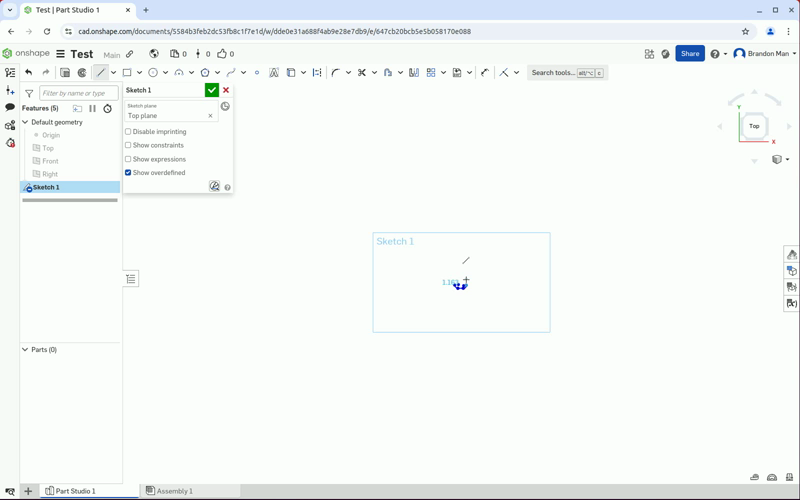
scroll(6)
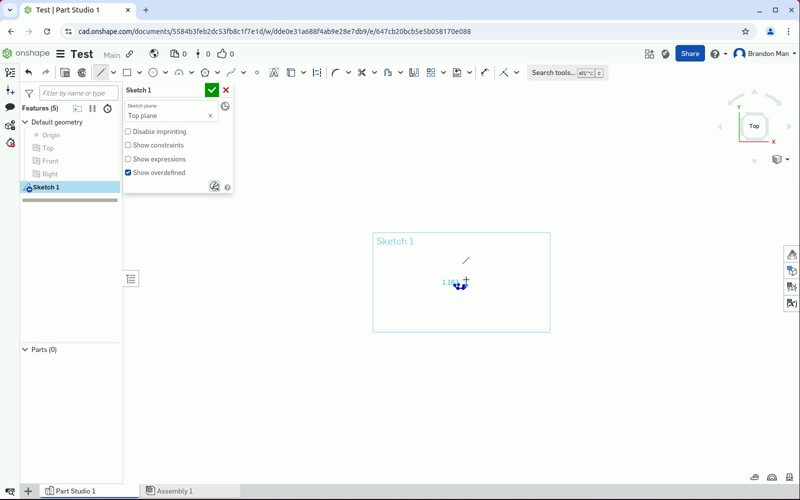
scroll(6)
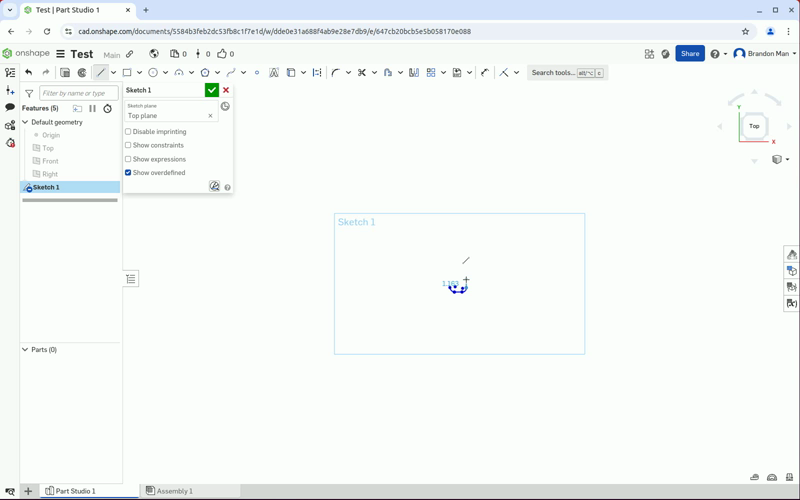
scroll(6)
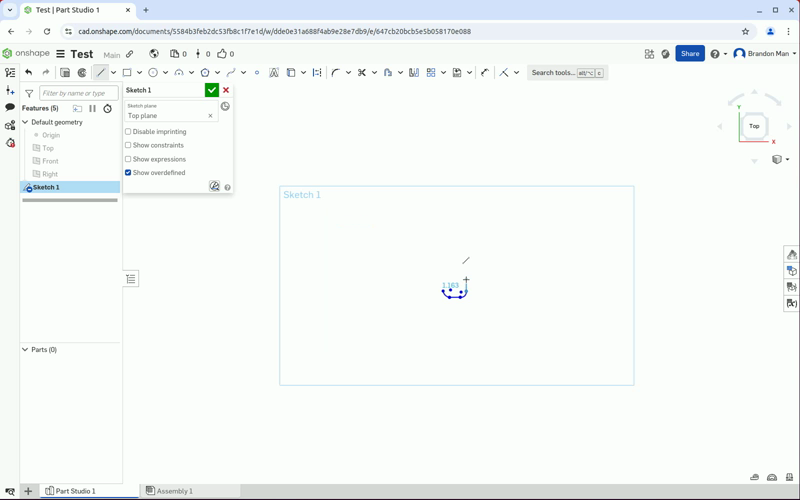
scroll(6)
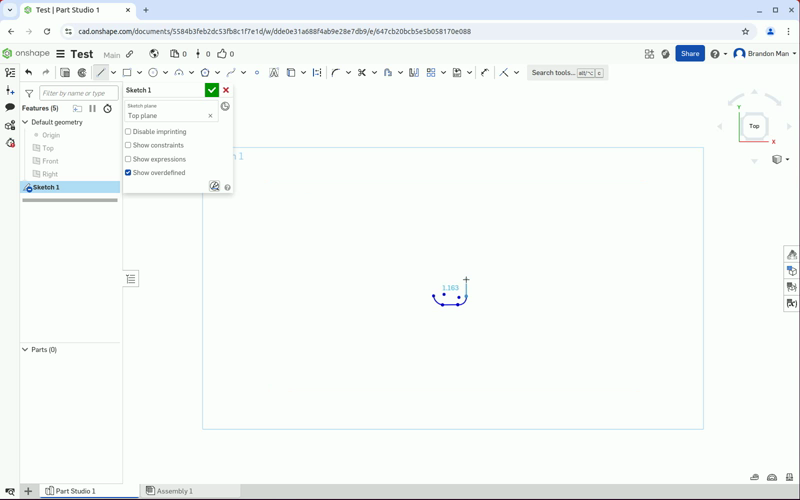
scroll(6)
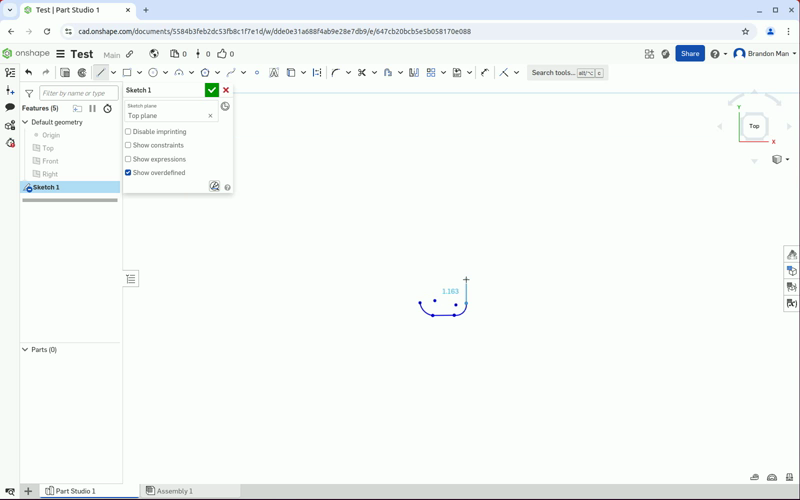
scroll(6)
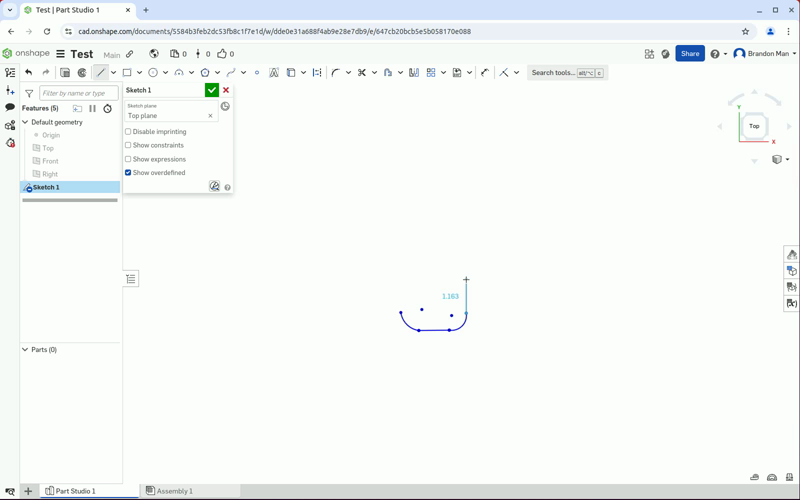
scroll(6)
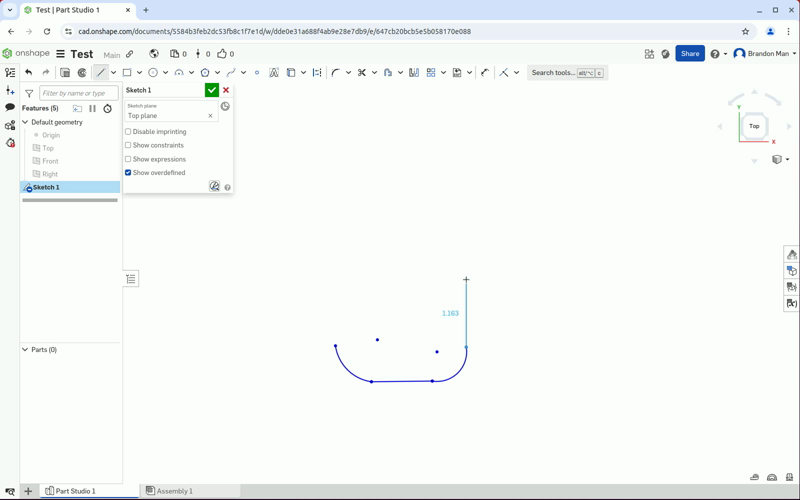
click(466, 279)
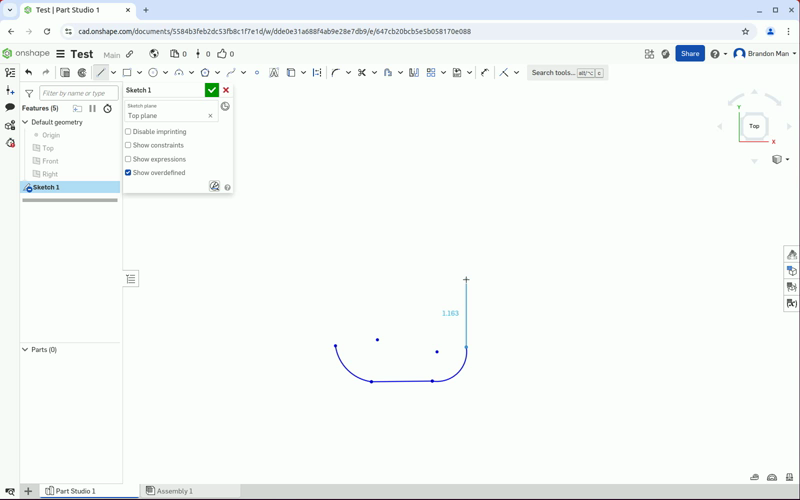
scroll(-6)
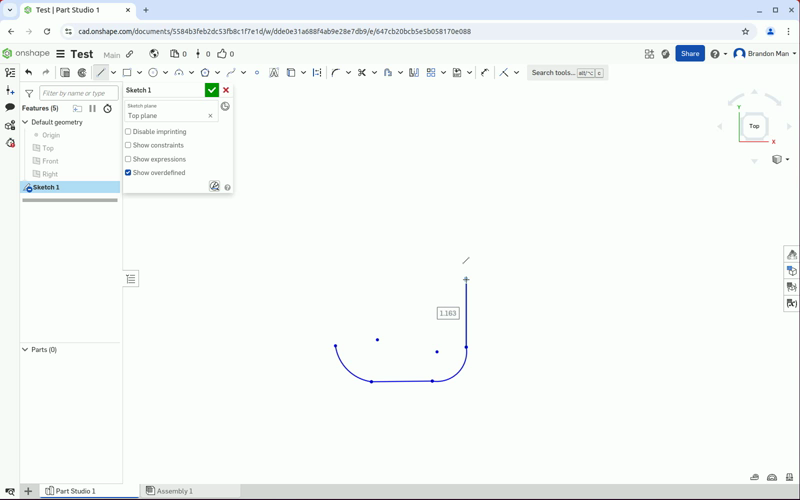
scroll(-6)
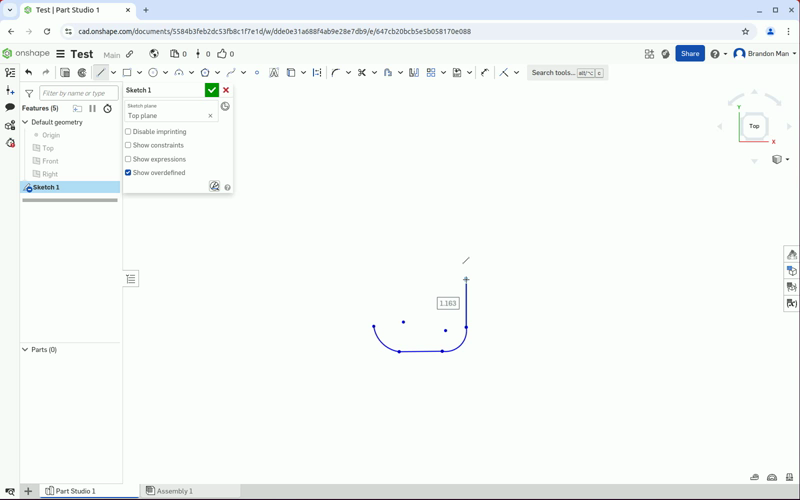
scroll(-6)
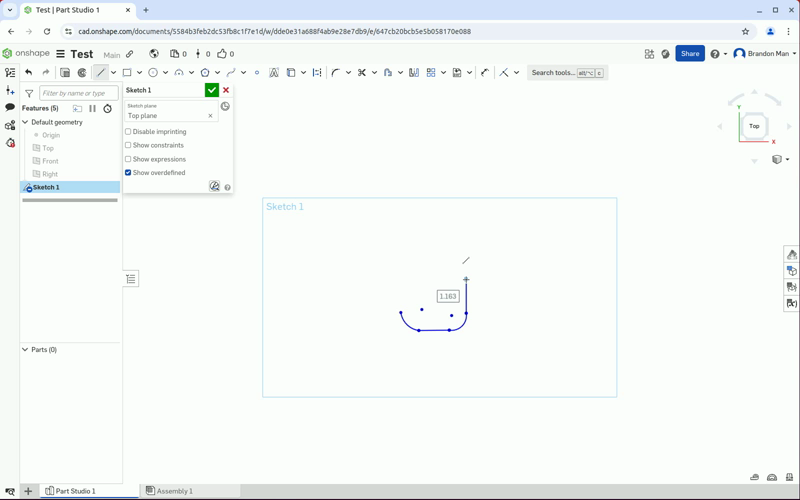
scroll(-6)
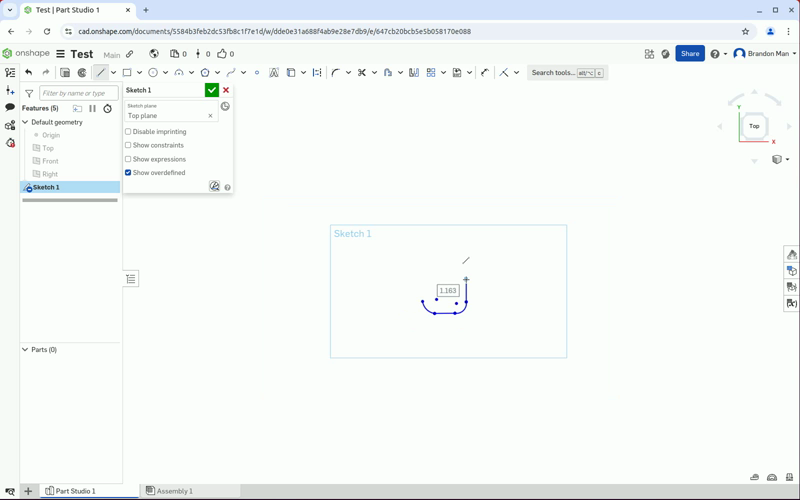
scroll(-6)
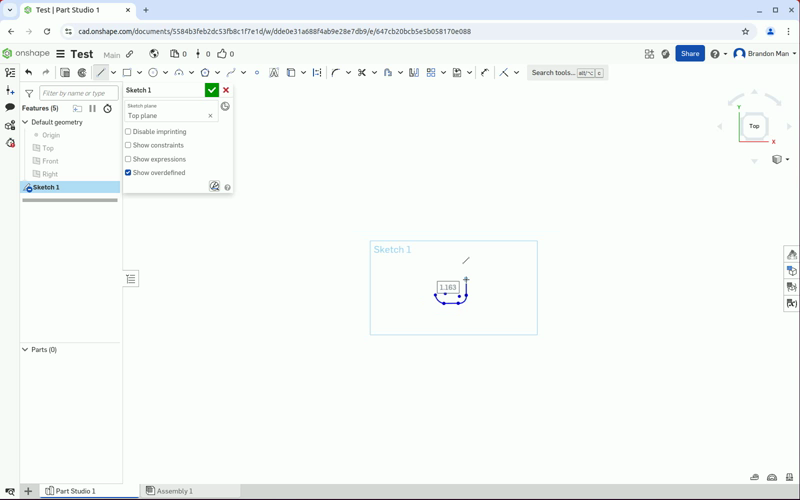
scroll(-6)
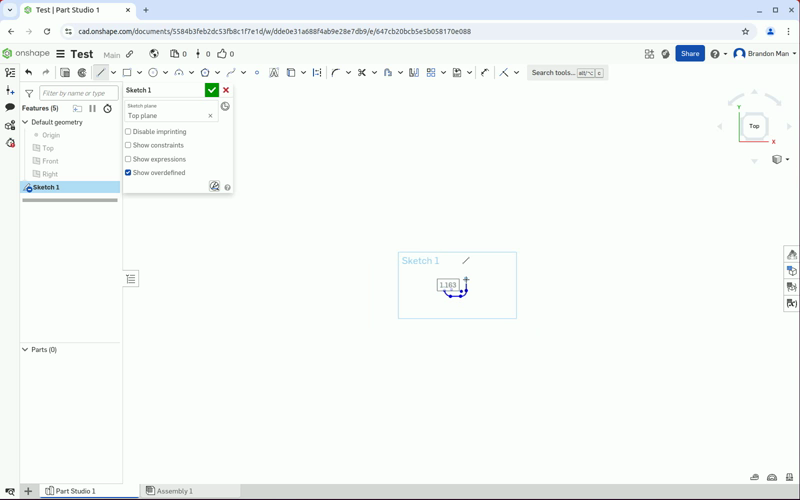
scroll(-6)
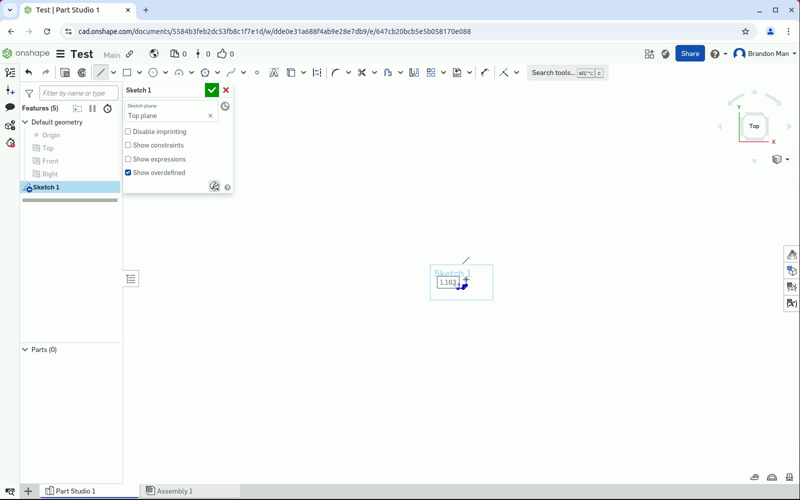
key_up(shift)
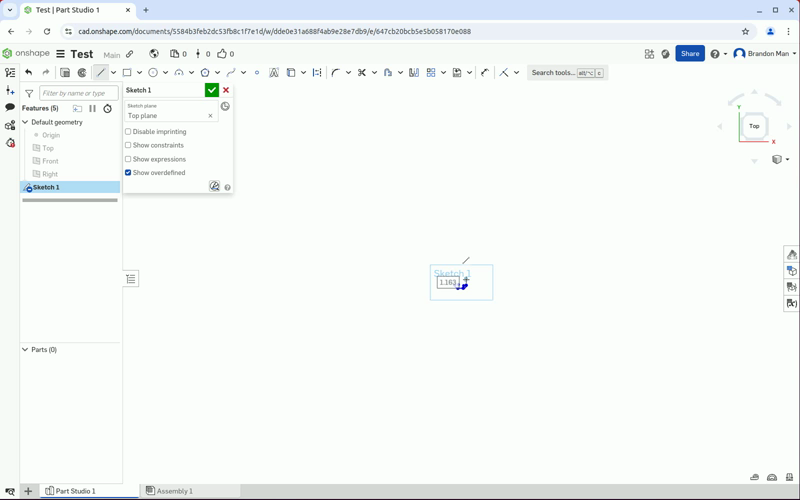
key(esc)
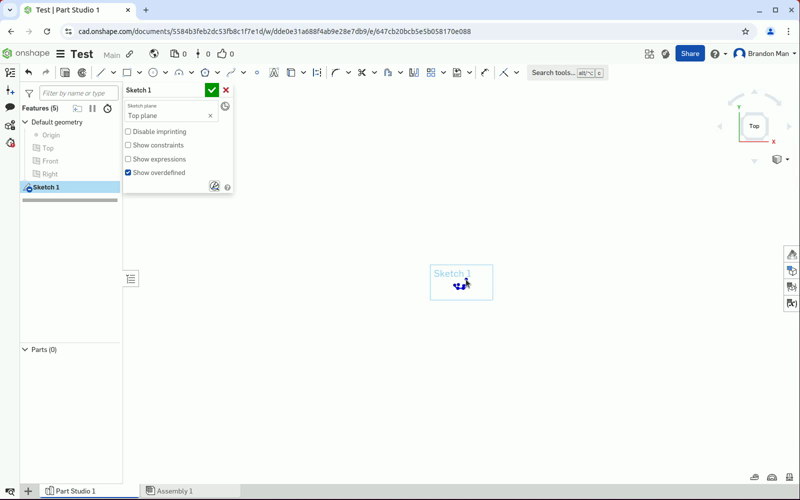
key(a)
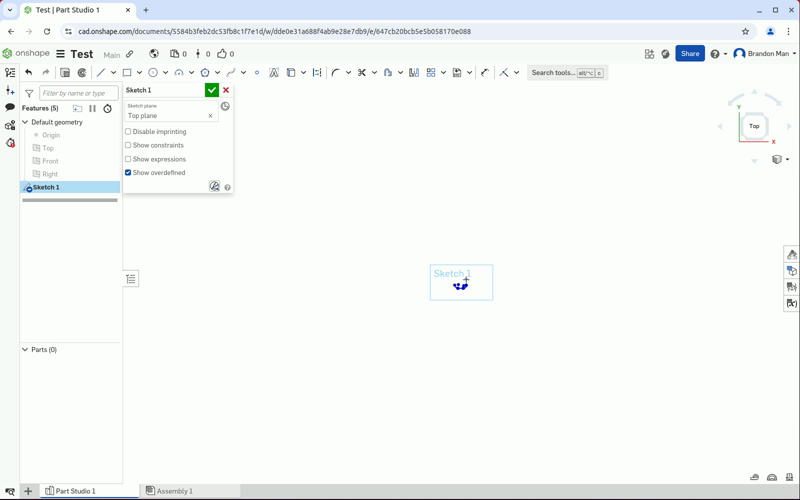
mouse_move(466, 279)
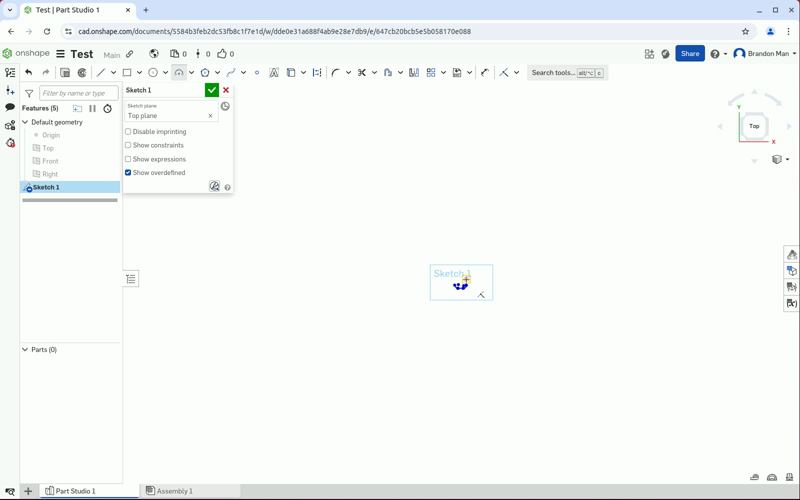
click(466, 279)
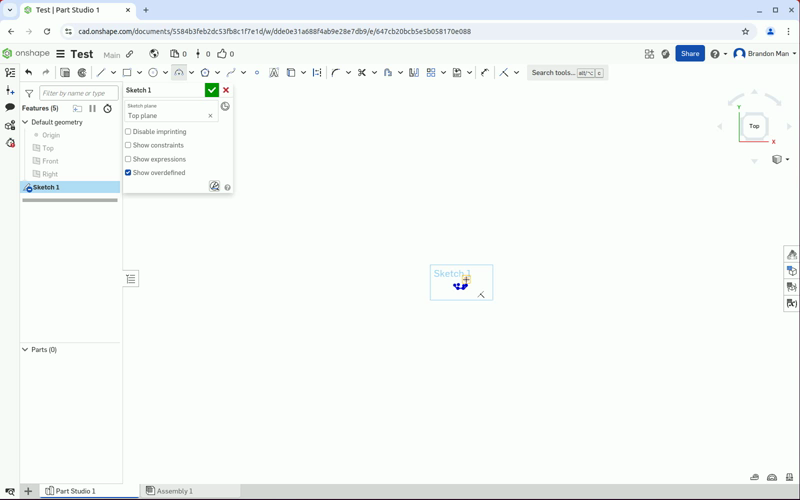
key_down(shift)
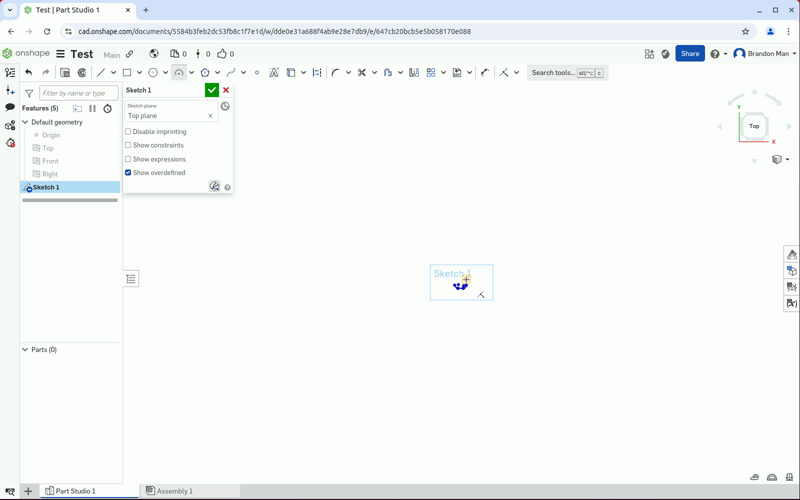
mouse_move(463, 276)
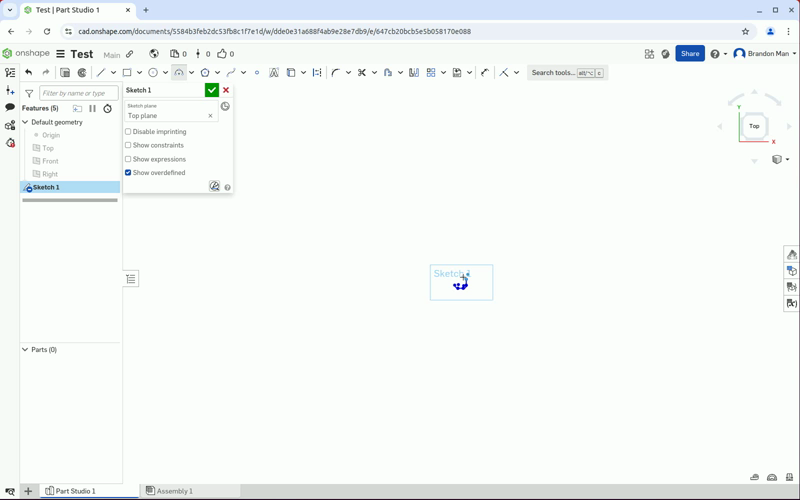
scroll(6)
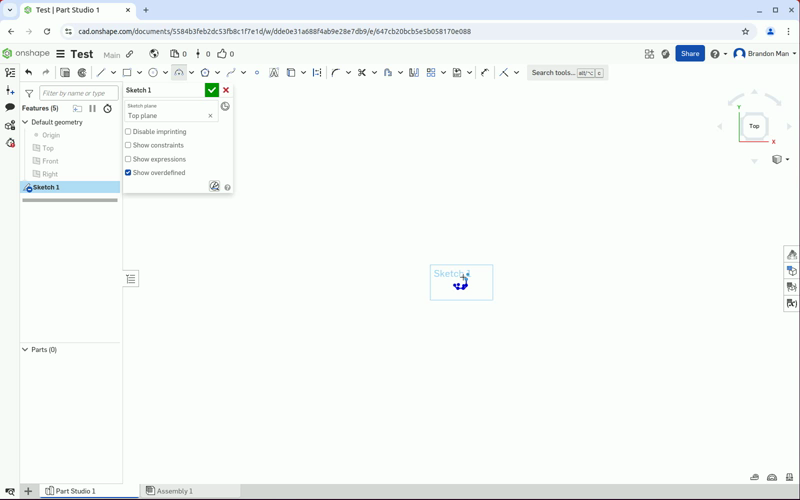
scroll(6)
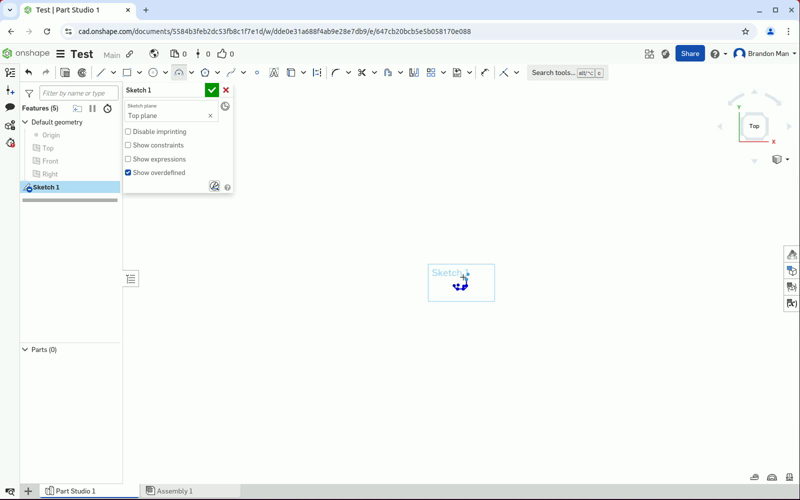
scroll(6)
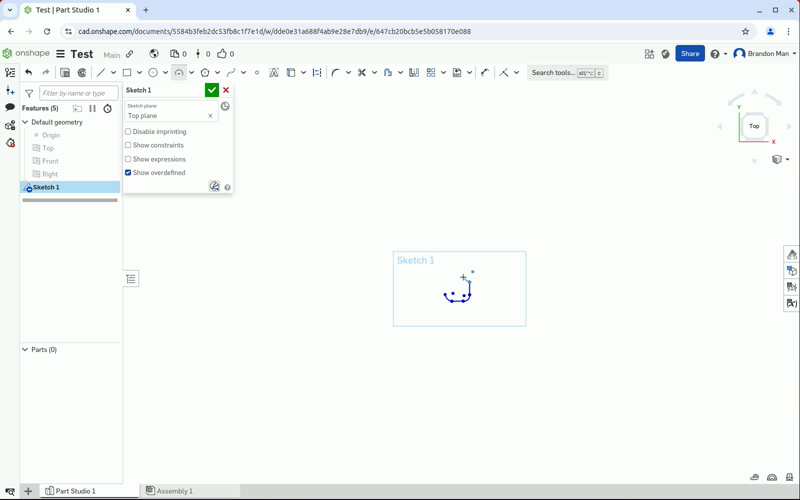
scroll(6)
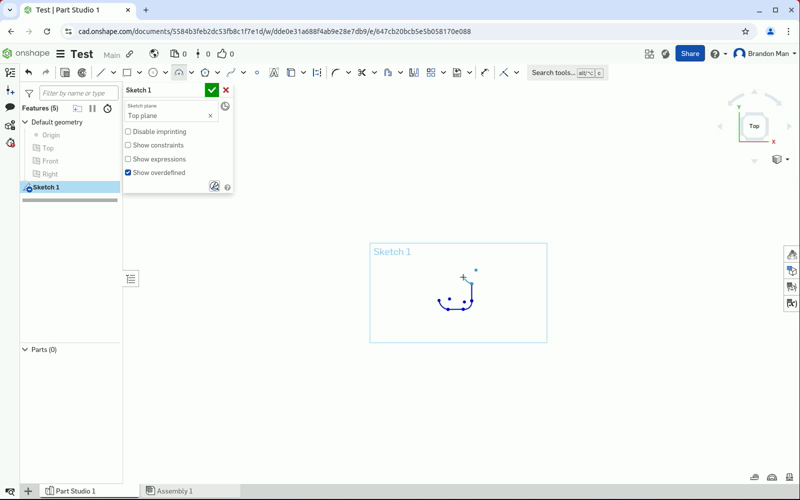
scroll(6)
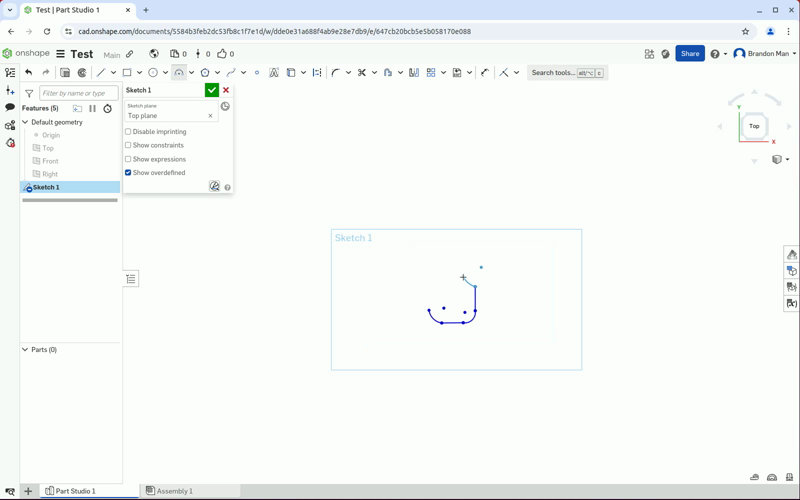
scroll(6)
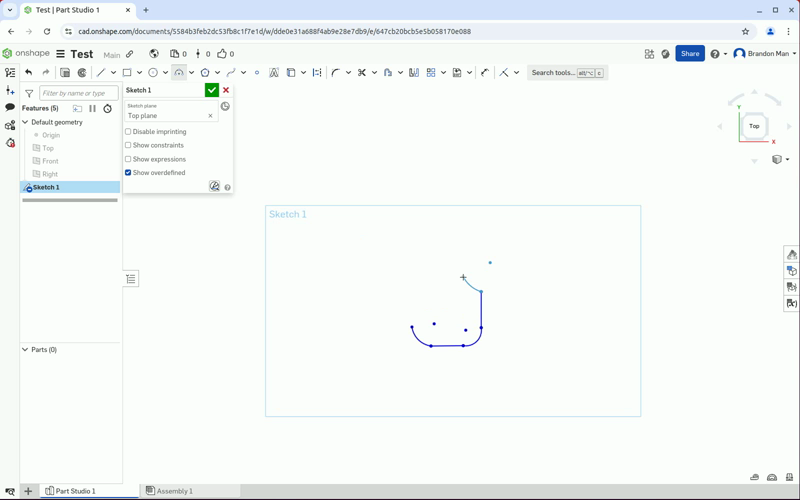
scroll(6)
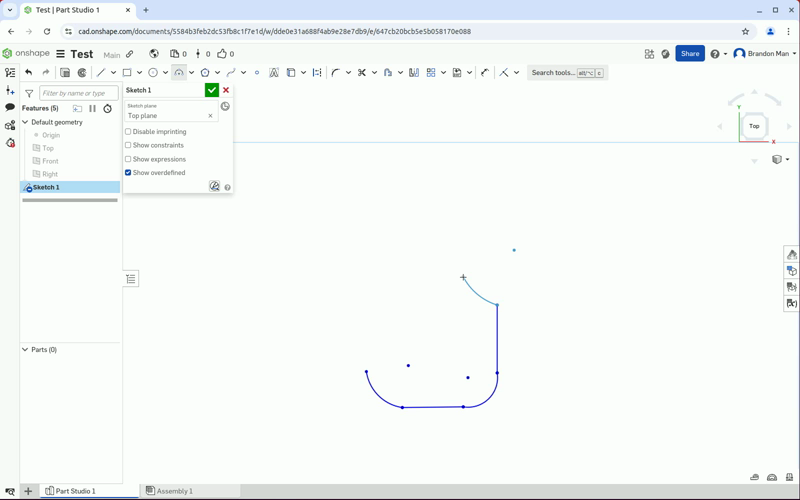
click(463, 276)
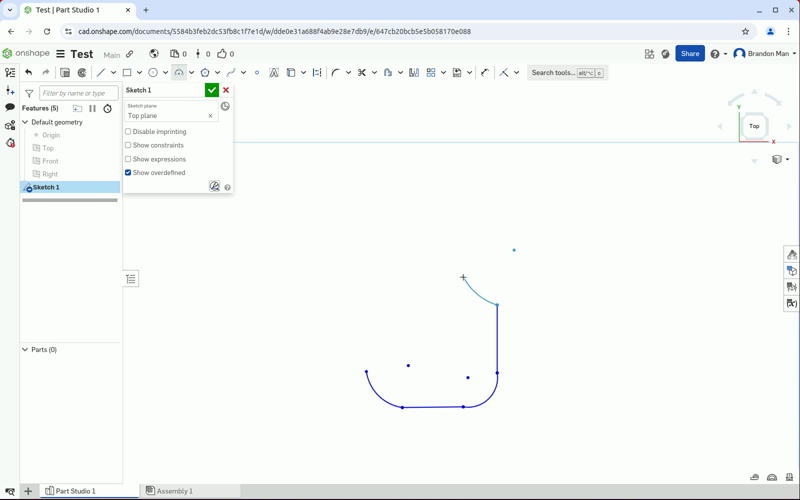
scroll(-6)
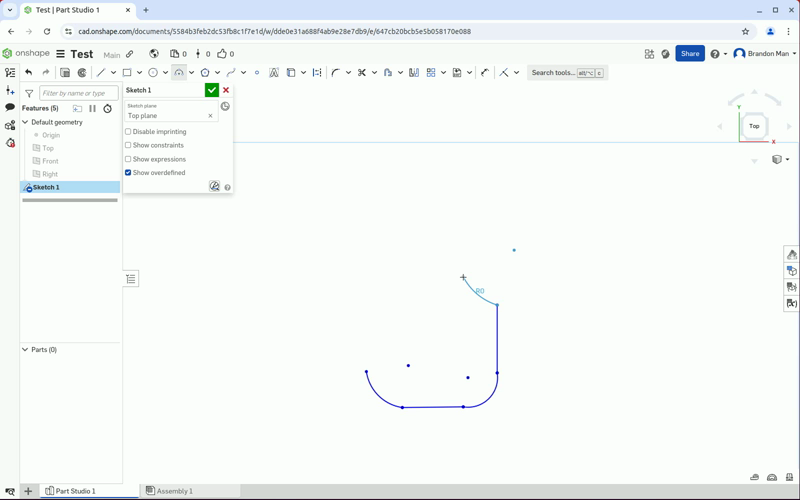
scroll(-6)
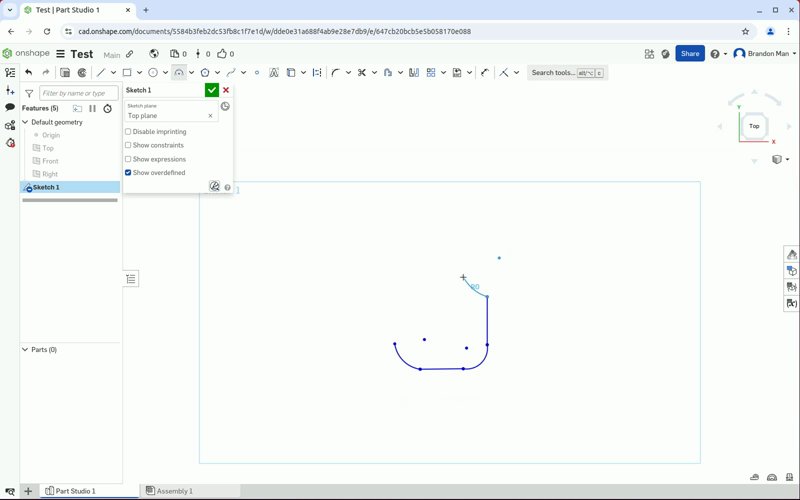
scroll(-6)
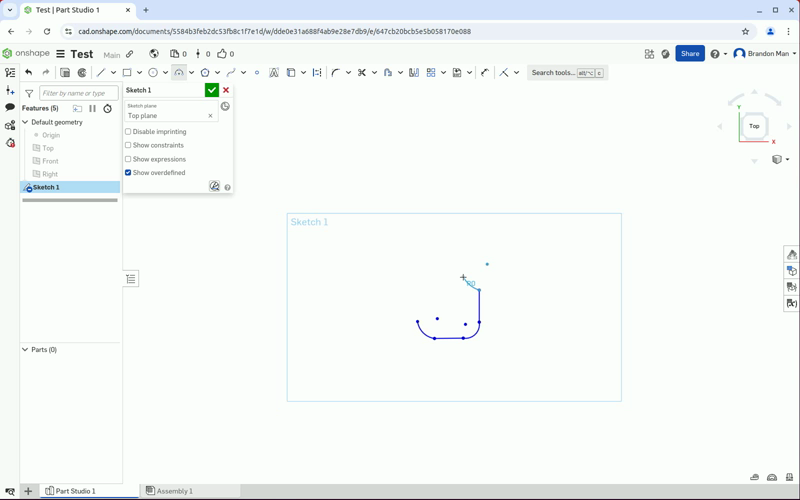
scroll(-6)
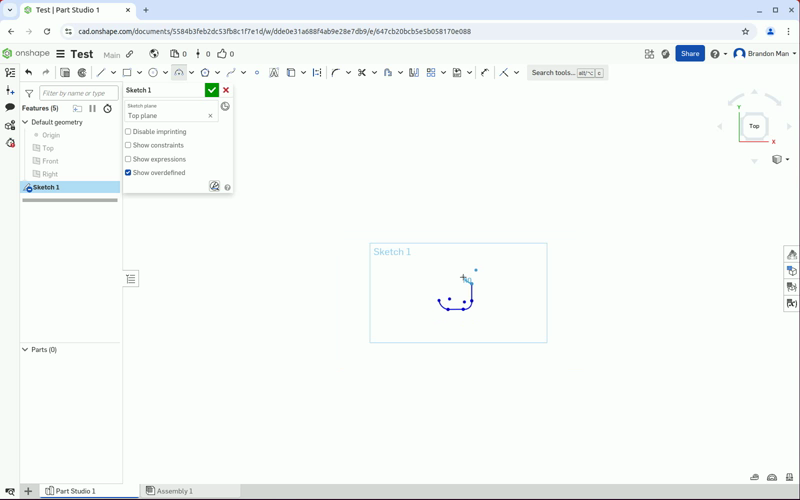
scroll(-6)
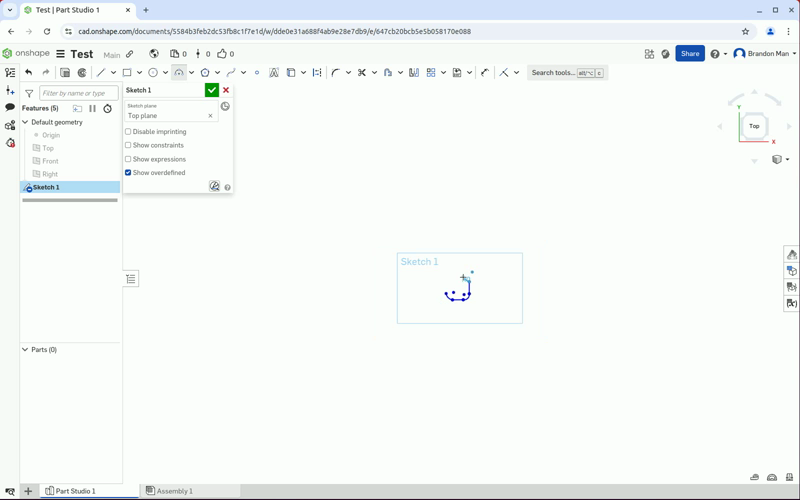
scroll(-6)
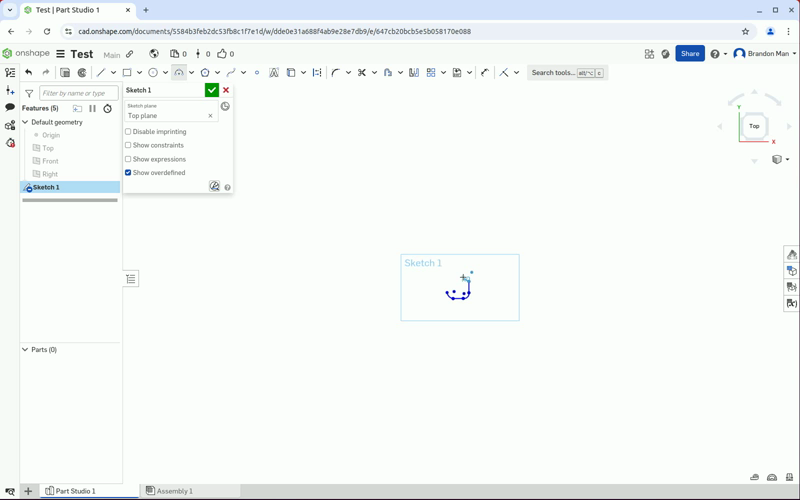
scroll(-6)
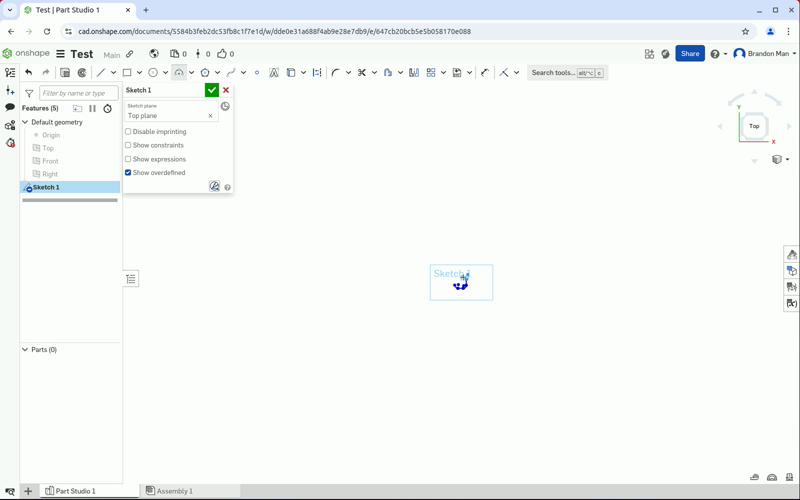
mouse_move(465, 277)
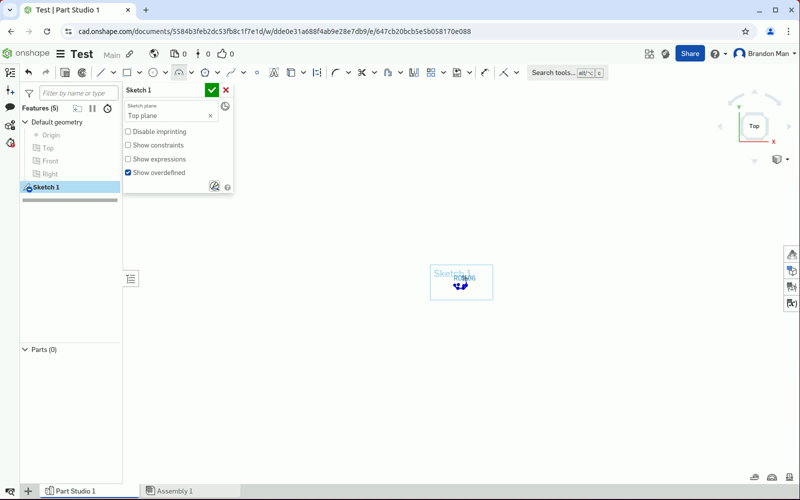
scroll(6)
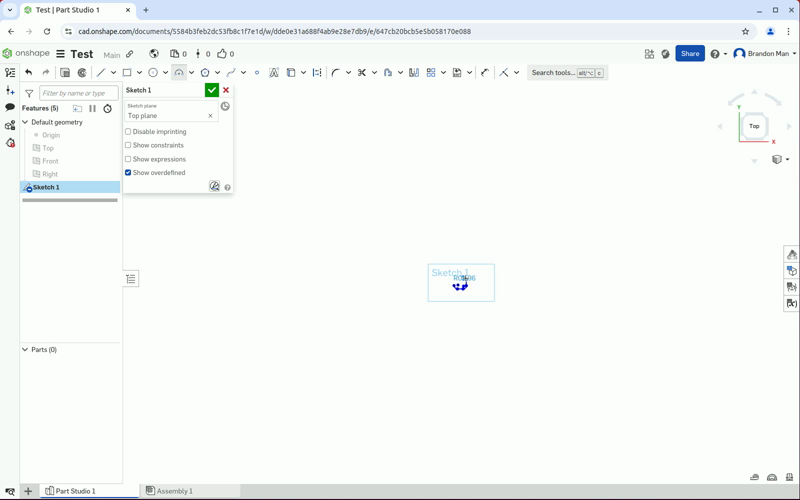
scroll(6)
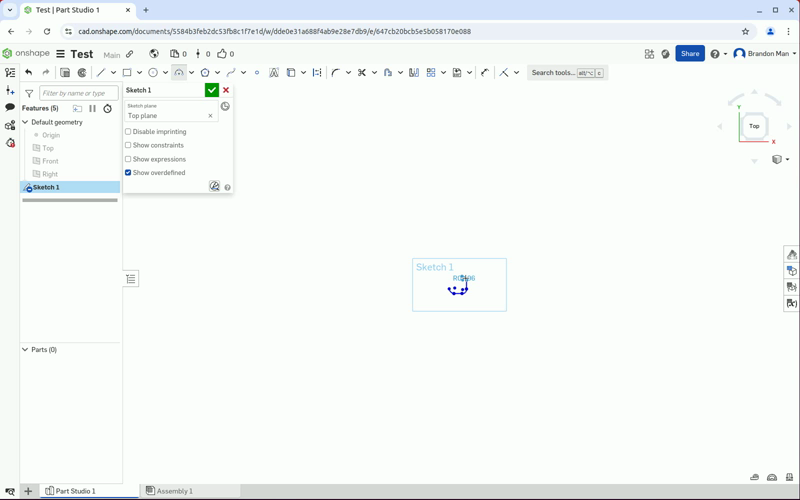
scroll(6)
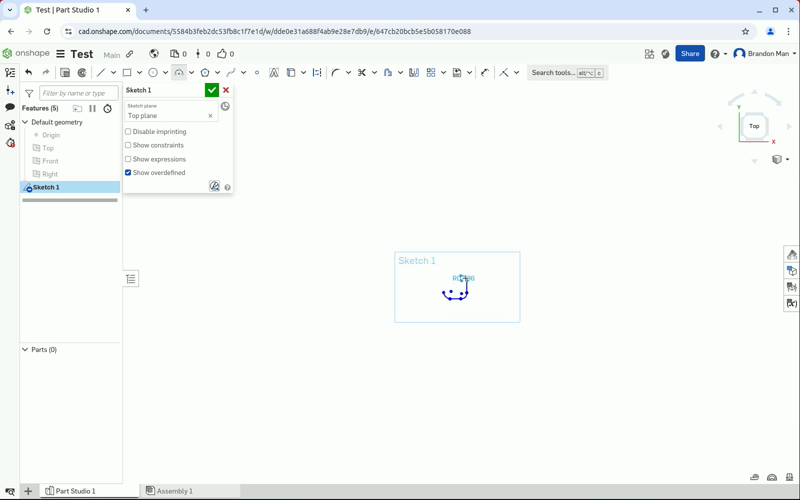
scroll(6)
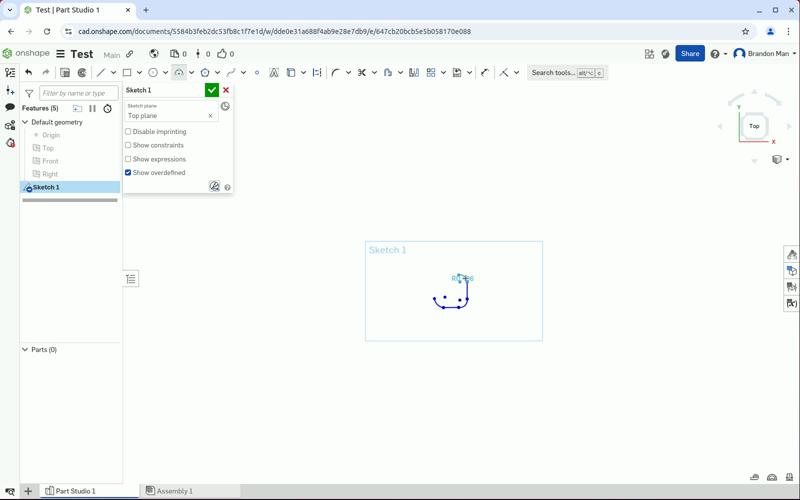
scroll(6)
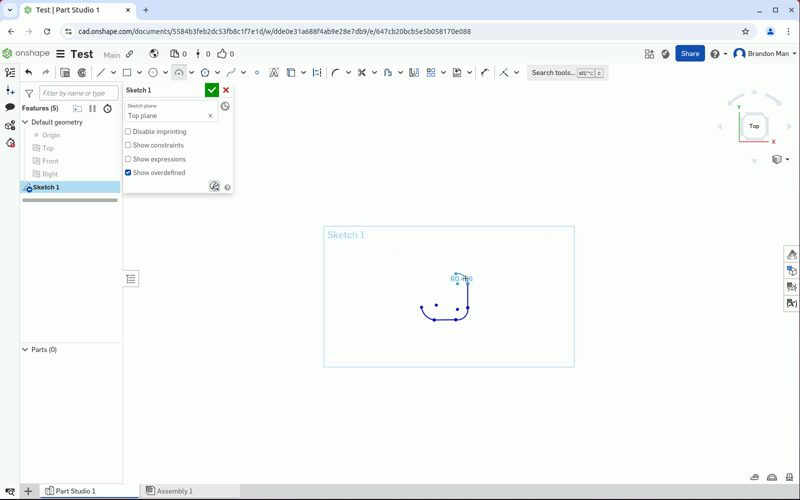
scroll(6)
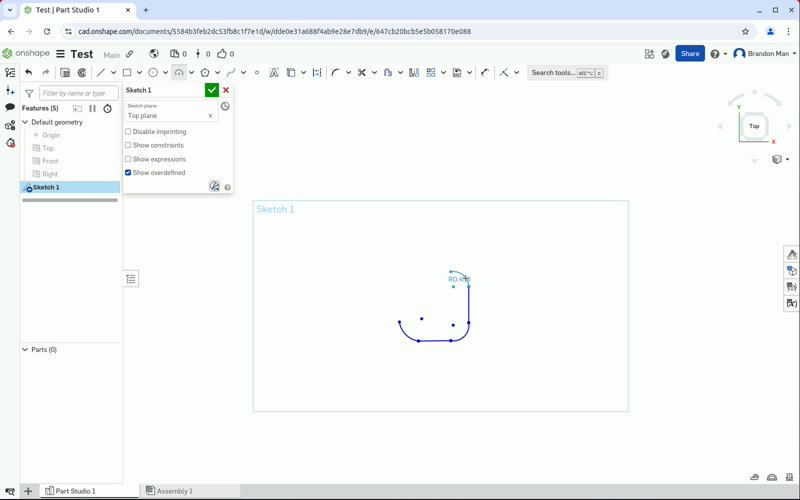
scroll(6)
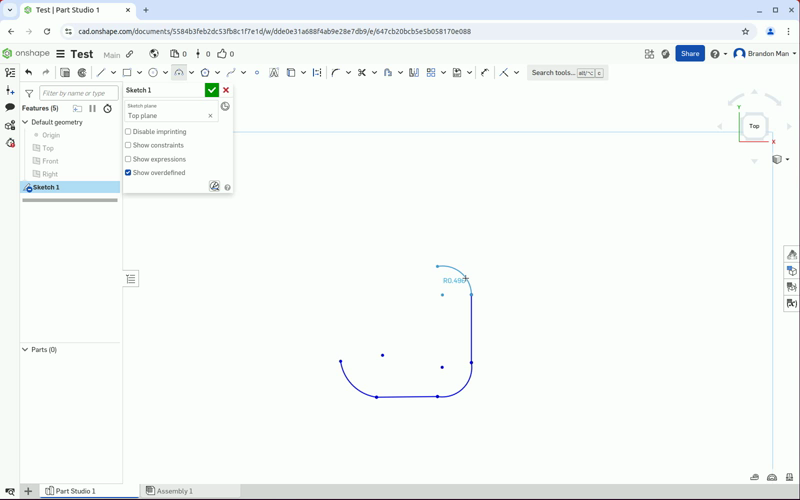
click(465, 277)
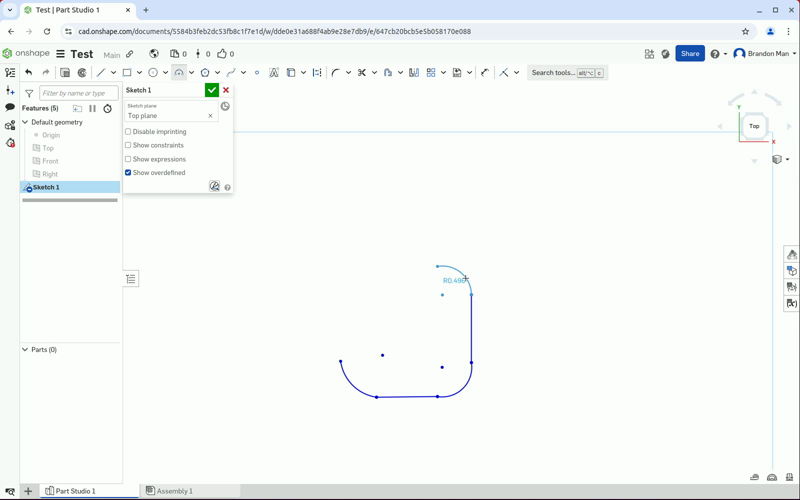
scroll(-6)
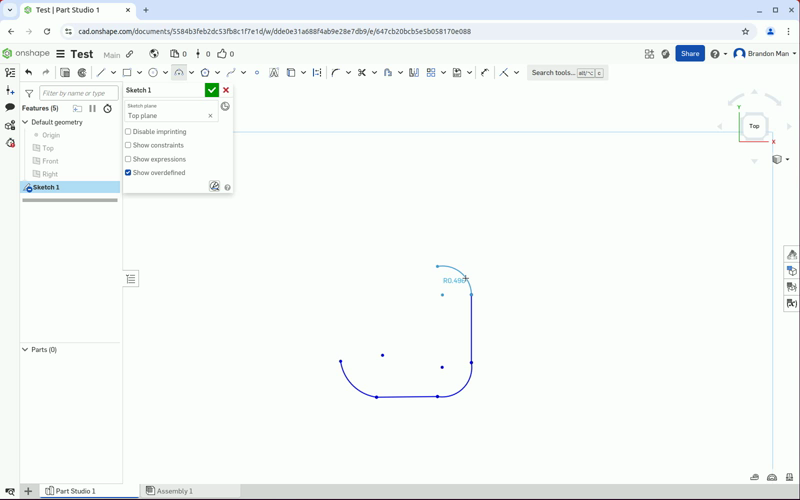
scroll(-6)
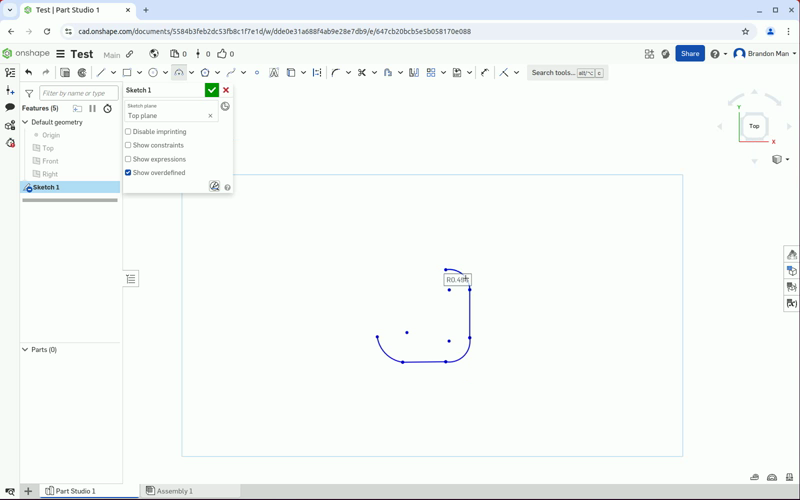
scroll(-6)
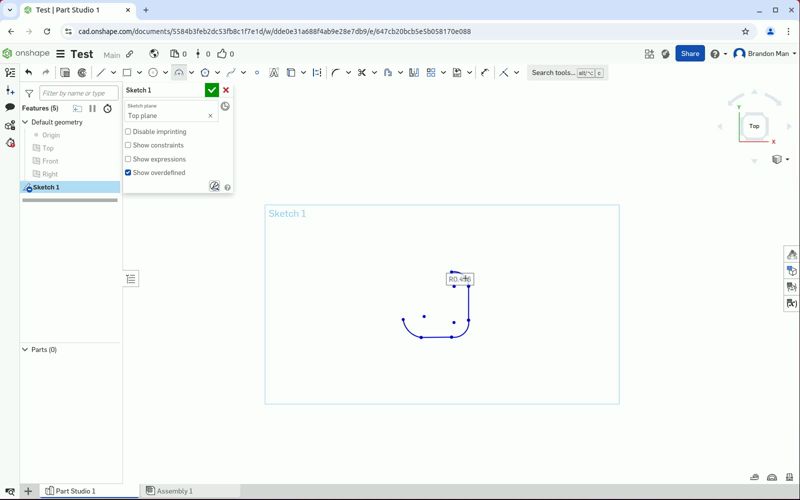
scroll(-6)
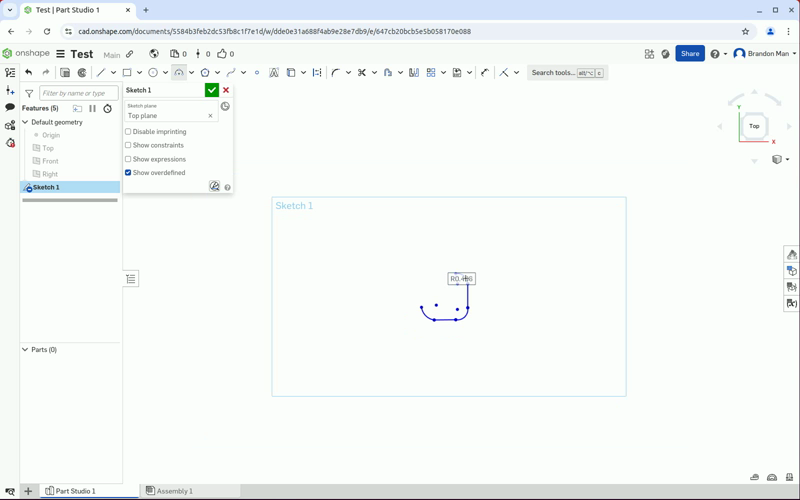
scroll(-6)
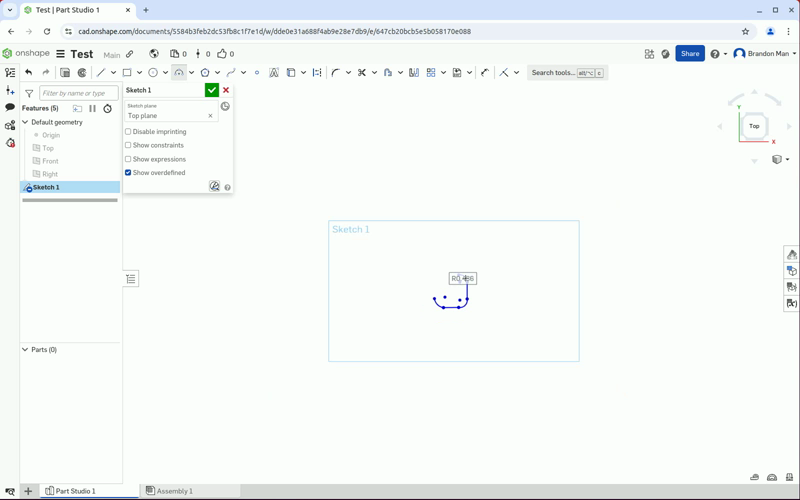
scroll(-6)
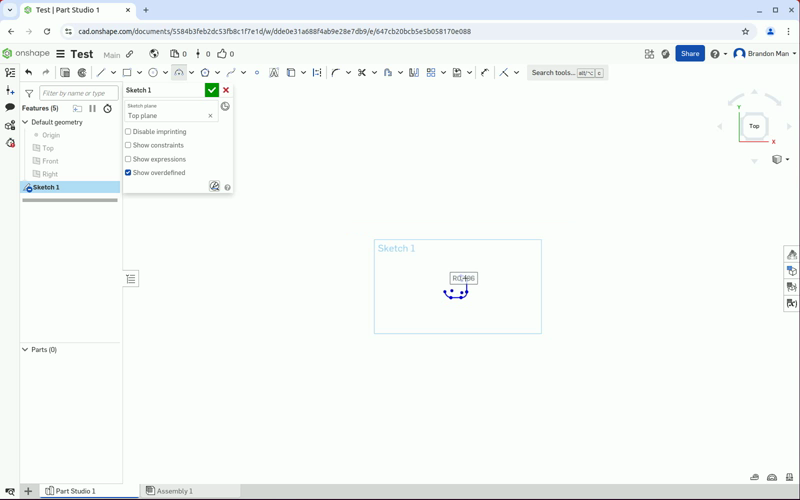
scroll(-6)
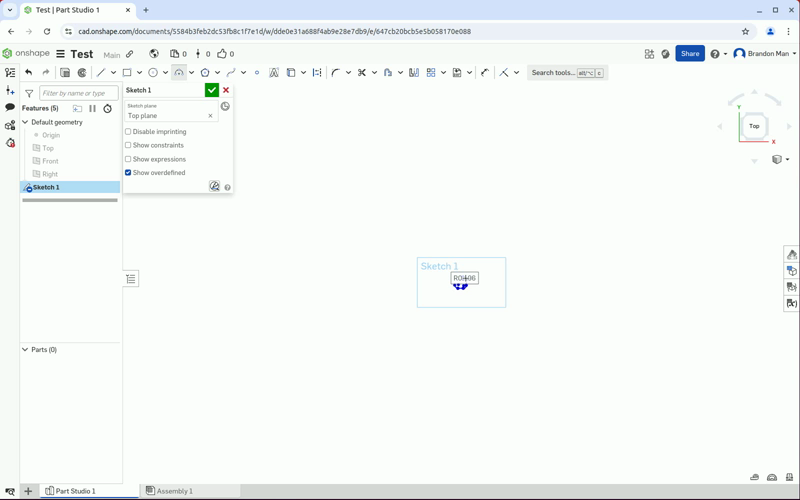
key_up(shift)
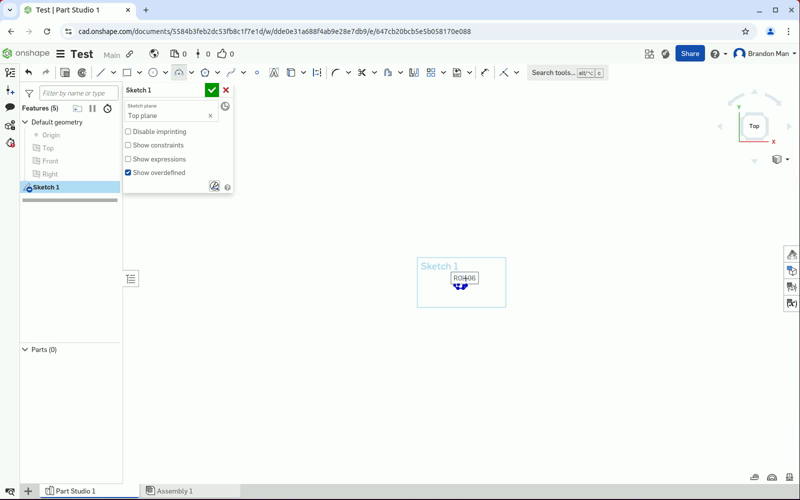
key(esc)
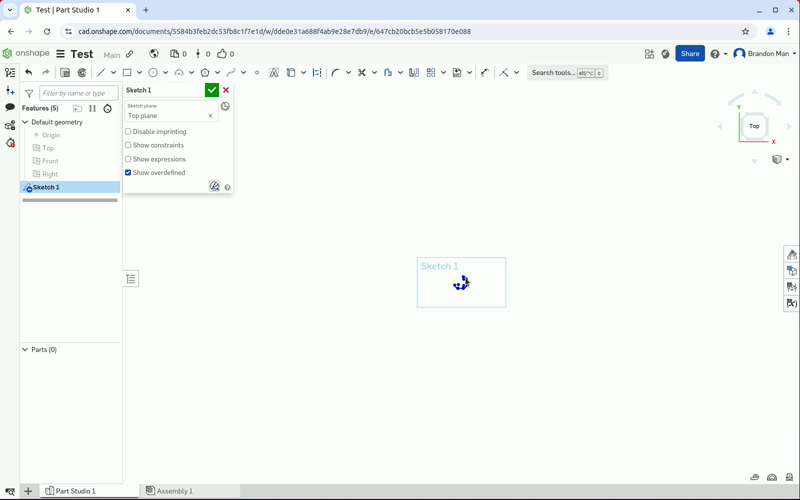
key(l)
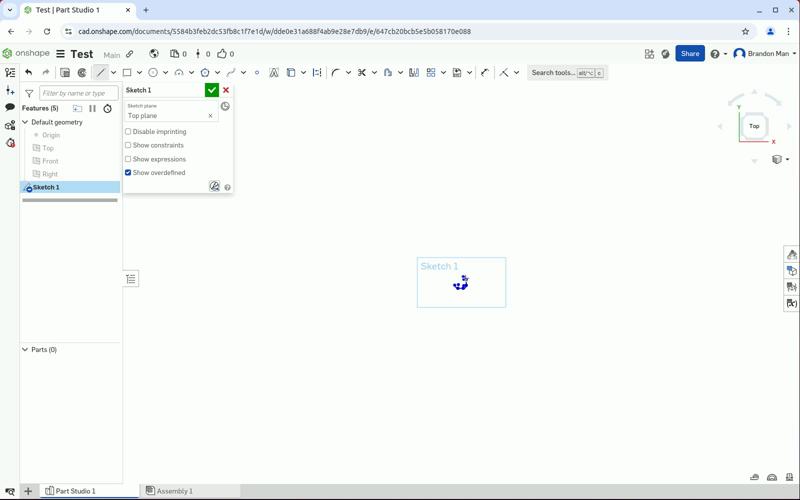
mouse_move(463, 276)
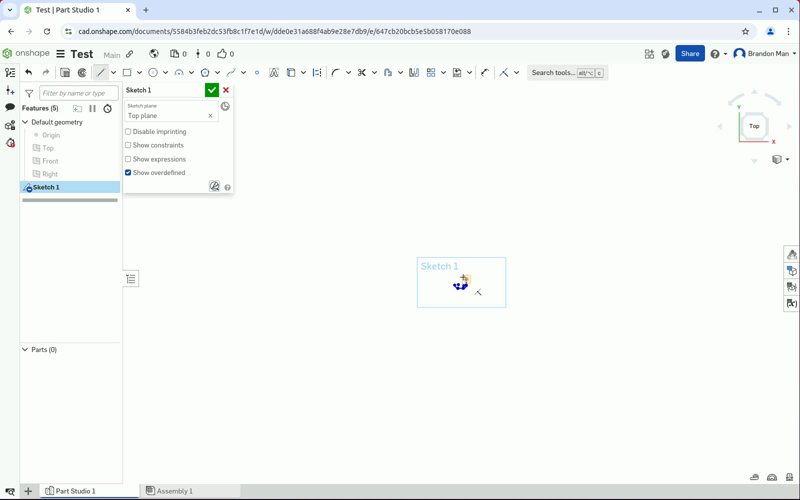
scroll(6)
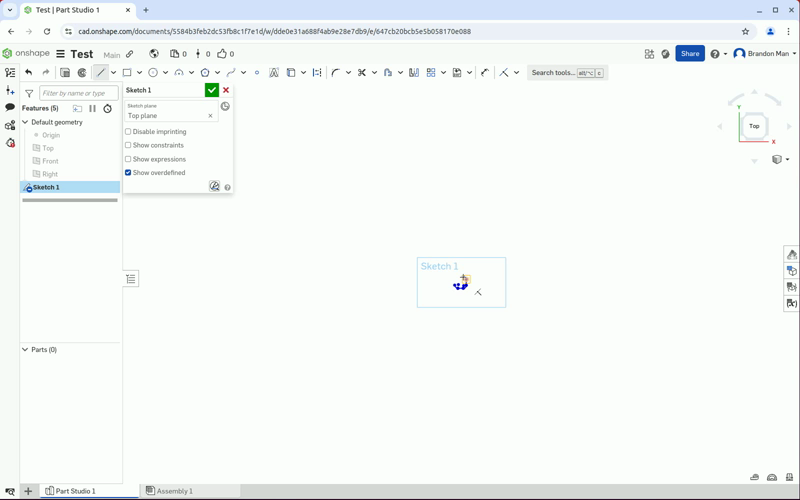
scroll(6)
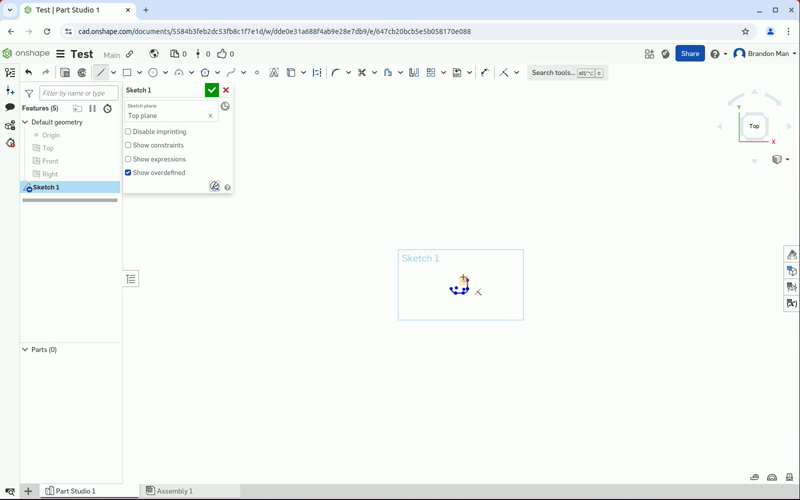
scroll(6)
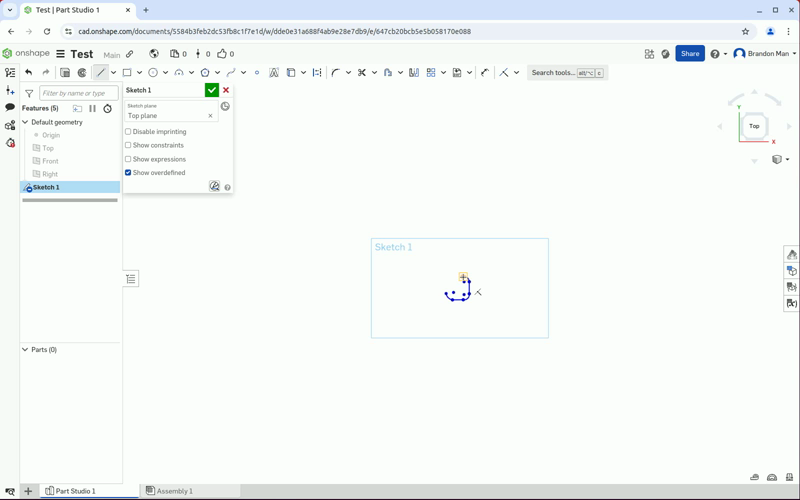
scroll(6)
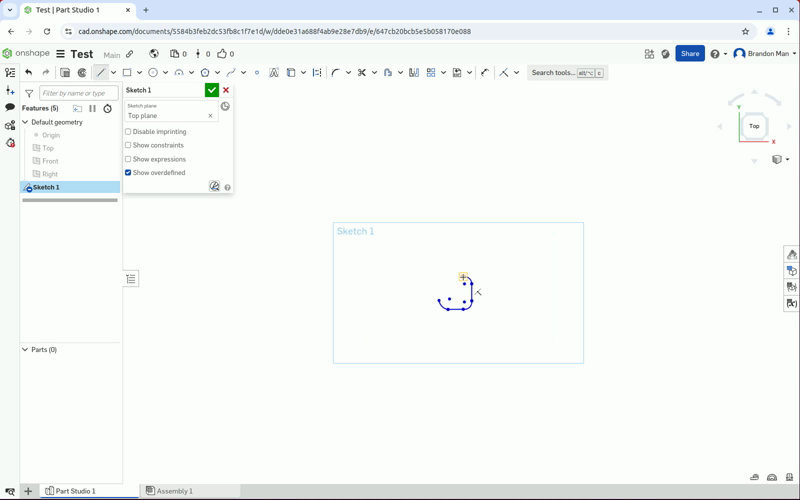
scroll(6)
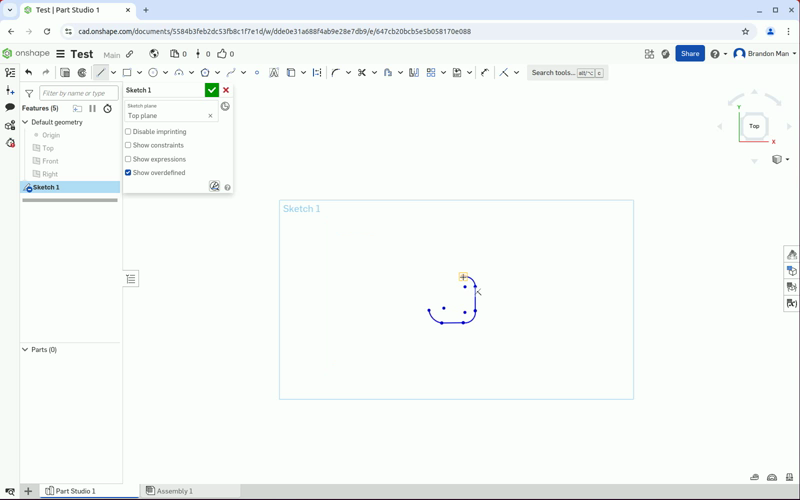
scroll(6)
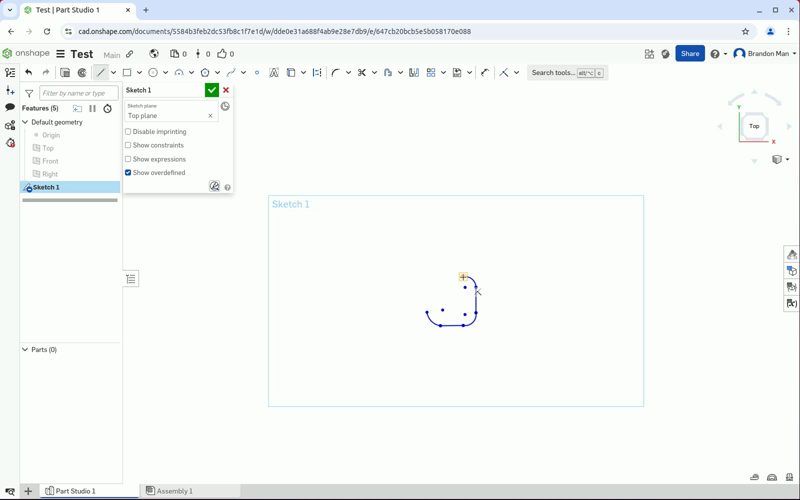
scroll(6)
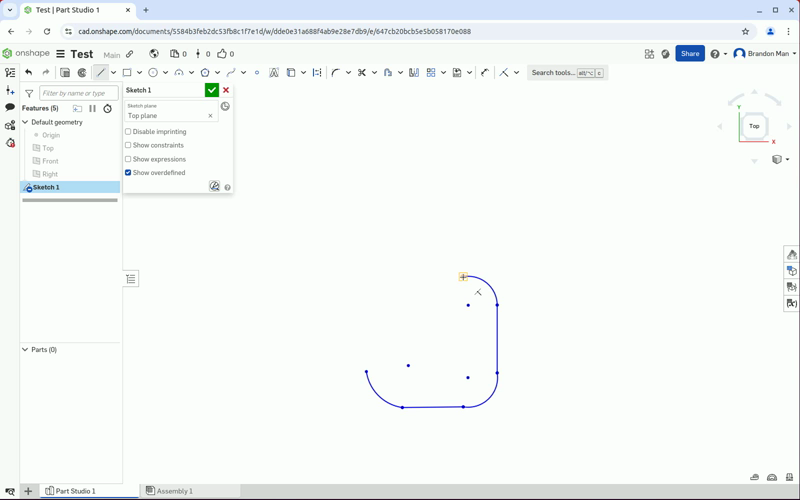
click(463, 276)
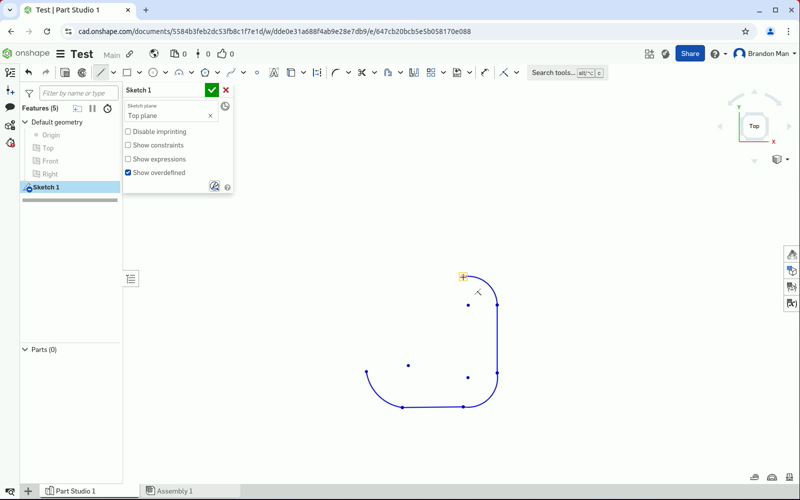
scroll(-6)
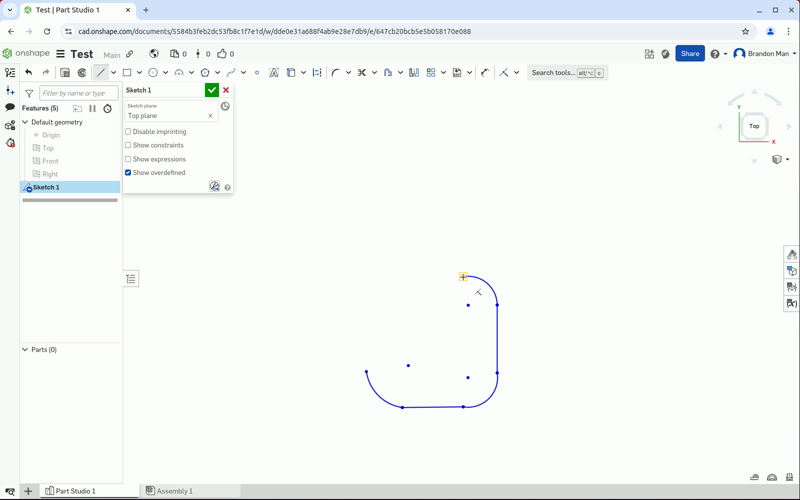
scroll(-6)
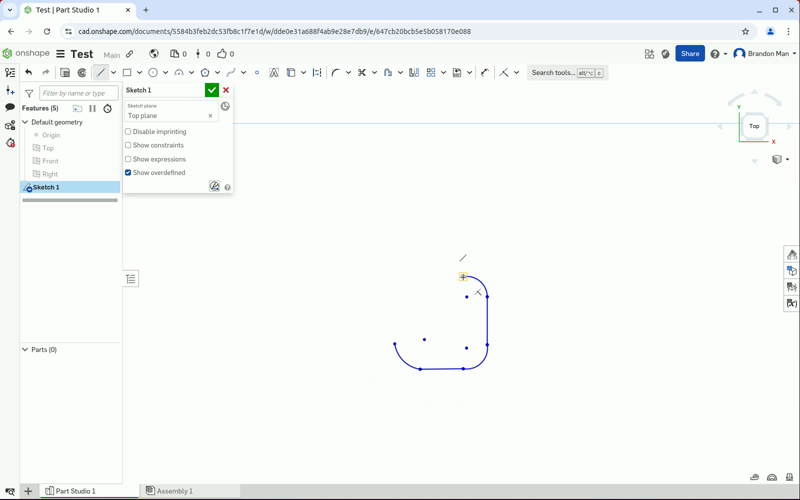
scroll(-6)
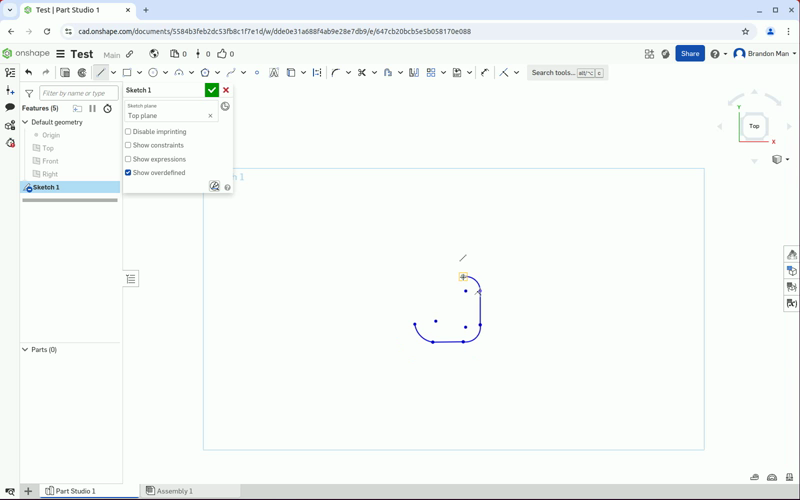
scroll(-6)
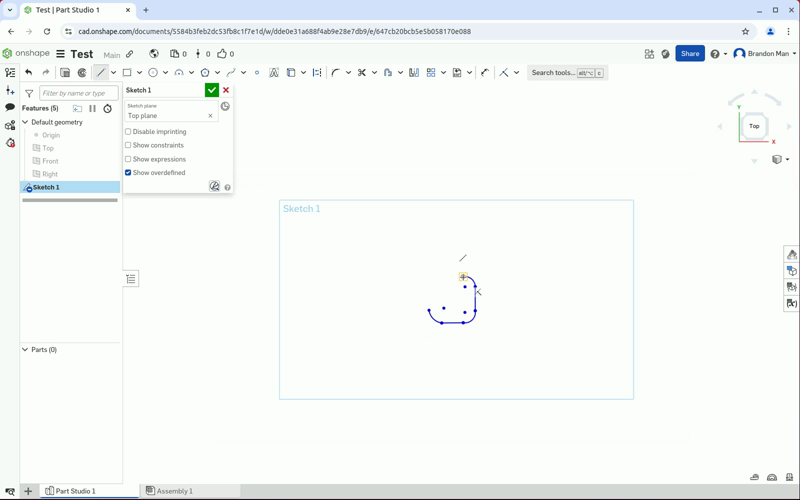
scroll(-6)
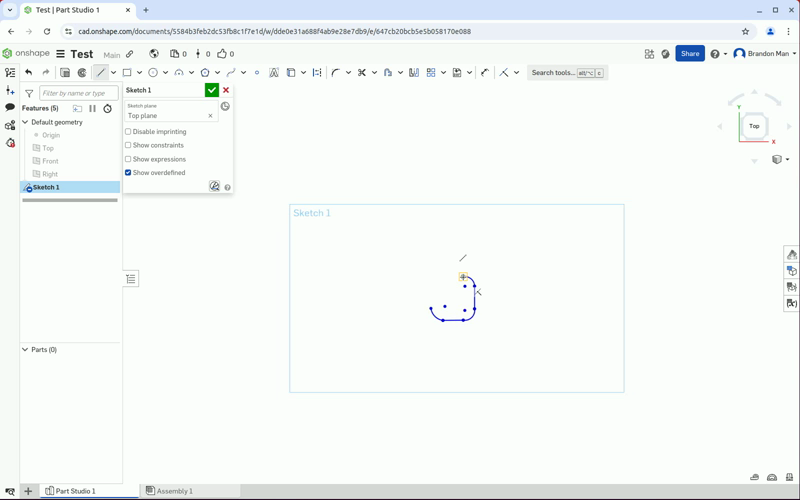
scroll(-6)
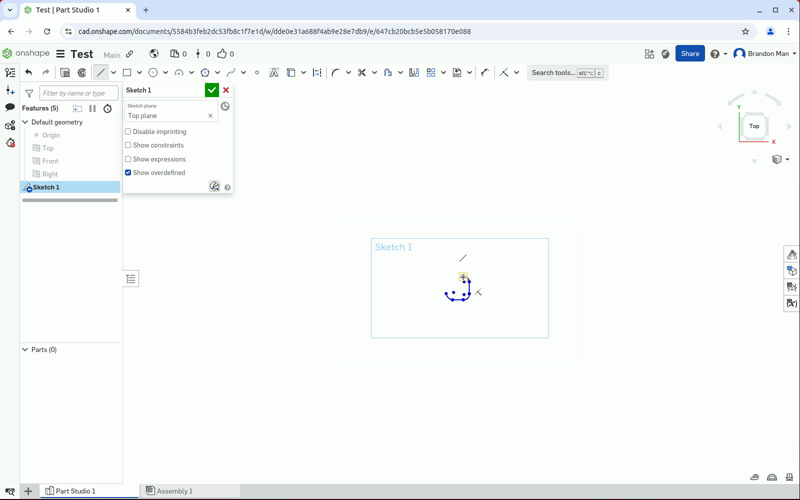
scroll(-6)
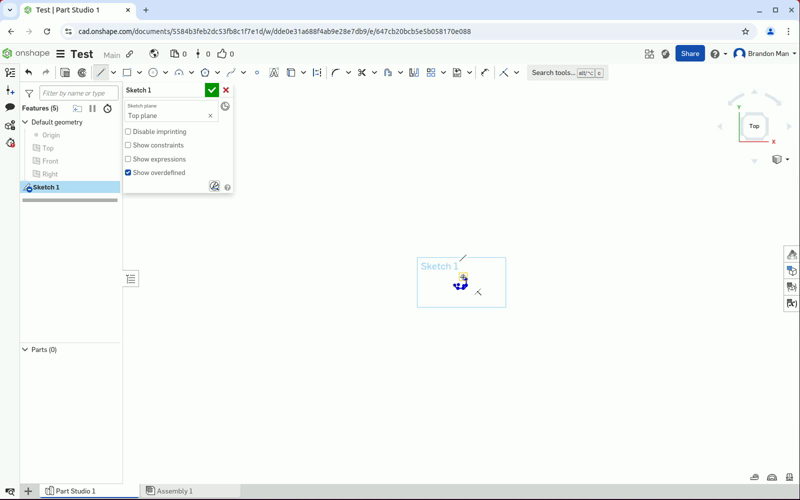
key_down(shift)
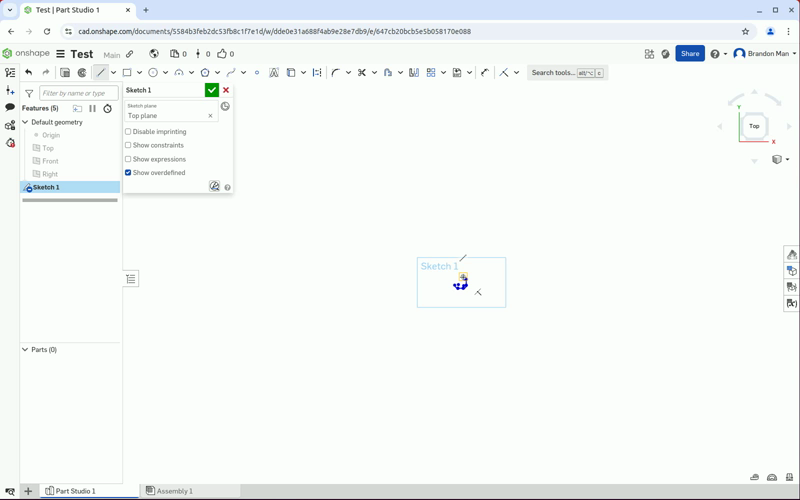
mouse_move(493, 276)
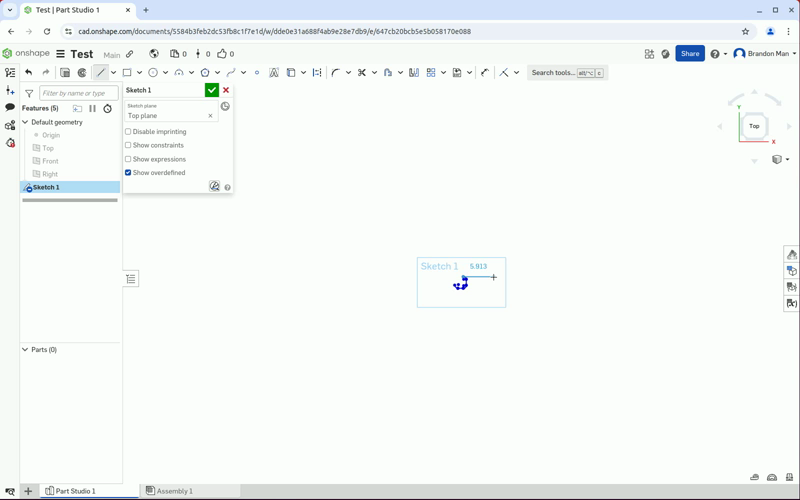
mouse_move(457, 276)
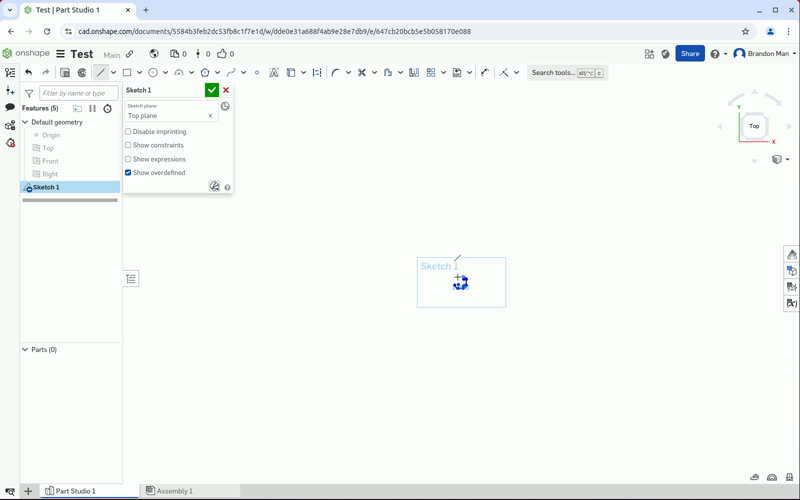
scroll(6)
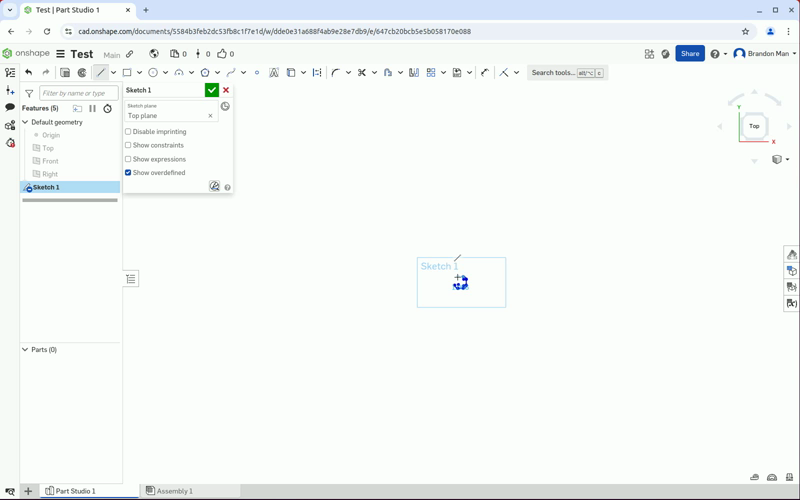
scroll(6)
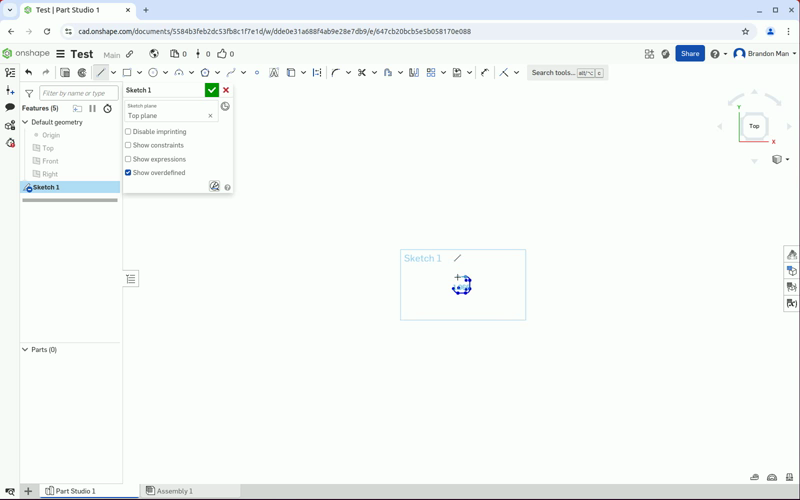
scroll(6)
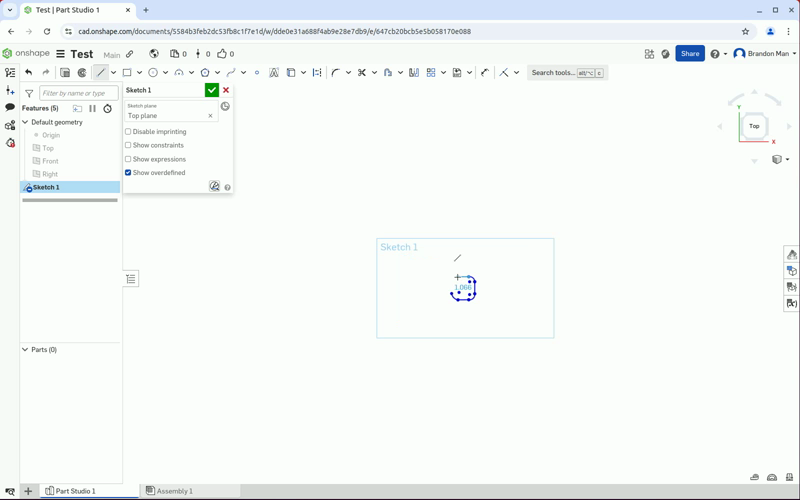
scroll(6)
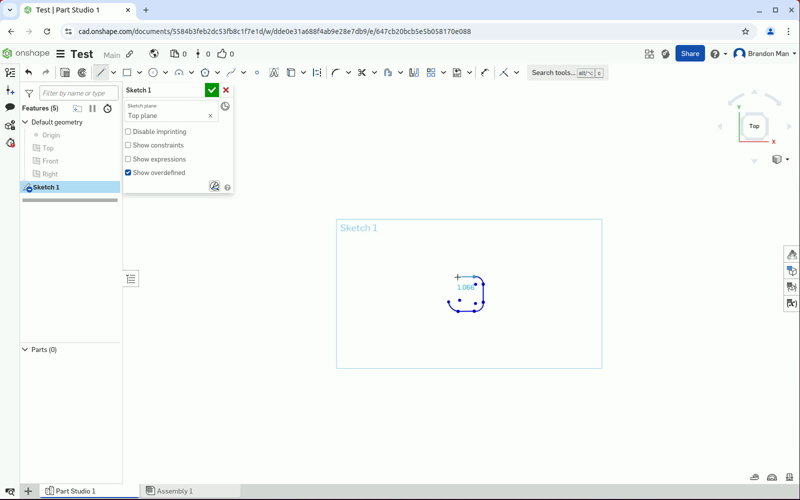
scroll(6)
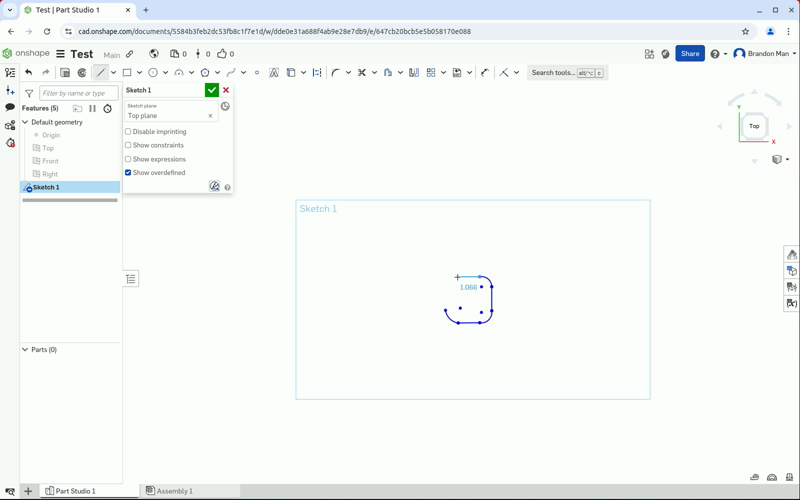
scroll(6)
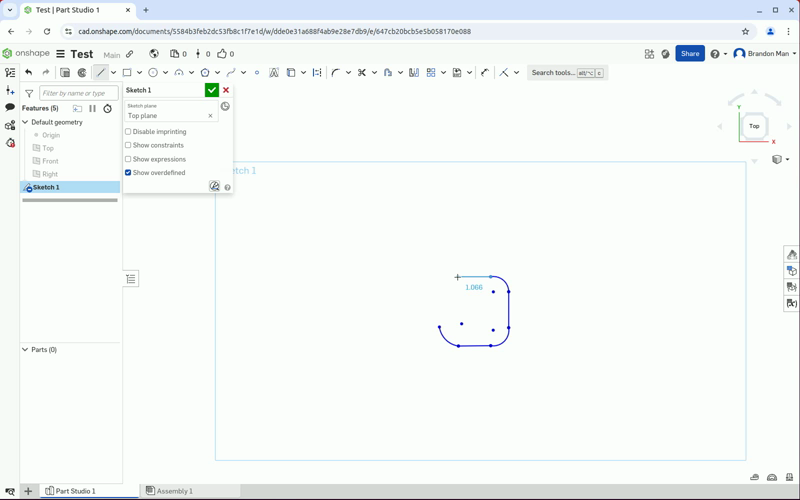
scroll(6)
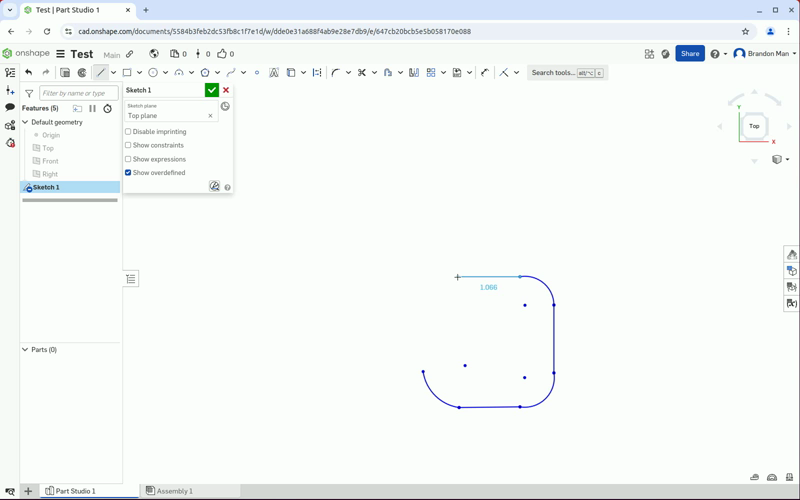
click(457, 276)
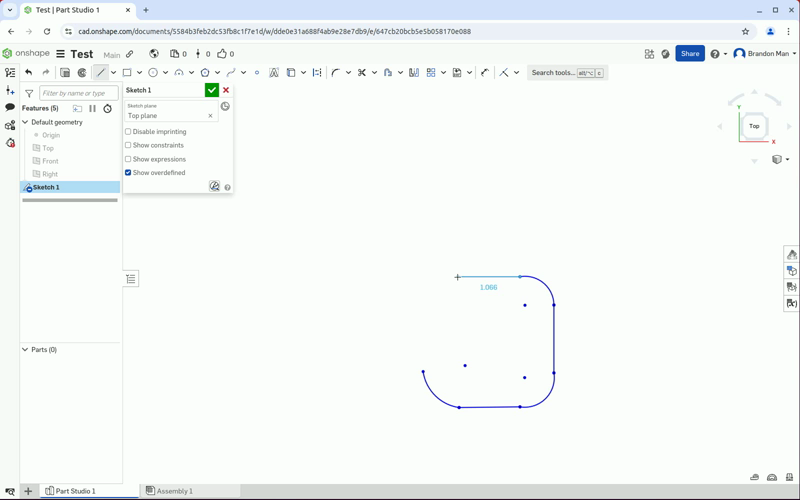
scroll(-6)
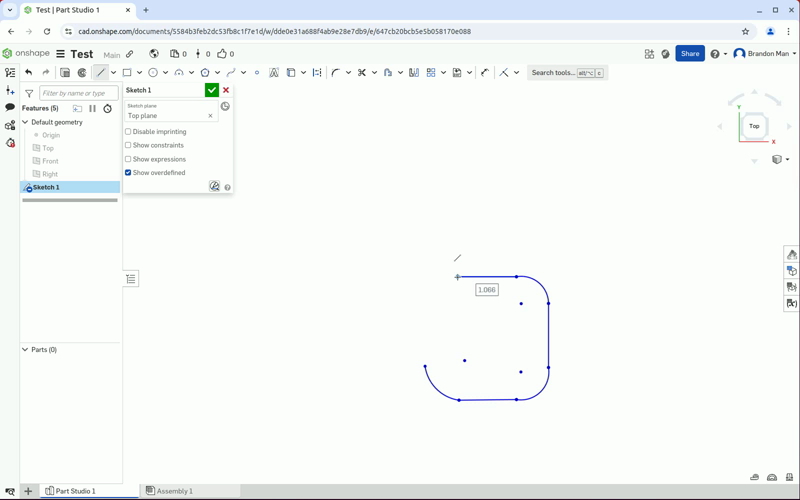
scroll(-6)
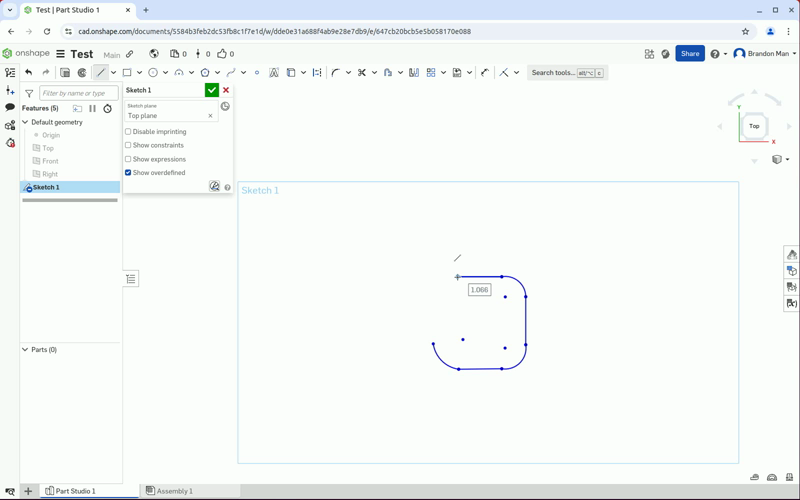
scroll(-6)
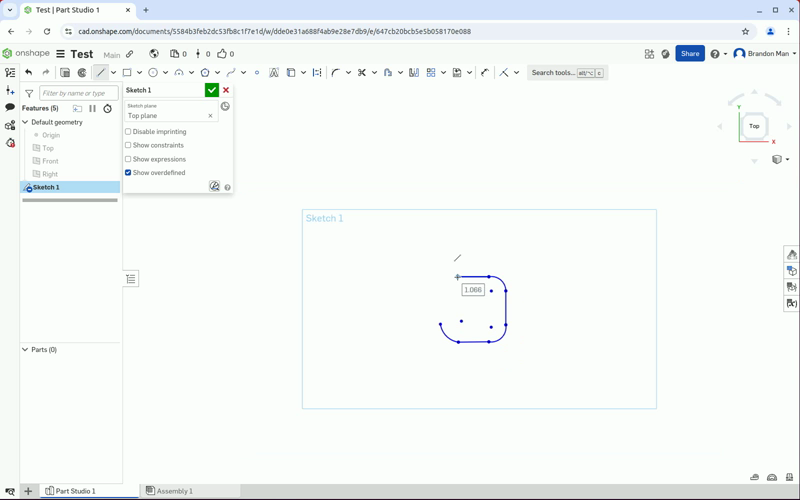
scroll(-6)
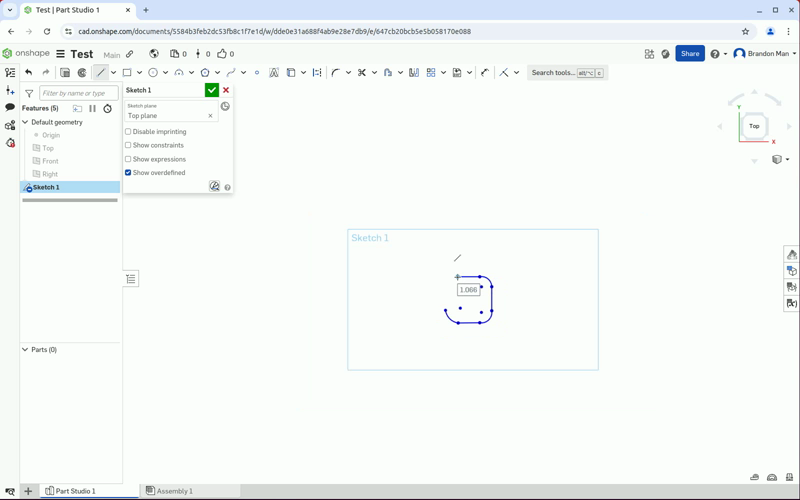
scroll(-6)
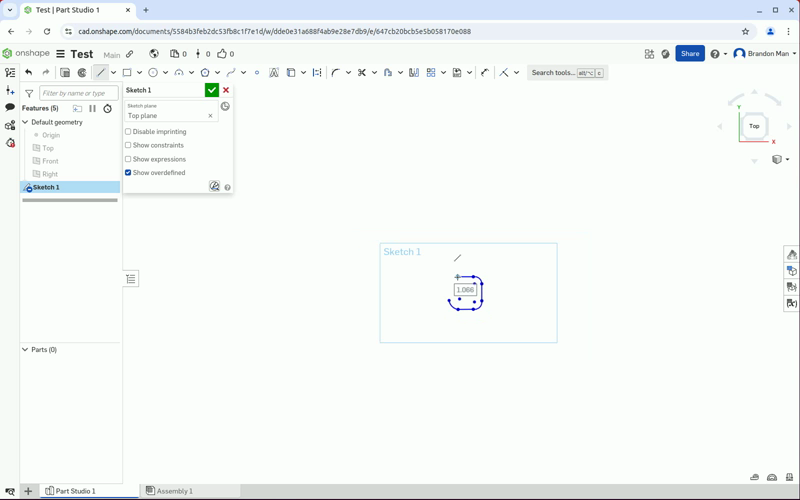
scroll(-6)
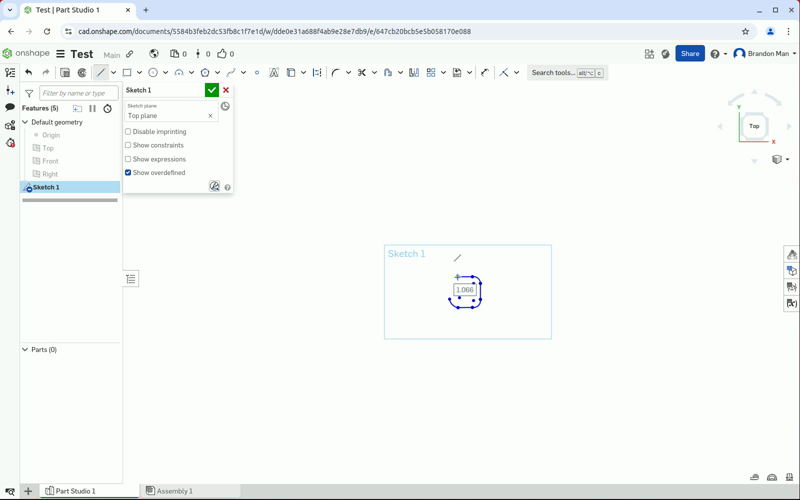
scroll(-6)
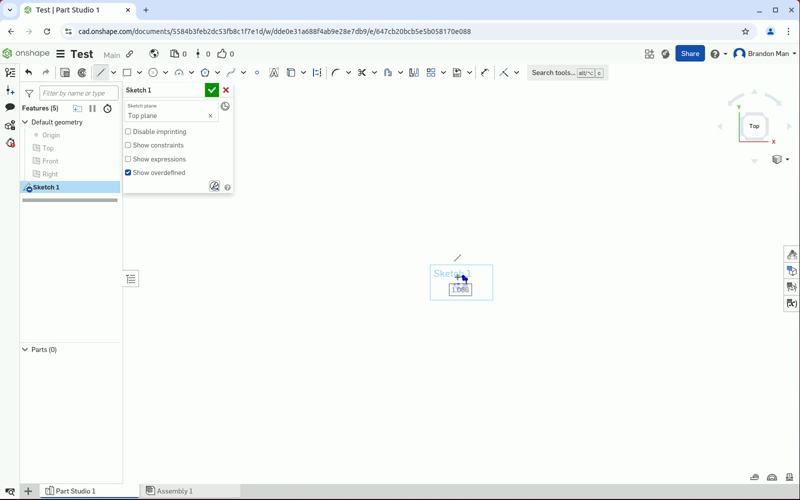
key_up(shift)
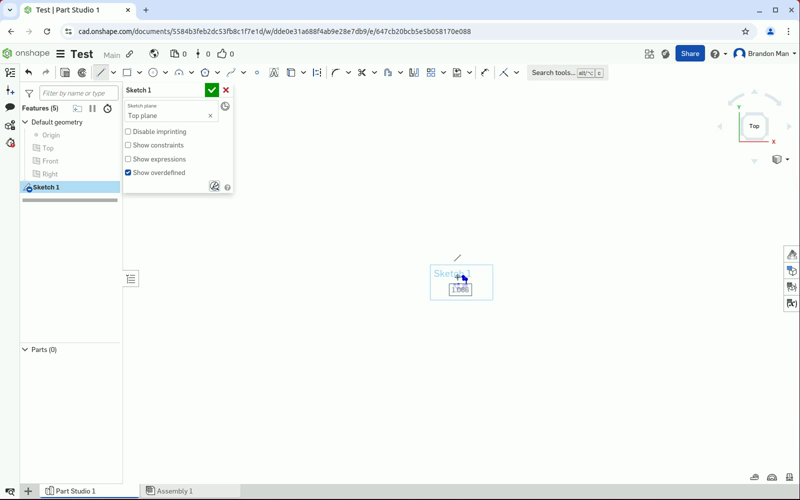
key(esc)
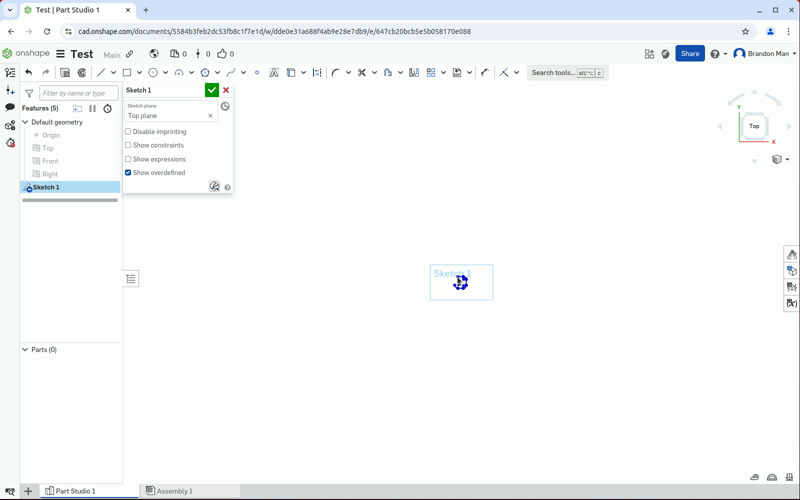
key(a)
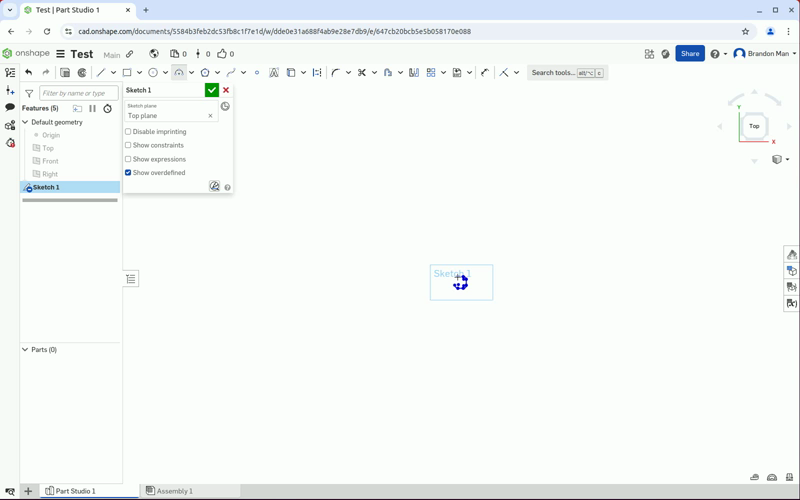
mouse_move(457, 276)
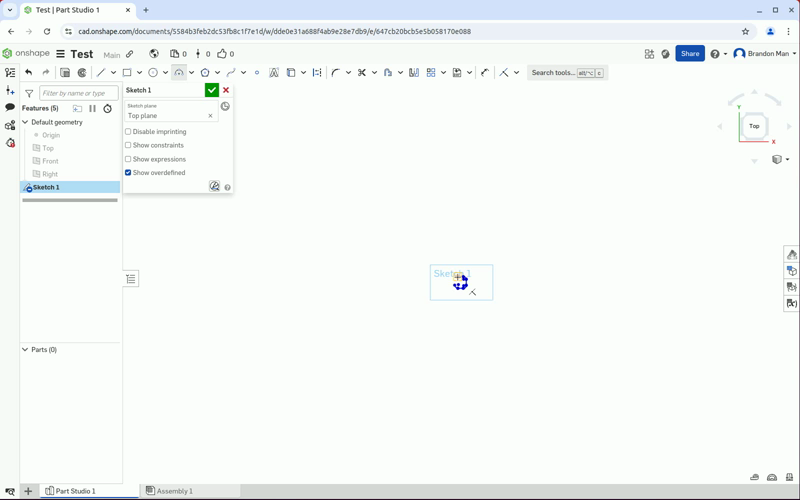
click(457, 276)
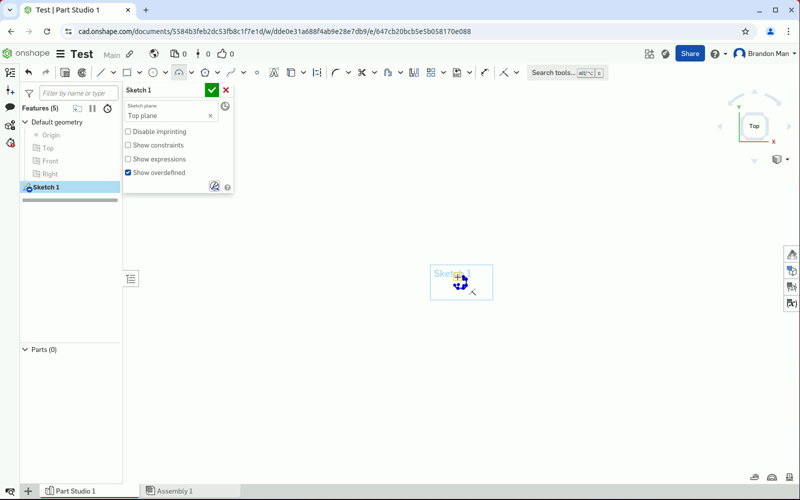
key_down(shift)
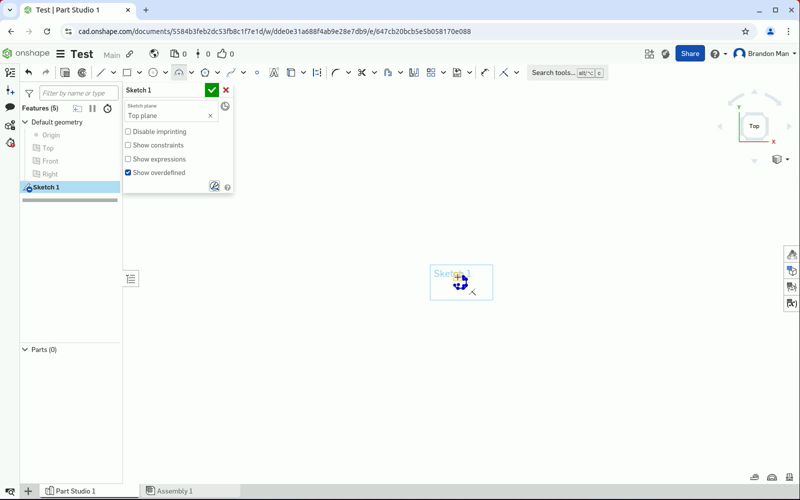
mouse_move(454, 279)
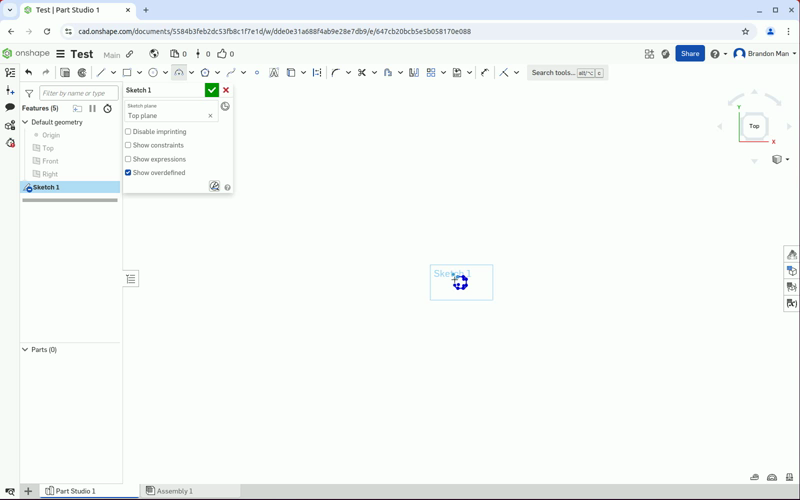
scroll(6)
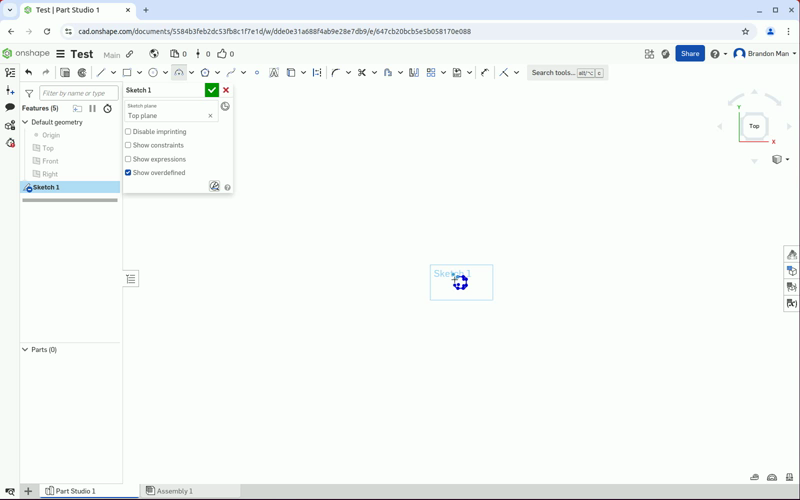
scroll(6)
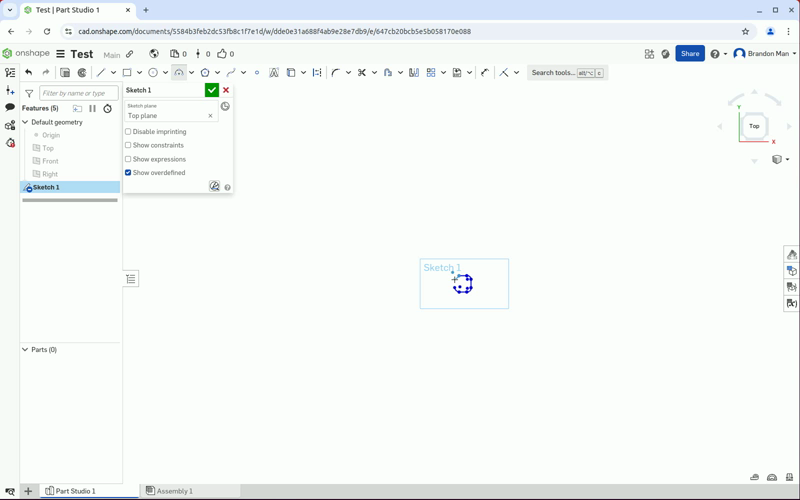
scroll(6)
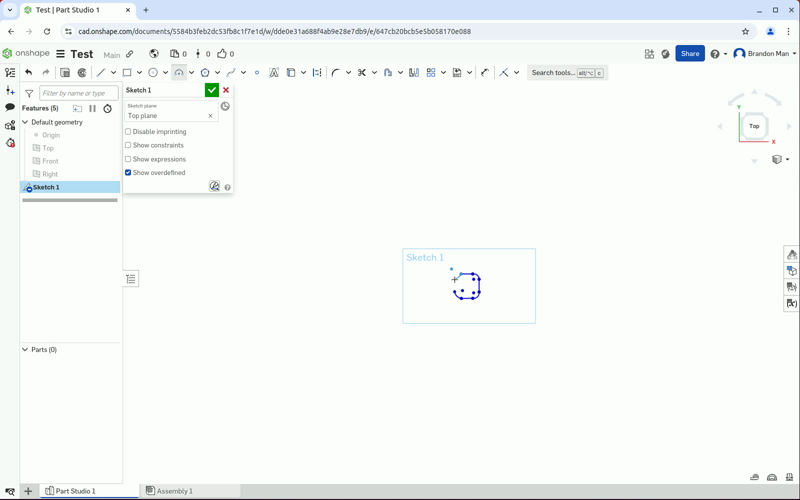
scroll(6)
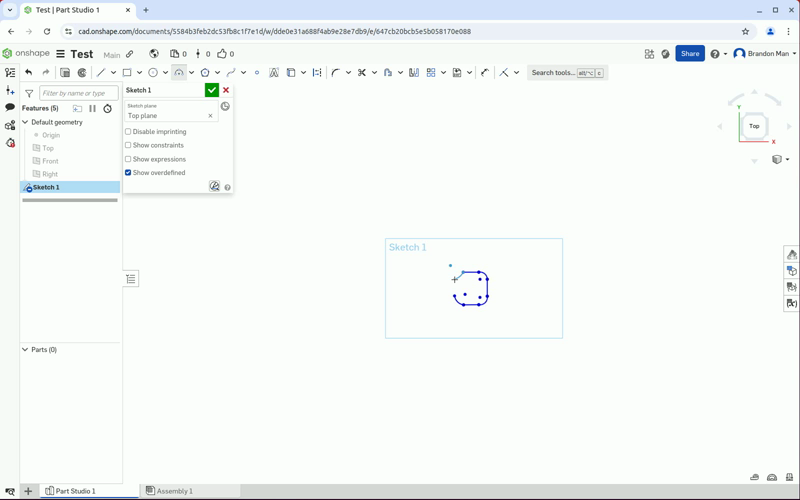
scroll(6)
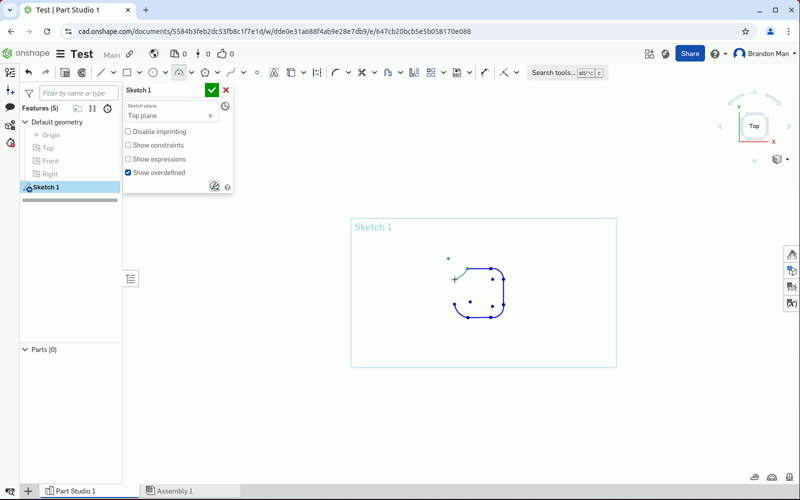
scroll(6)
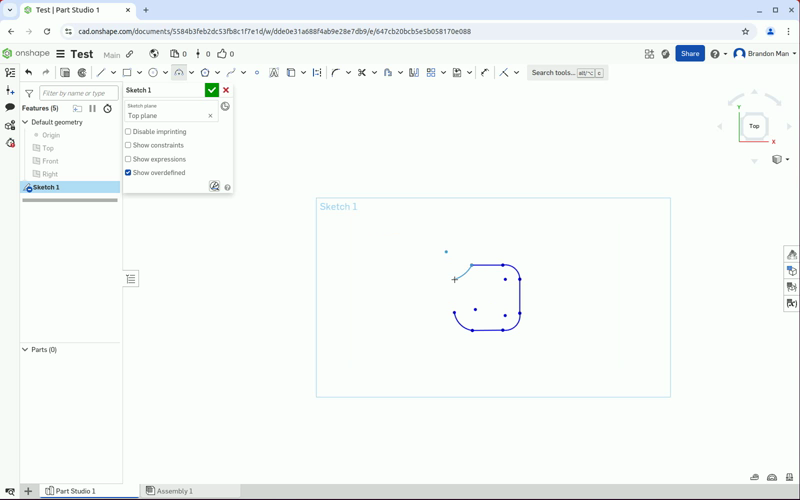
scroll(6)
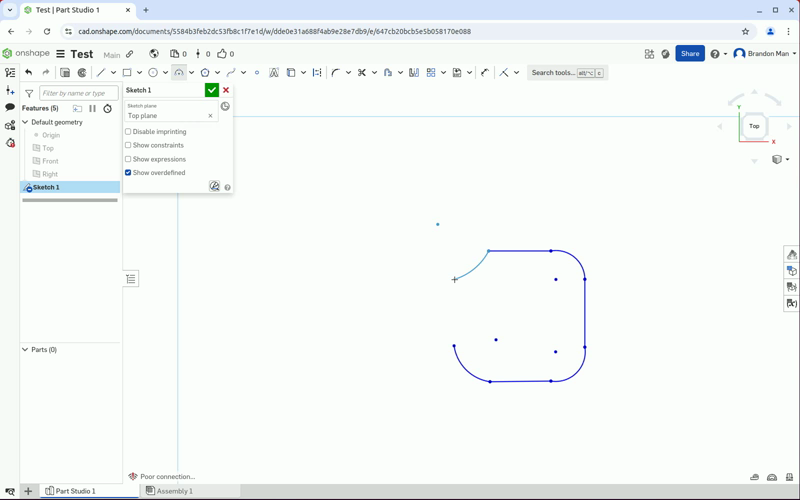
click(454, 279)
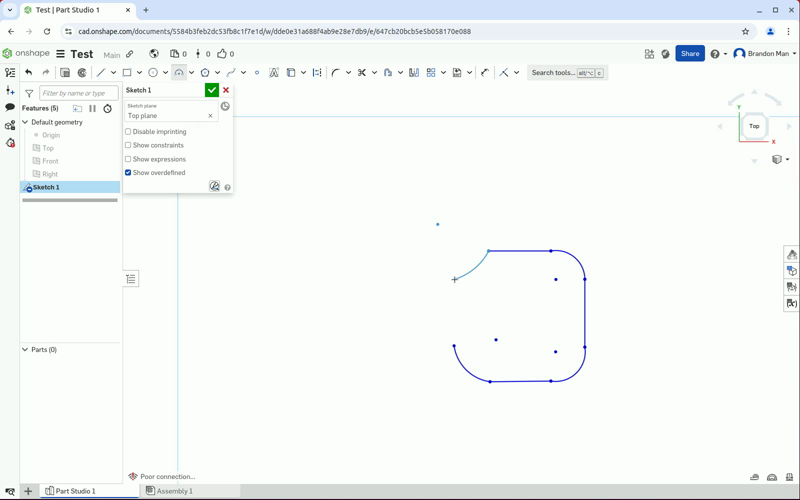
scroll(-6)
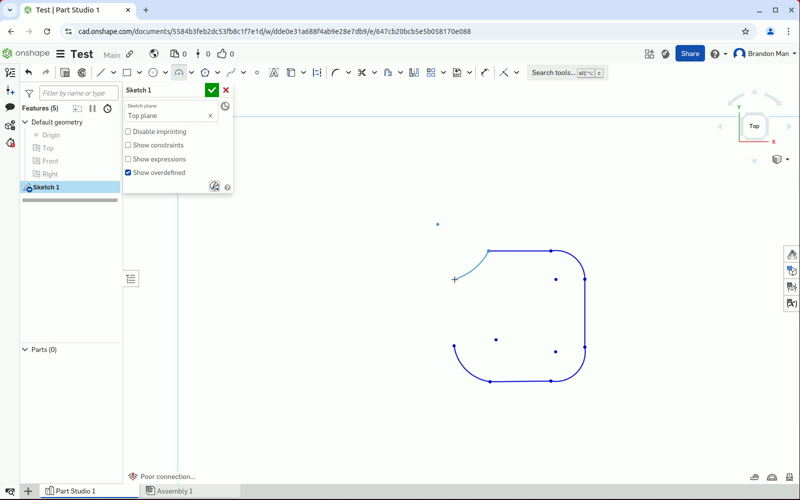
scroll(-6)
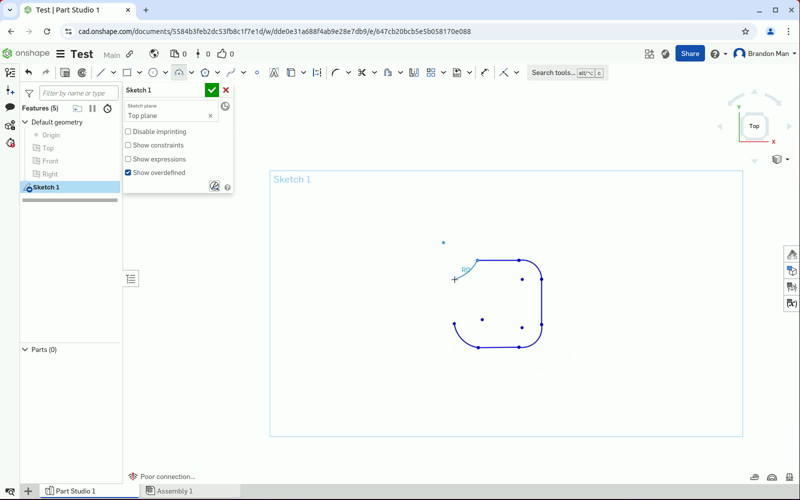
scroll(-6)
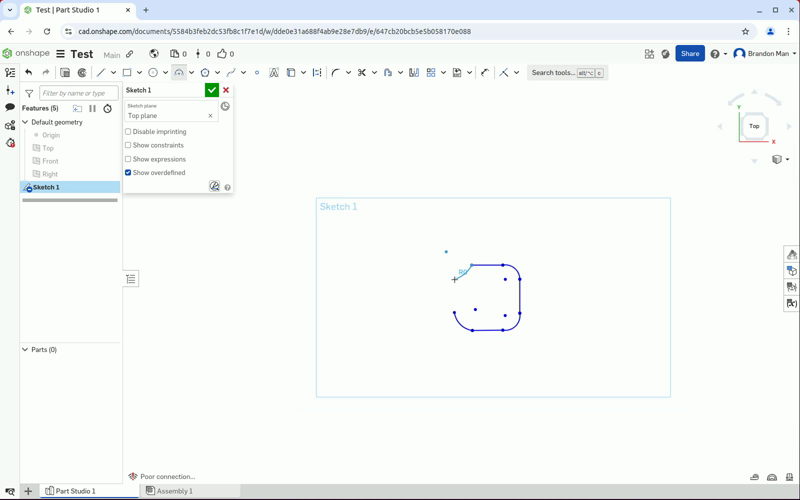
scroll(-6)
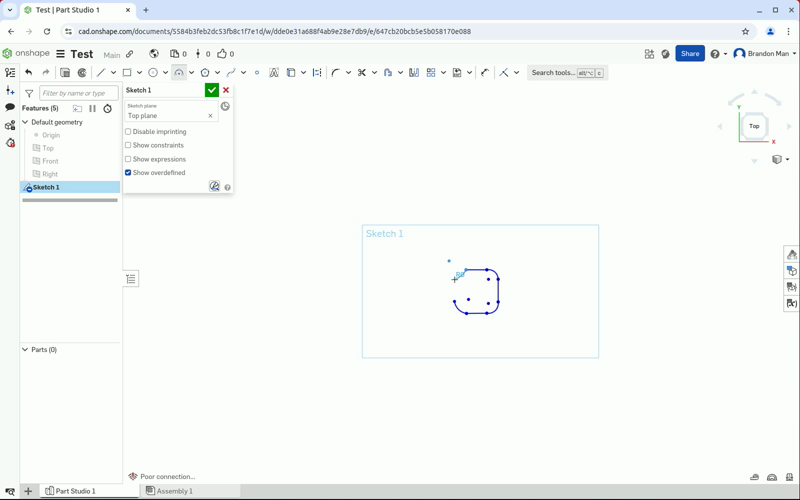
scroll(-6)
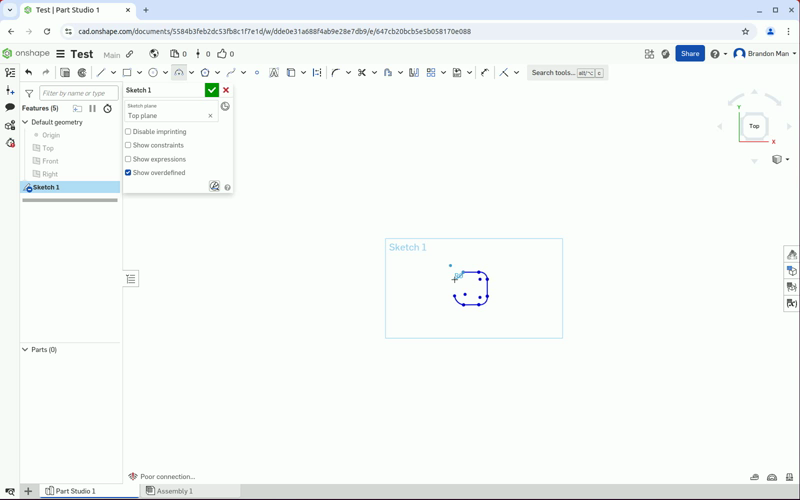
scroll(-6)
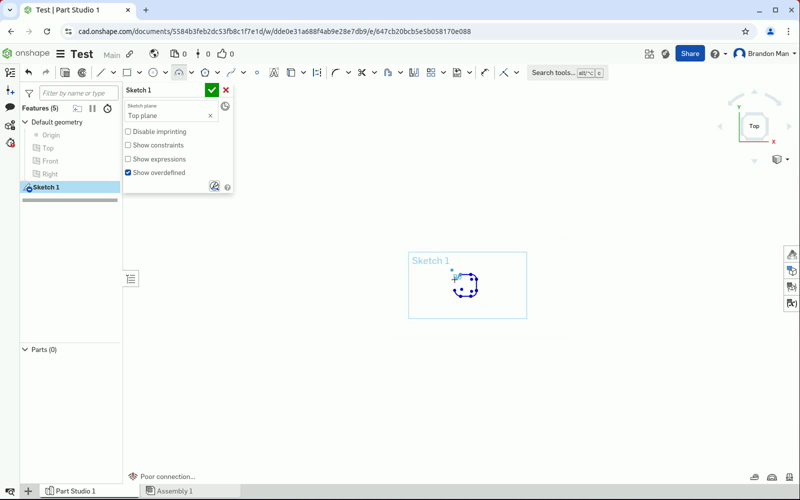
scroll(-6)
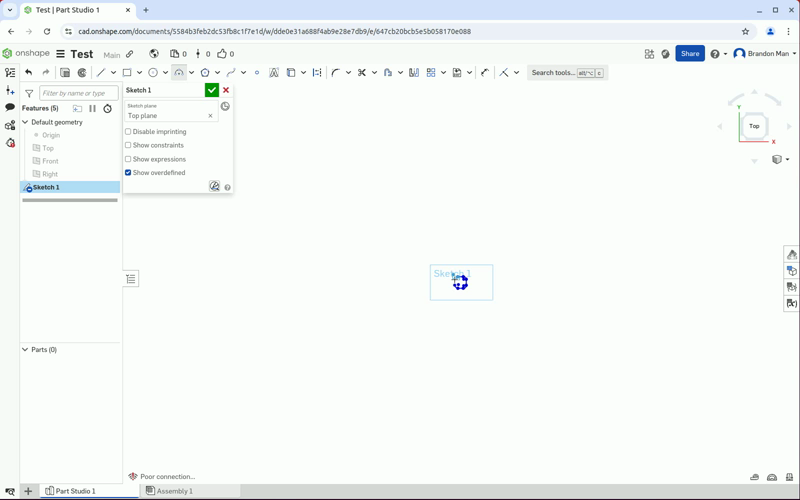
mouse_move(455, 277)
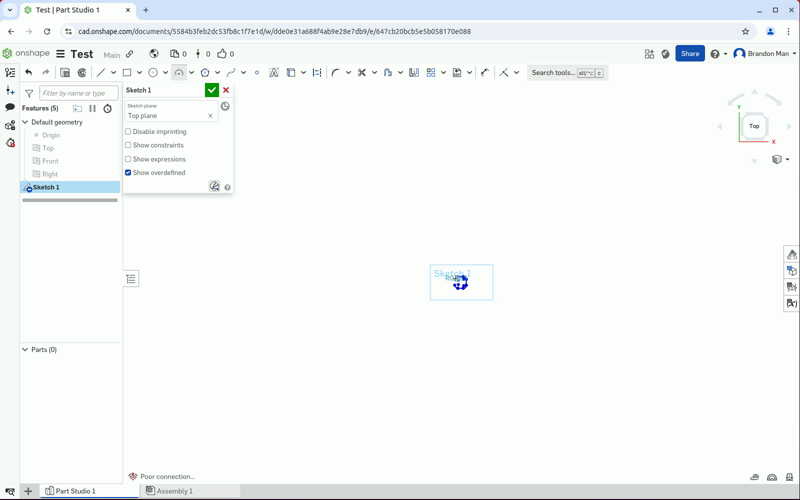
scroll(6)
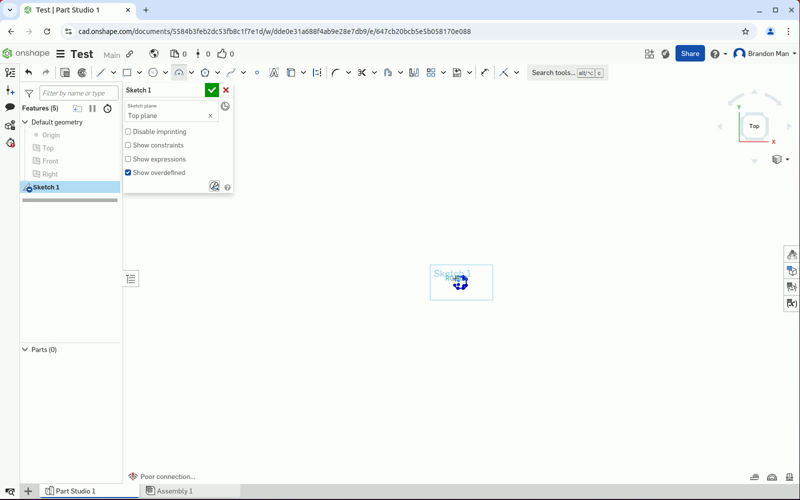
scroll(6)
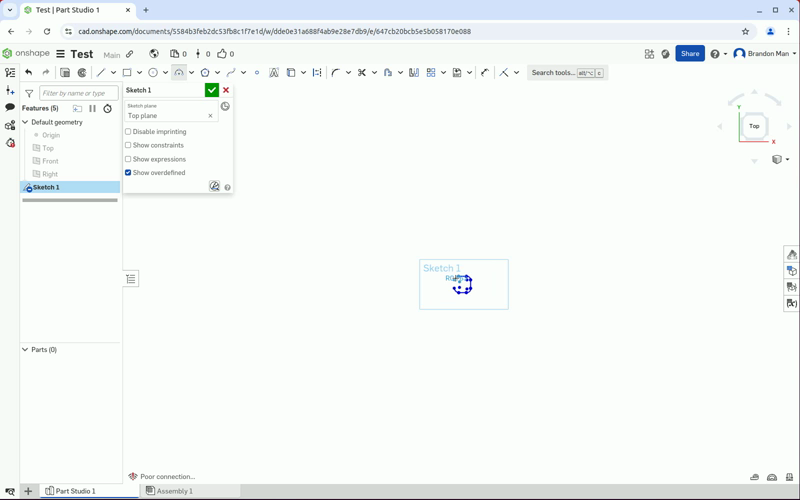
scroll(6)
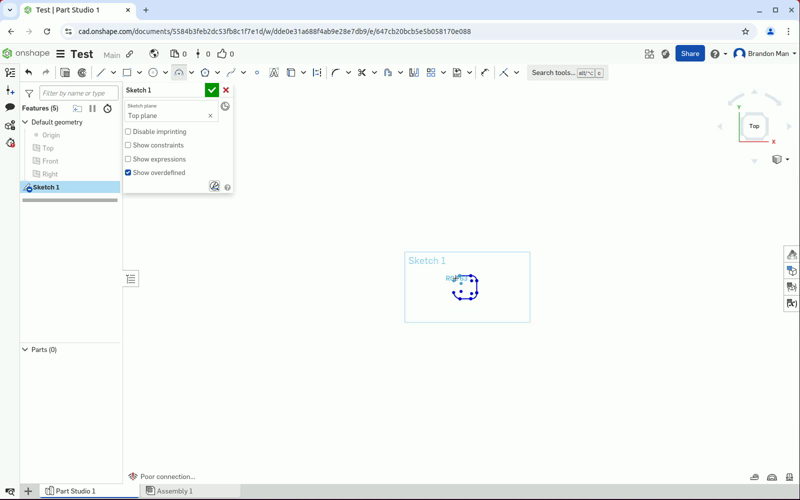
scroll(6)
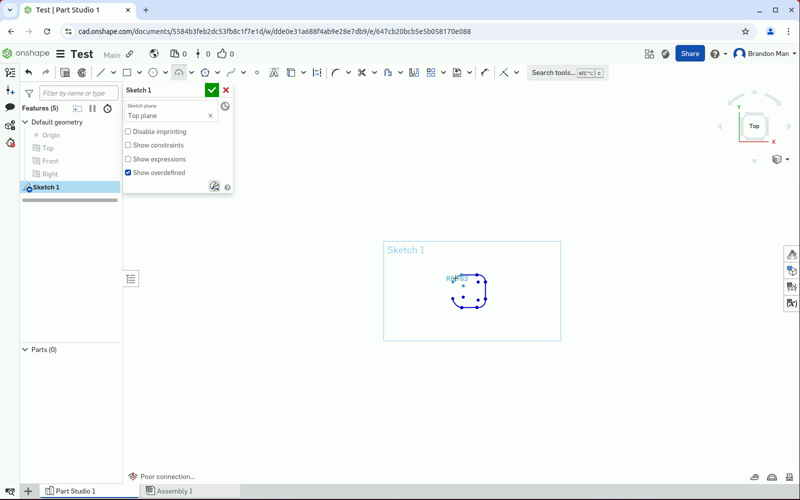
scroll(6)
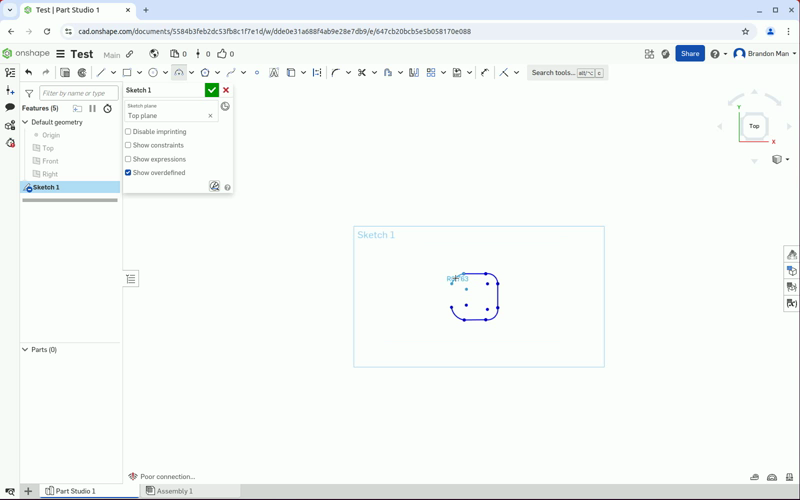
scroll(6)
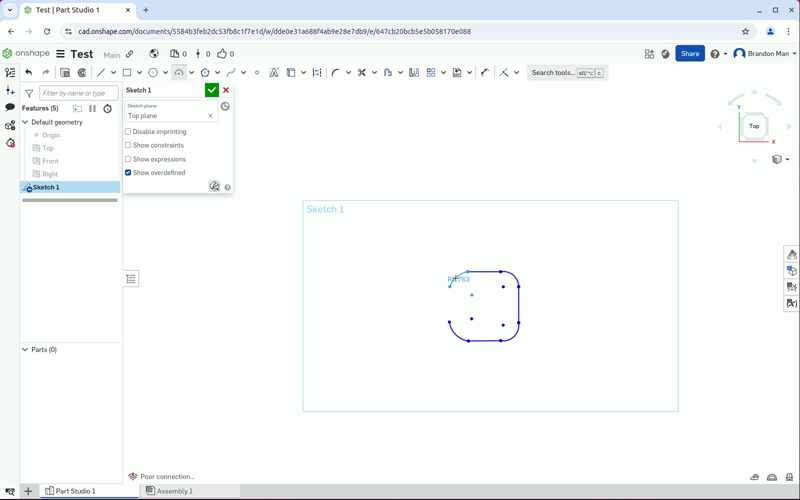
scroll(6)
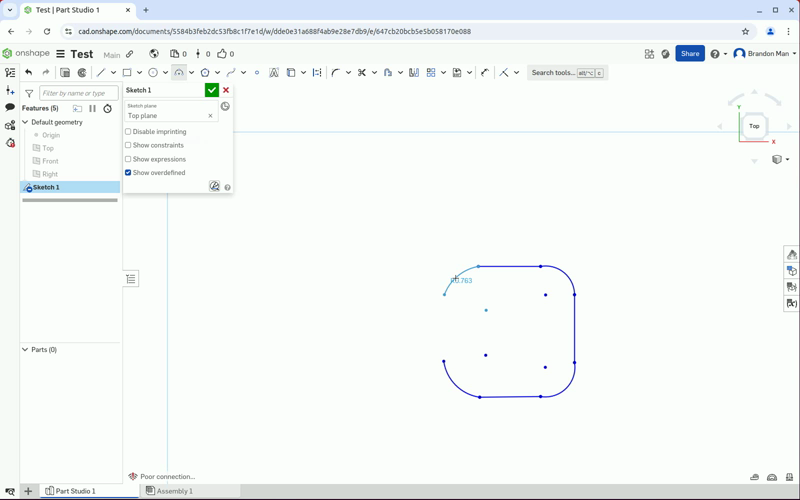
click(455, 277)
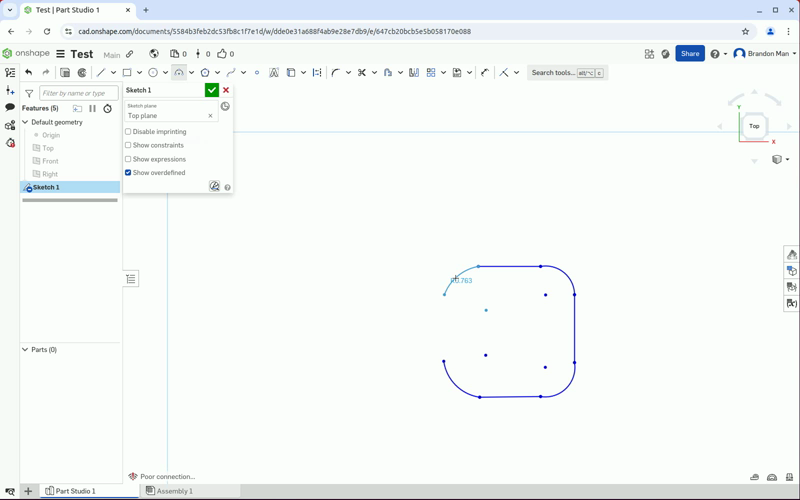
scroll(-6)
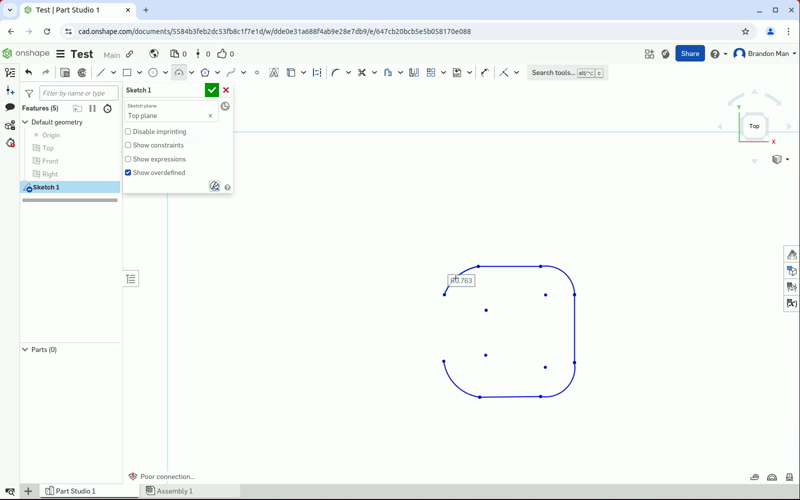
scroll(-6)
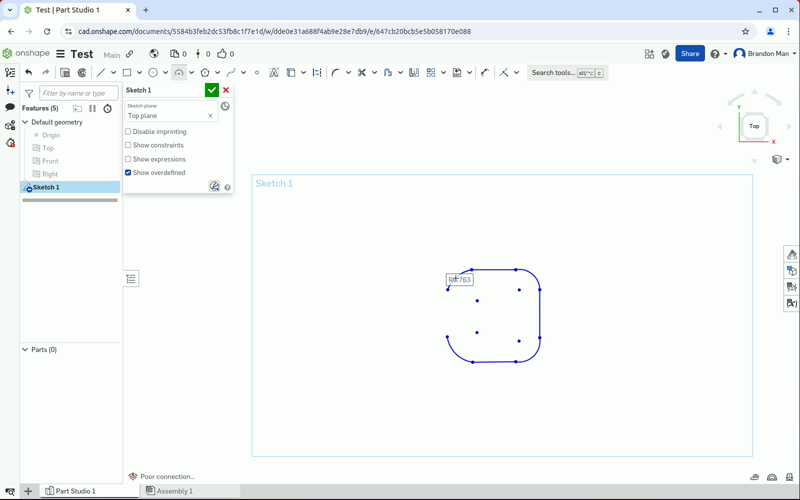
scroll(-6)
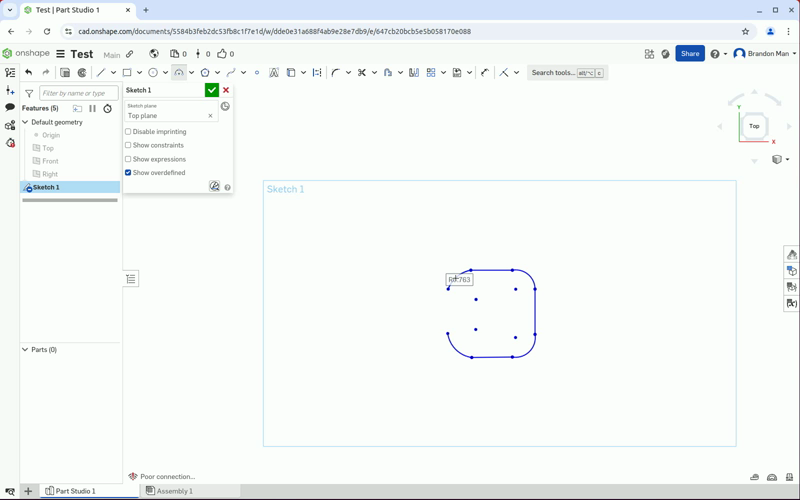
scroll(-6)
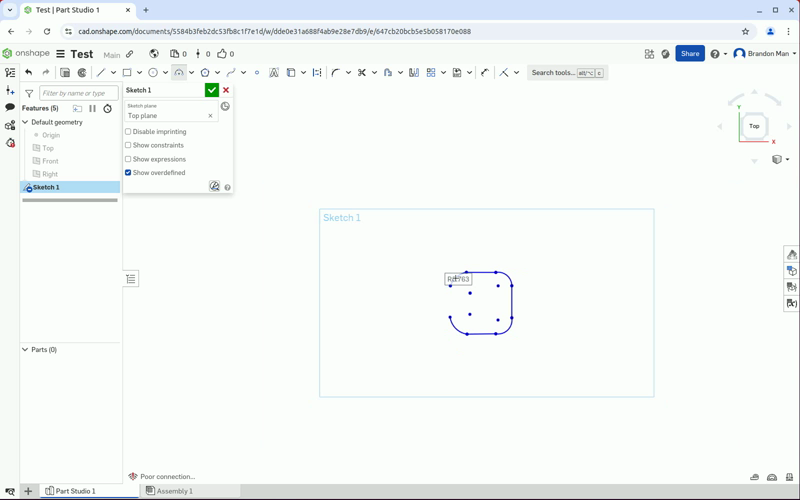
scroll(-6)
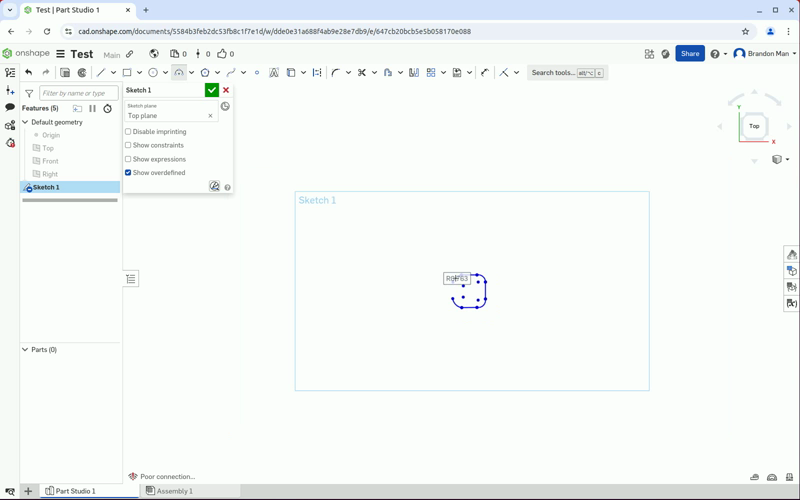
scroll(-6)
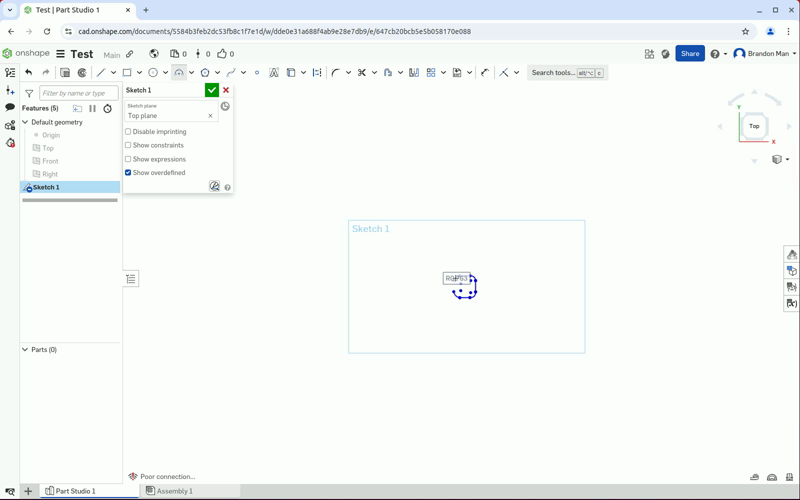
scroll(-6)
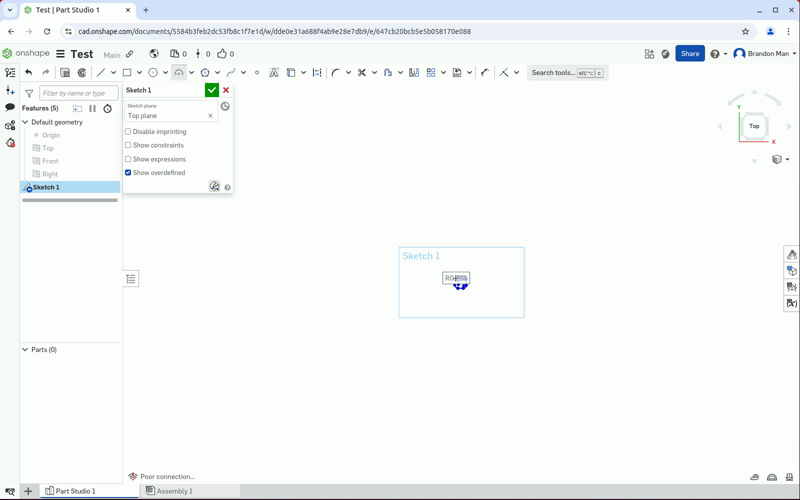
key_up(shift)
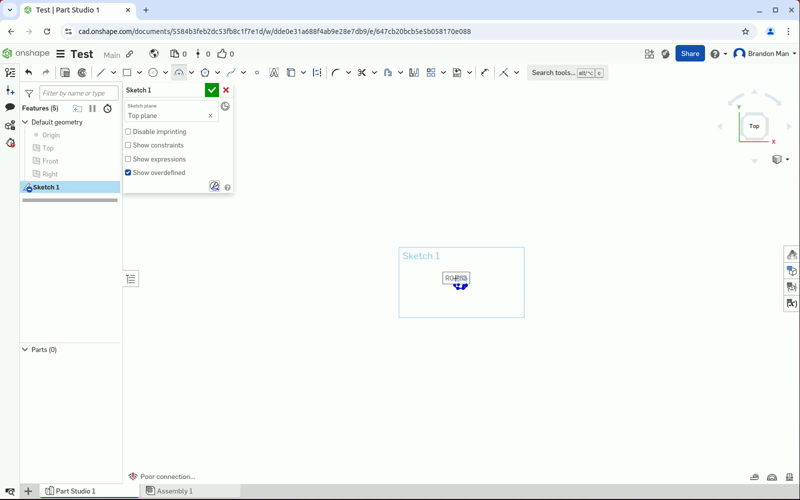
key(esc)
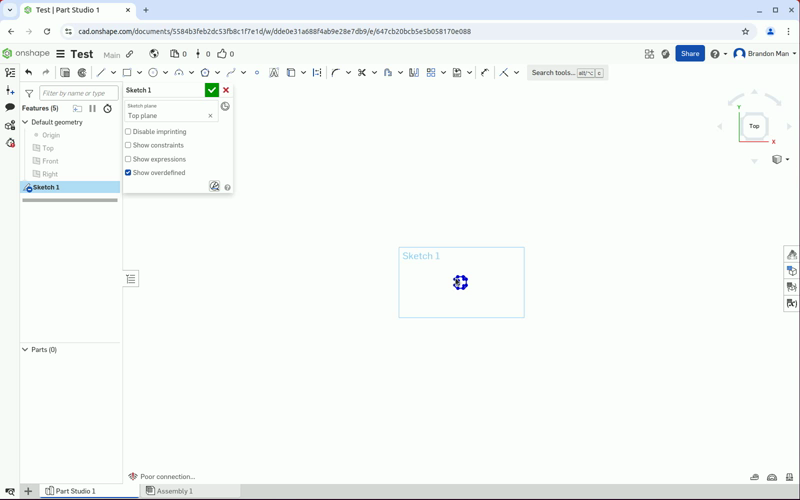
key(l)
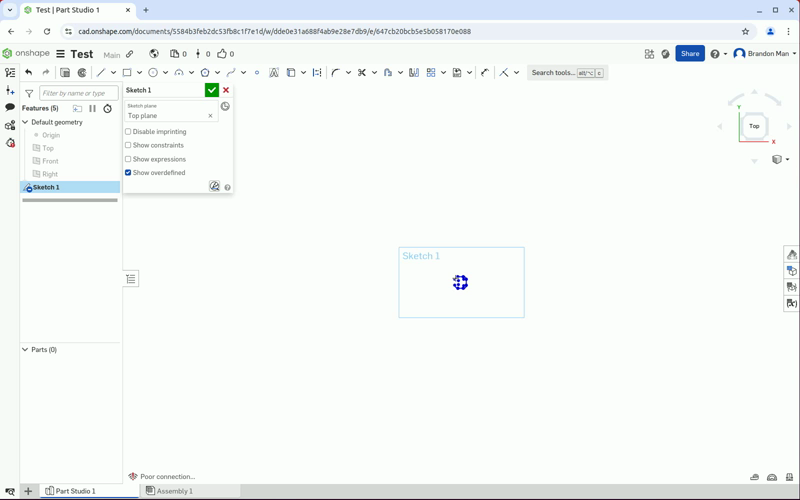
mouse_move(454, 279)
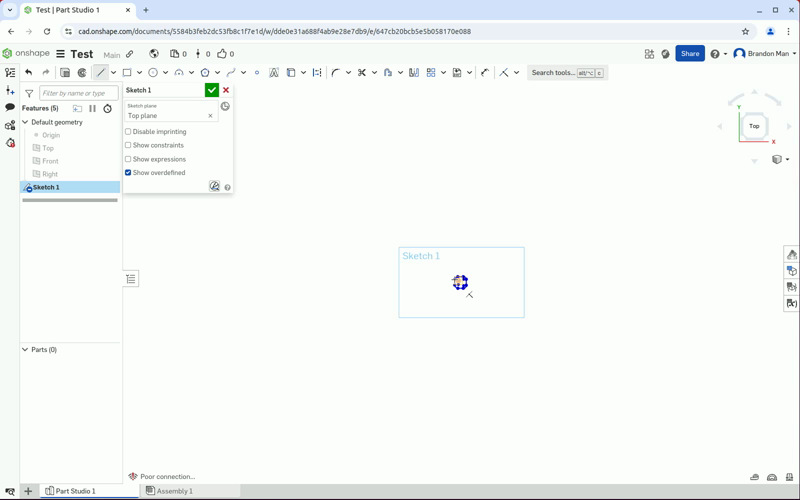
scroll(6)
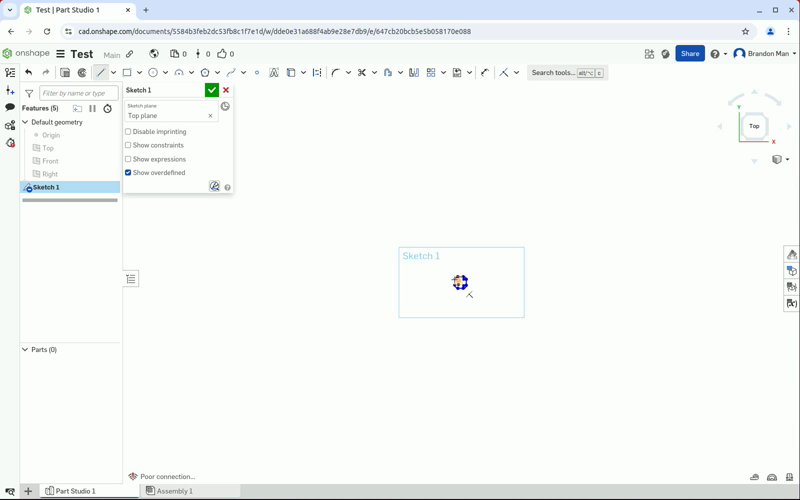
scroll(6)
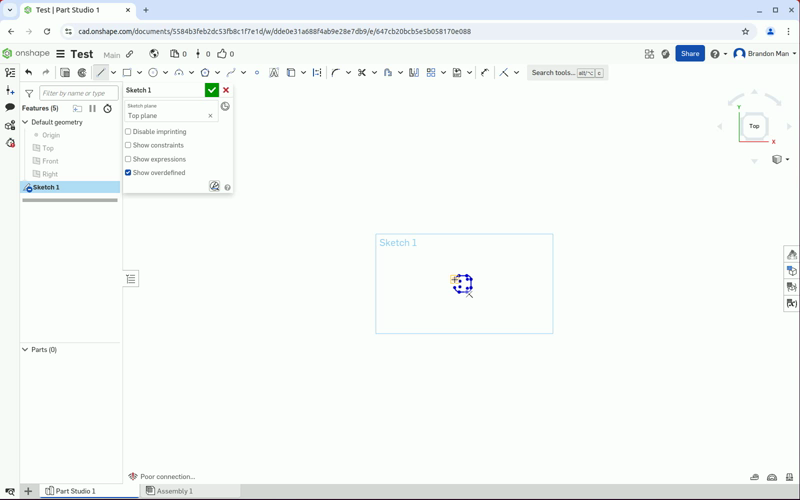
scroll(6)
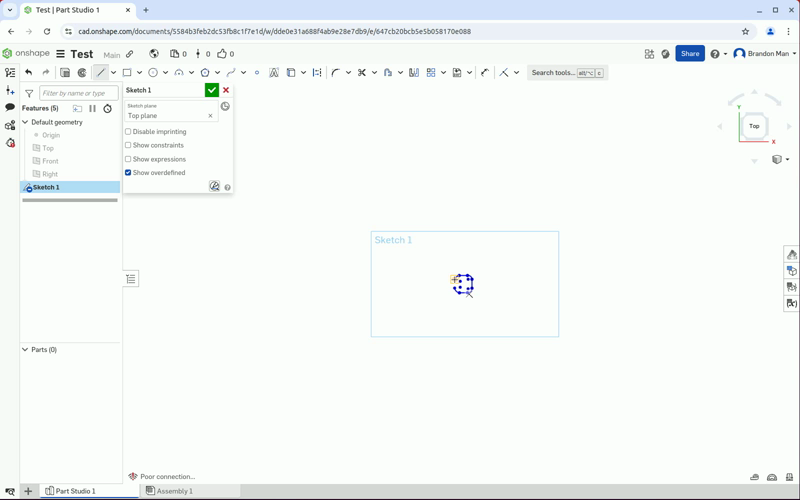
scroll(6)
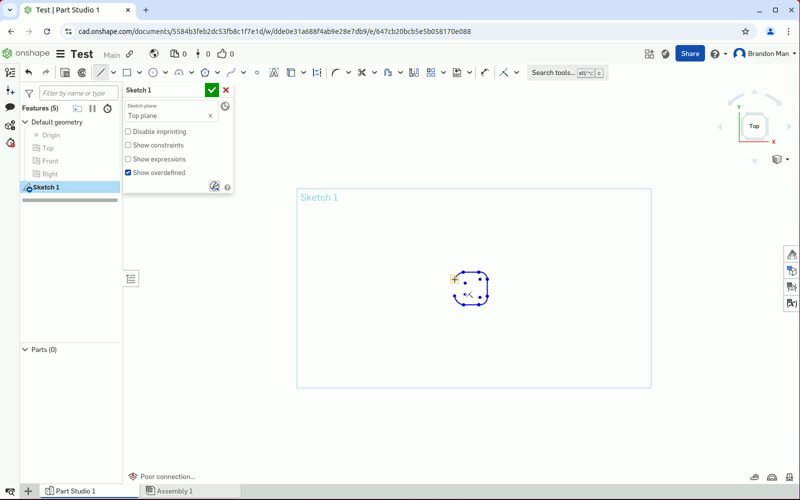
scroll(6)
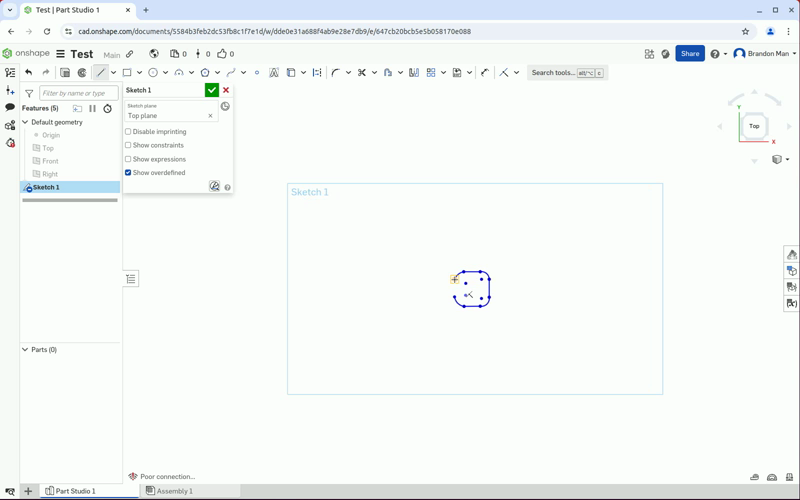
scroll(6)
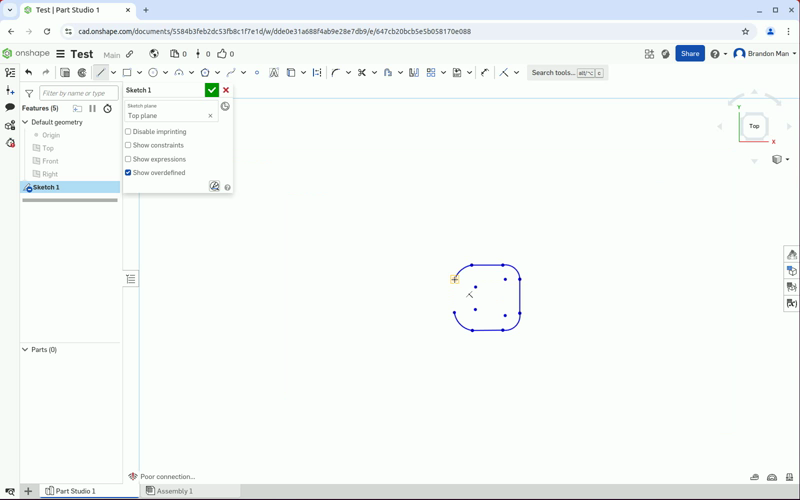
scroll(6)
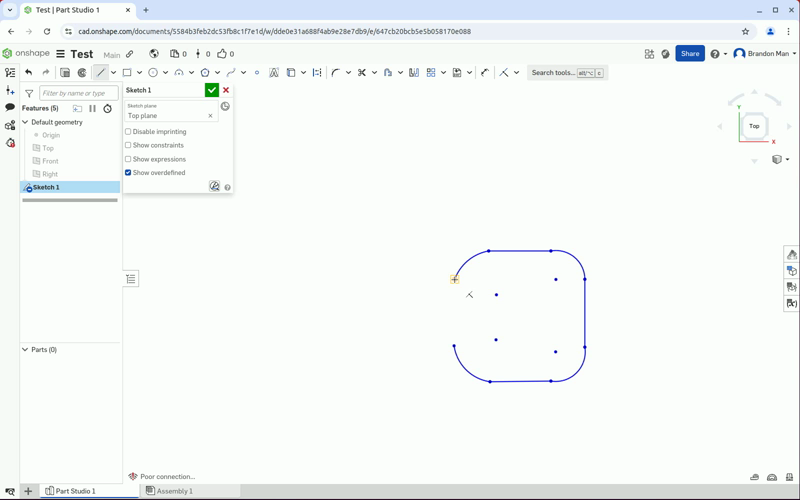
click(454, 279)
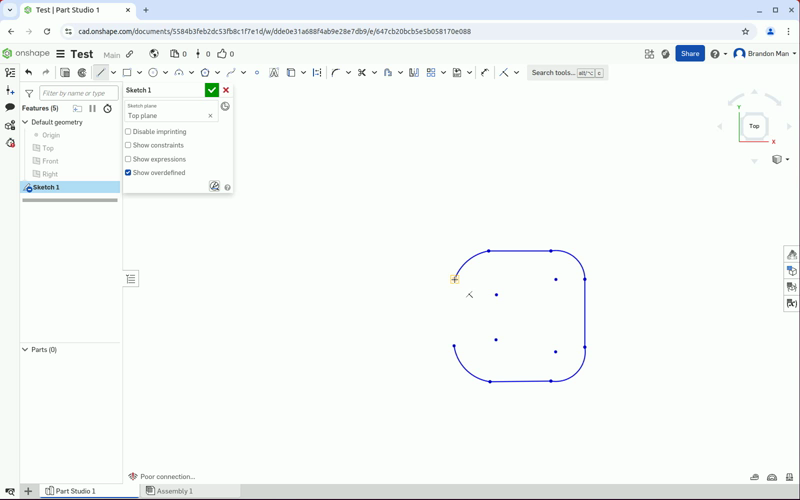
scroll(-6)
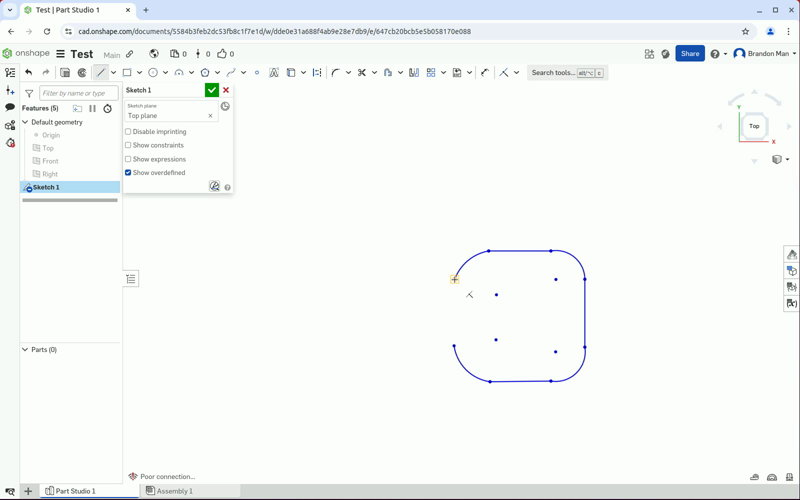
scroll(-6)
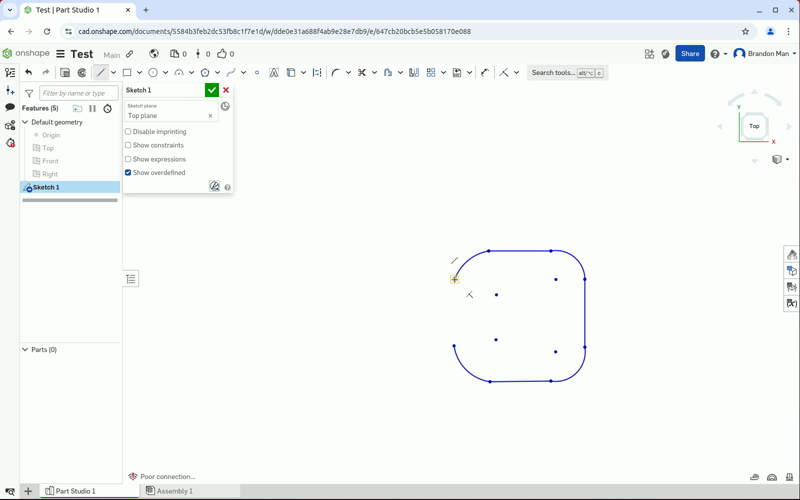
scroll(-6)
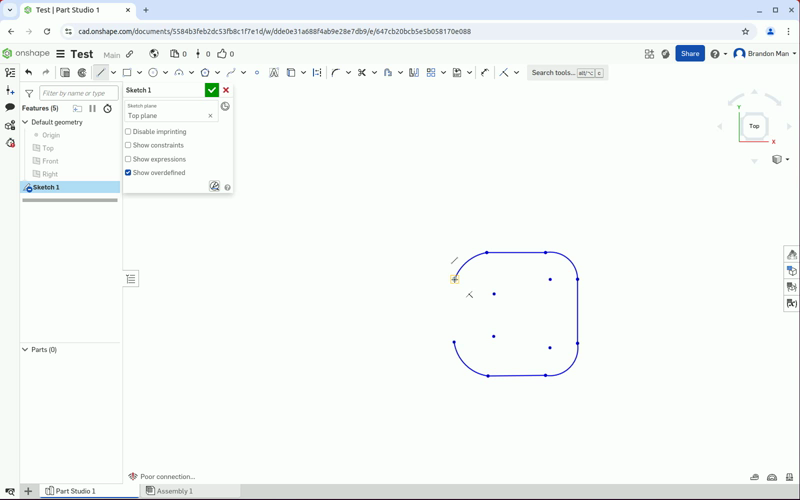
scroll(-6)
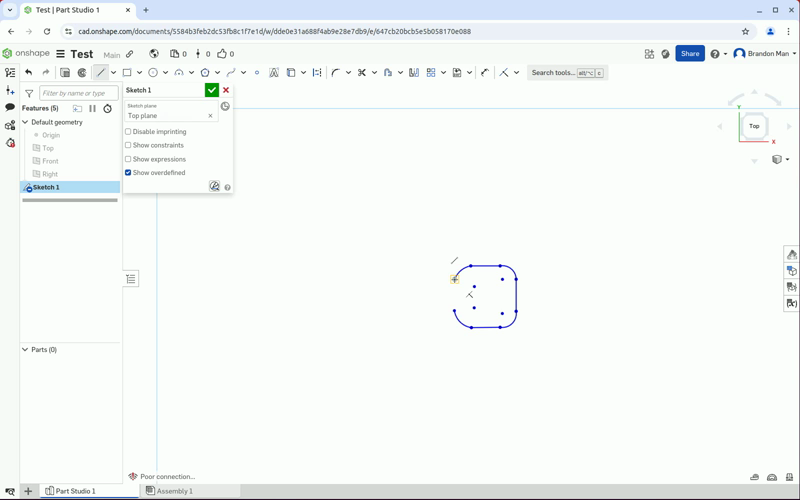
scroll(-6)
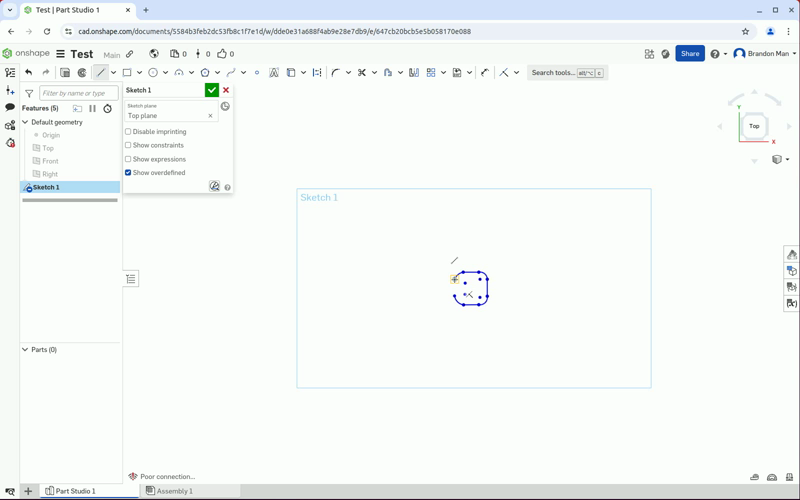
scroll(-6)
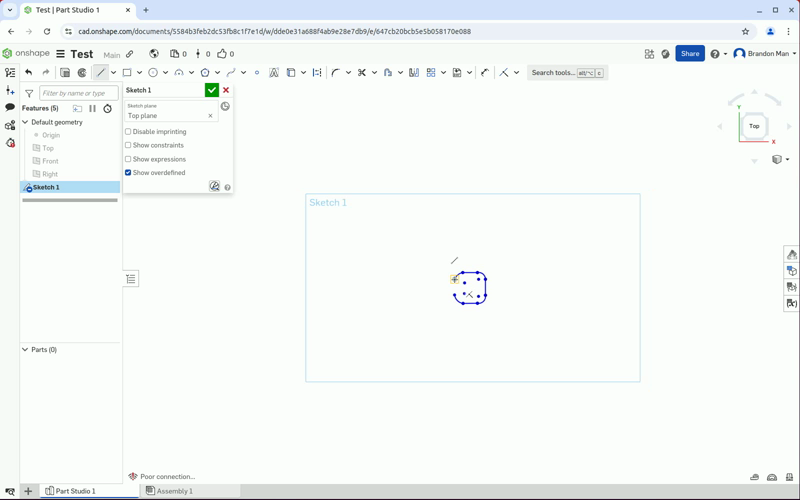
scroll(-6)
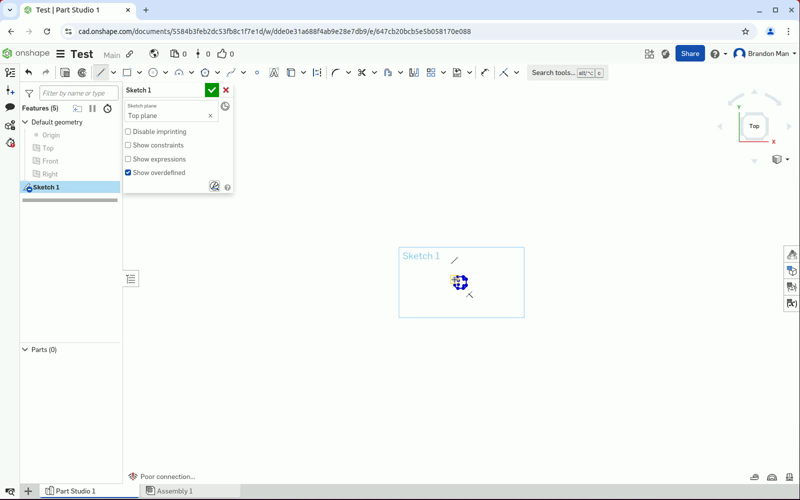
mouse_move(484, 279)
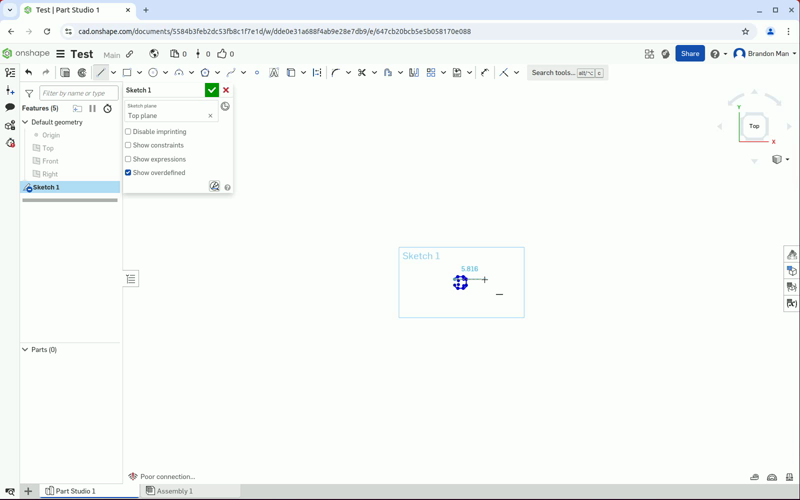
key_down(shift)
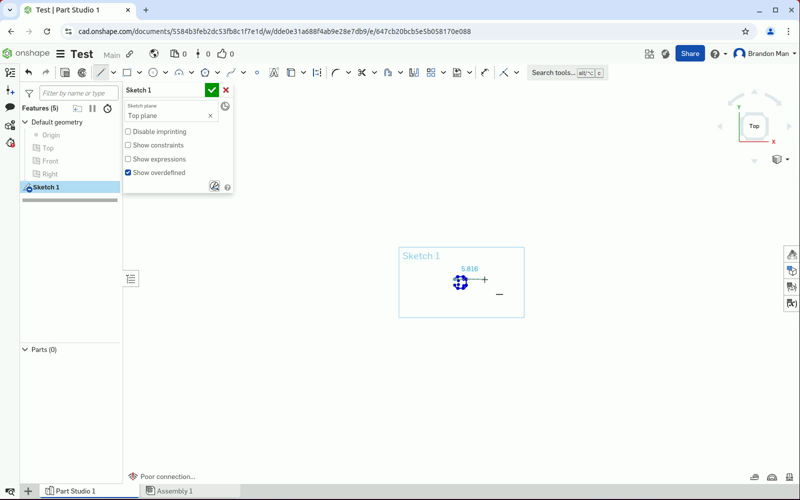
mouse_move(454, 285)
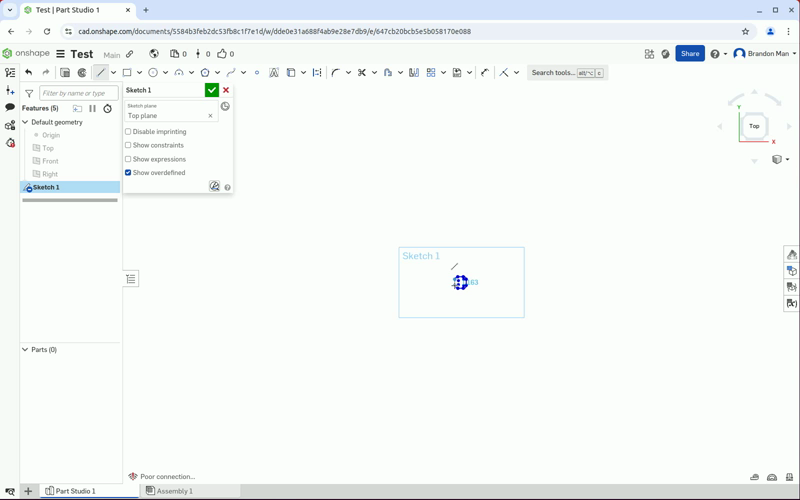
scroll(6)
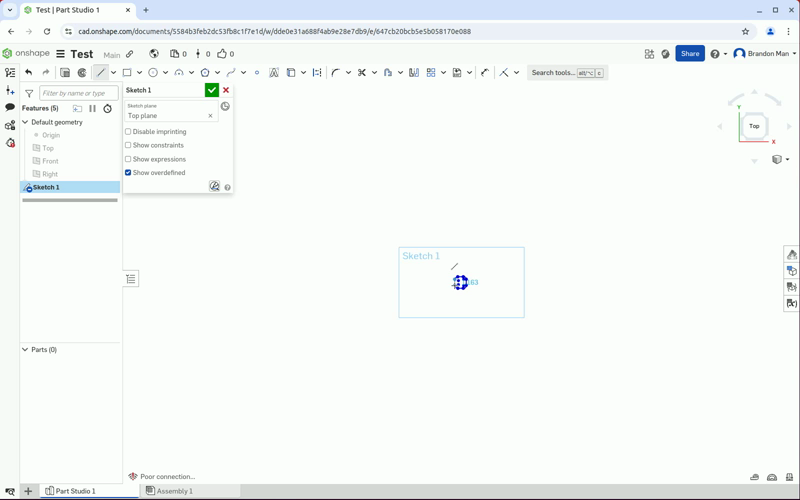
scroll(6)
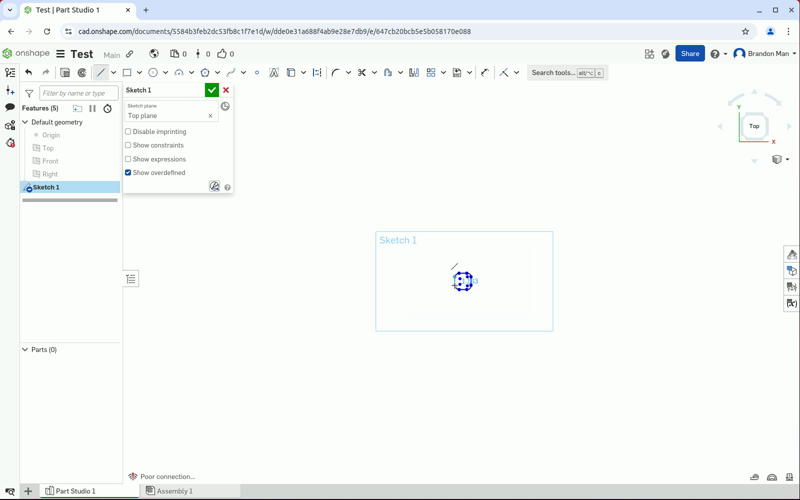
scroll(6)
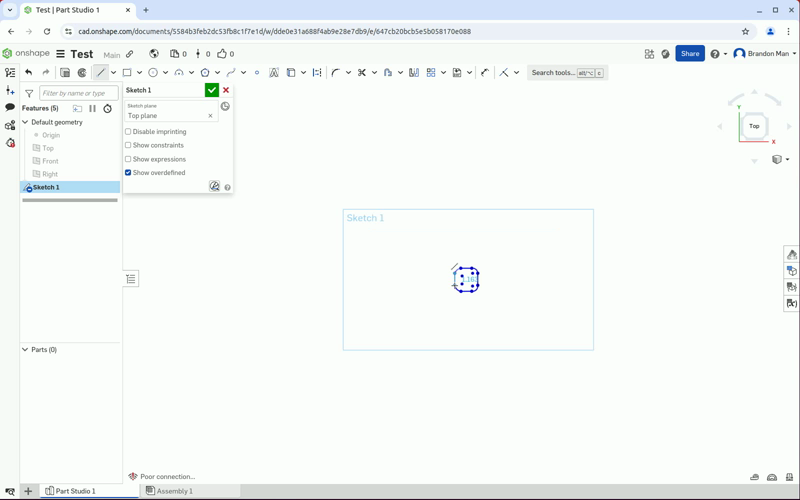
scroll(6)
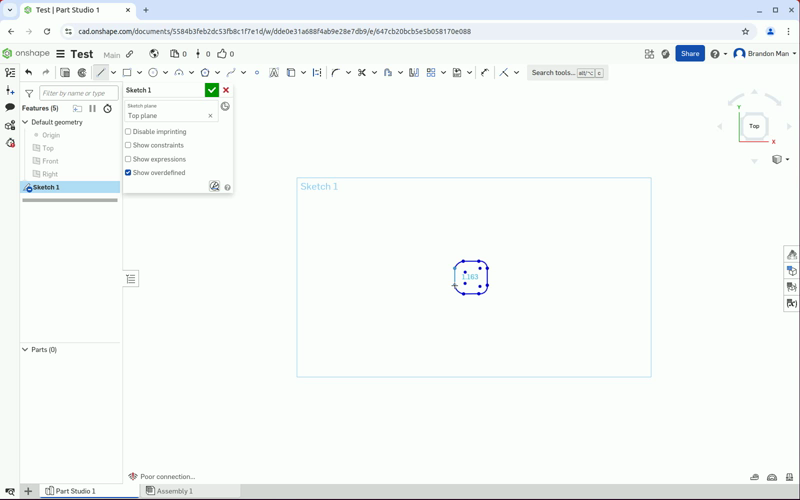
scroll(6)
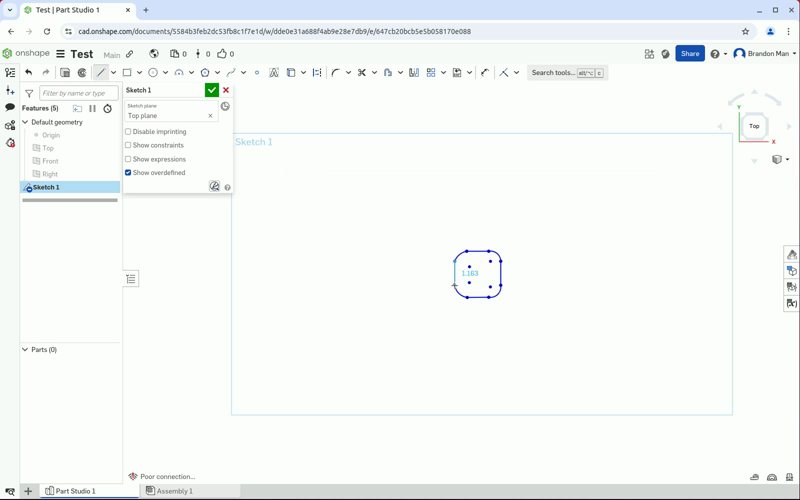
scroll(6)
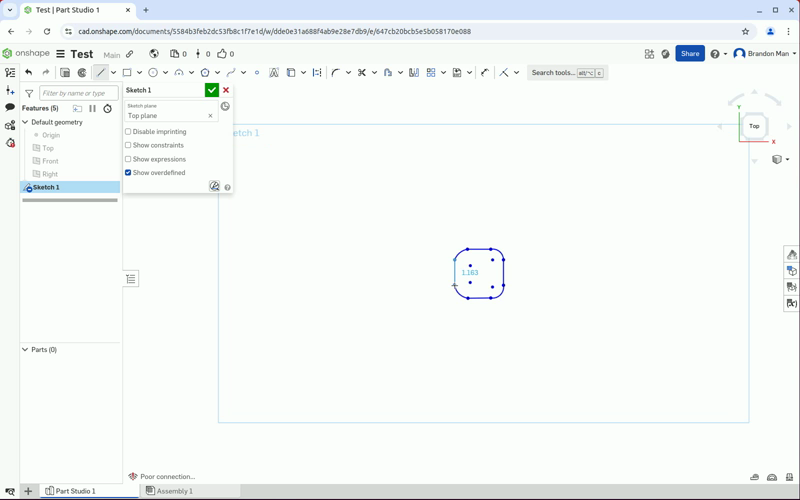
scroll(6)
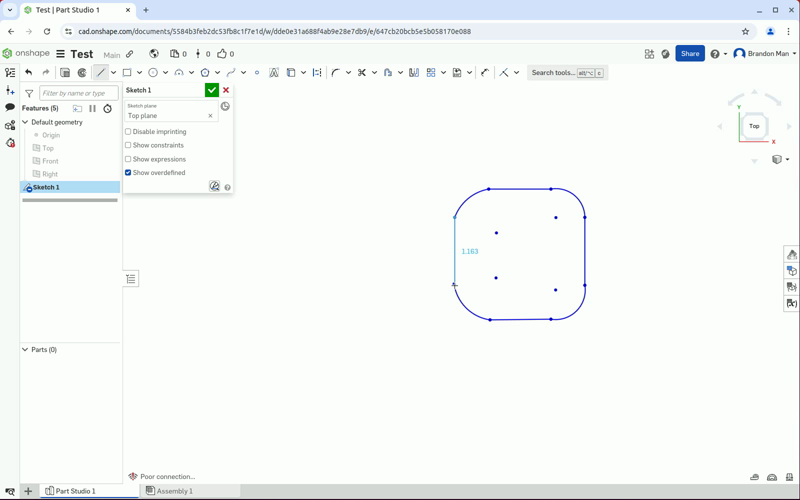
key_up(shift)
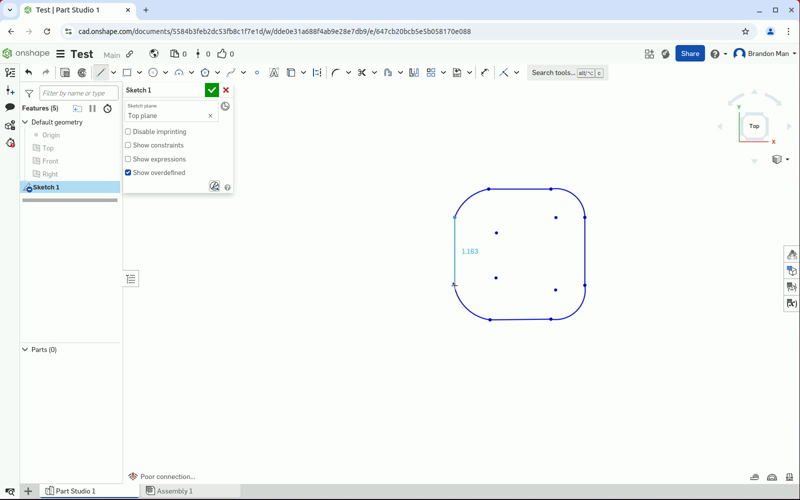
click(454, 285)
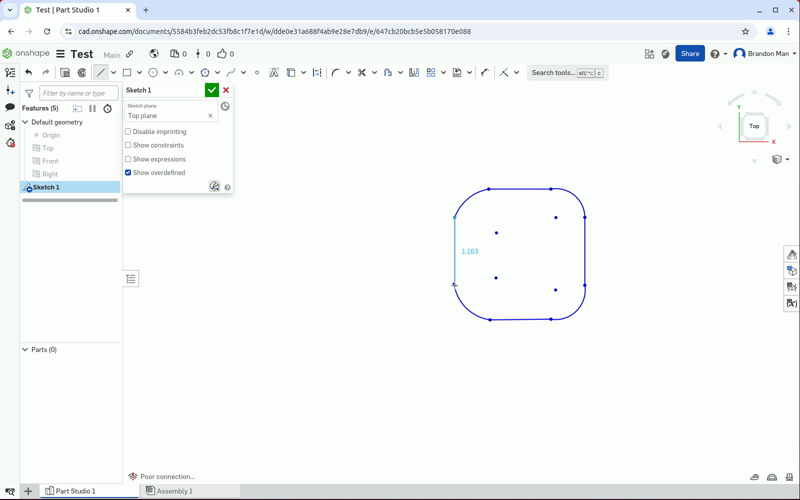
scroll(-6)
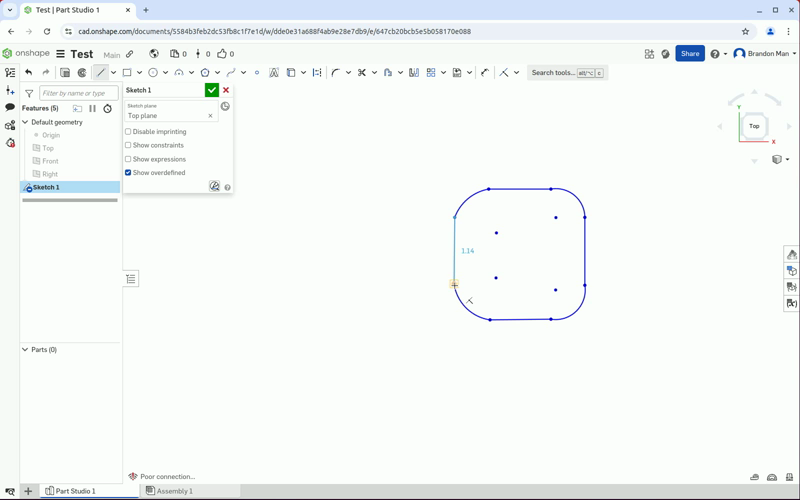
scroll(-6)
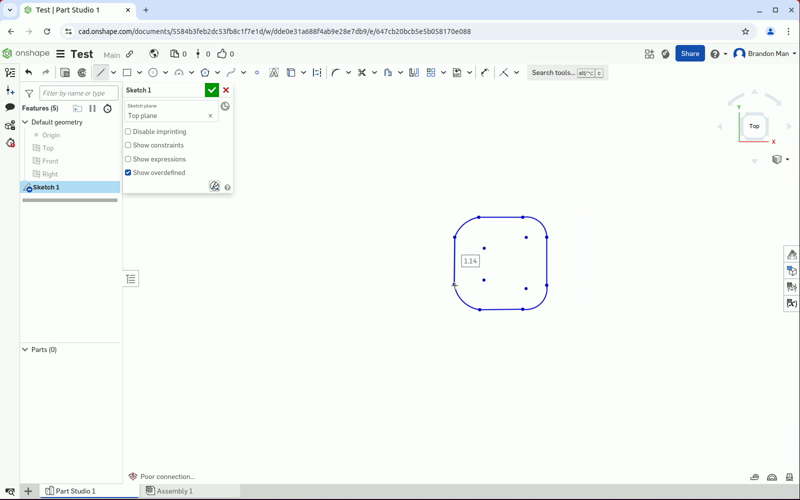
scroll(-6)
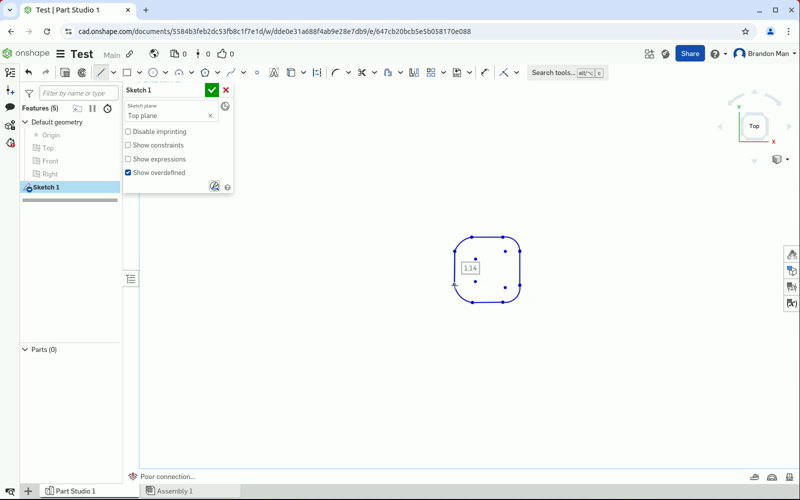
scroll(-6)
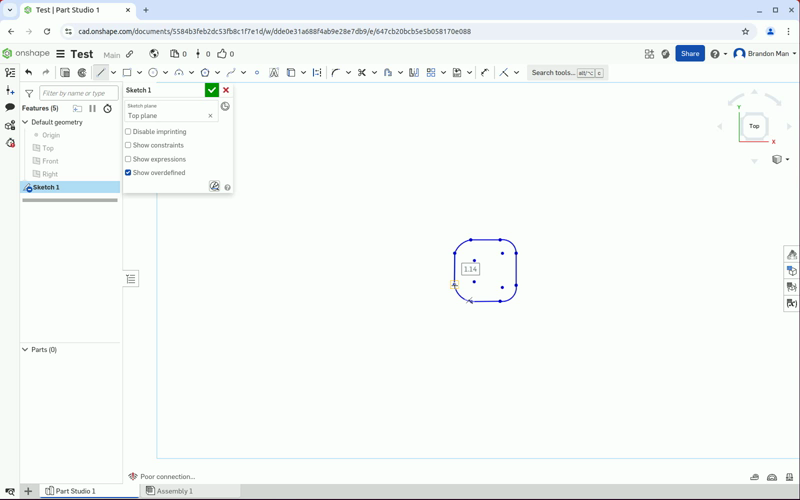
scroll(-6)
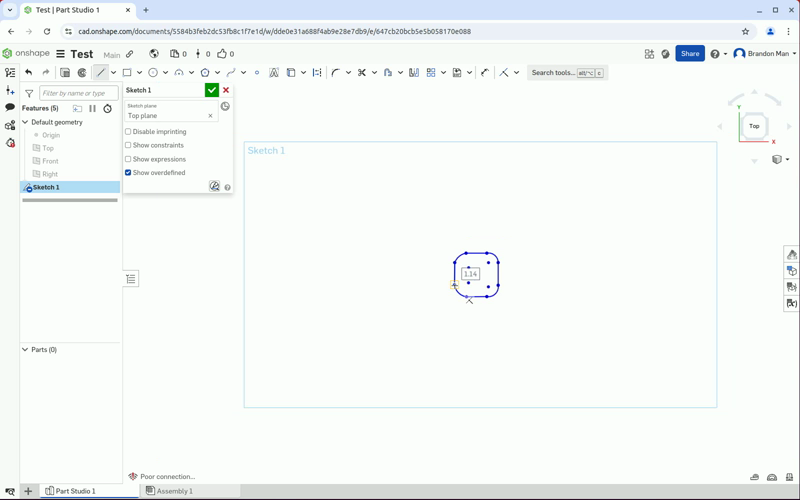
scroll(-6)
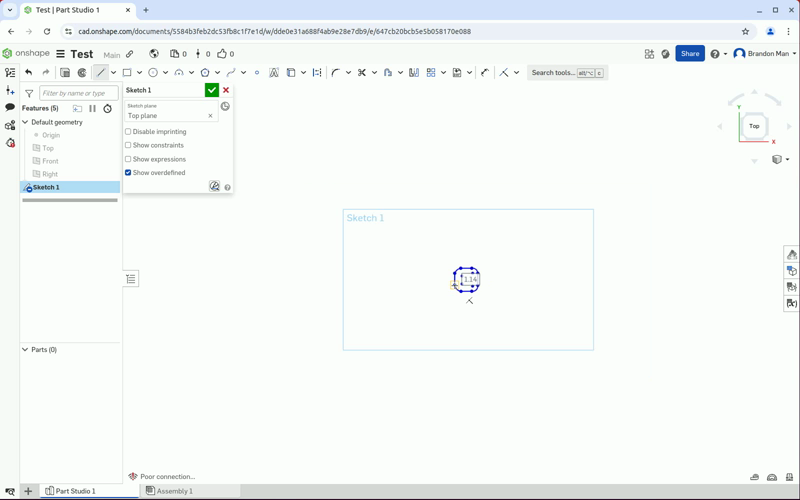
scroll(-6)
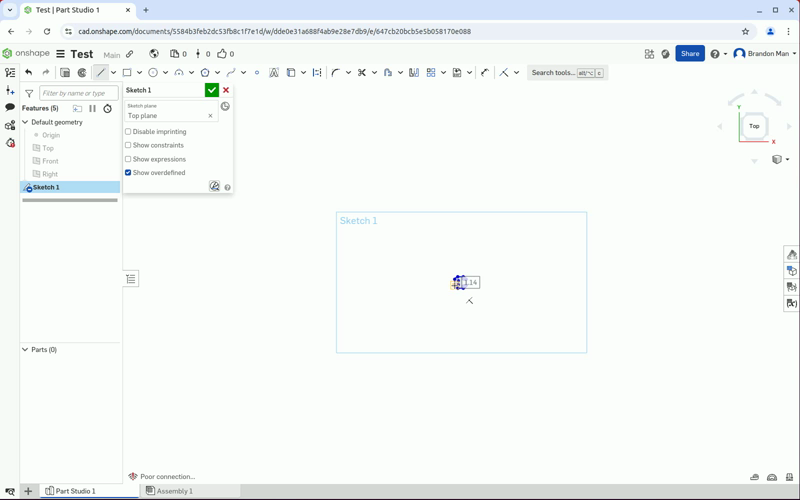
key(esc)
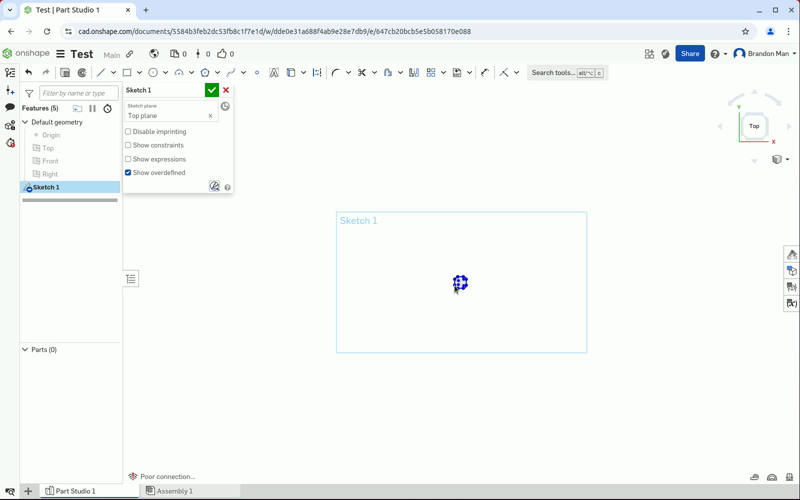
mouse_move(461, 284)
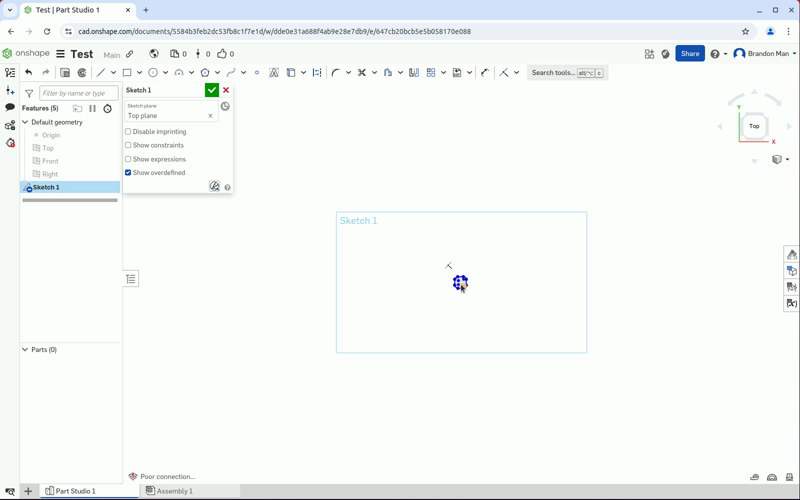
scroll(6)
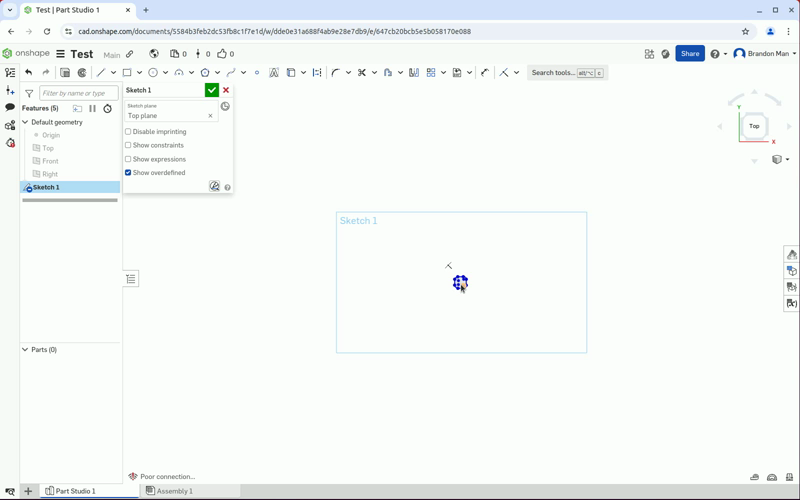
scroll(6)
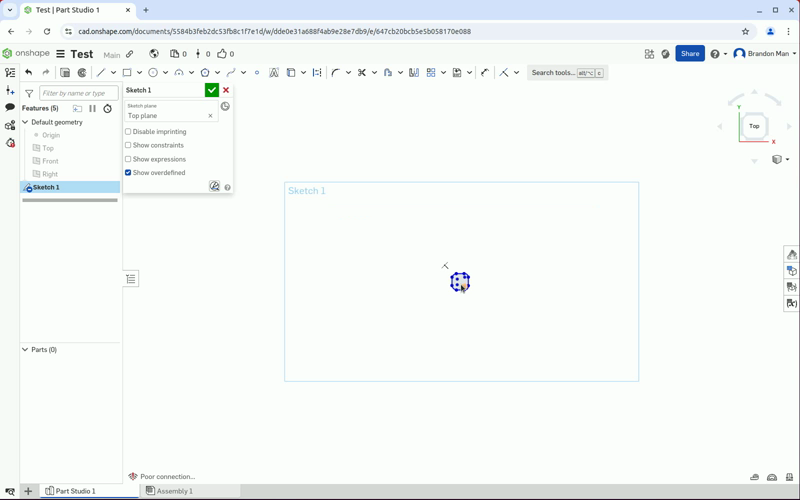
scroll(6)
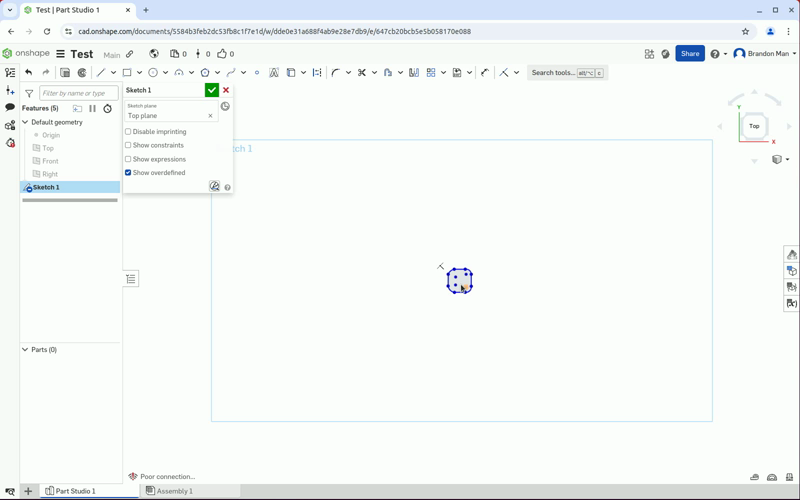
scroll(6)
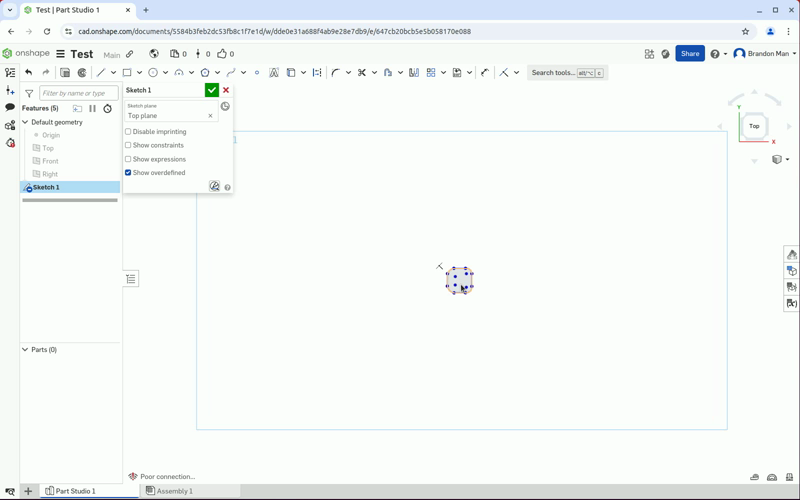
scroll(6)
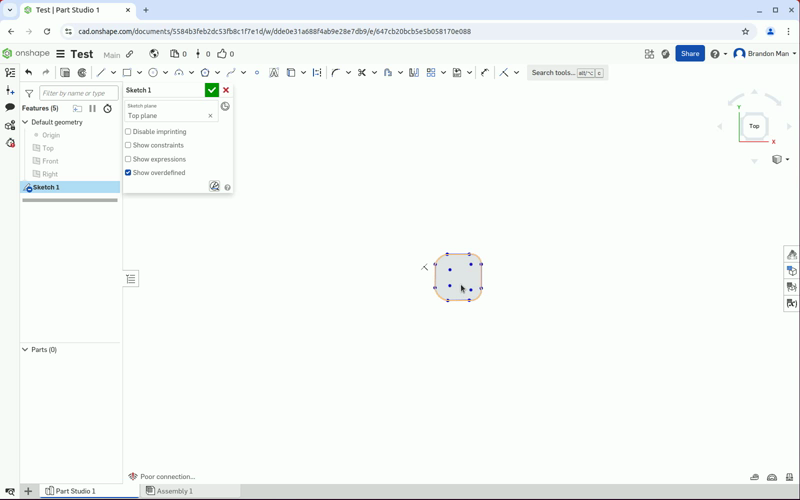
scroll(6)
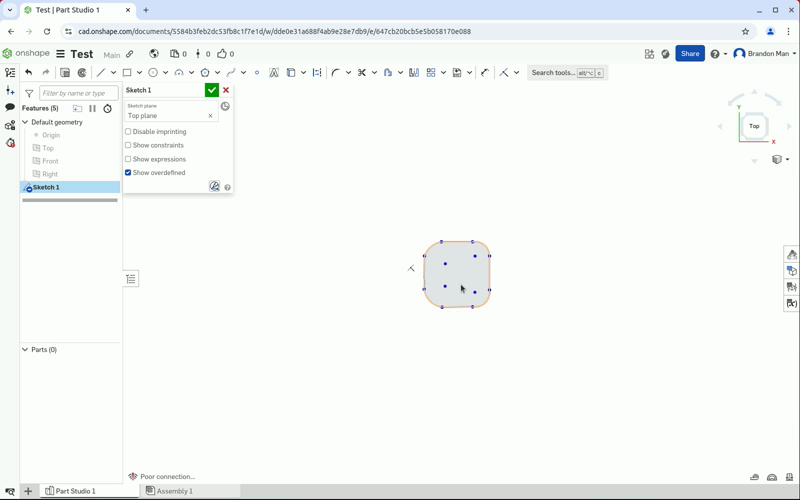
scroll(6)
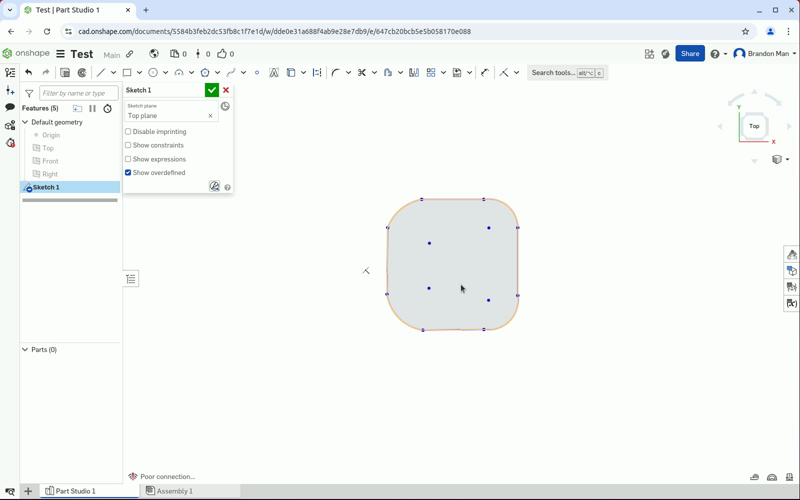
click(461, 284)
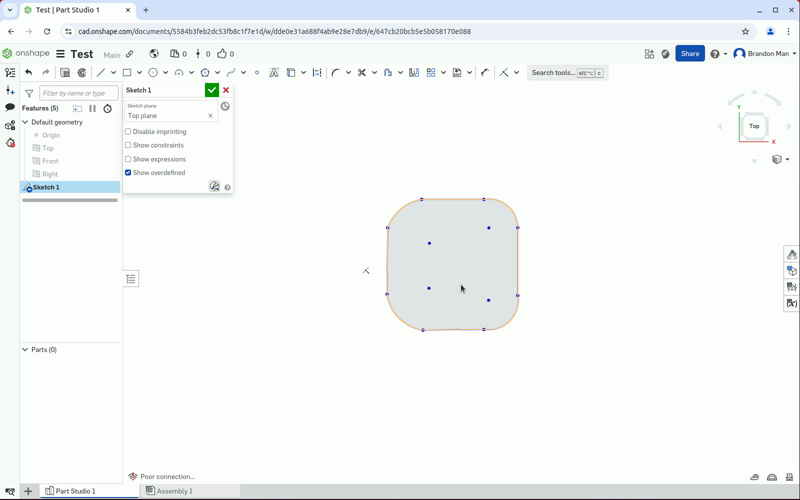
scroll(-6)
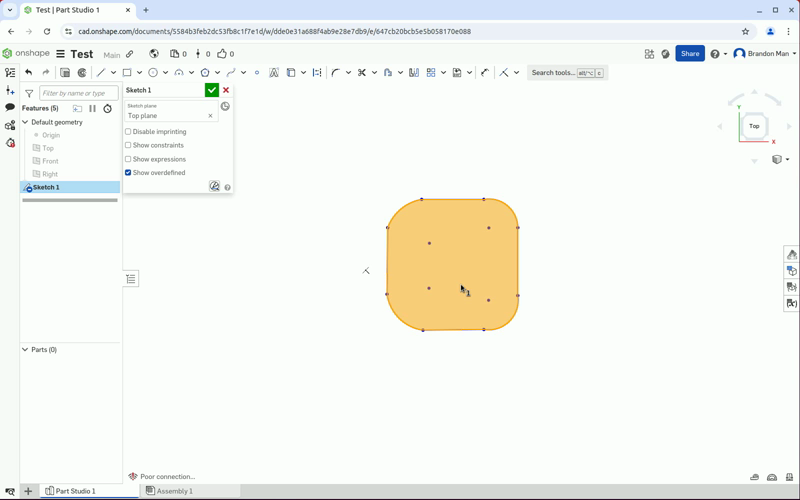
scroll(-6)
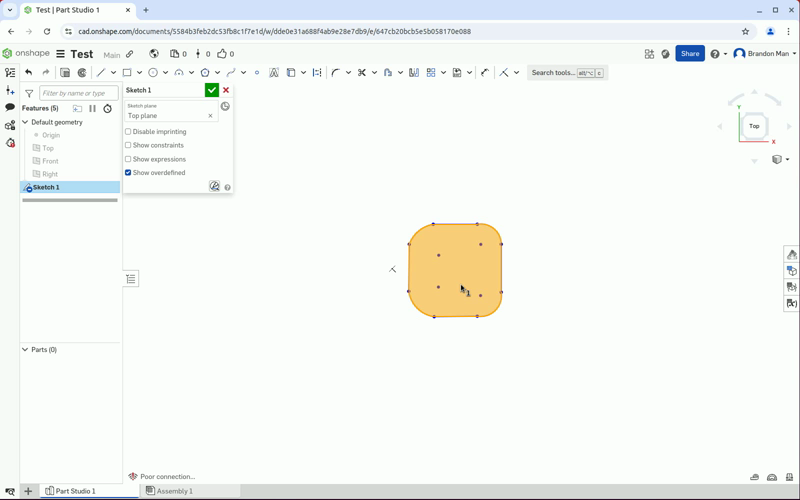
scroll(-6)
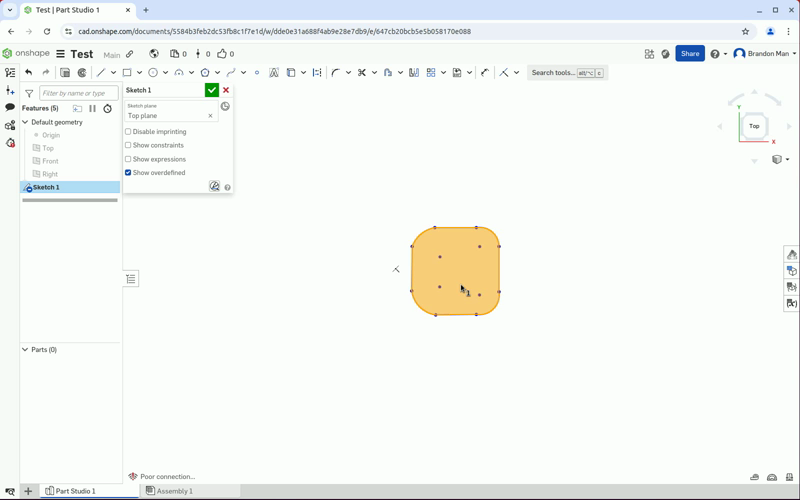
scroll(-6)
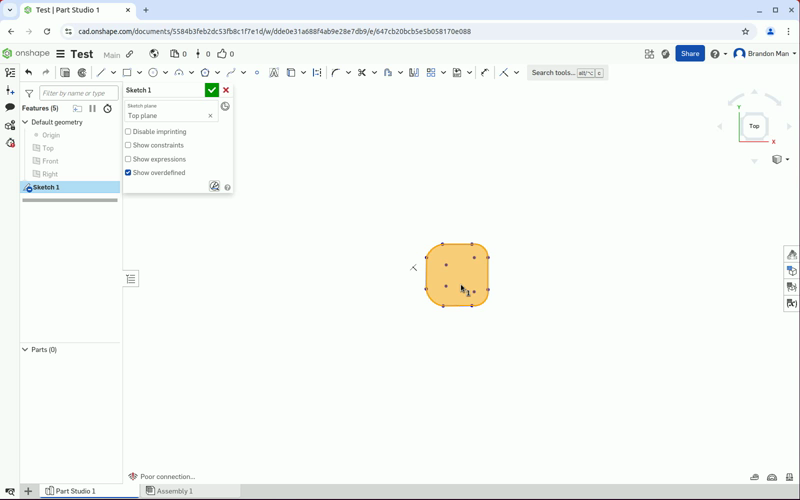
scroll(-6)
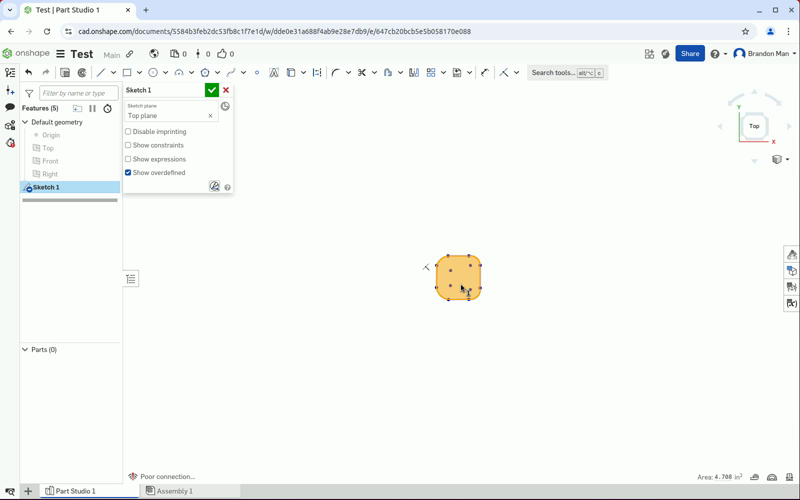
scroll(-6)
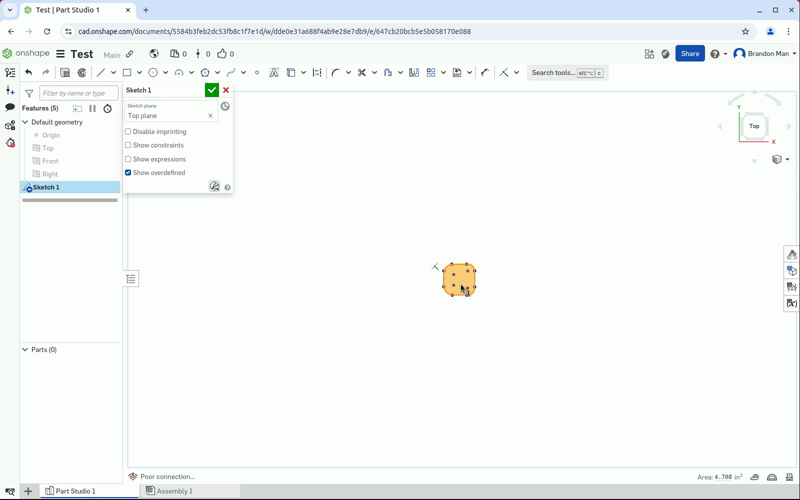
scroll(-6)
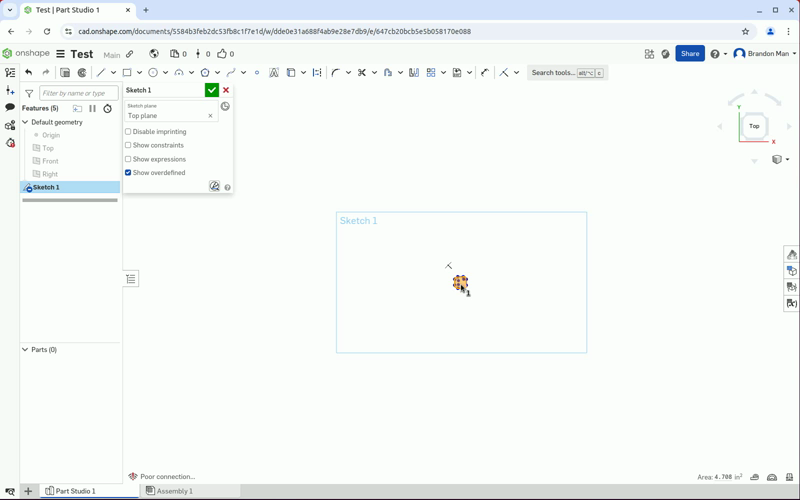
mouse_move(73, 352)
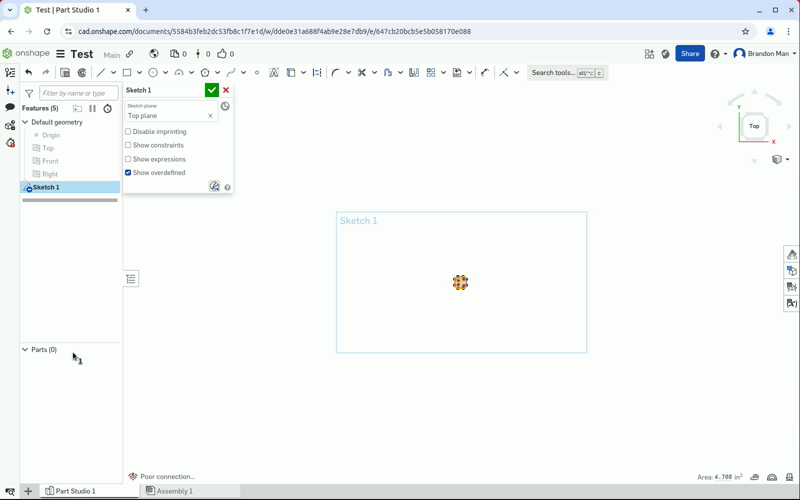
key(shift+y)
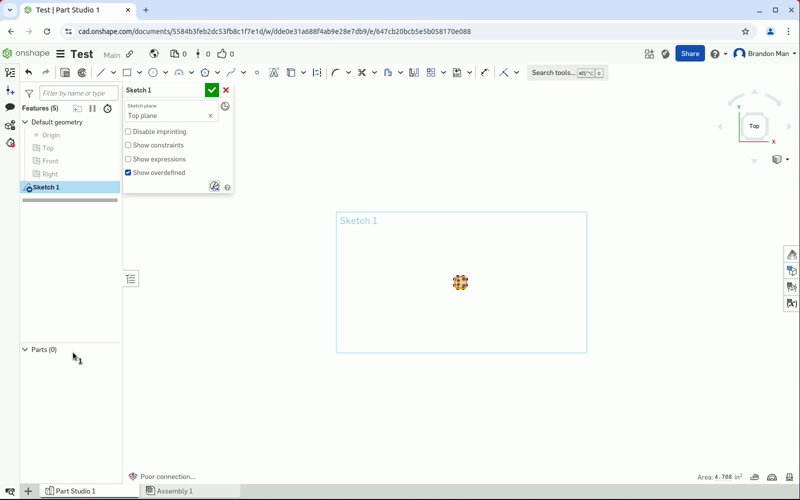
key(shift+e)
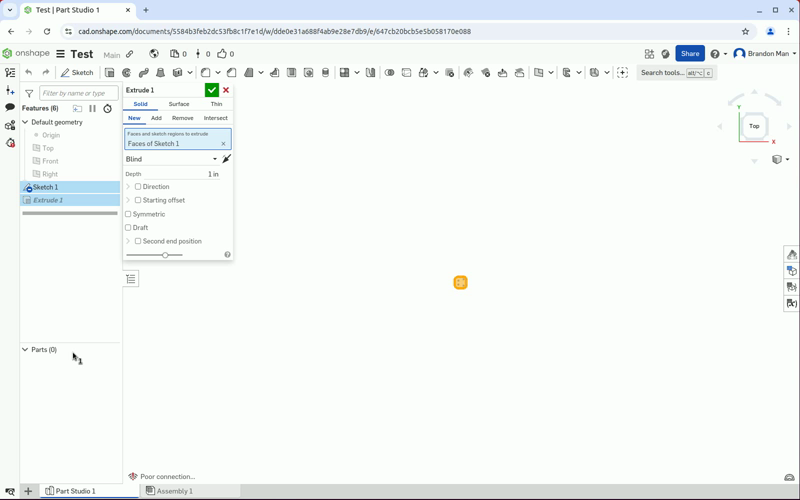
mouse_move(143, 106)
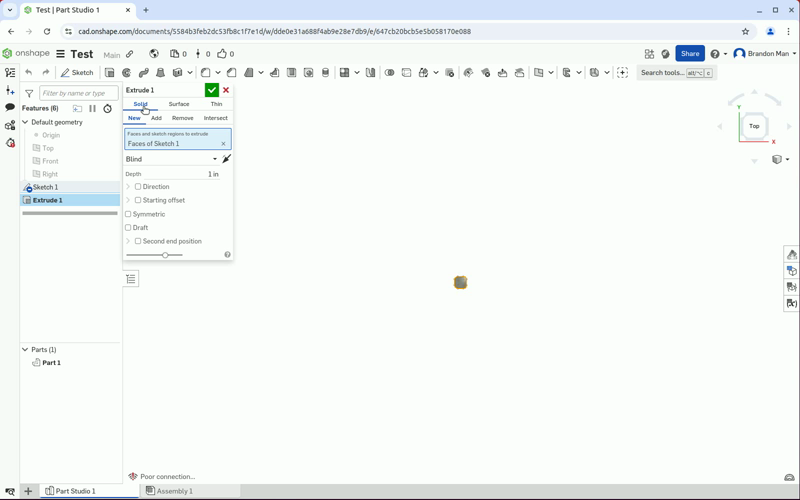
click(143, 106)
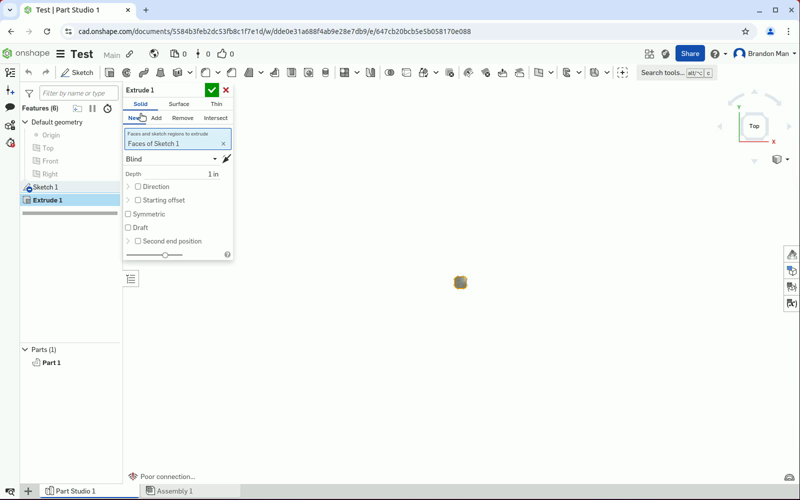
mouse_move(137, 120)
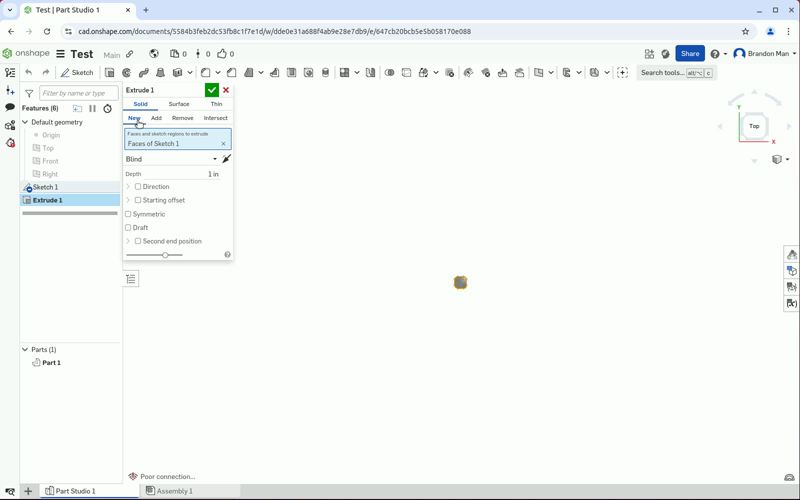
click(137, 120)
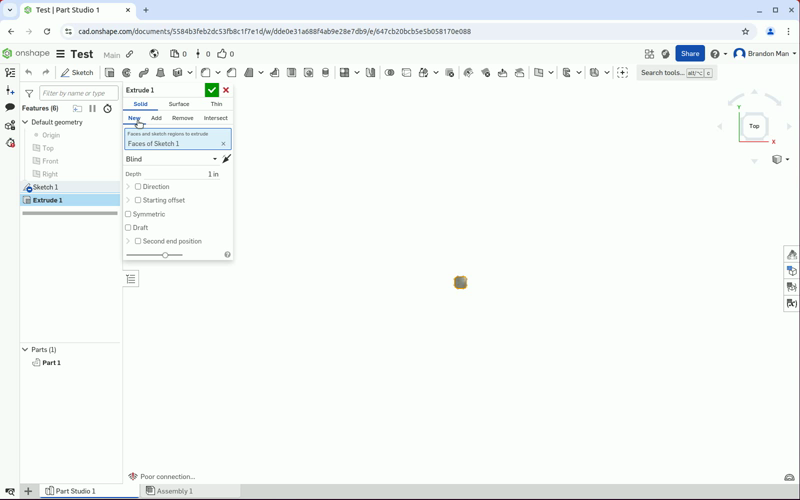
key(tab, 4)
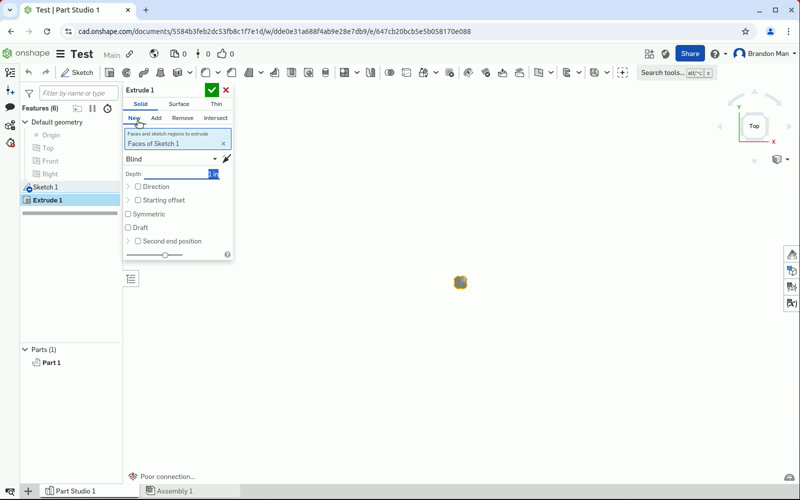
text(23.108)
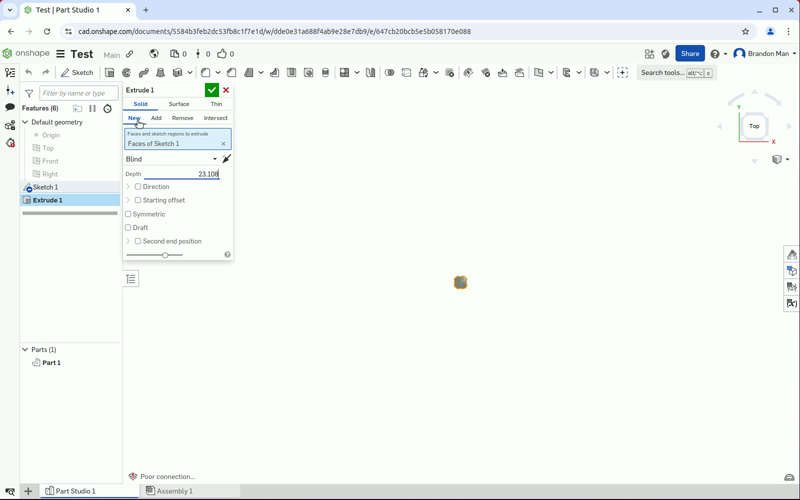
key(enter)
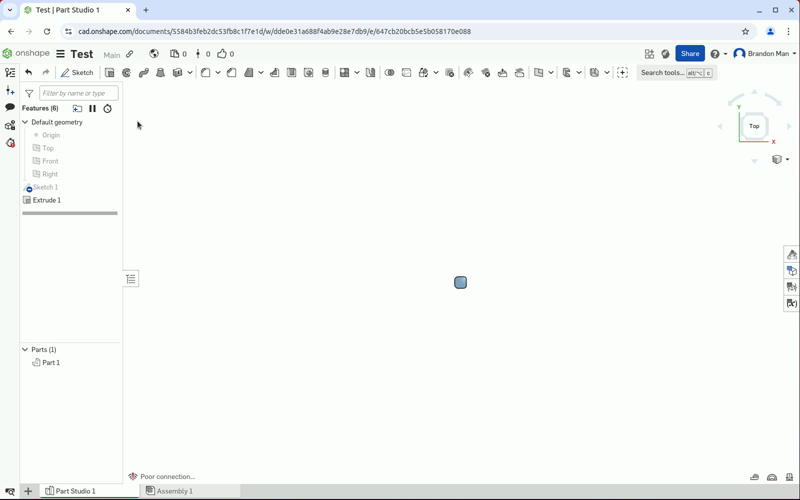
key(shift+h)
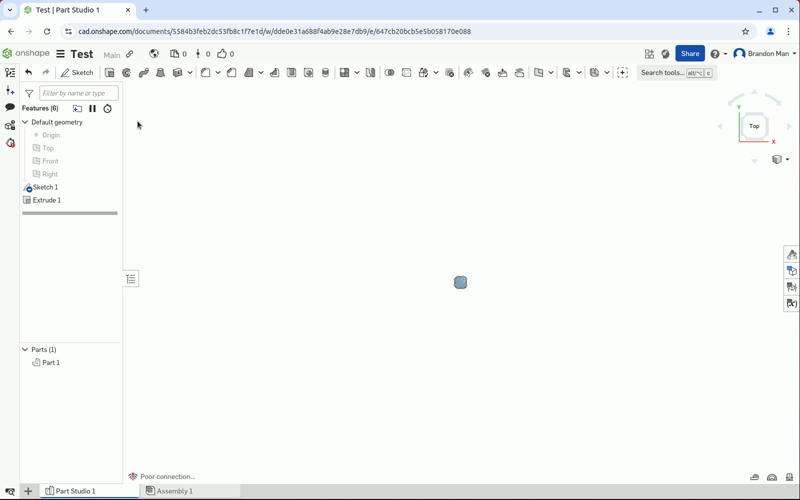
key(shift+h)
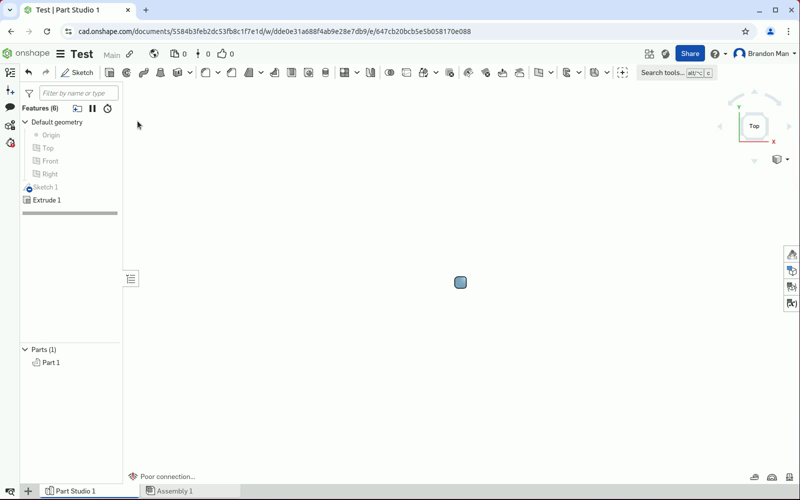
mouse_move(73, 189)
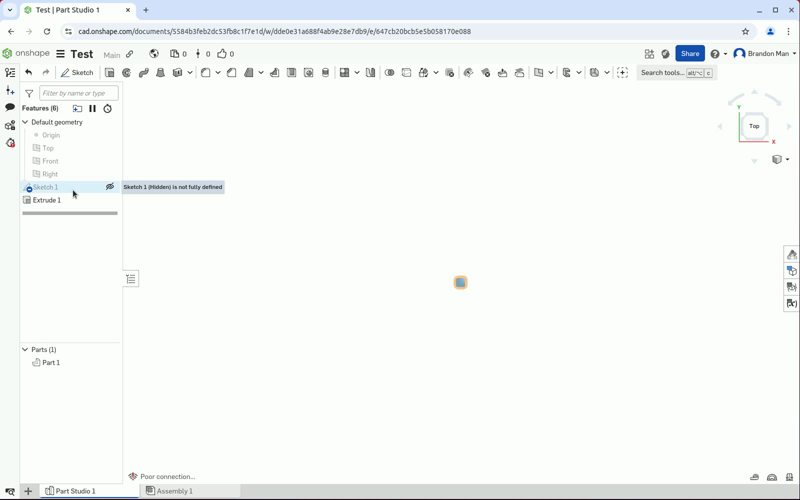
click(73, 189)
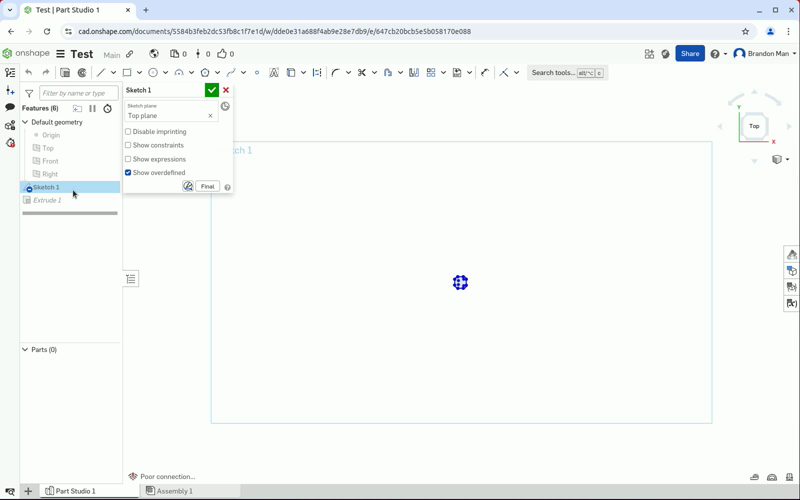
mouse_move(229, 92)
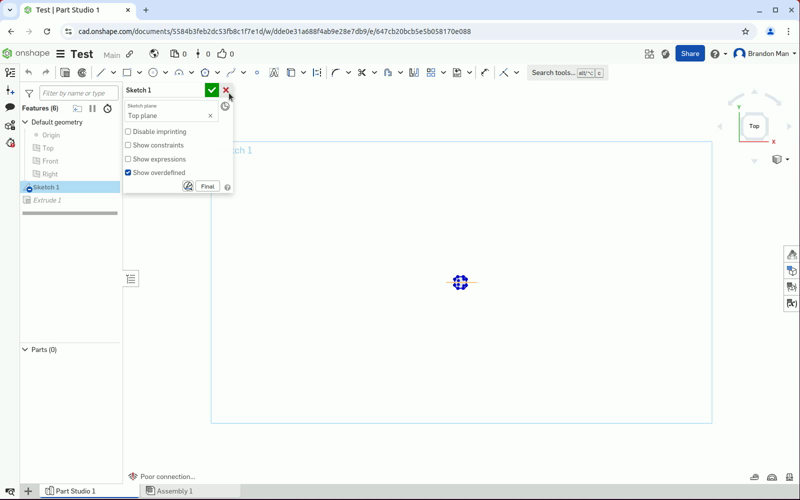
click(229, 92)
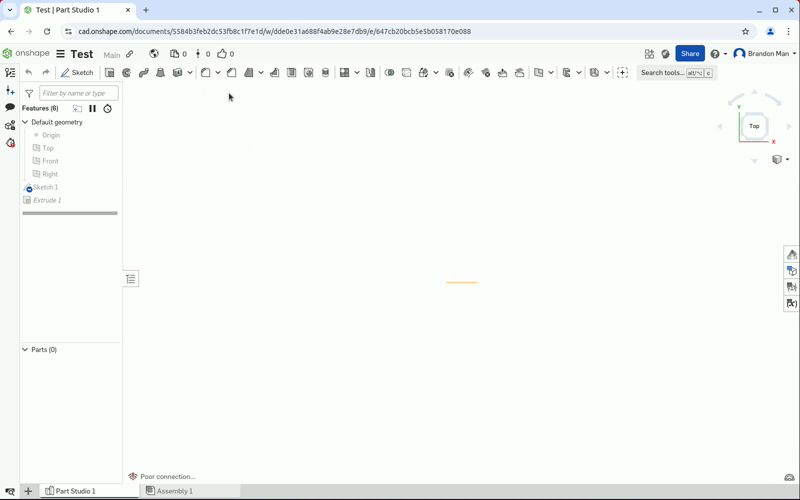
mouse_move(73, 352)
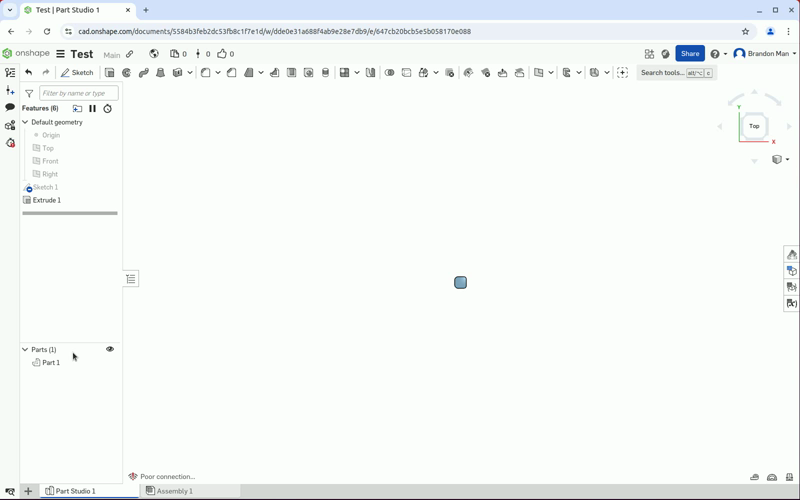
key(y)
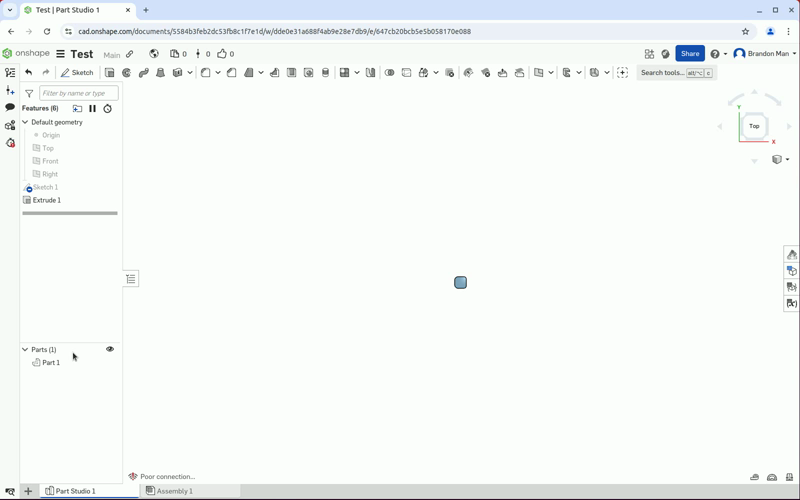
key(shift+p)
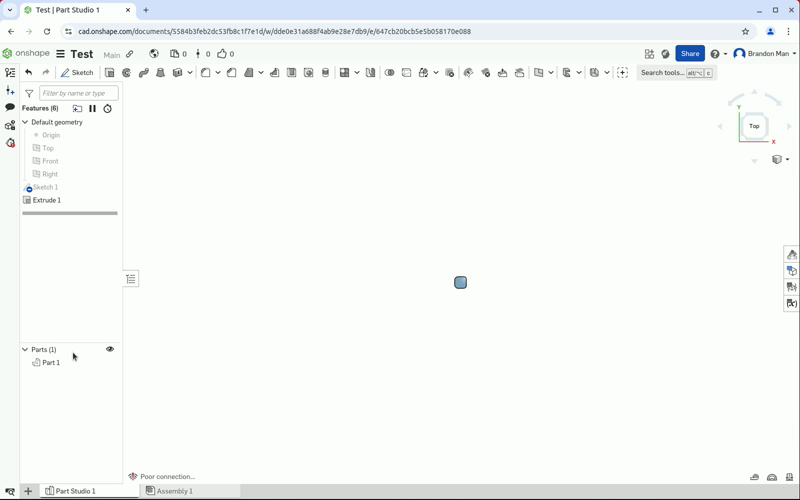
key(space)
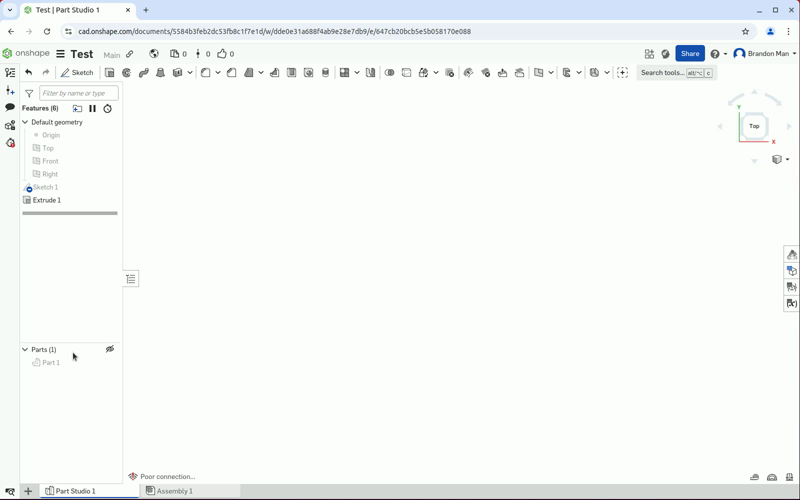
key_down(shift)
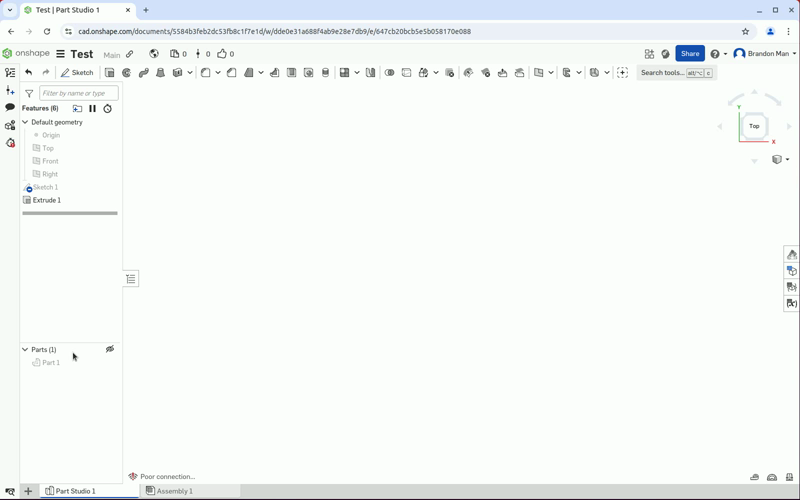
key(up)
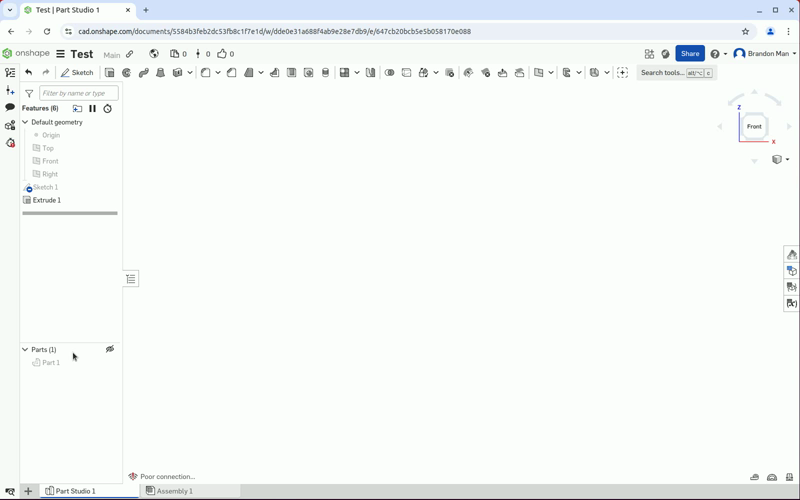
key_up(shift)
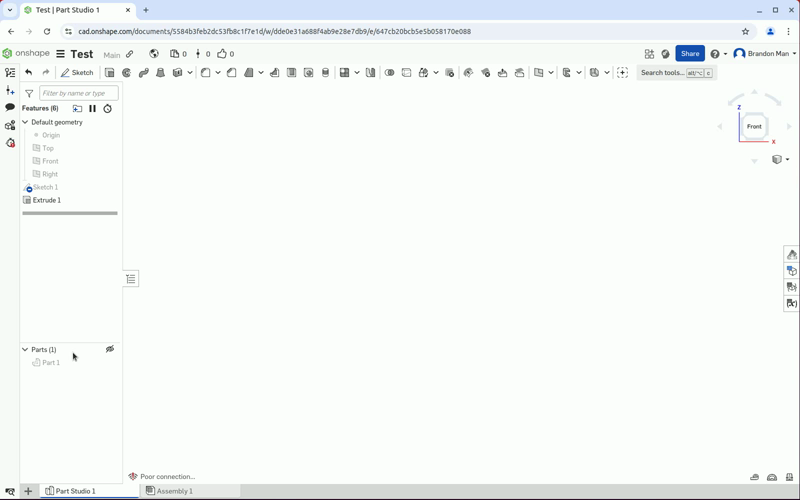
key(space)
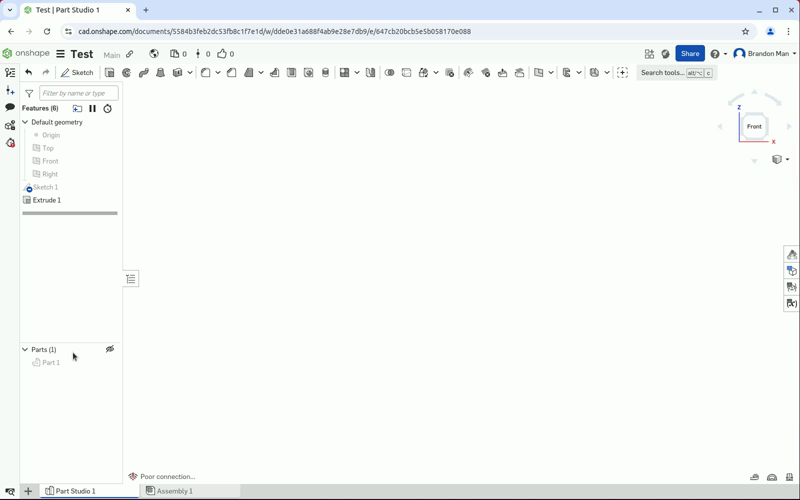
key_down(shift)
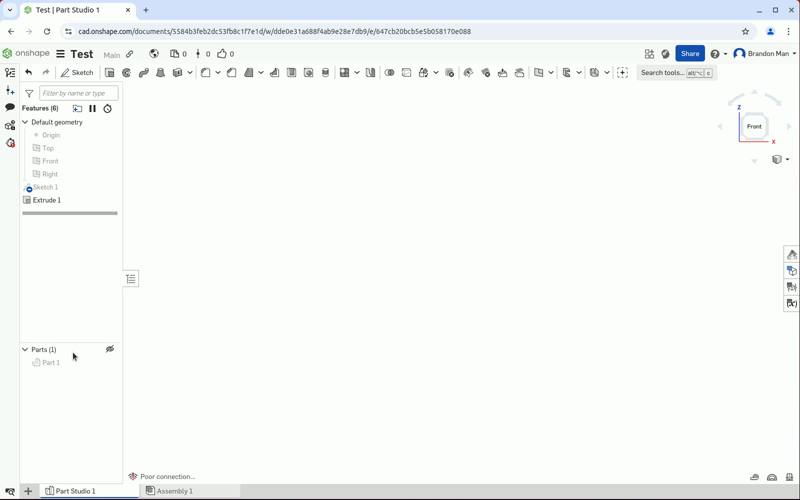
key(left)
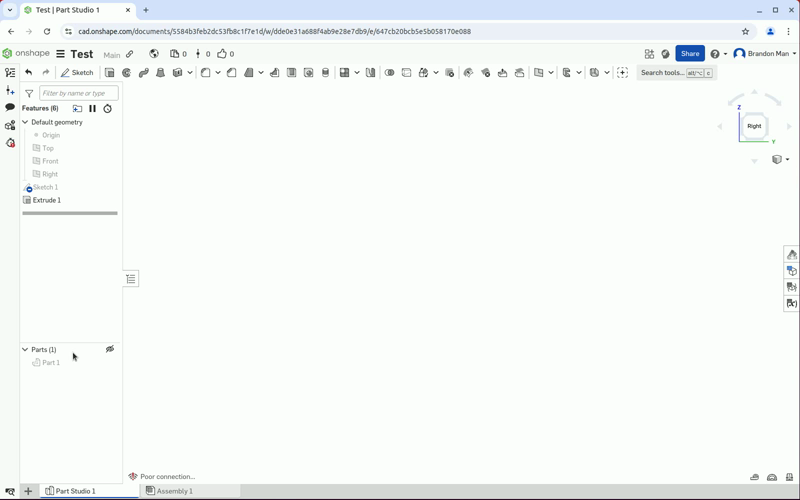
key_up(shift)
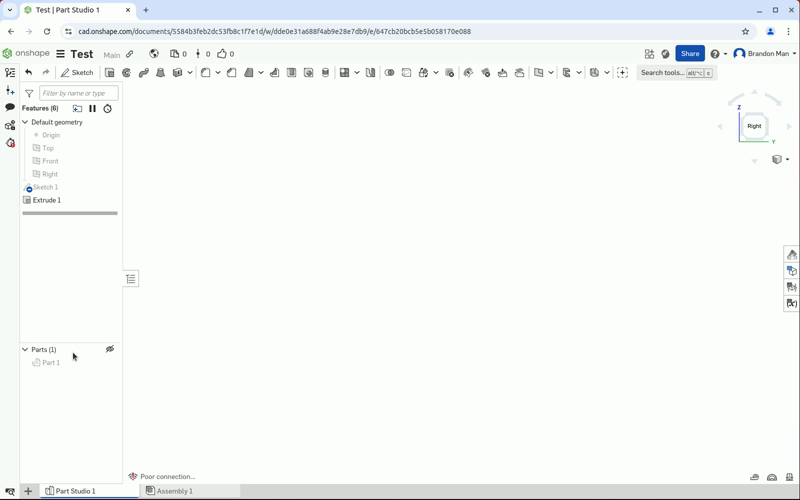
mouse_move(73, 352)
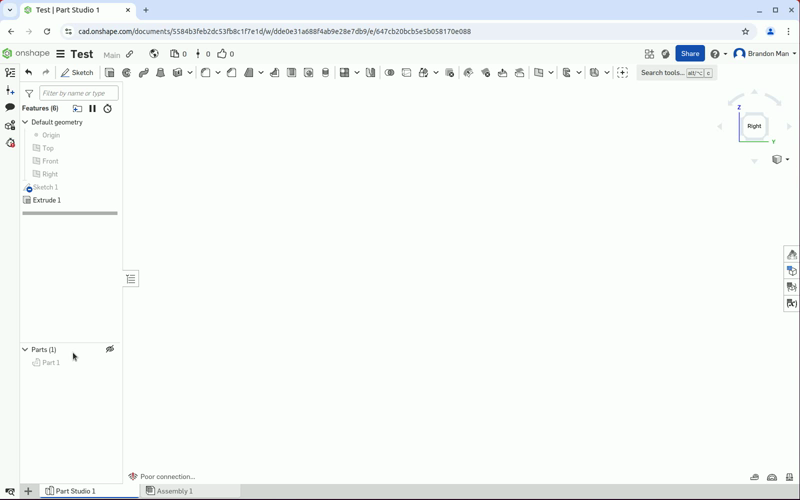
key(shift+y)
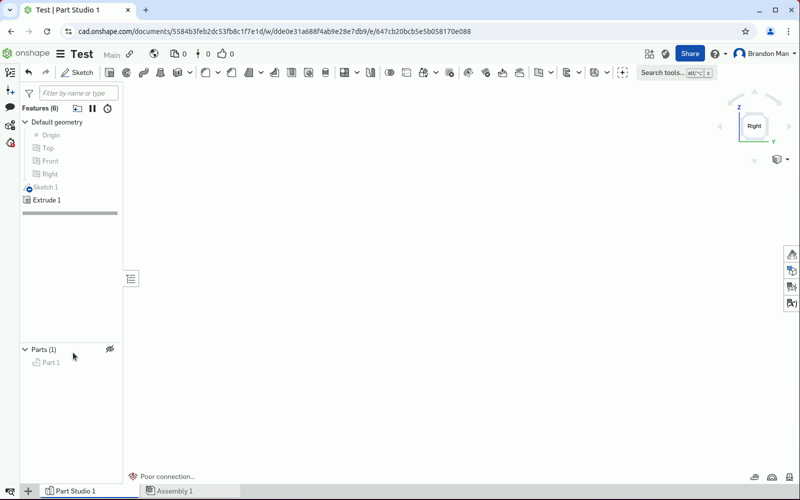
key(shift+s)
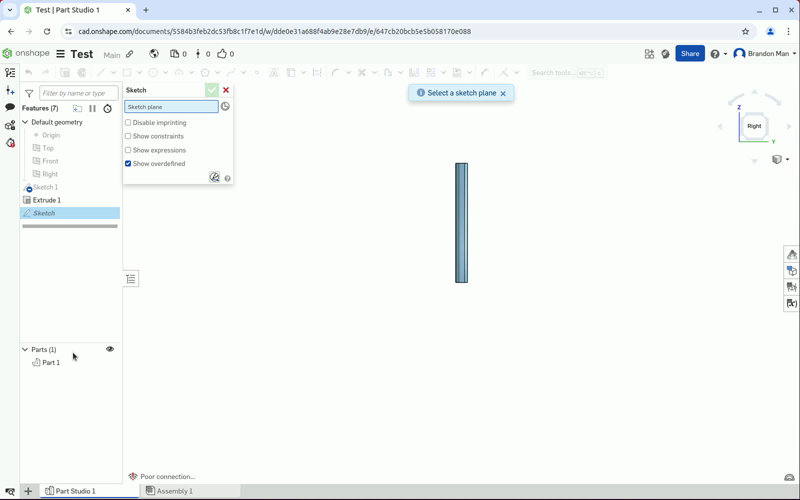
mouse_move(73, 176)
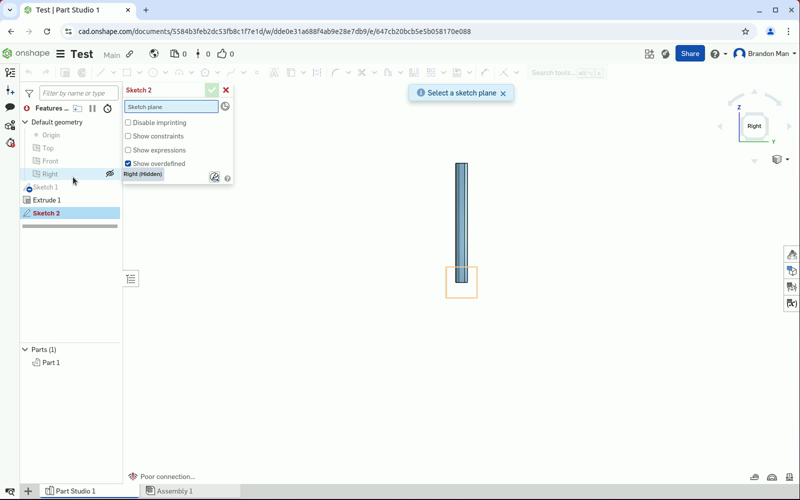
click(73, 176)
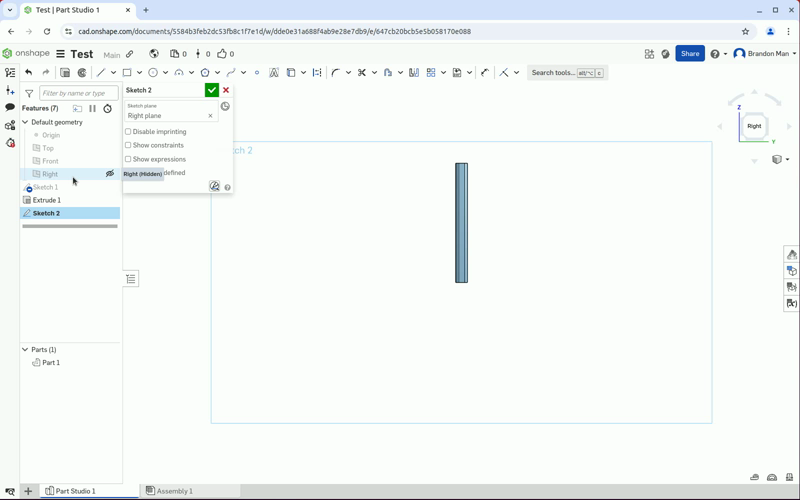
mouse_move(73, 352)
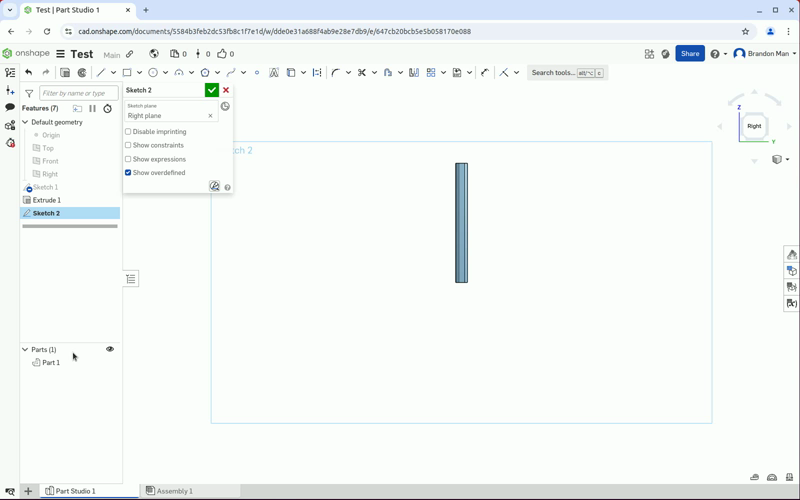
key(y)
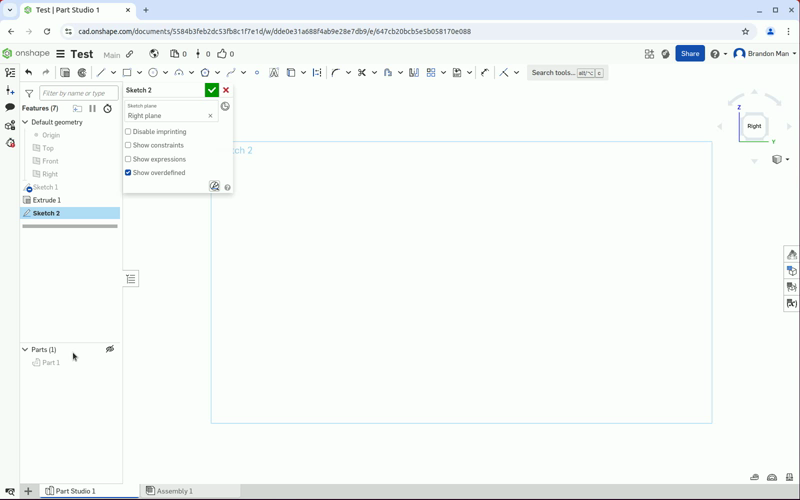
key(l)
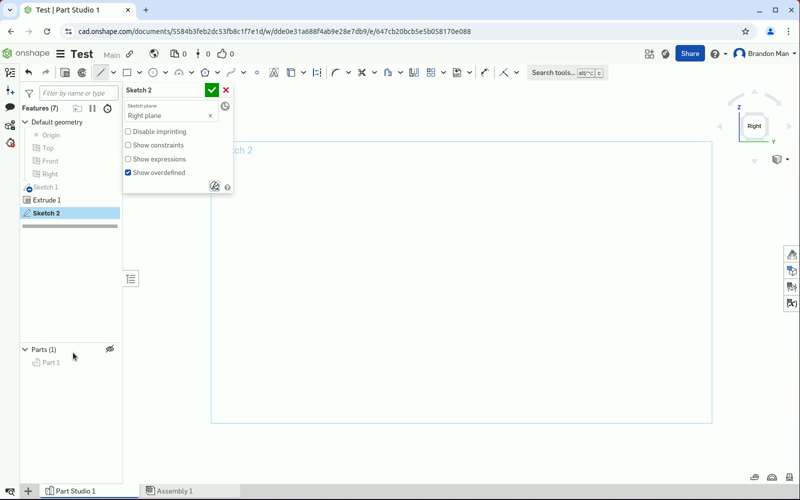
key_down(shift)
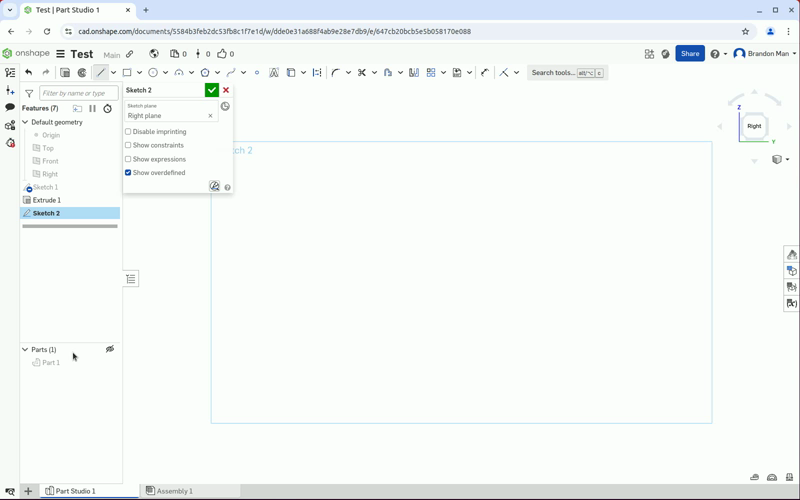
mouse_move(452, 282)
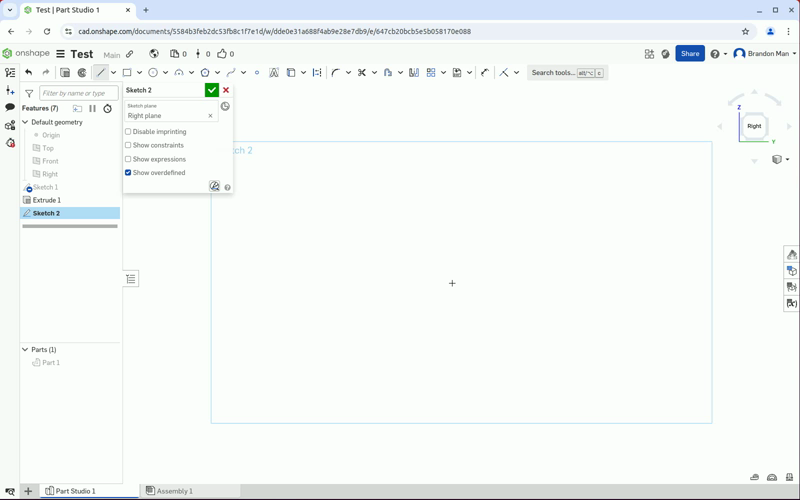
click(452, 282)
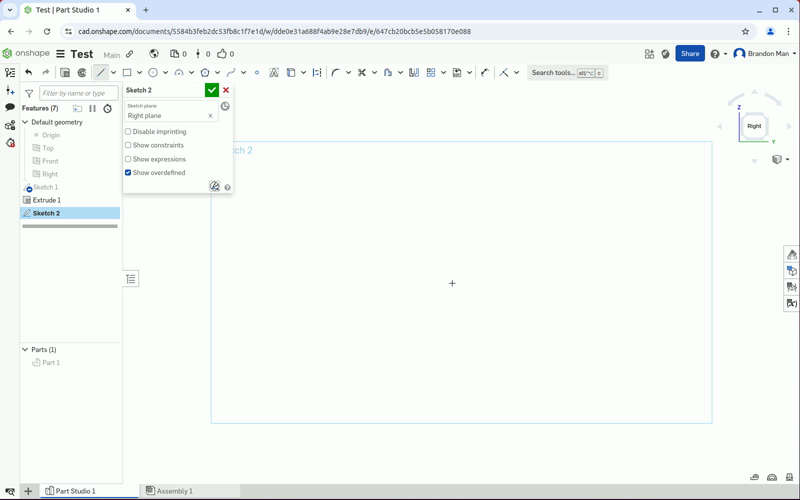
key_up(shift)
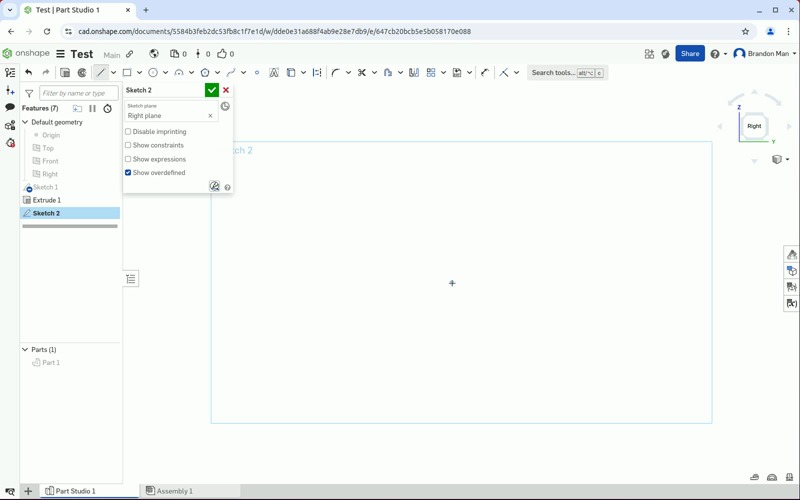
key_down(shift)
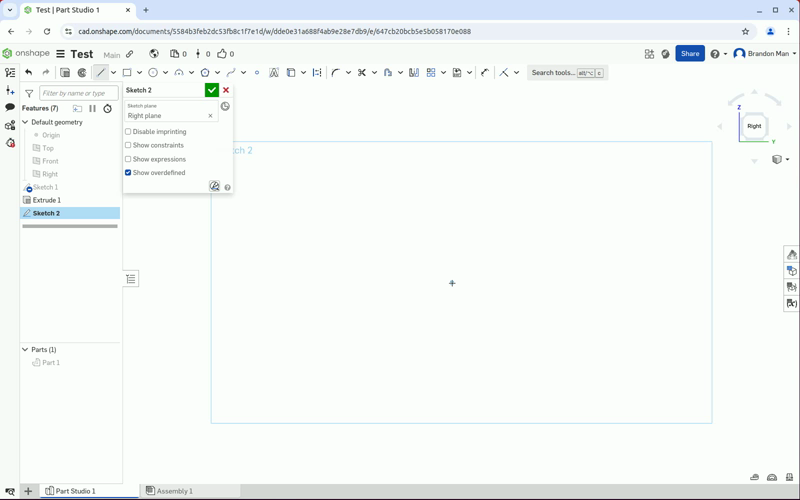
mouse_move(482, 282)
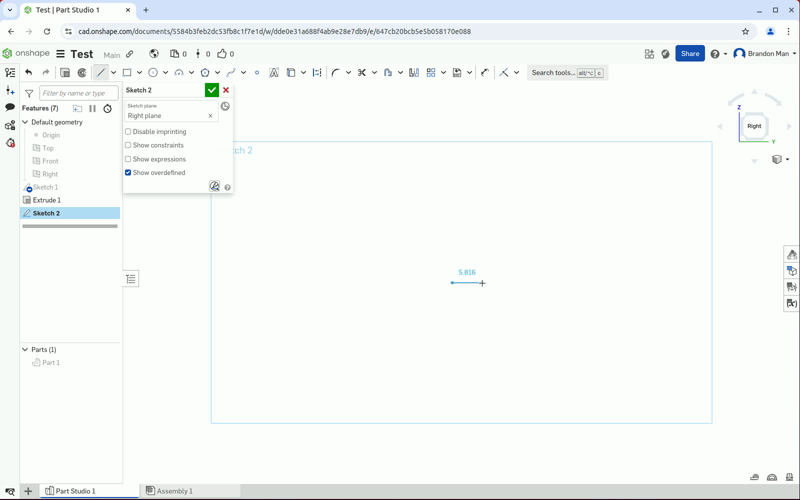
mouse_move(466, 282)
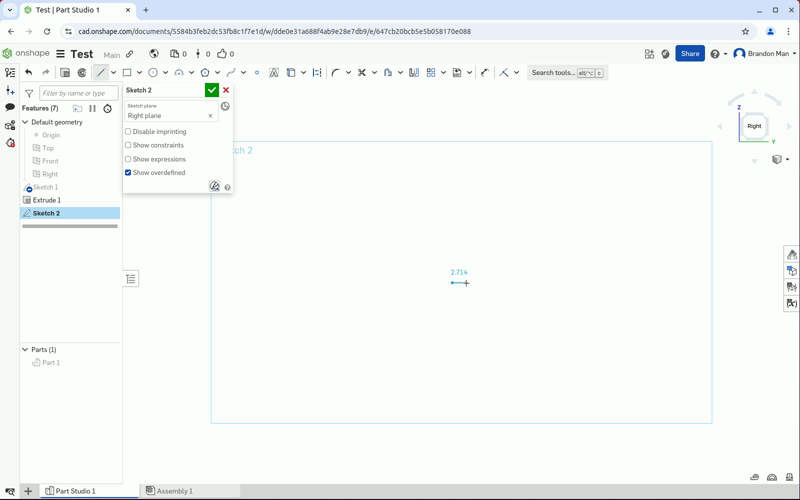
click(466, 282)
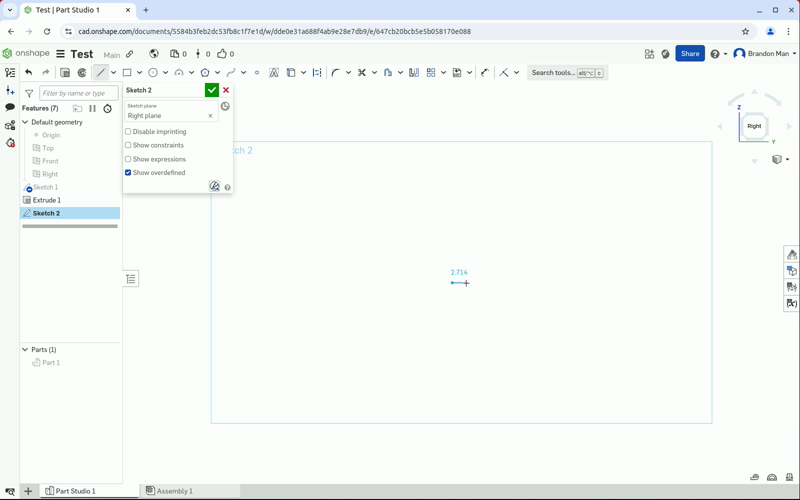
key_up(shift)
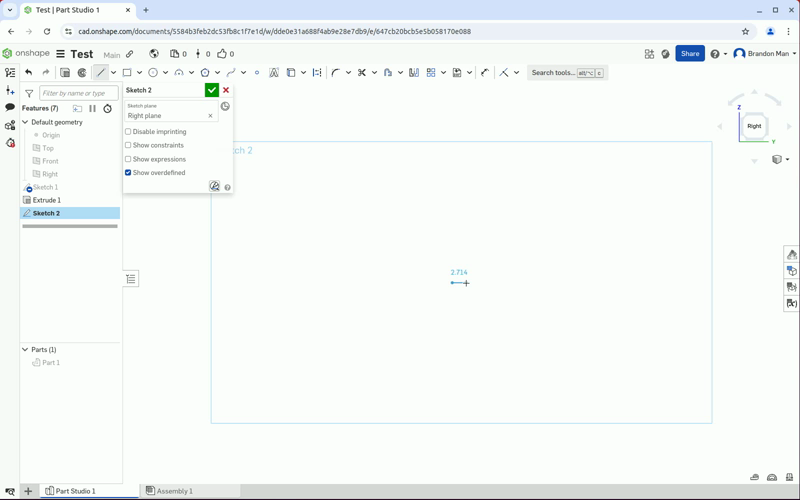
key_down(shift)
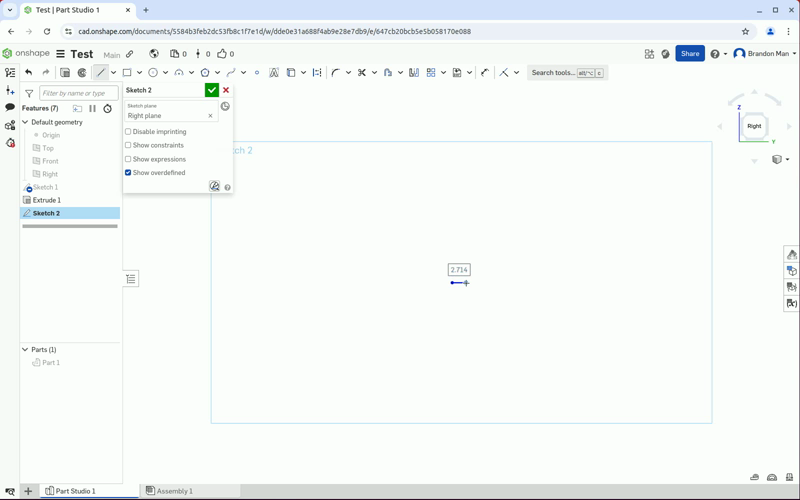
mouse_move(496, 282)
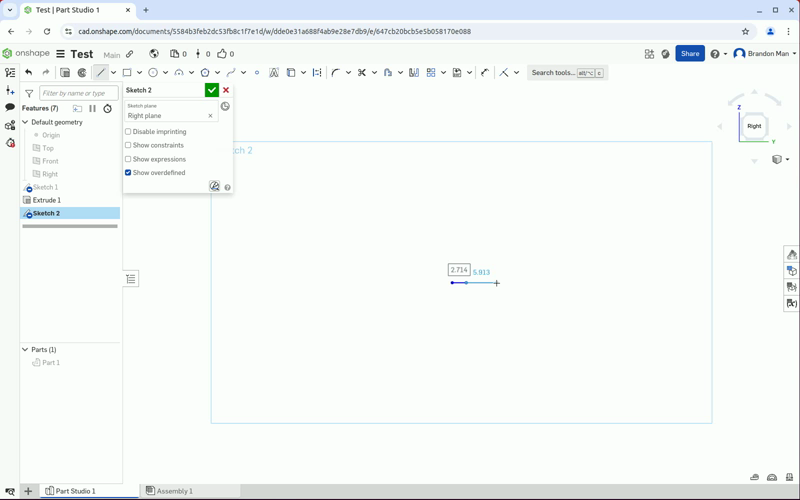
mouse_move(452, 281)
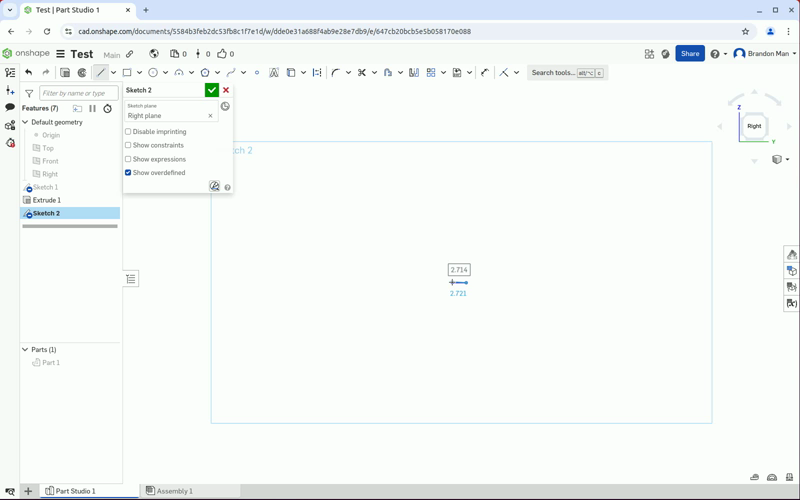
scroll(6)
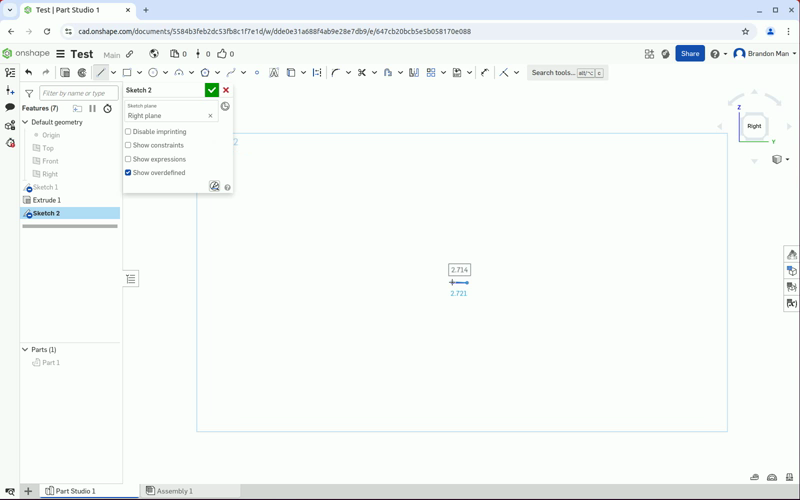
scroll(6)
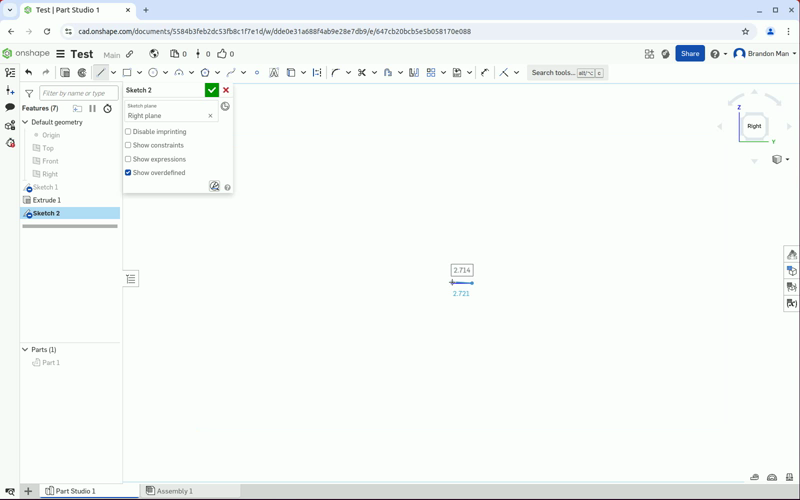
scroll(6)
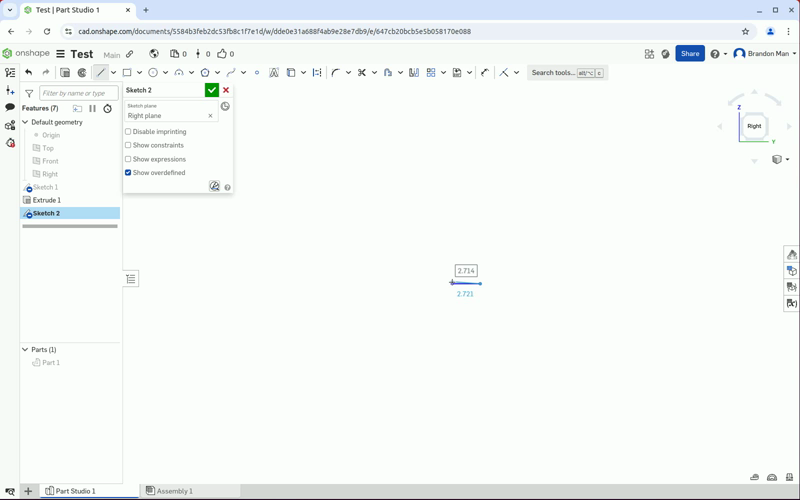
scroll(6)
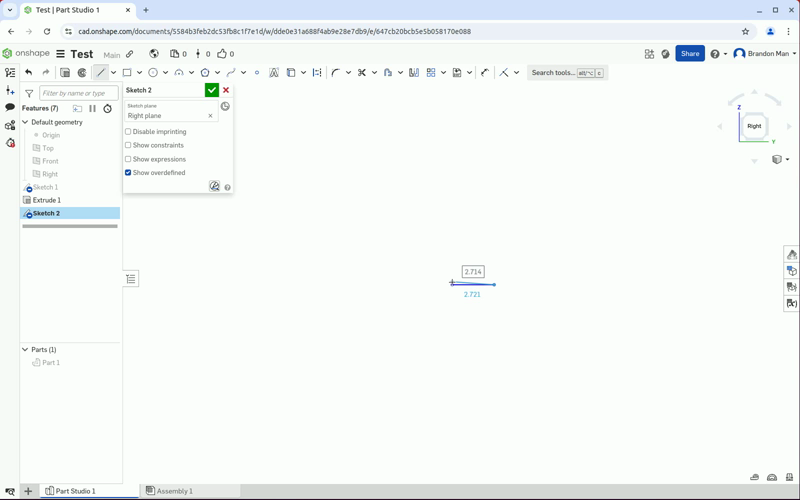
scroll(6)
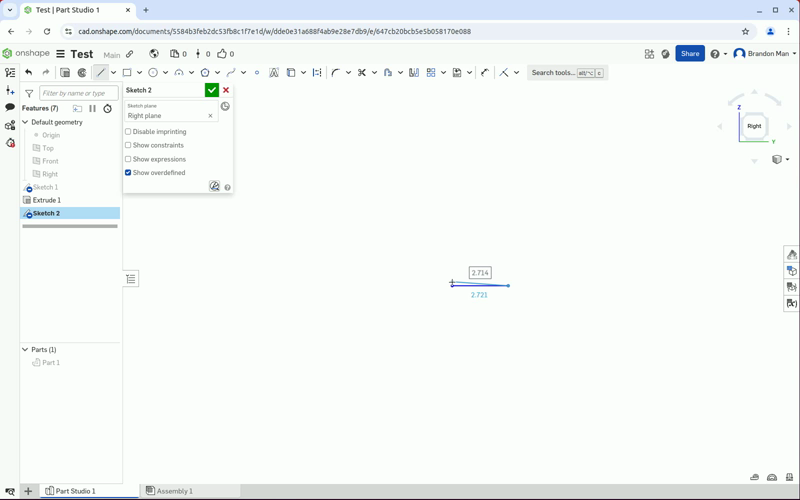
scroll(6)
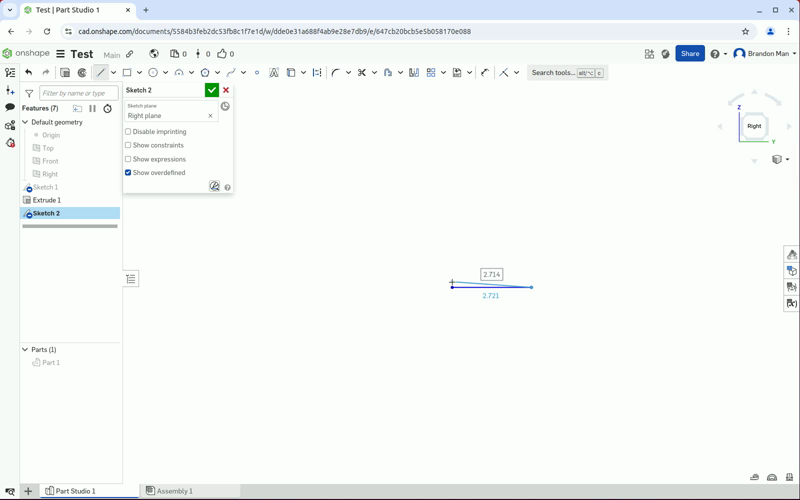
scroll(6)
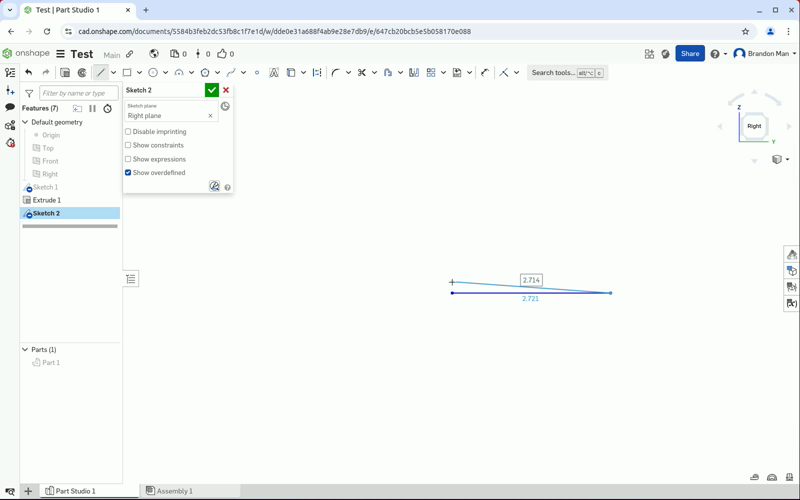
click(452, 281)
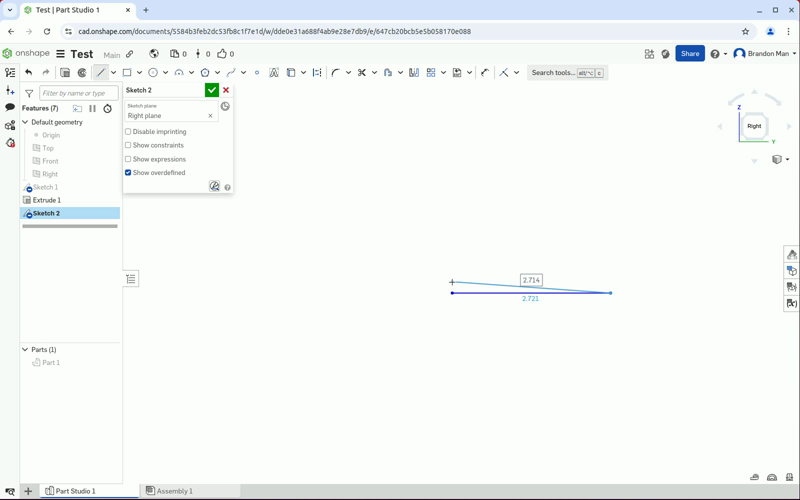
scroll(-6)
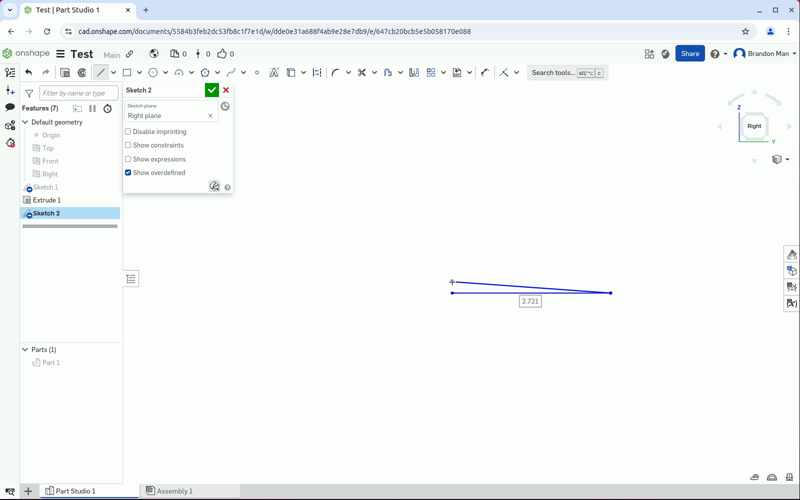
scroll(-6)
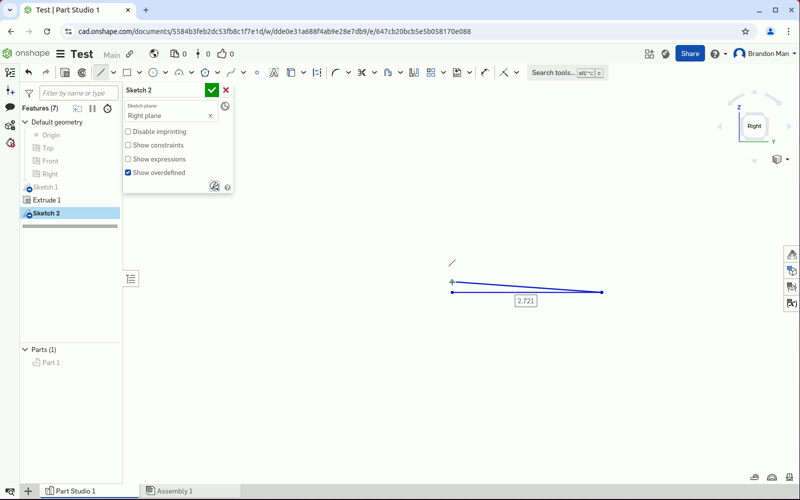
scroll(-6)
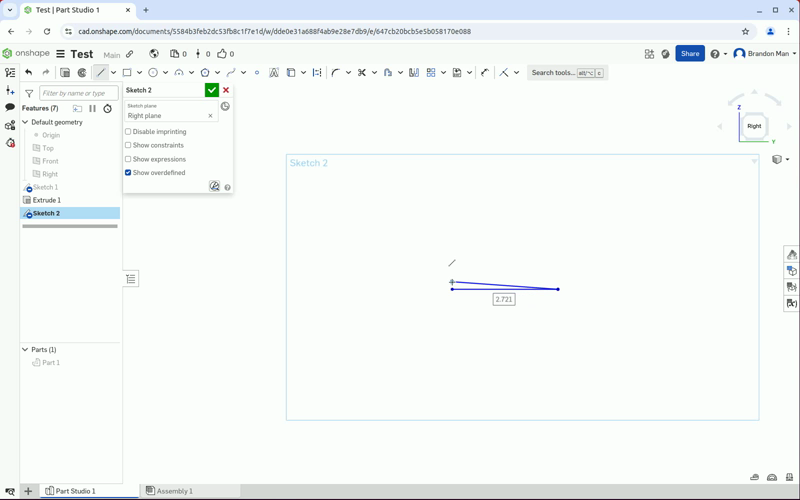
scroll(-6)
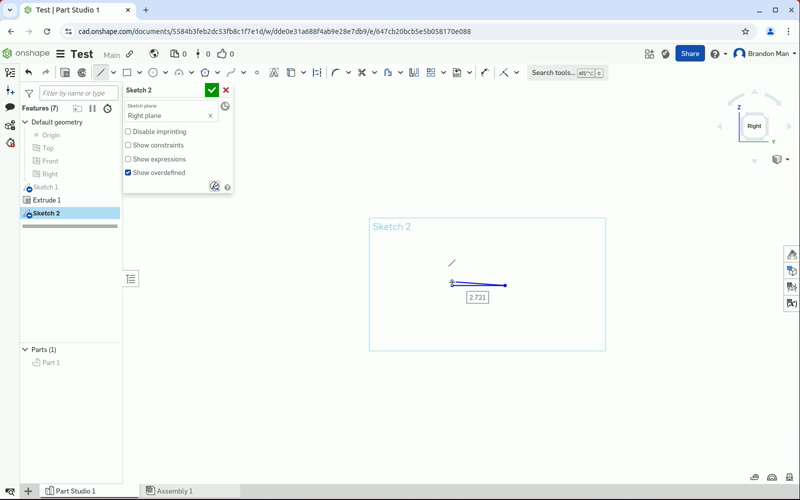
scroll(-6)
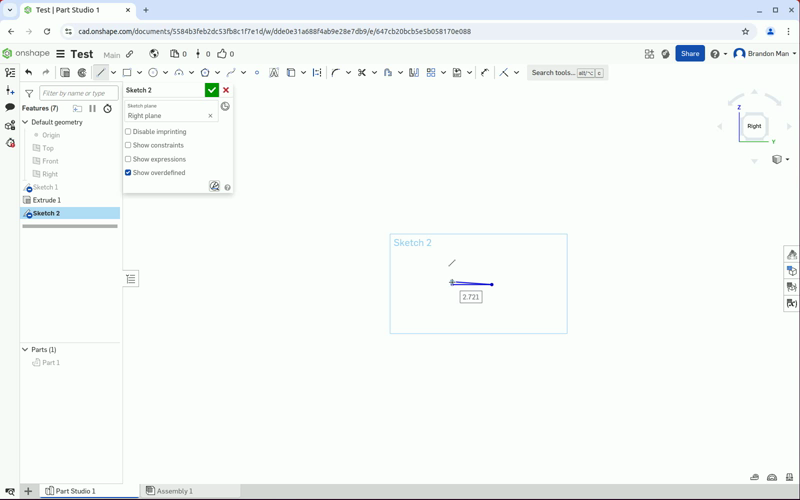
scroll(-6)
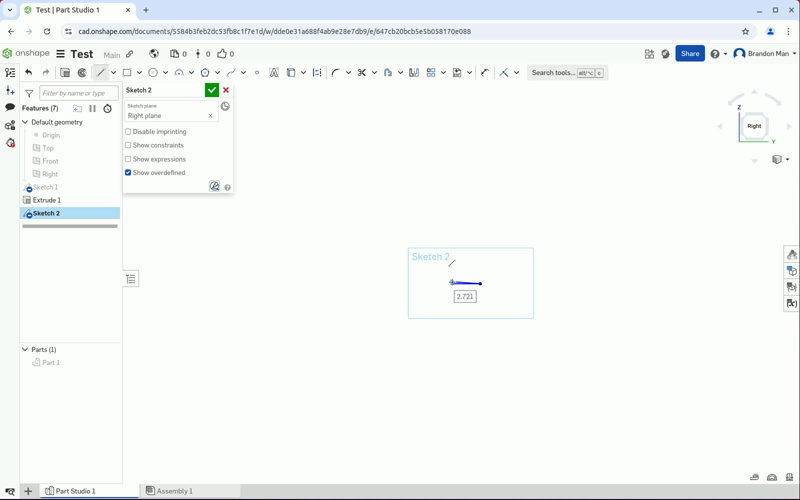
scroll(-6)
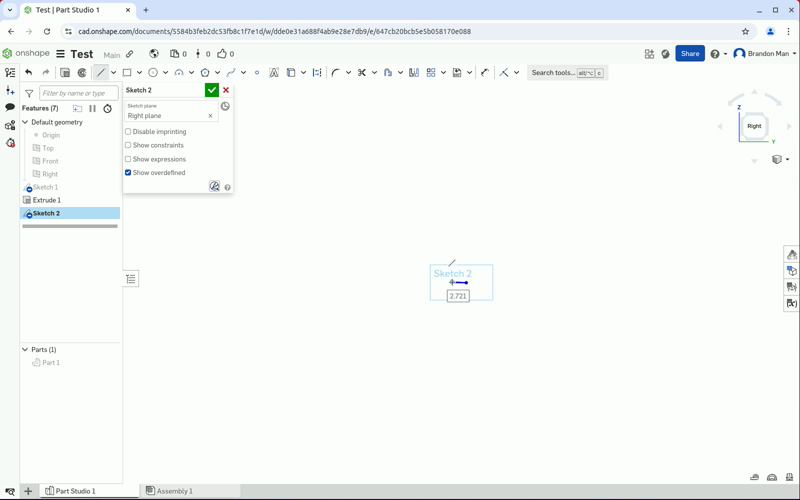
key_up(shift)
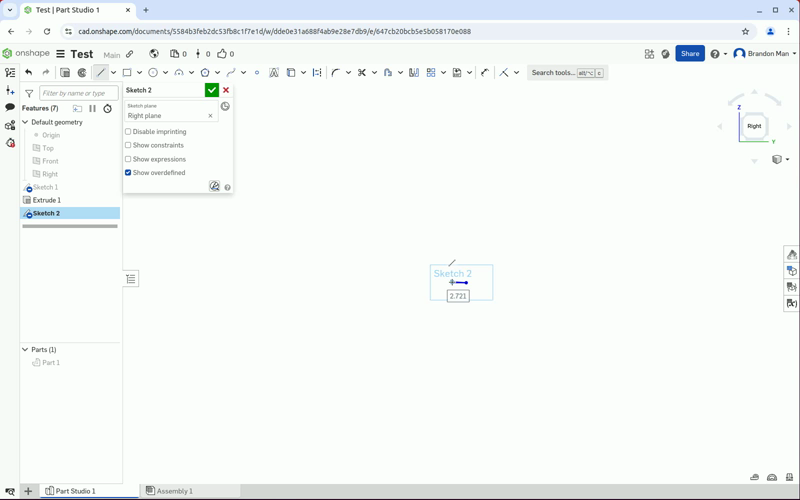
mouse_move(482, 281)
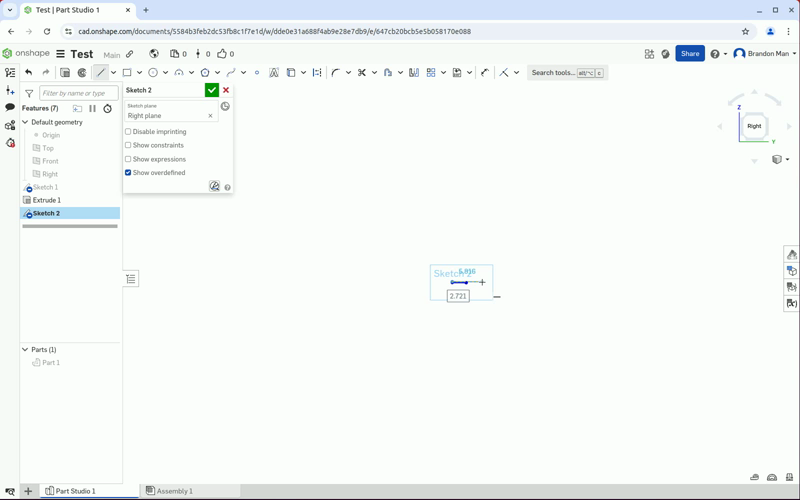
key_down(shift)
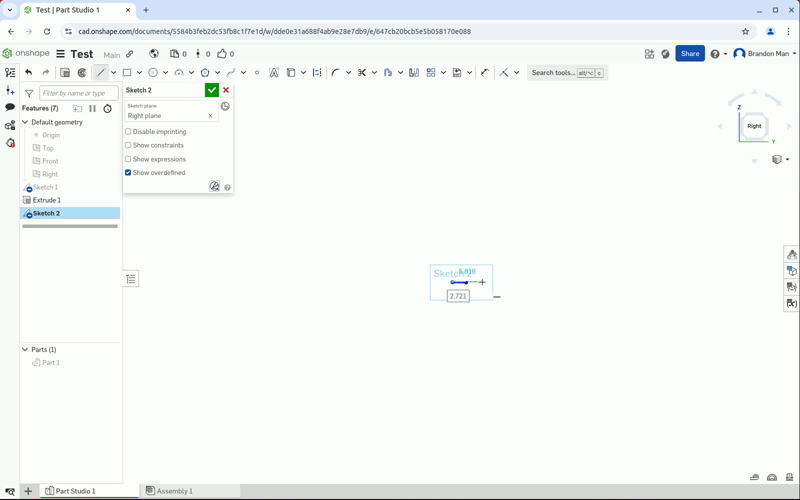
mouse_move(452, 282)
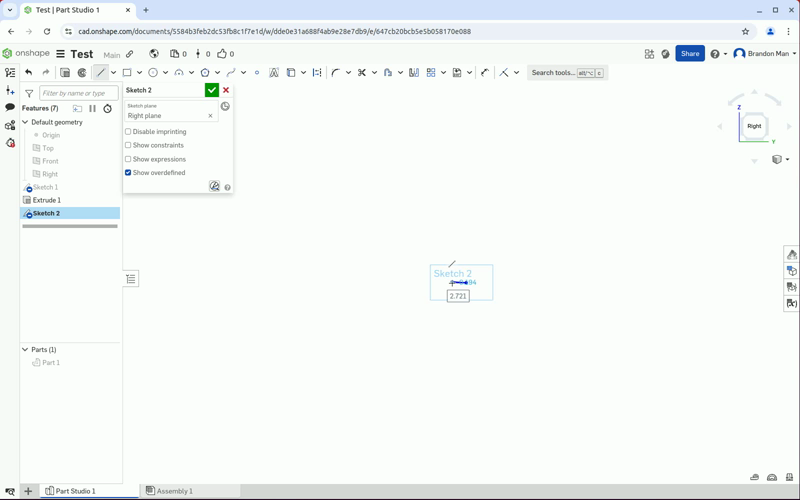
scroll(6)
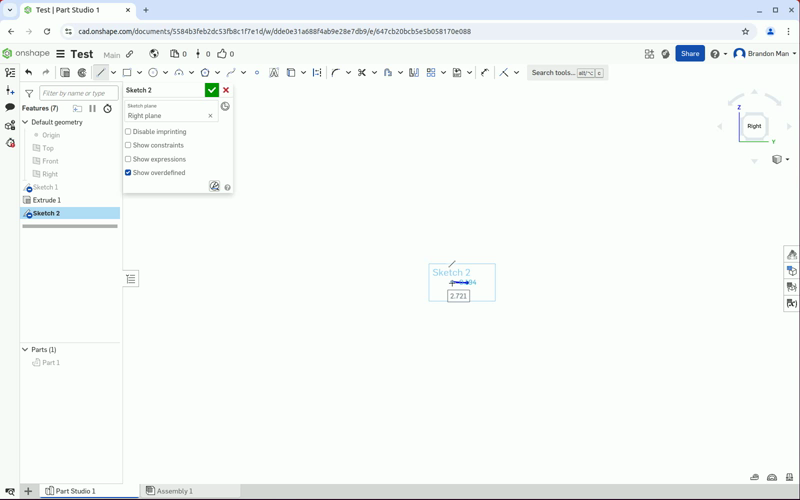
scroll(6)
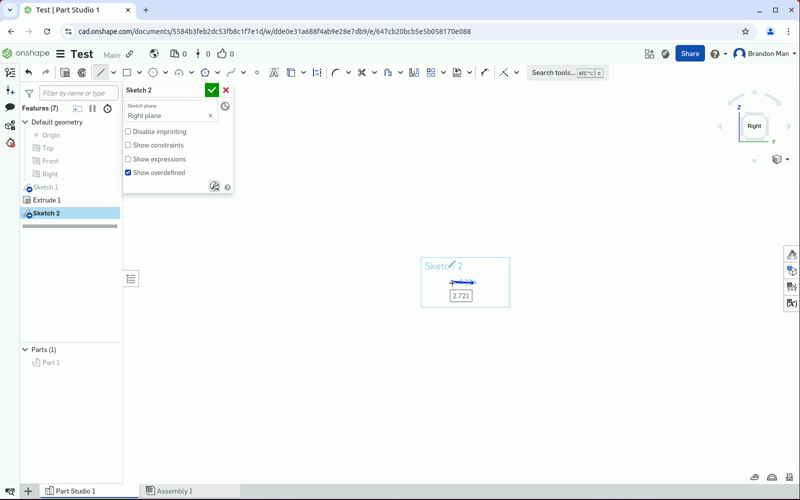
scroll(6)
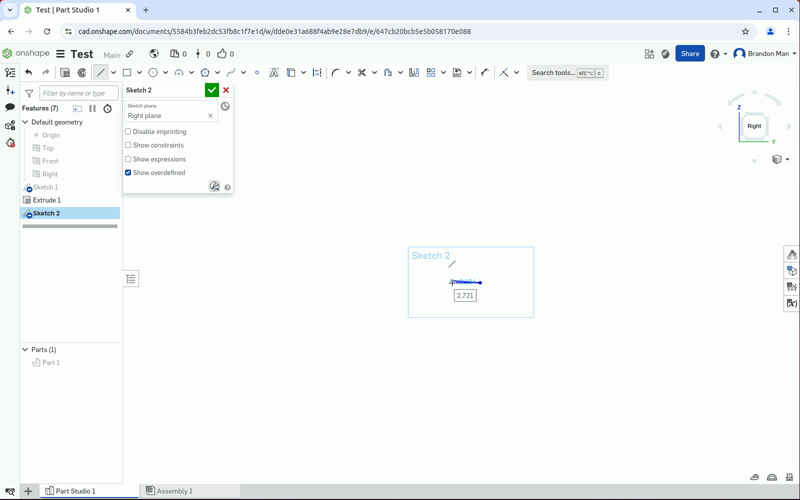
scroll(6)
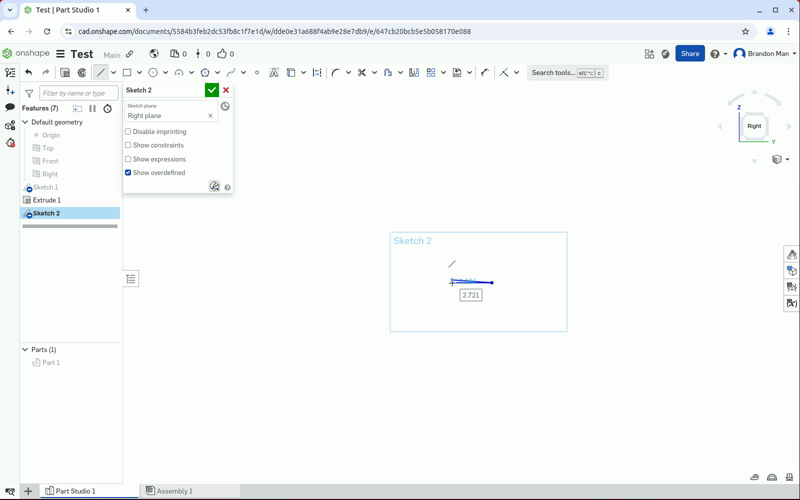
scroll(6)
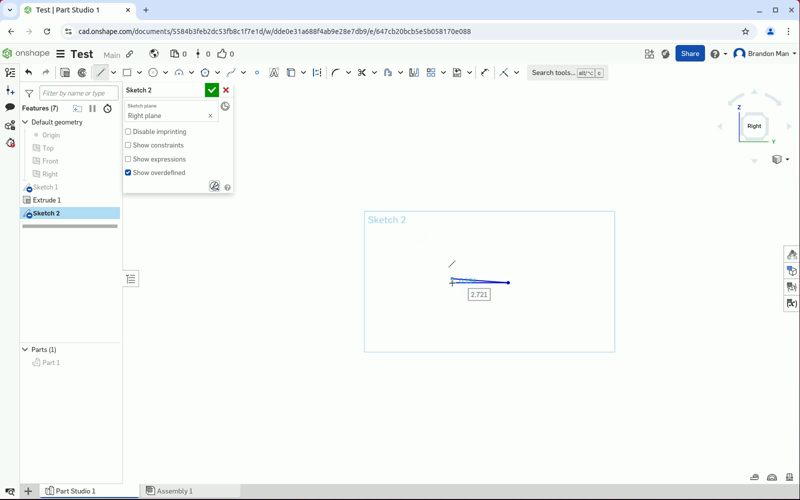
scroll(6)
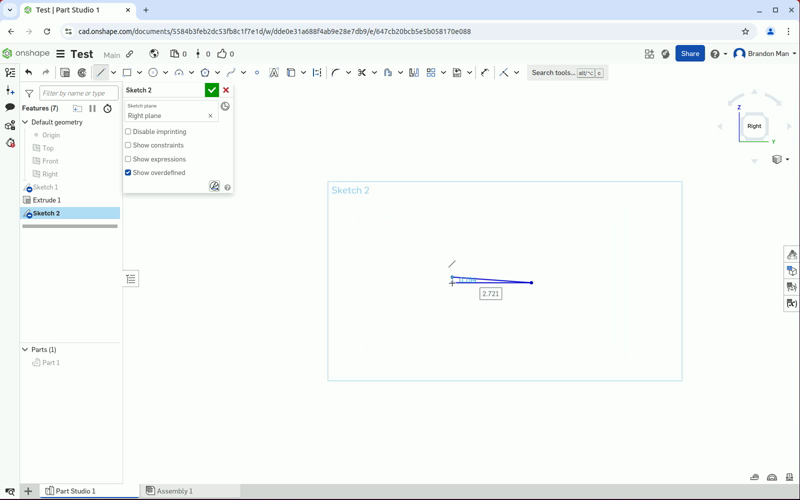
scroll(6)
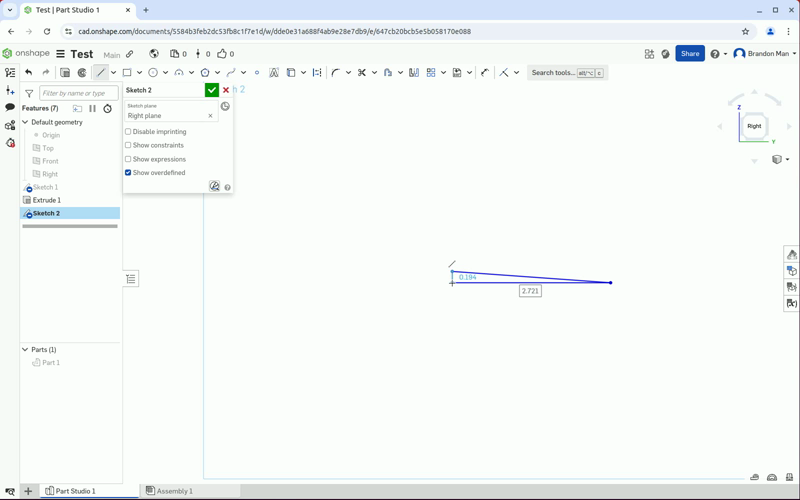
key_up(shift)
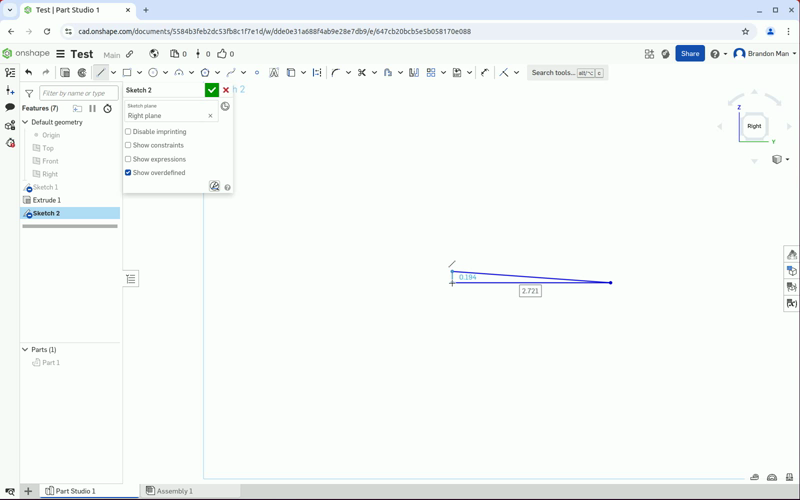
click(452, 282)
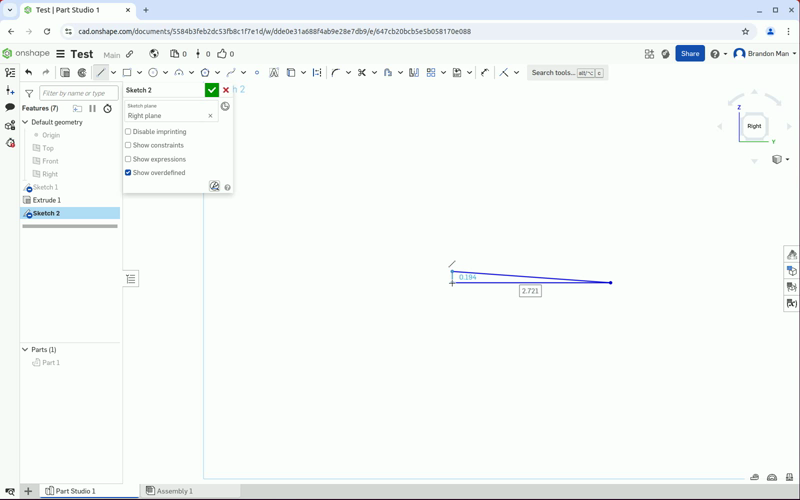
scroll(-6)
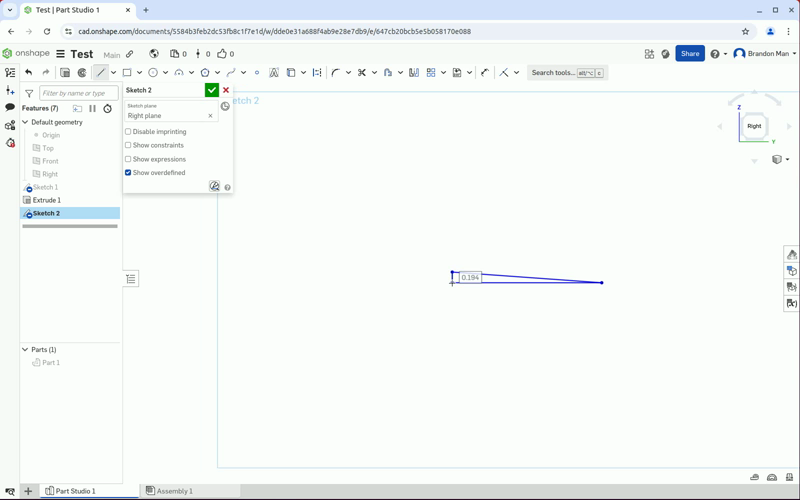
scroll(-6)
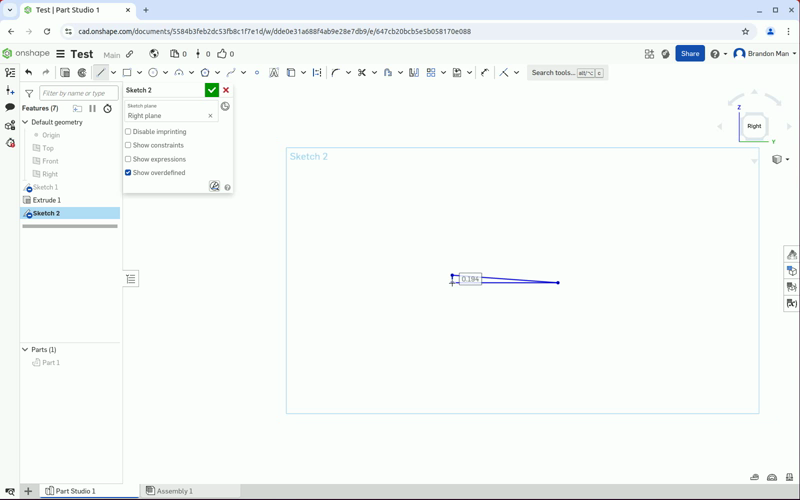
scroll(-6)
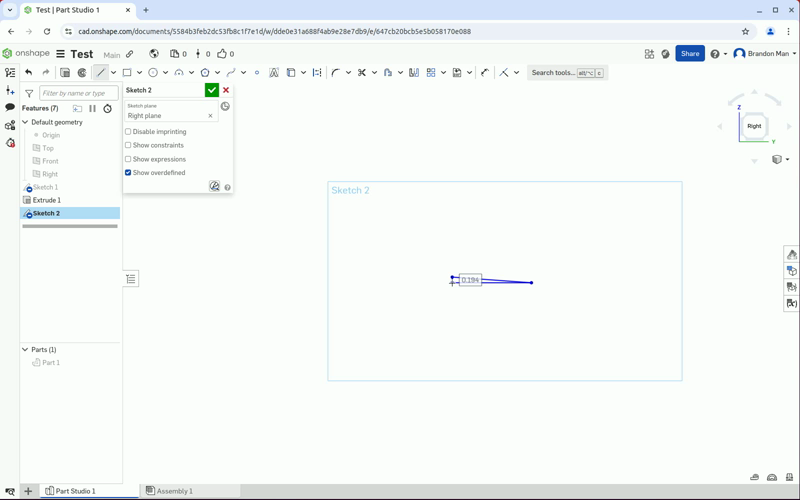
scroll(-6)
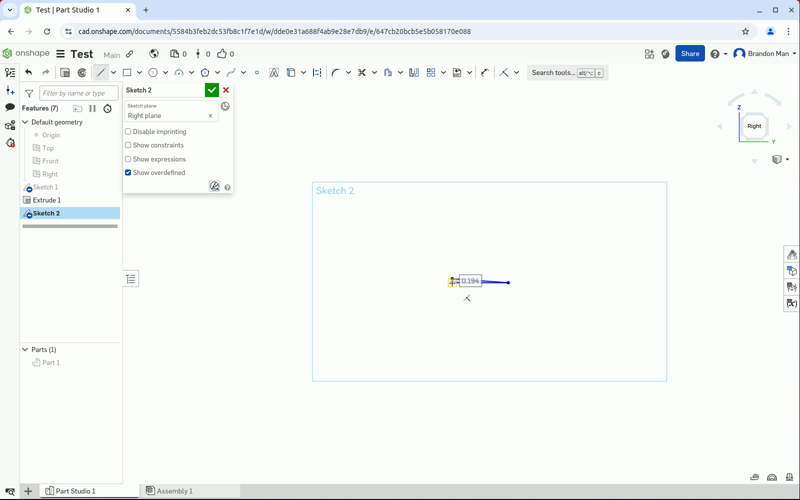
scroll(-6)
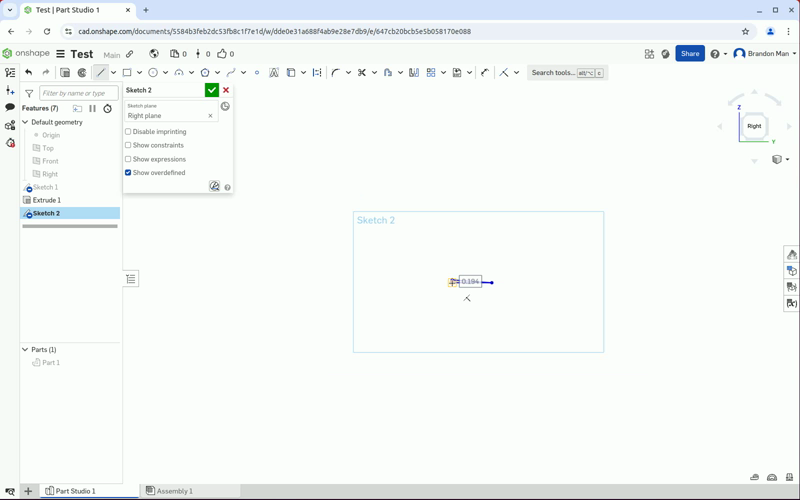
scroll(-6)
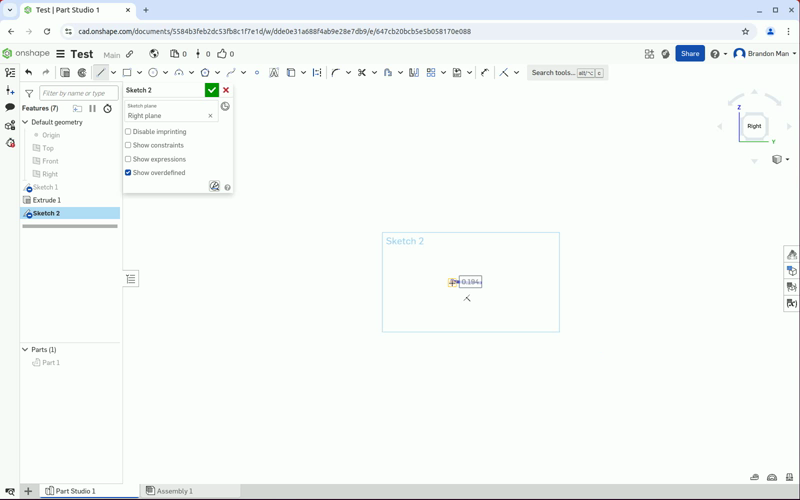
scroll(-6)
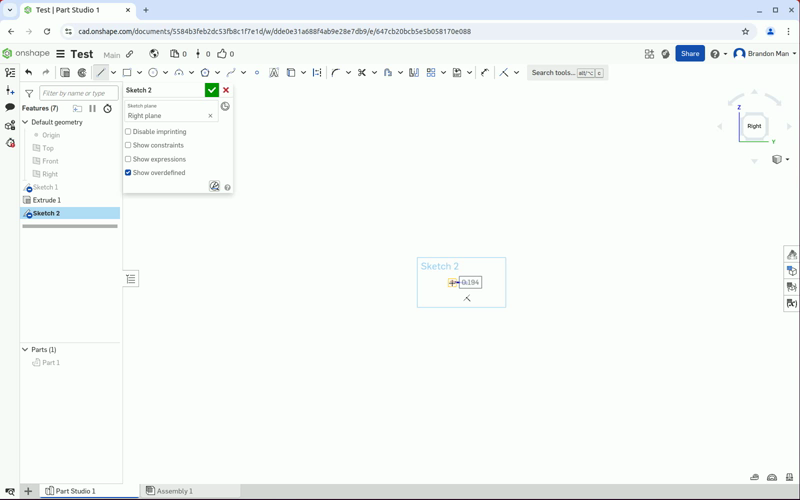
key(esc)
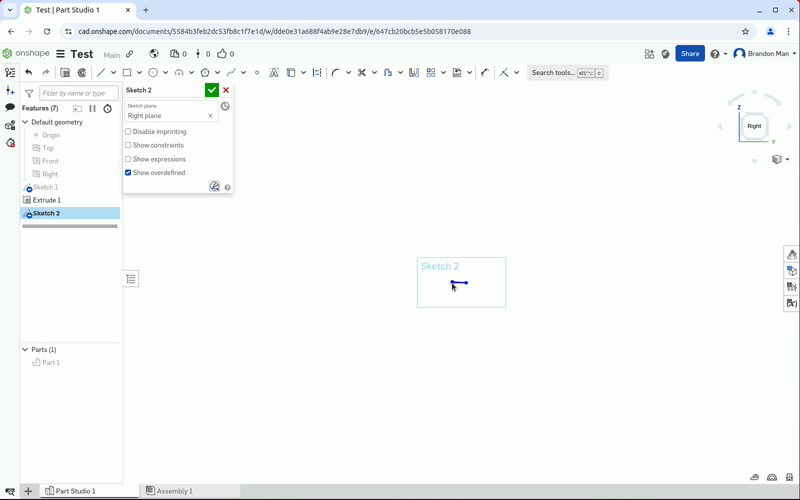
mouse_move(455, 282)
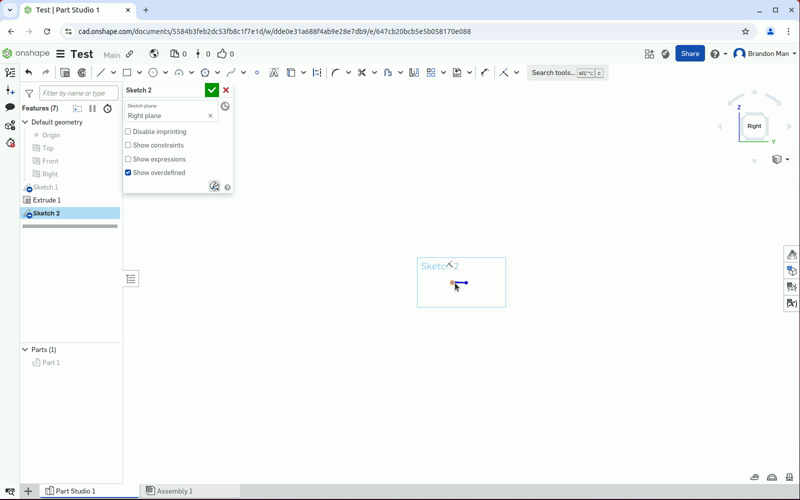
scroll(6)
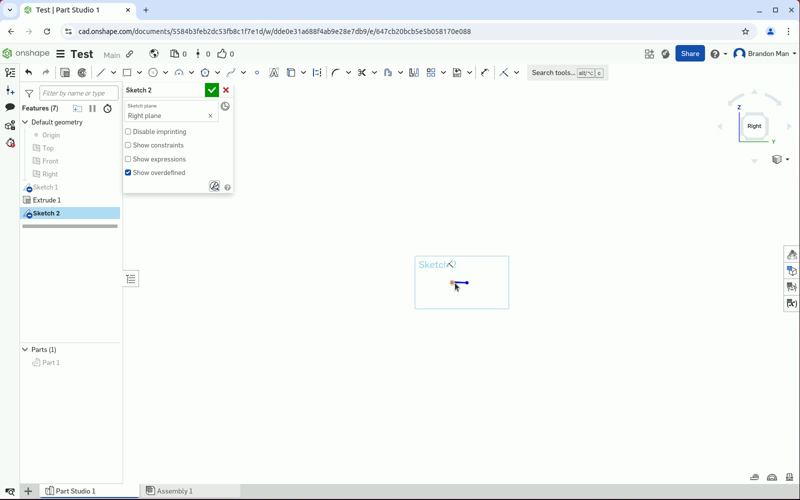
scroll(6)
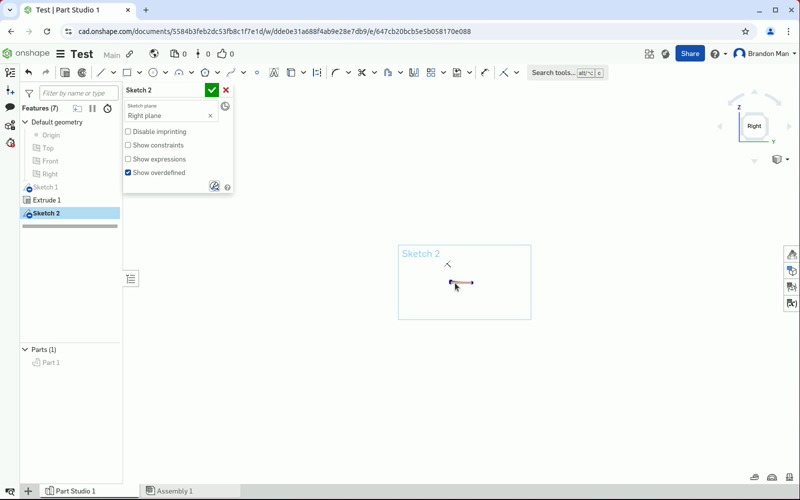
scroll(6)
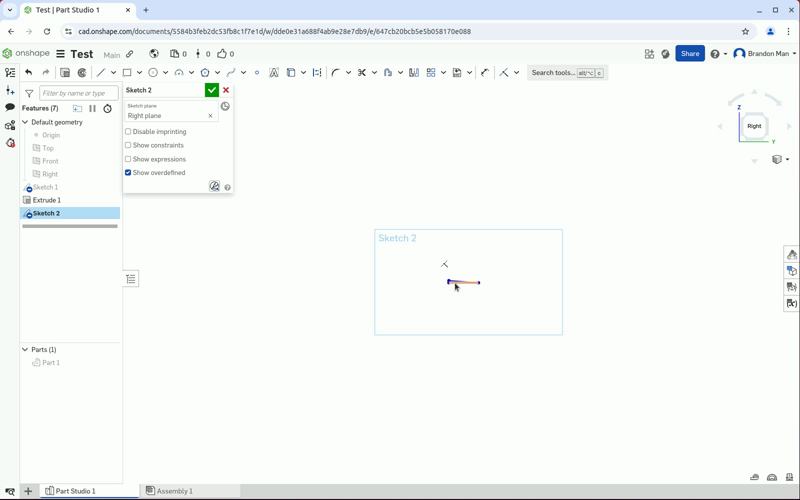
scroll(6)
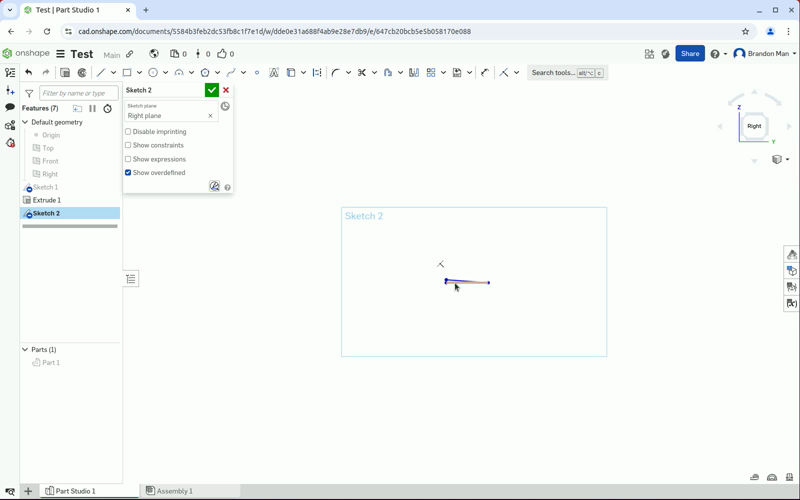
scroll(6)
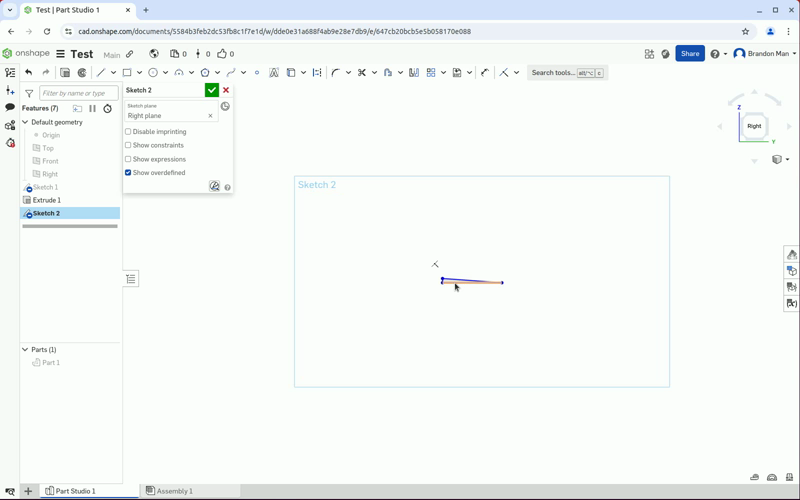
scroll(6)
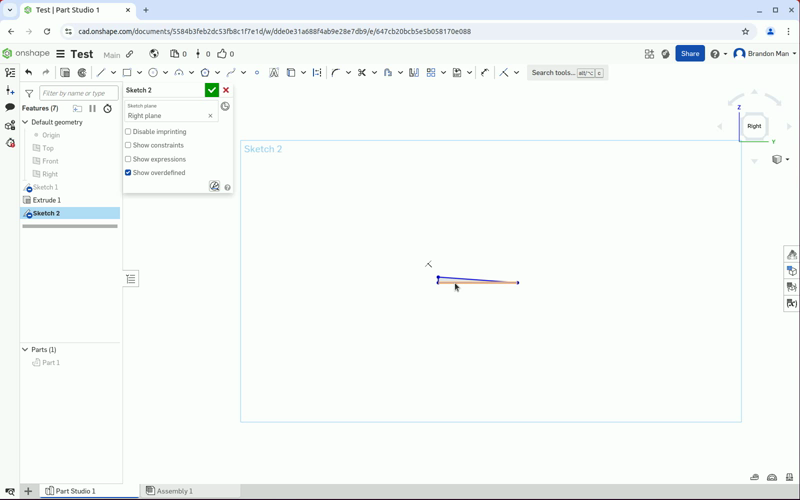
scroll(6)
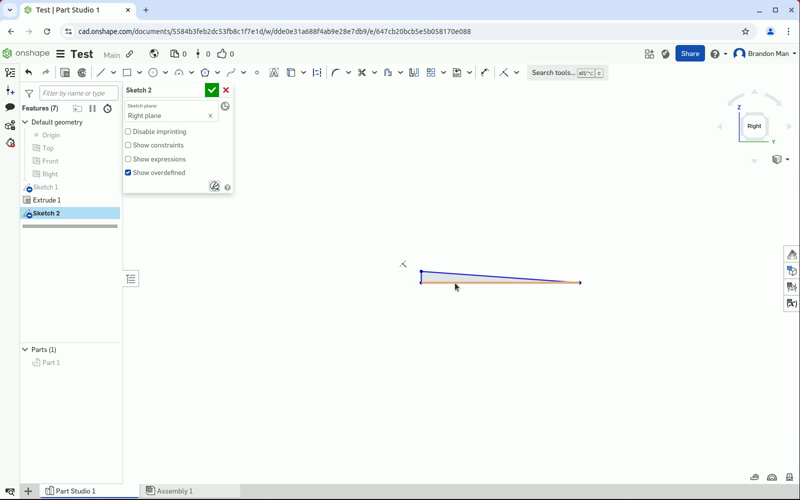
click(455, 282)
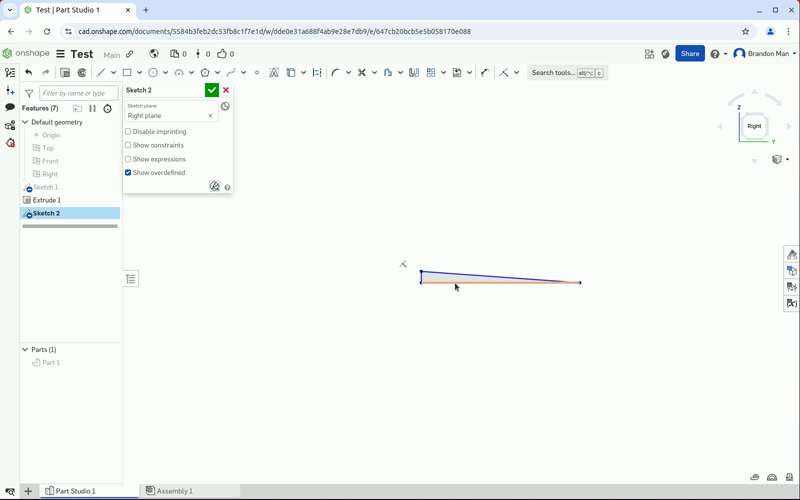
scroll(-6)
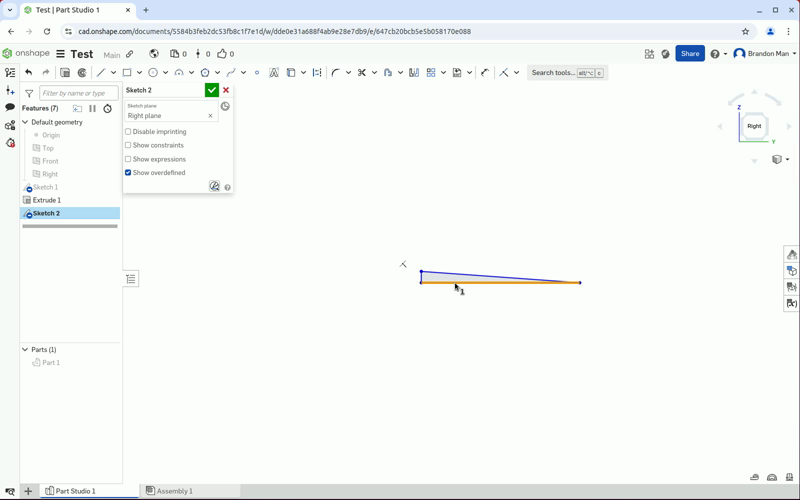
scroll(-6)
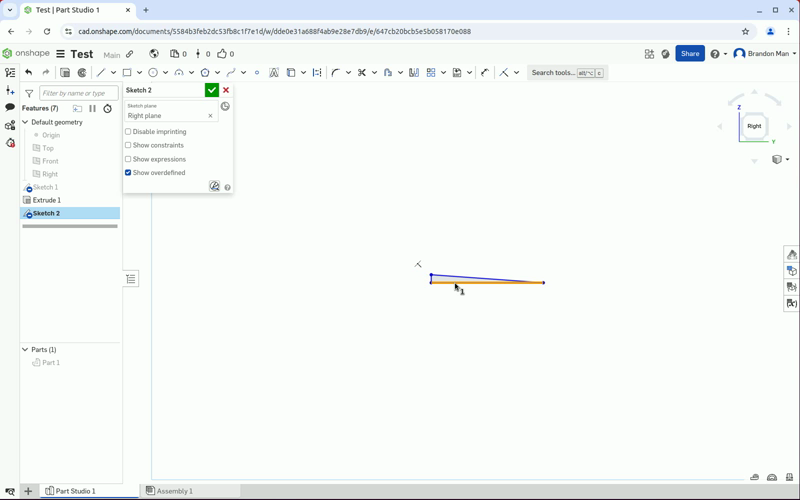
scroll(-6)
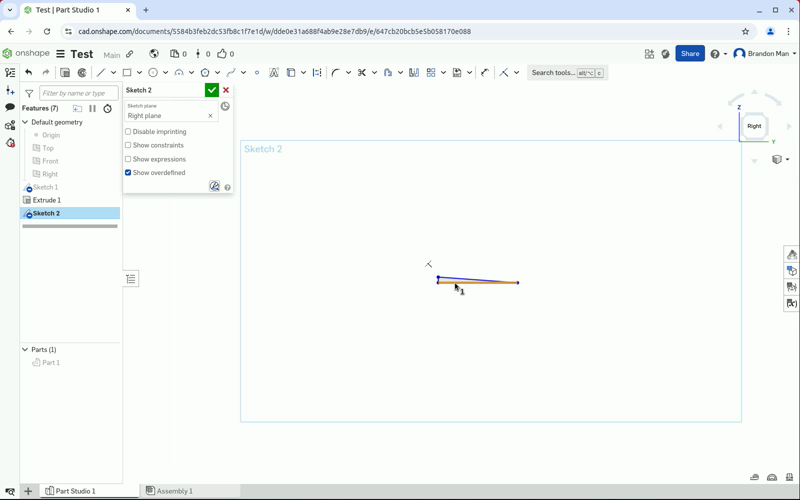
scroll(-6)
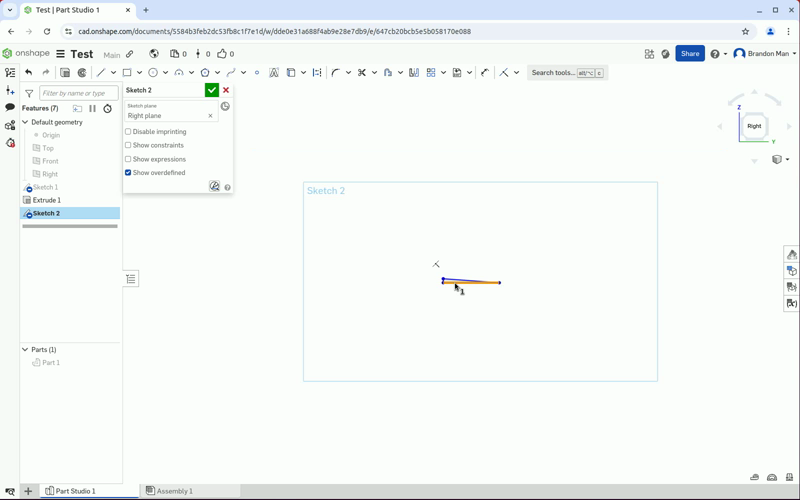
scroll(-6)
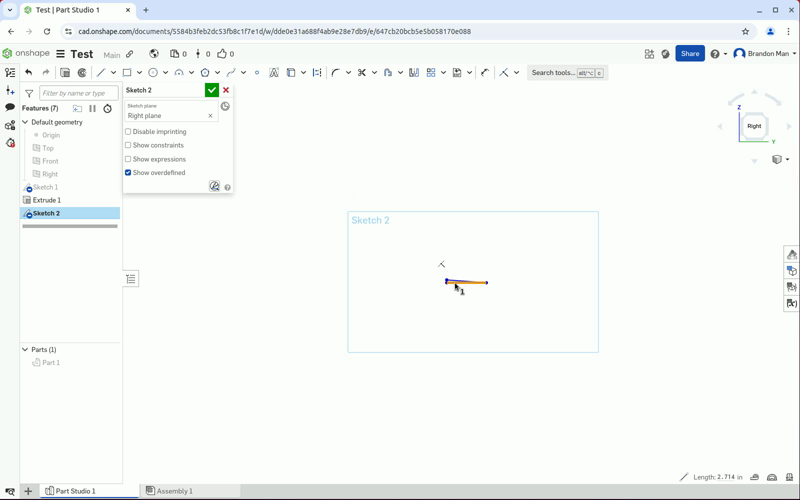
scroll(-6)
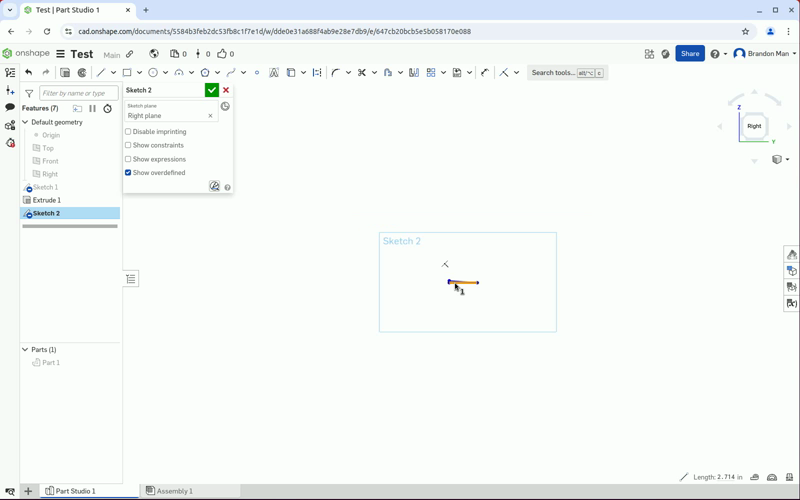
scroll(-6)
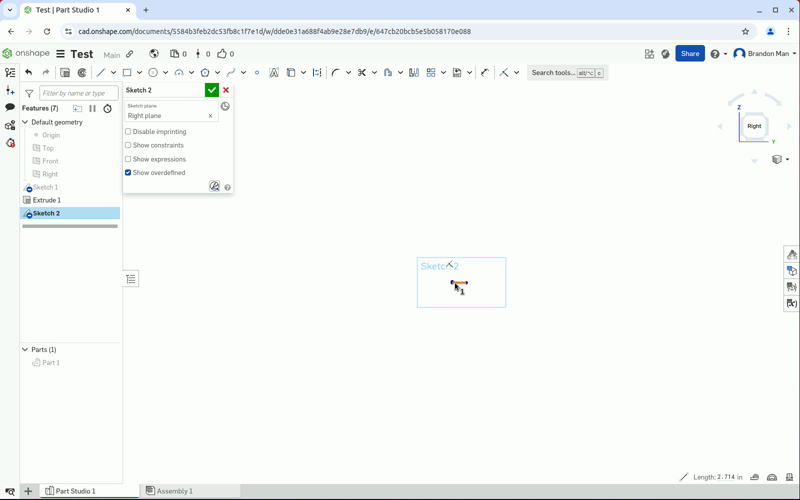
mouse_move(73, 352)
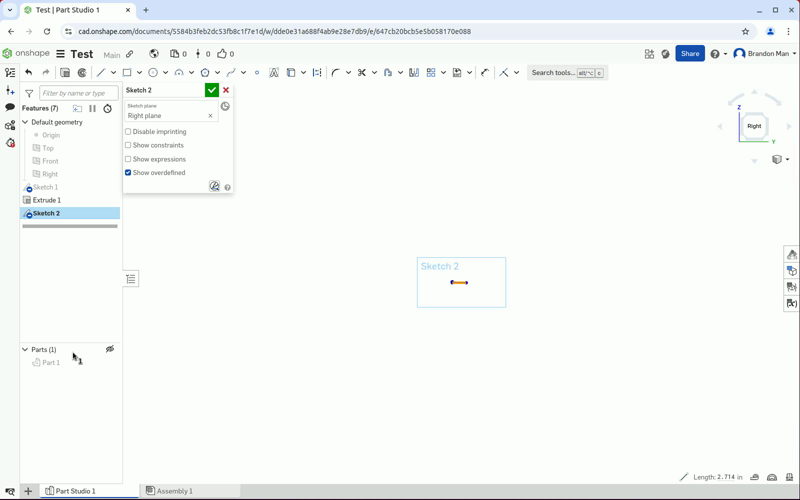
key(shift+y)
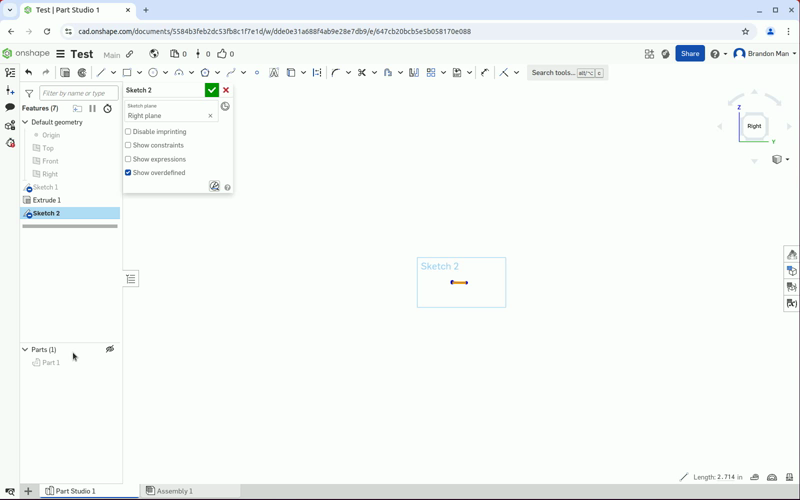
key(shift+e)
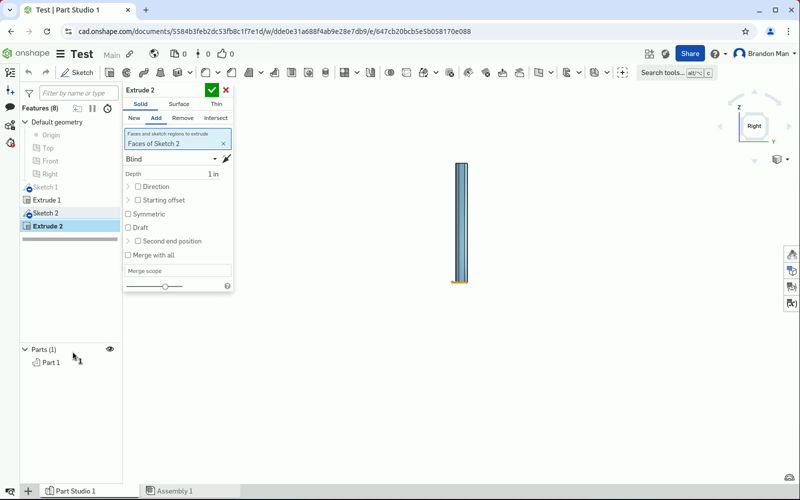
mouse_move(143, 106)
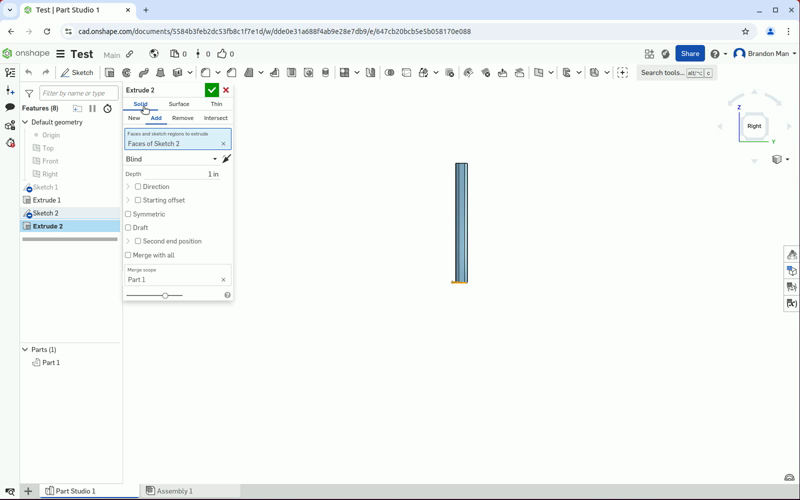
click(143, 106)
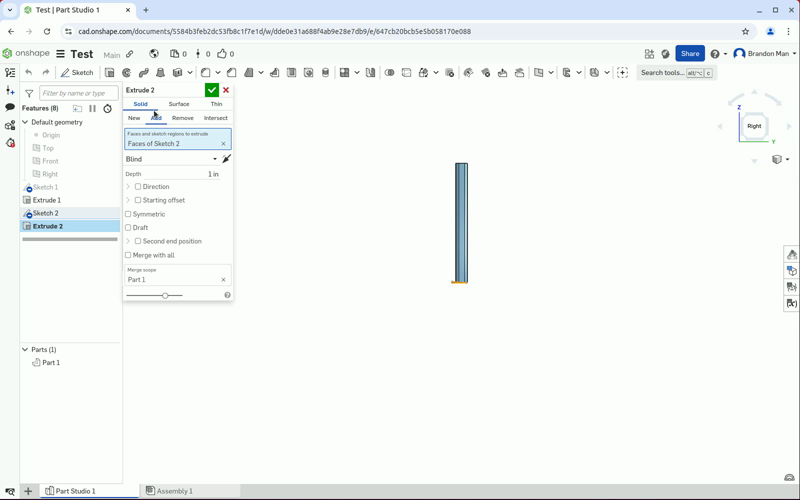
mouse_move(186, 120)
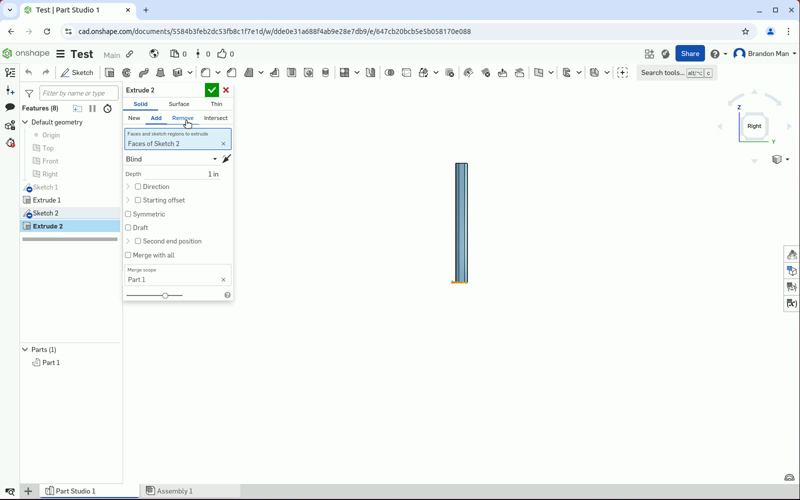
click(186, 120)
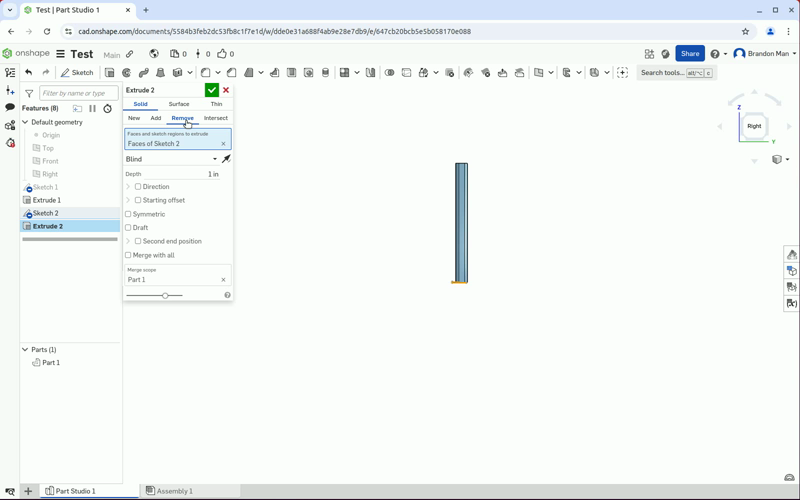
key(tab, 4)
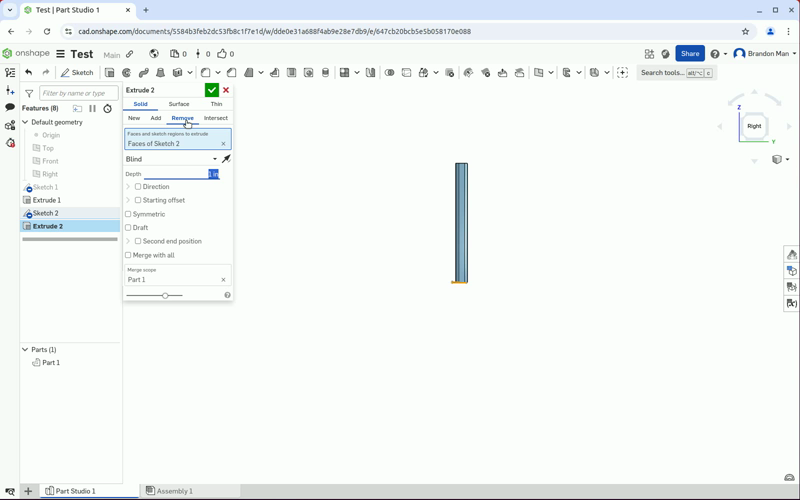
text(2.408)
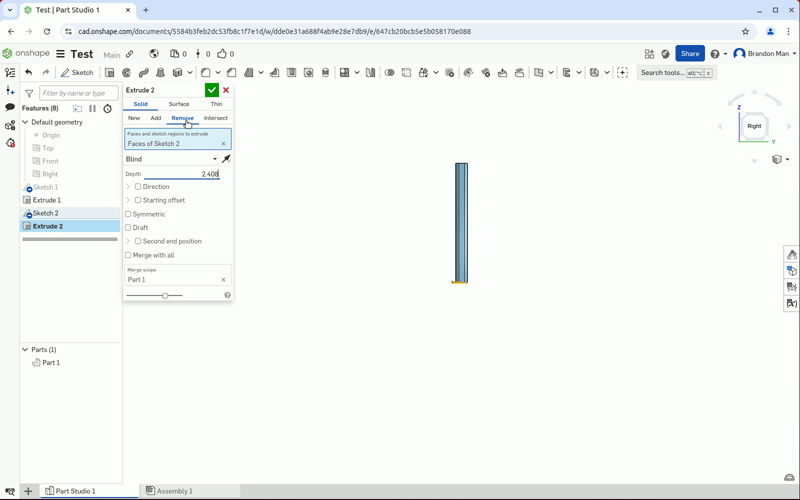
key(tab, 3)
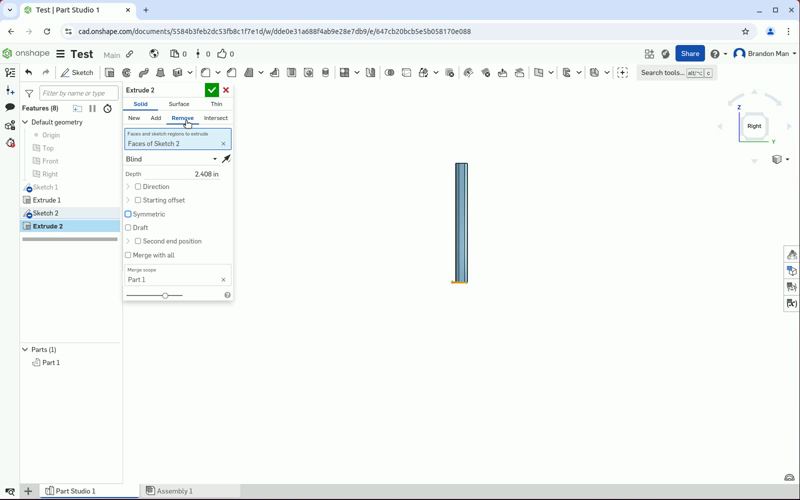
key(space)
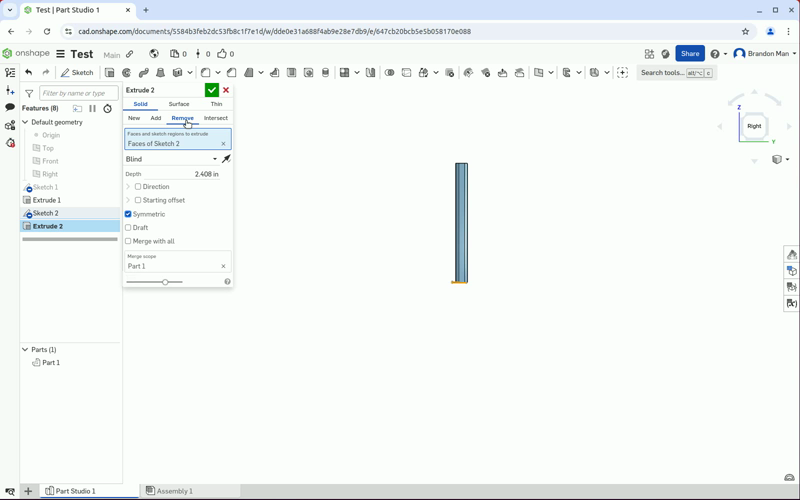
key(tab, 2)
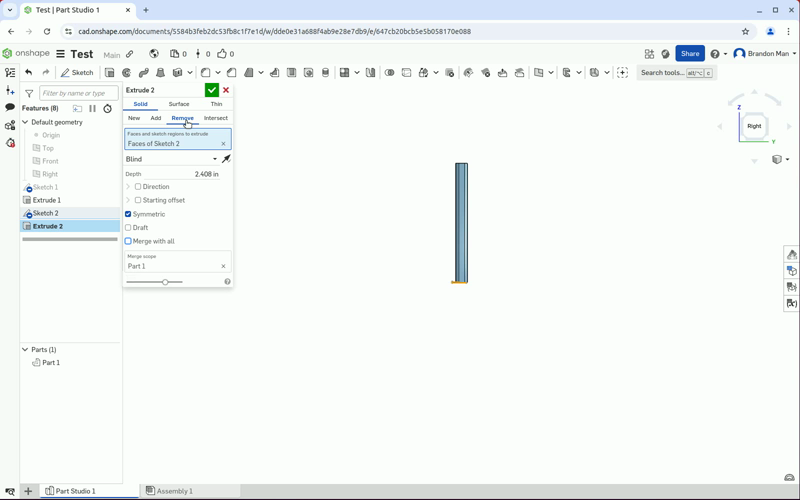
key(space)
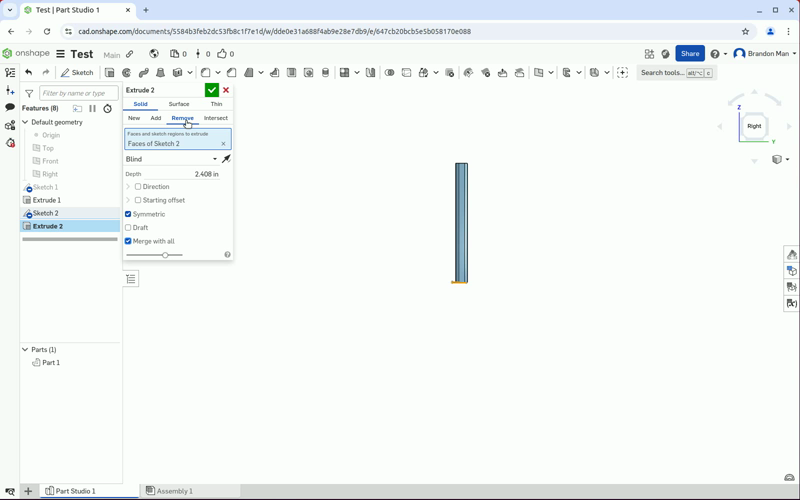
key(enter)
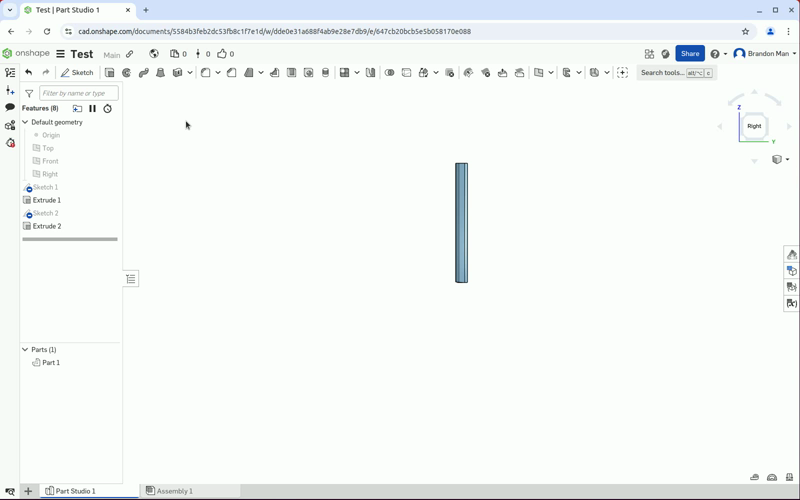
key(shift+h)
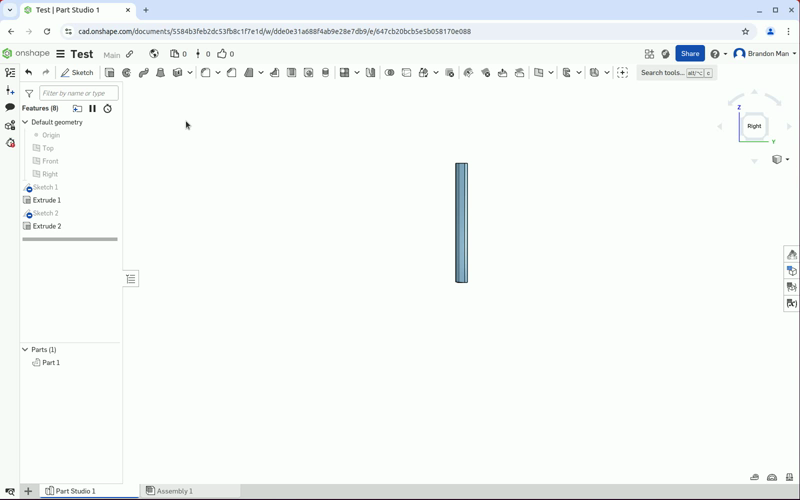
key(shift+h)
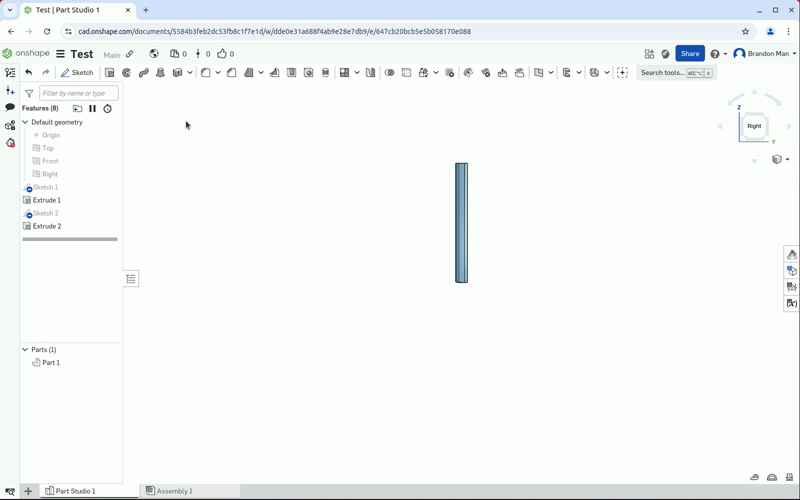
mouse_move(73, 189)
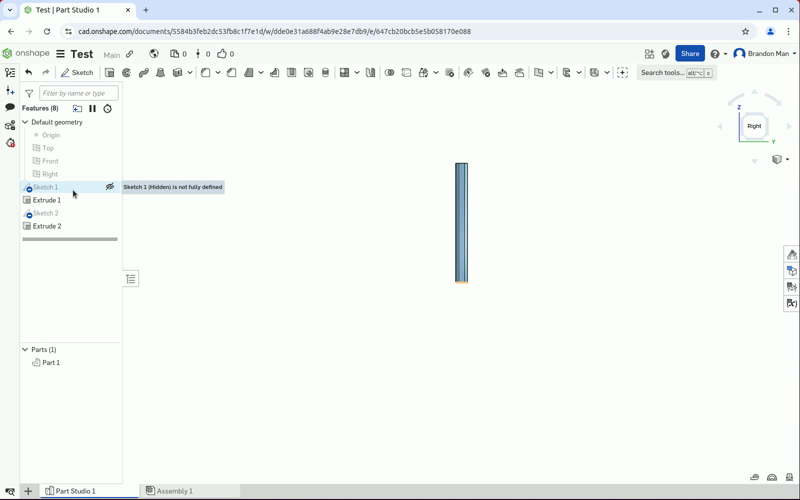
click(73, 189)
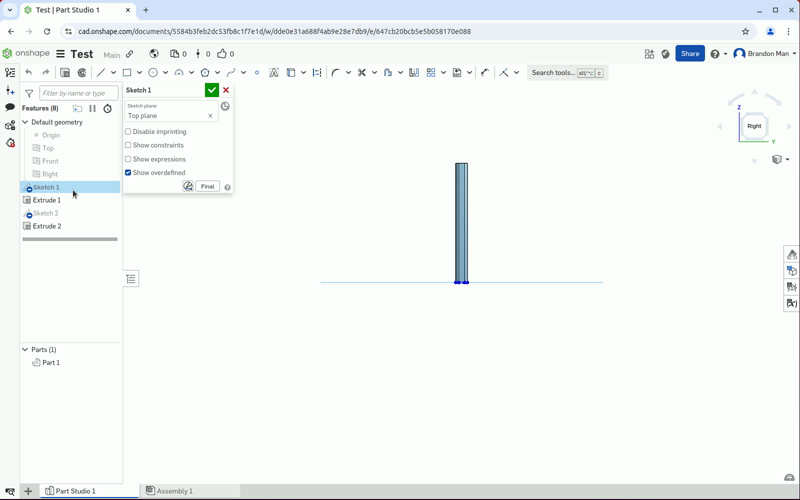
mouse_move(229, 92)
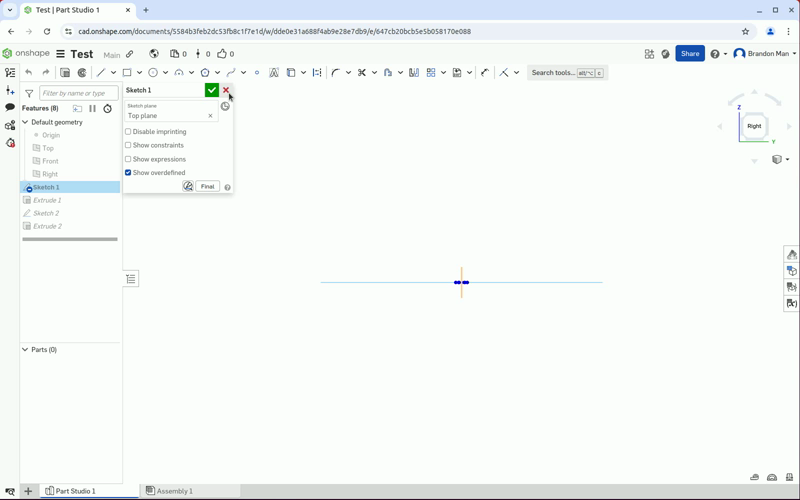
click(229, 92)
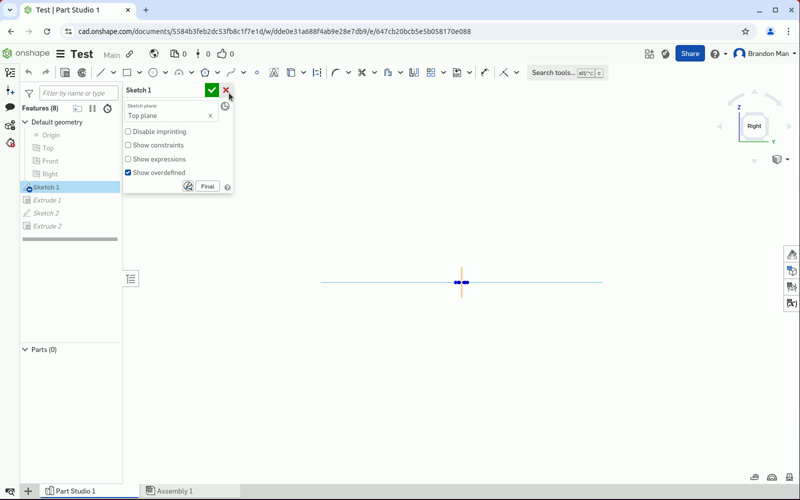
key(shift+s)
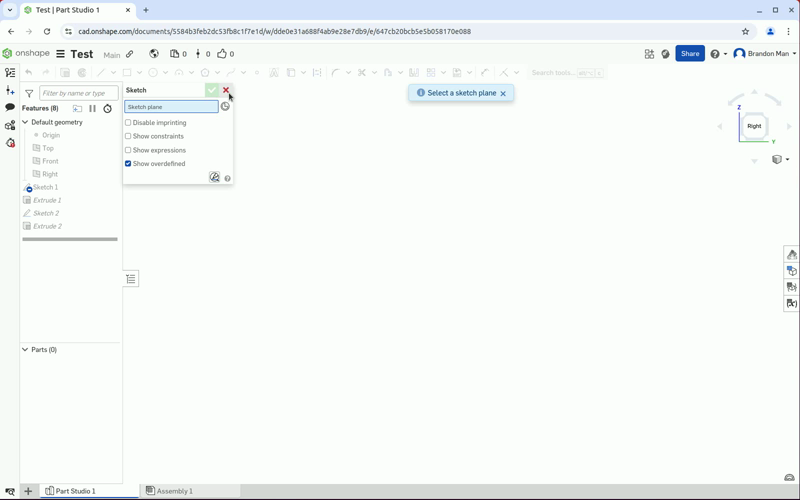
mouse_move(73, 176)
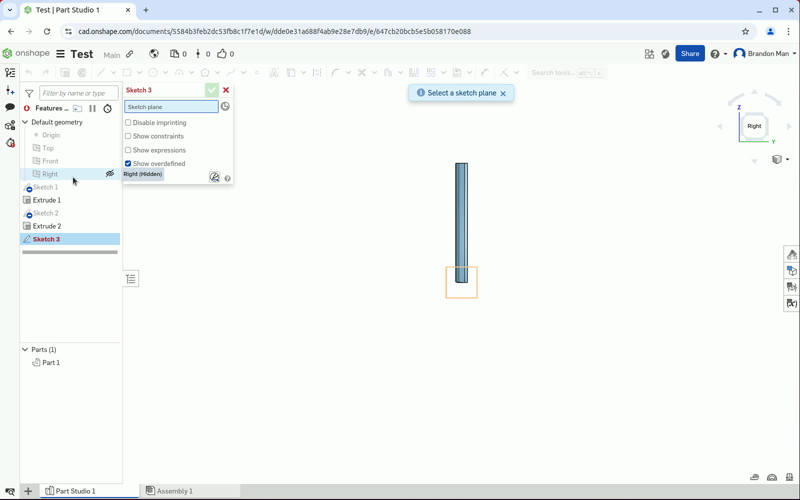
click(73, 176)
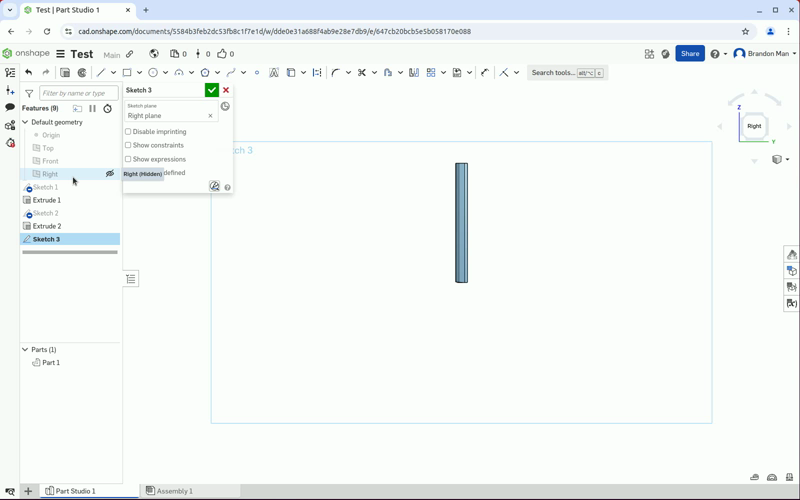
mouse_move(73, 352)
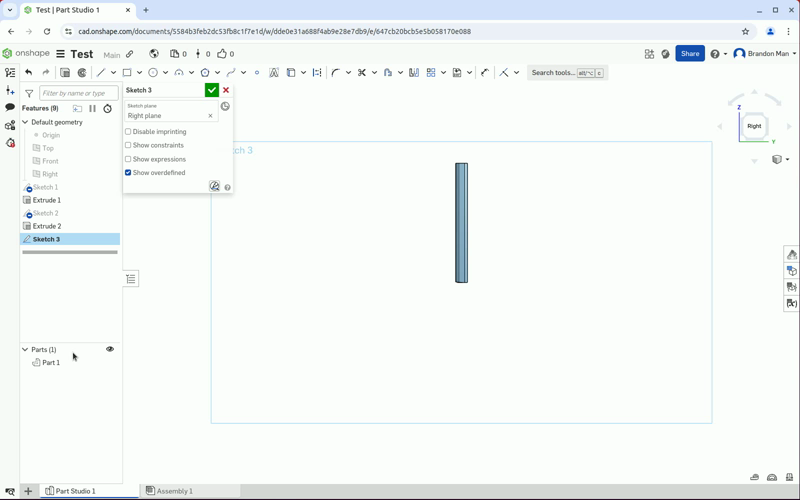
key(y)
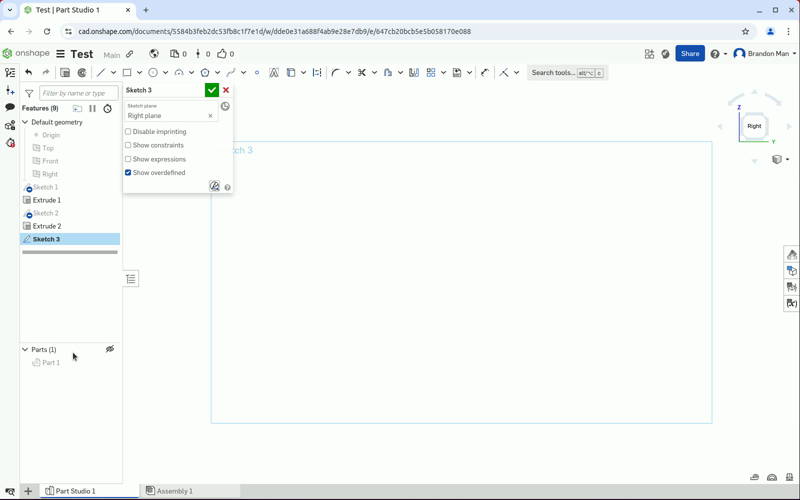
key(l)
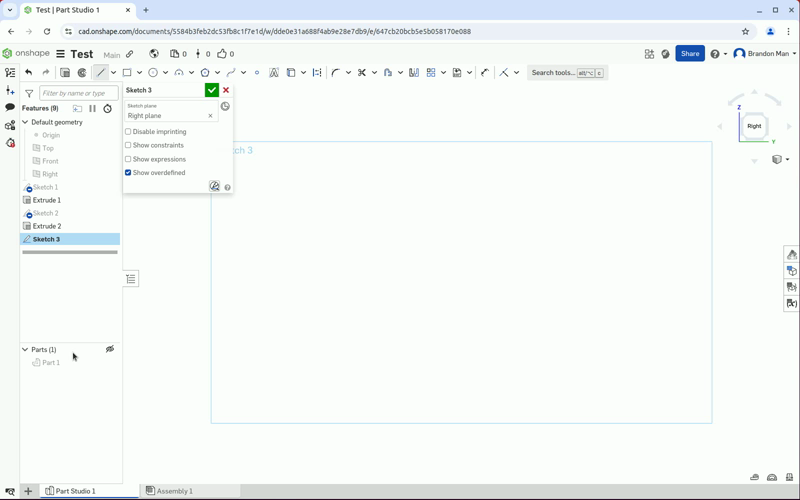
key_down(shift)
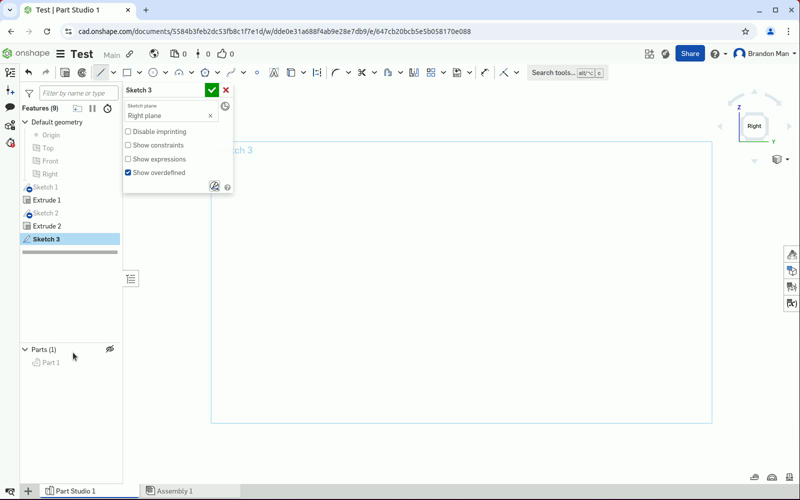
mouse_move(454, 171)
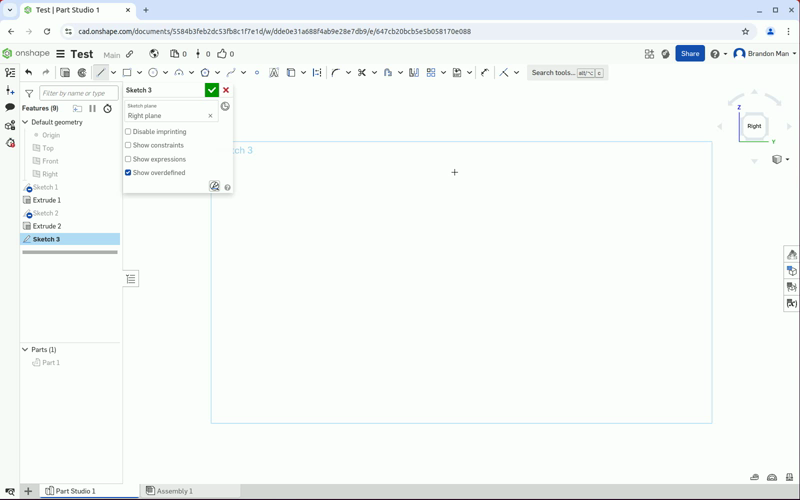
click(454, 171)
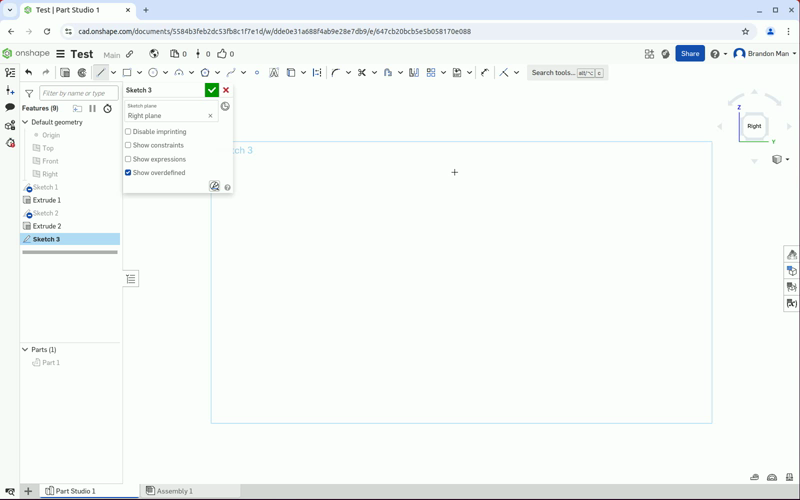
key_up(shift)
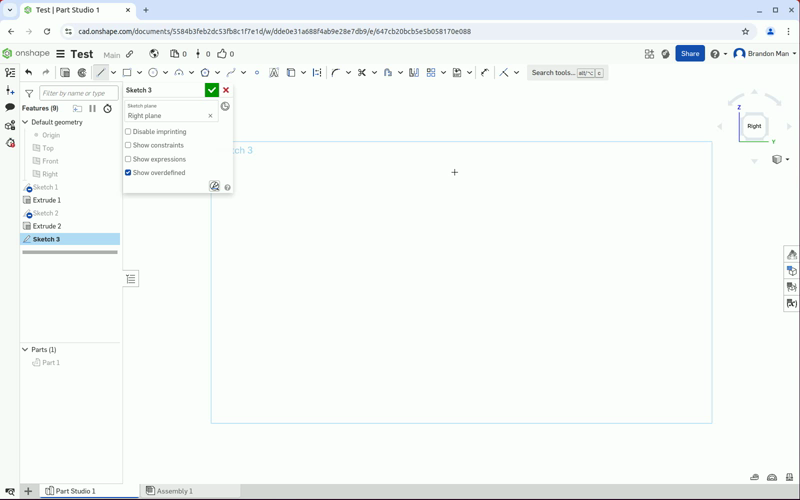
key_down(shift)
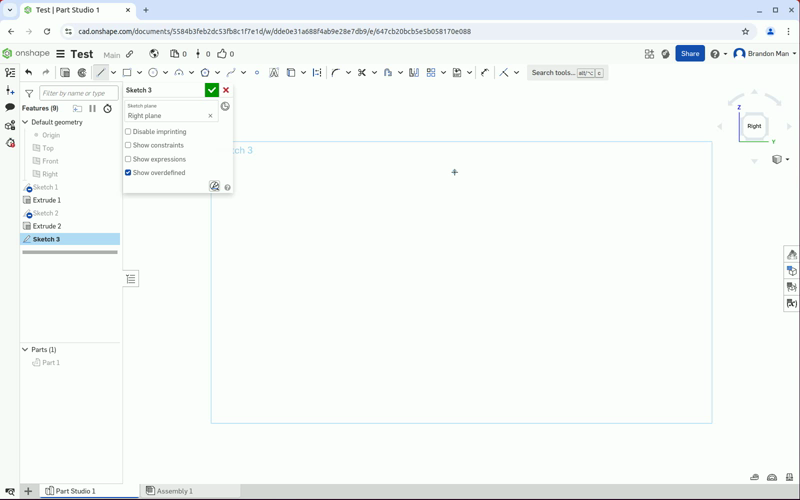
mouse_move(484, 171)
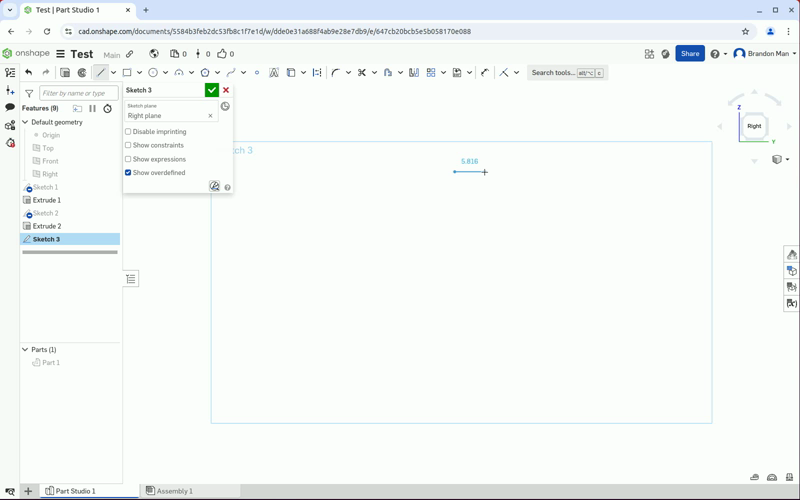
mouse_move(467, 170)
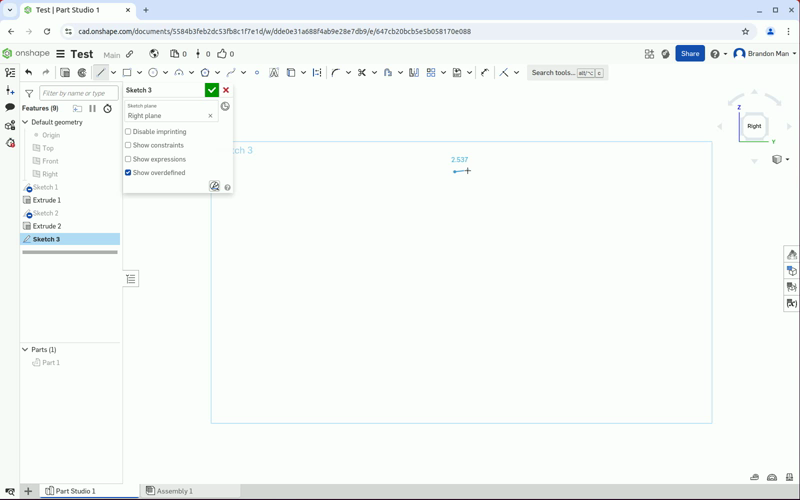
click(467, 170)
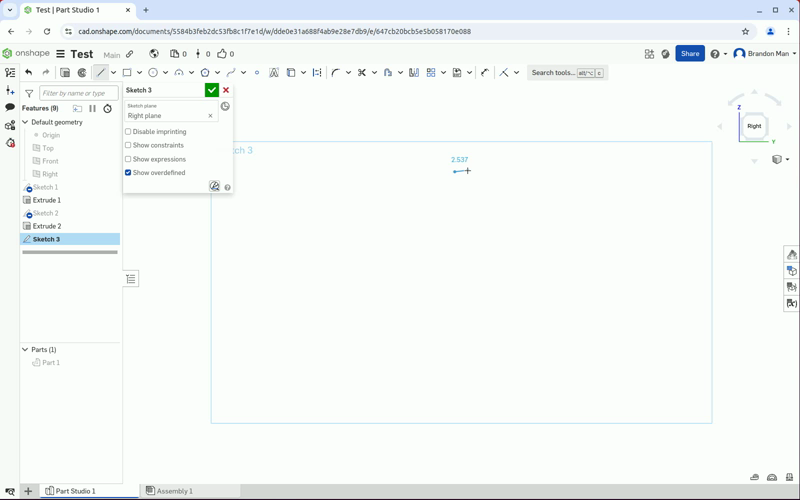
key_up(shift)
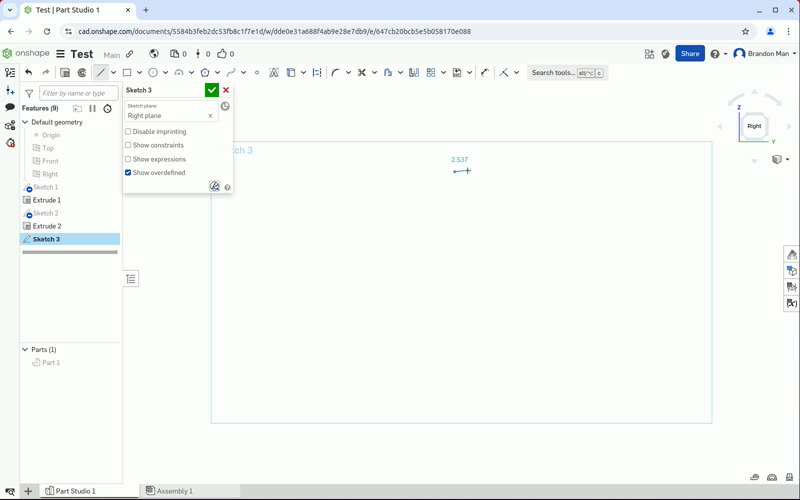
key_down(shift)
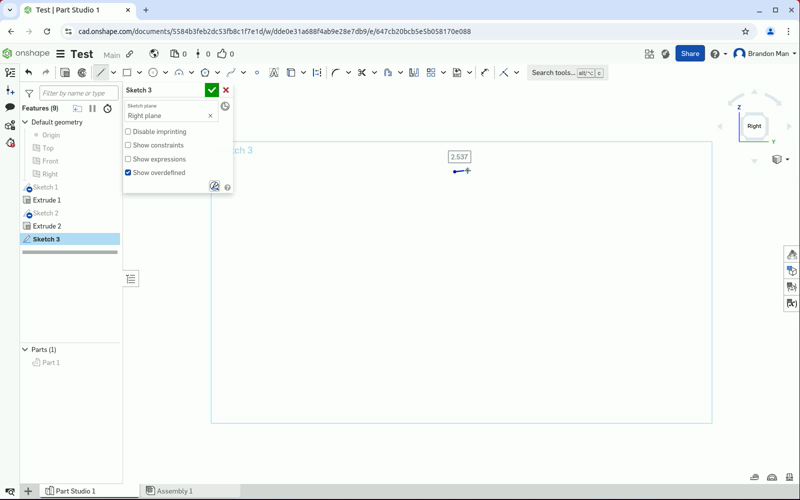
mouse_move(497, 170)
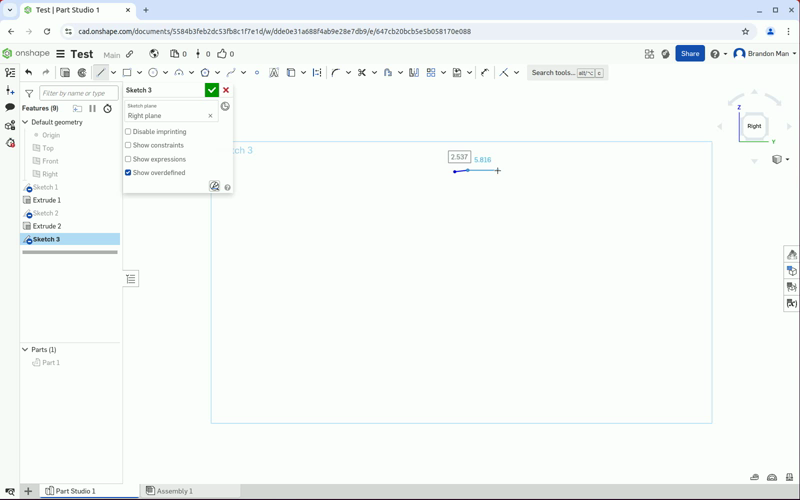
mouse_move(454, 170)
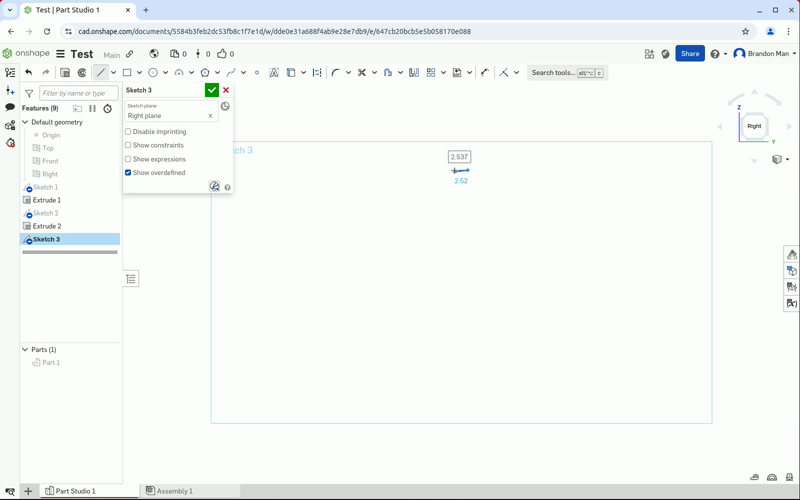
scroll(6)
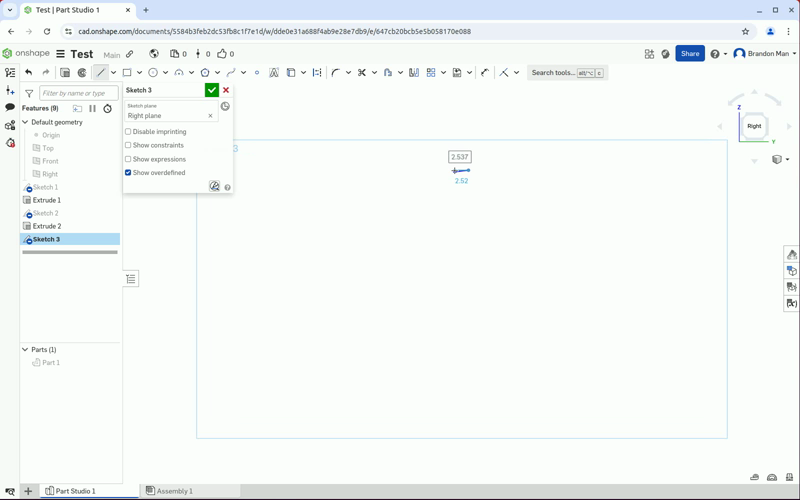
scroll(6)
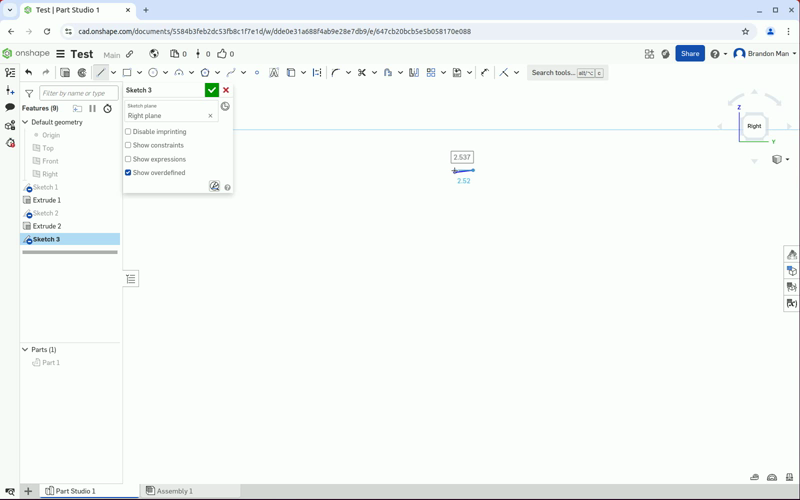
scroll(6)
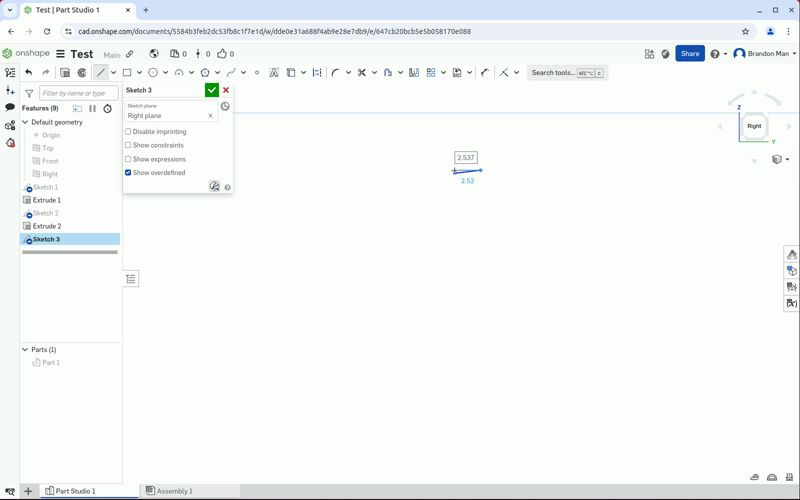
scroll(6)
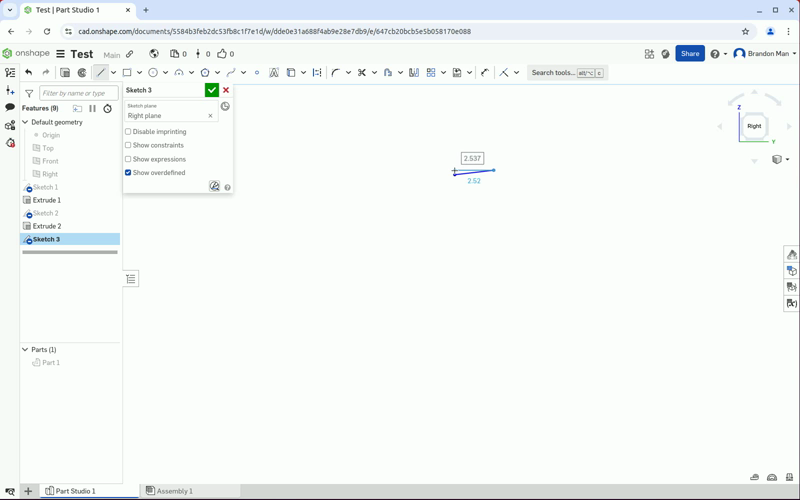
scroll(6)
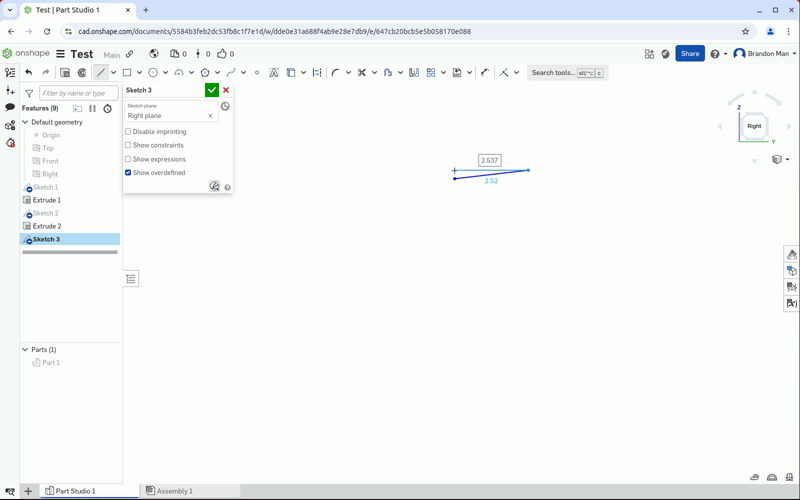
scroll(6)
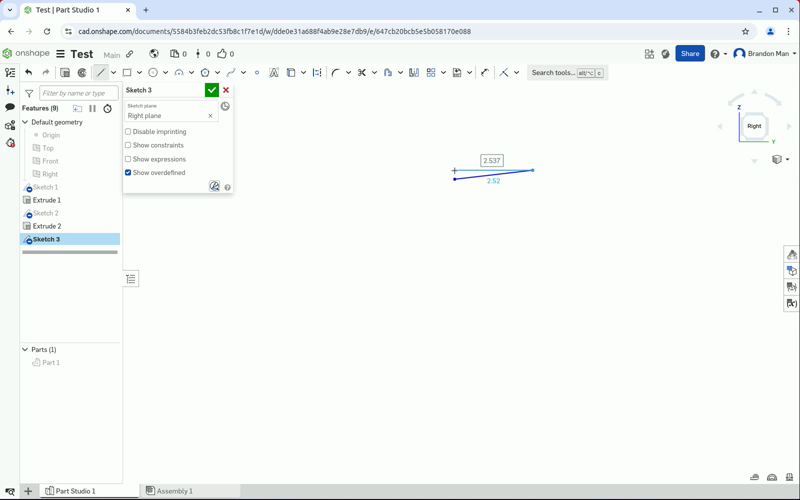
scroll(6)
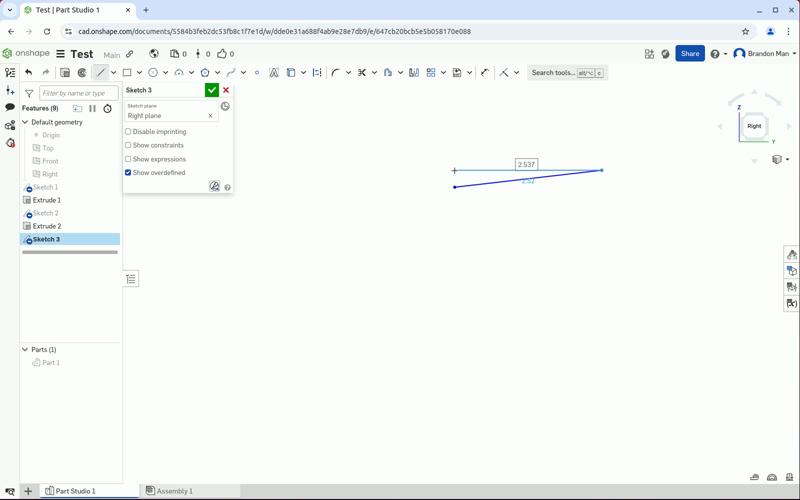
click(454, 170)
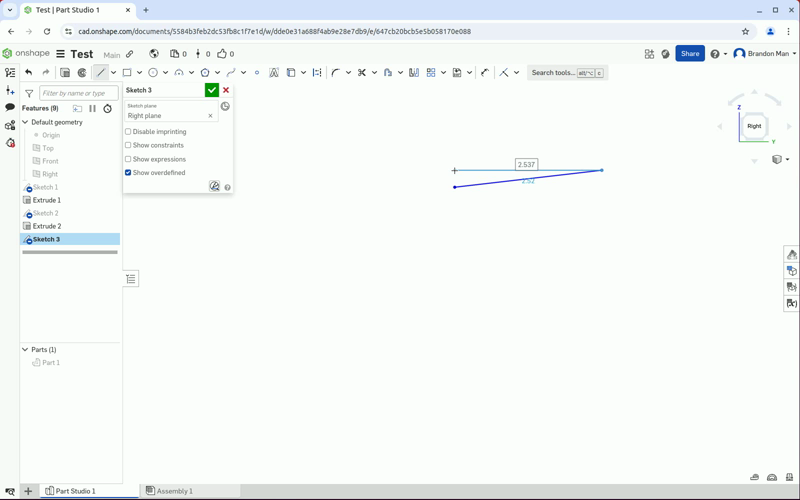
scroll(-6)
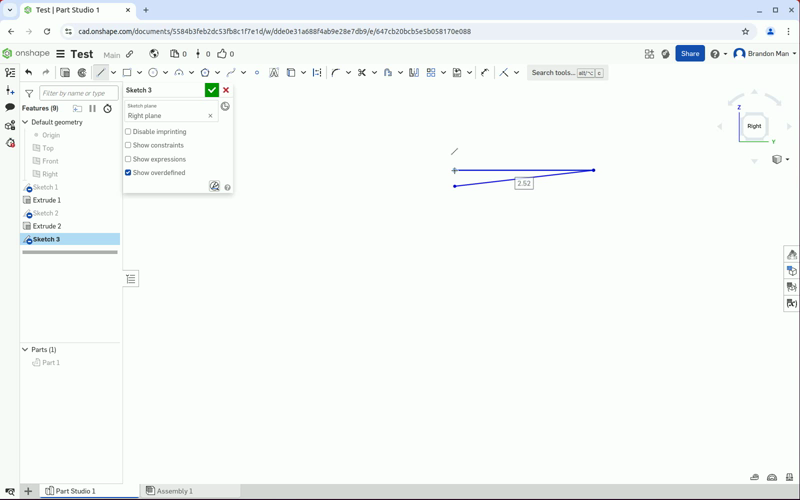
scroll(-6)
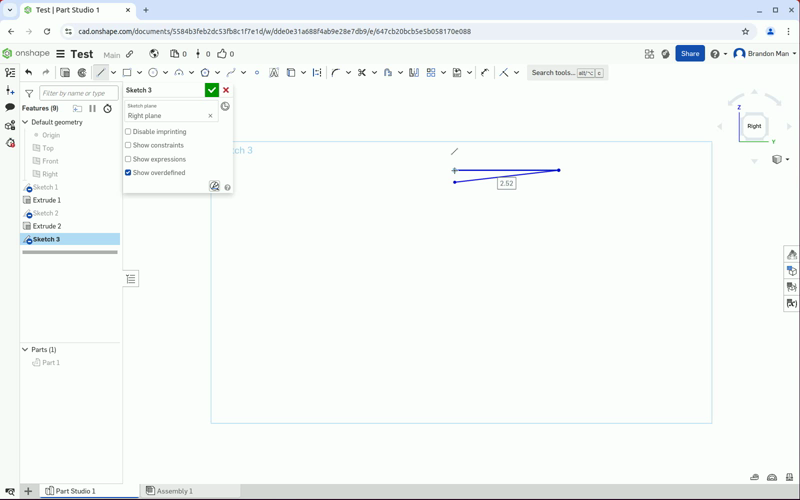
scroll(-6)
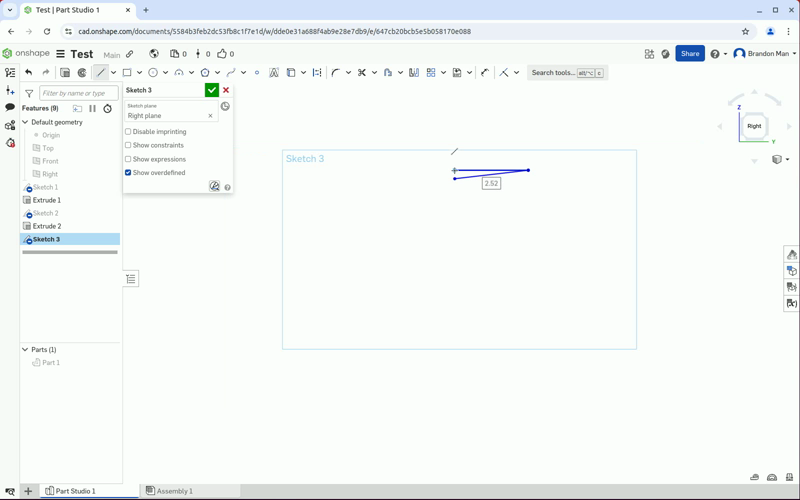
scroll(-6)
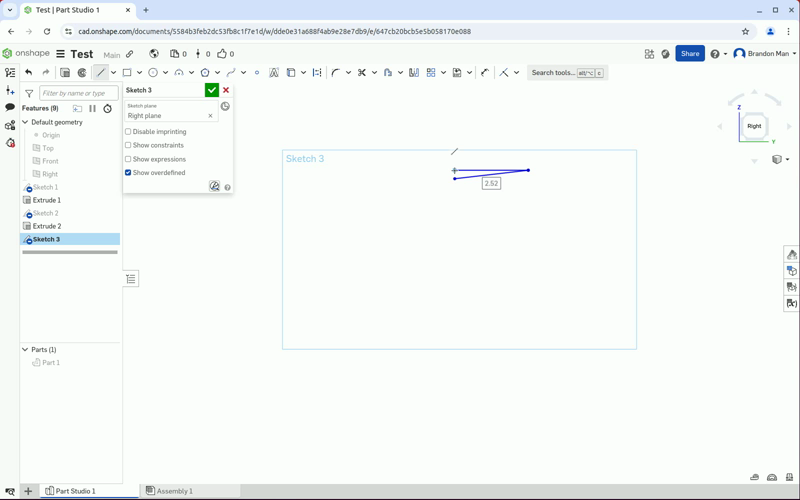
scroll(-6)
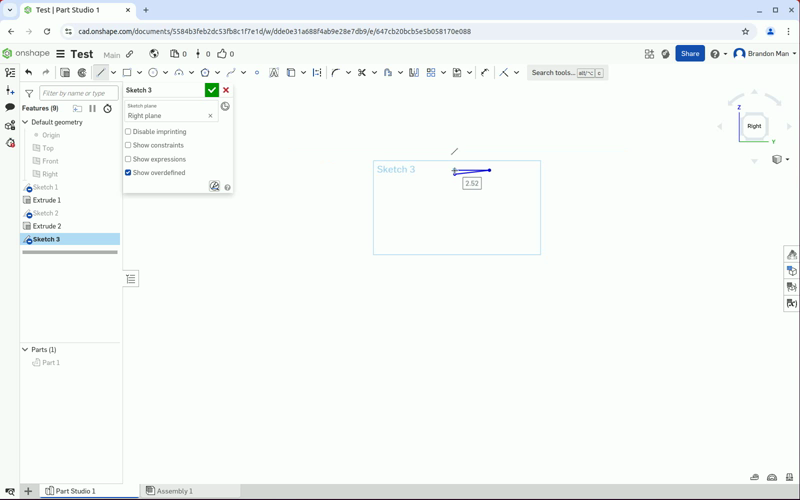
scroll(-6)
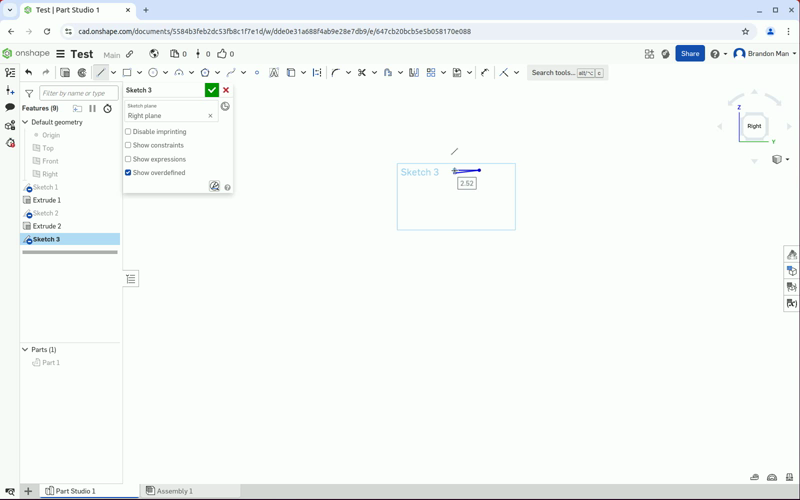
scroll(-6)
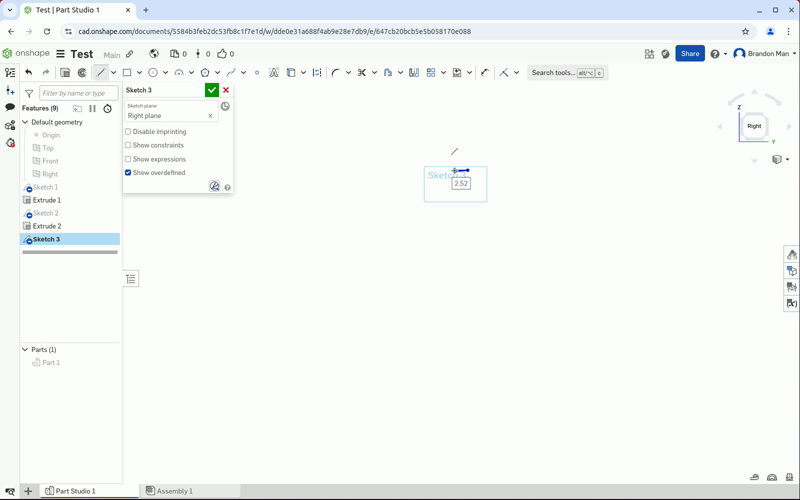
key_up(shift)
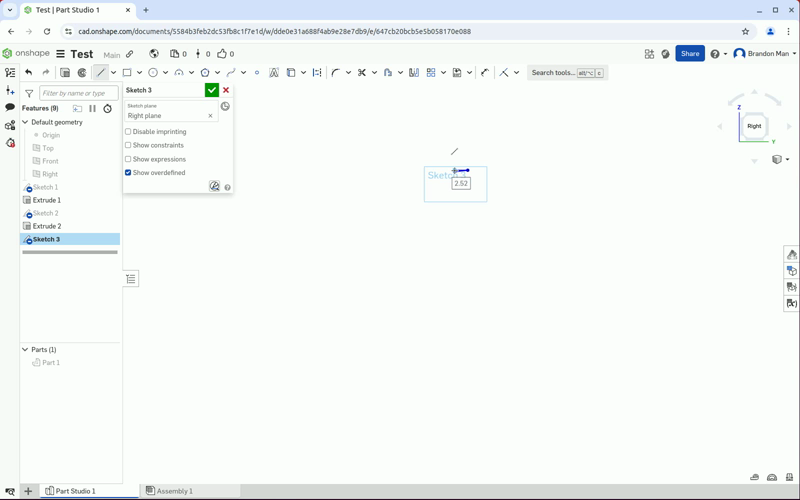
mouse_move(484, 170)
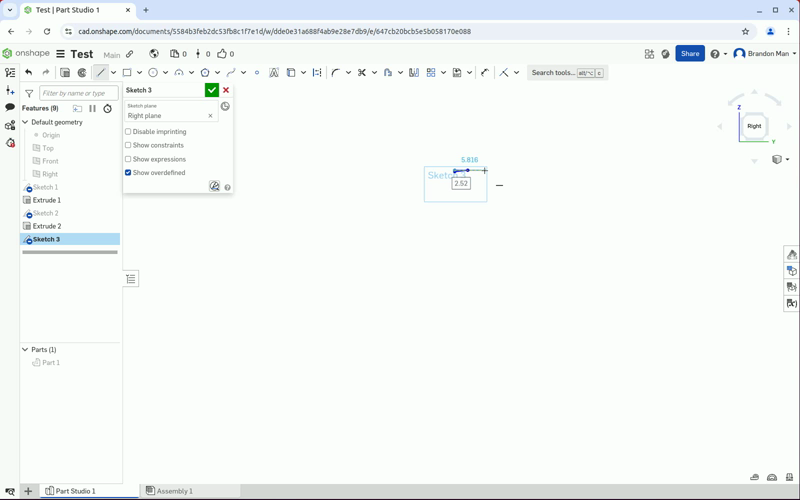
key_down(shift)
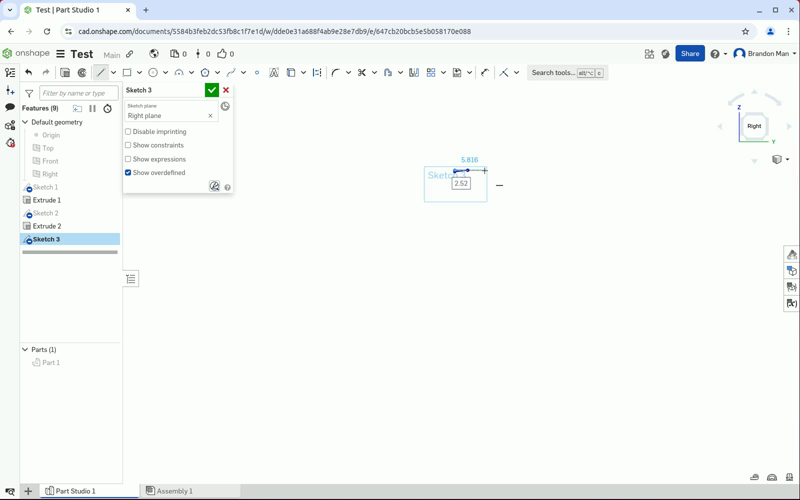
mouse_move(454, 171)
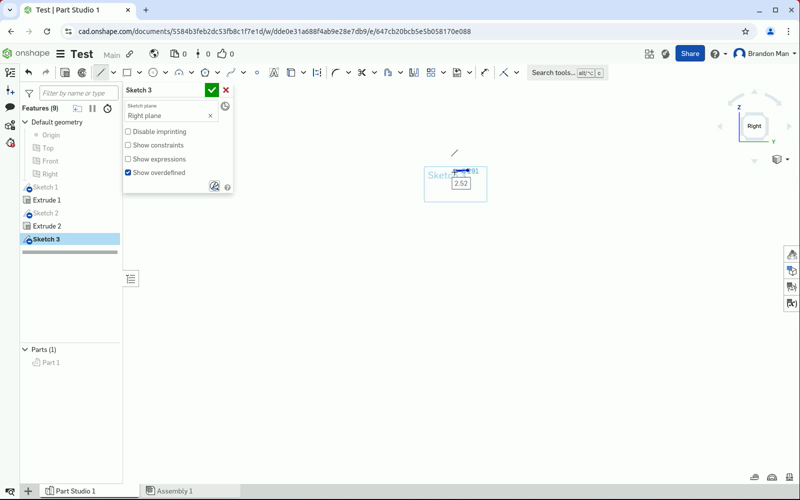
scroll(6)
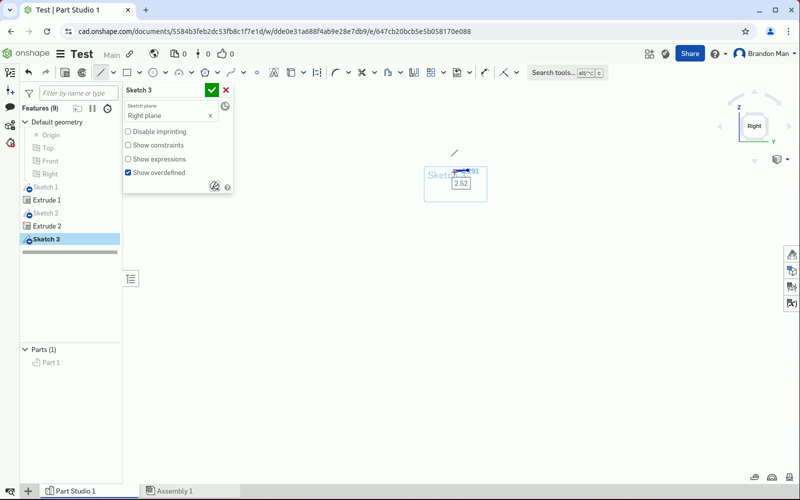
scroll(6)
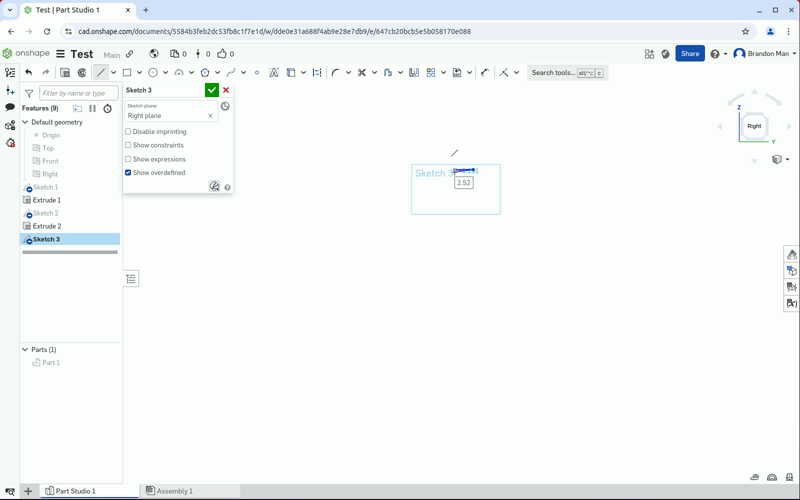
scroll(6)
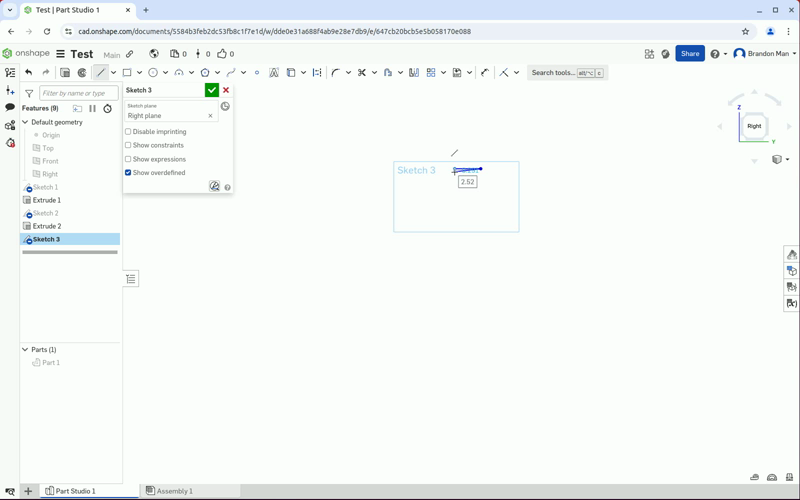
scroll(6)
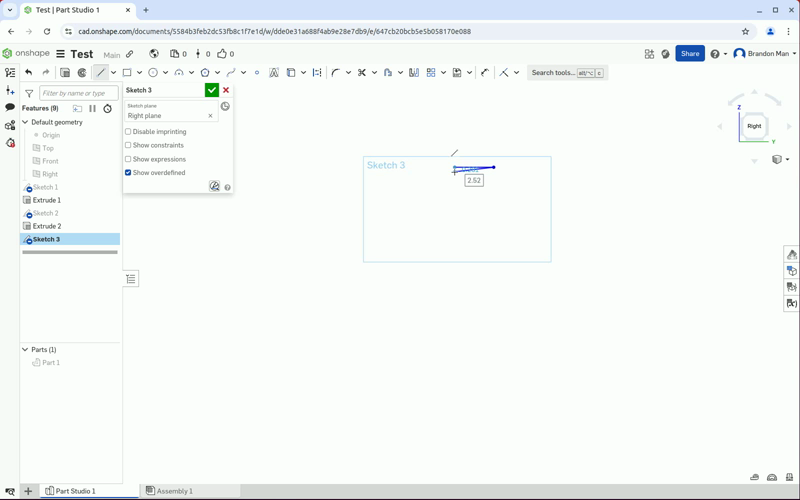
scroll(6)
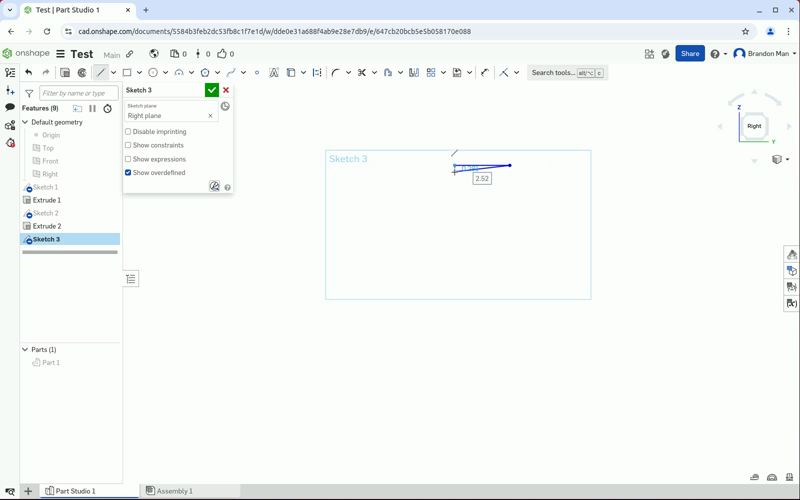
scroll(6)
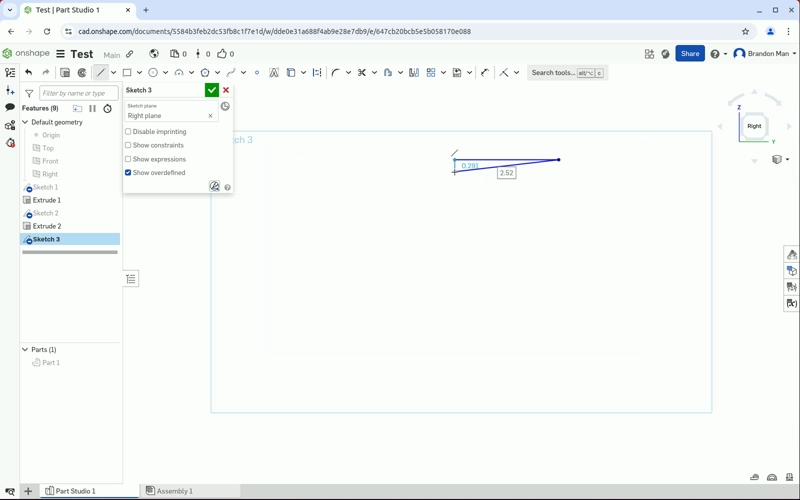
scroll(6)
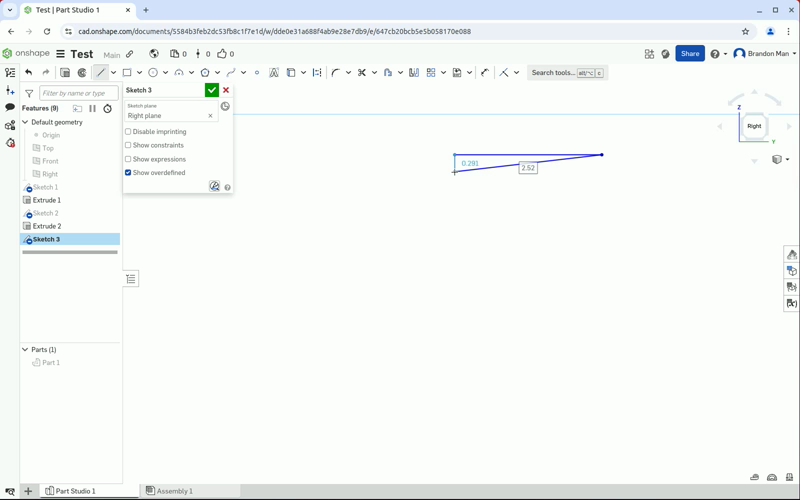
key_up(shift)
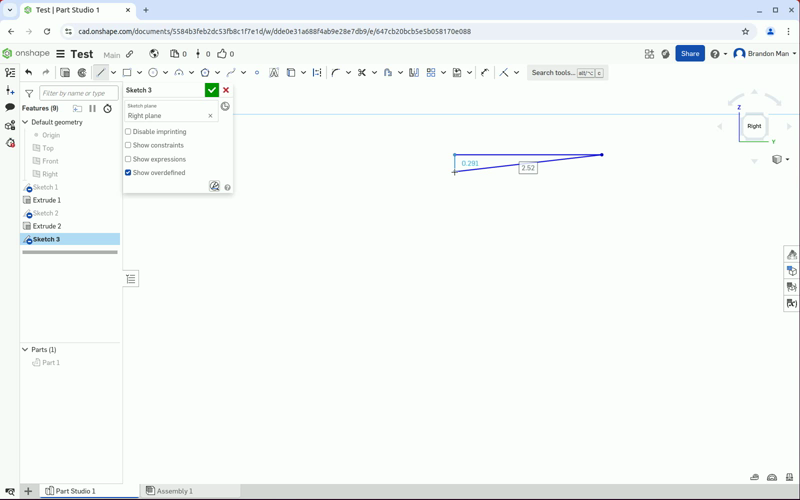
click(454, 171)
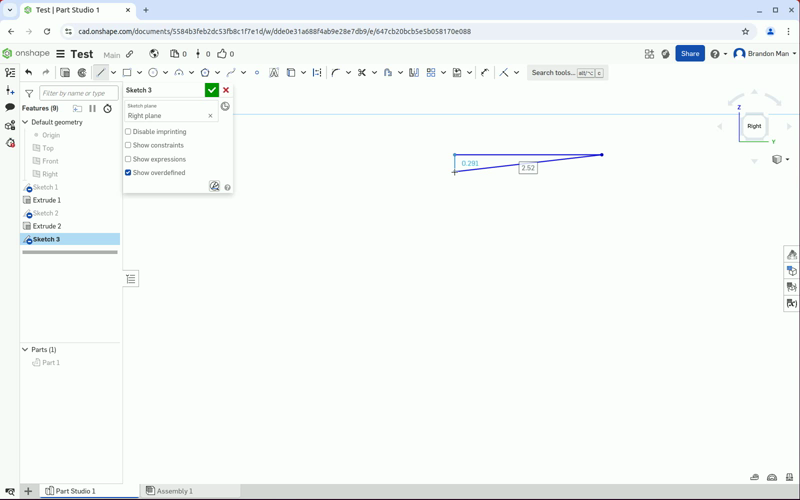
scroll(-6)
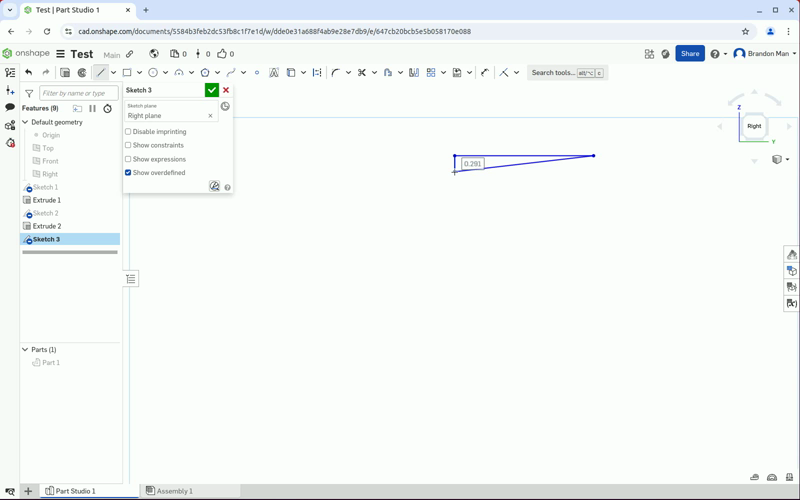
scroll(-6)
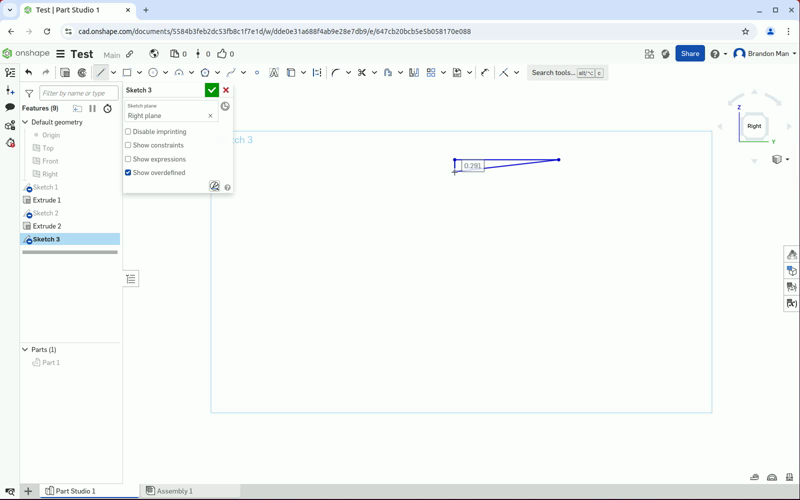
scroll(-6)
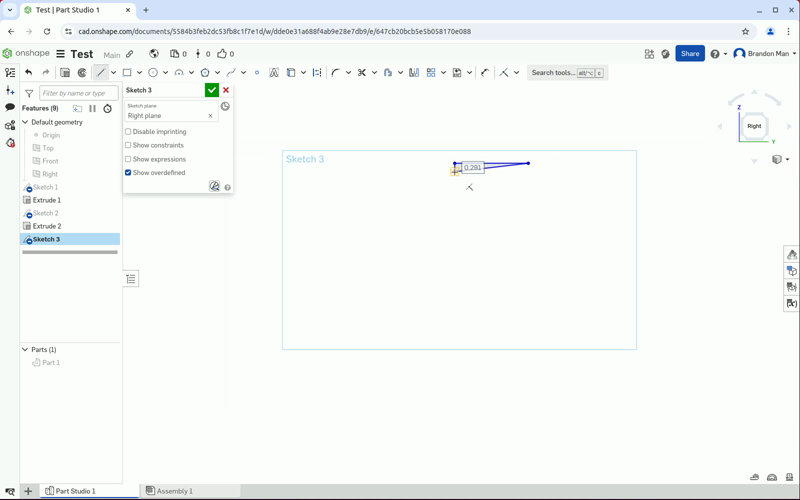
scroll(-6)
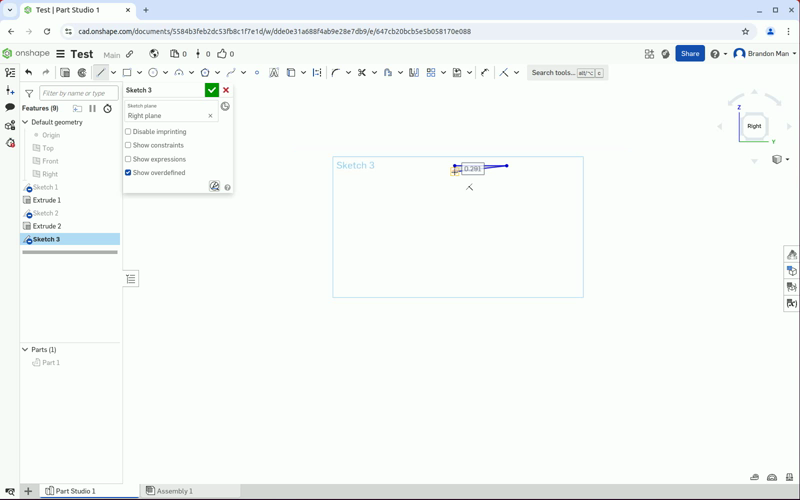
scroll(-6)
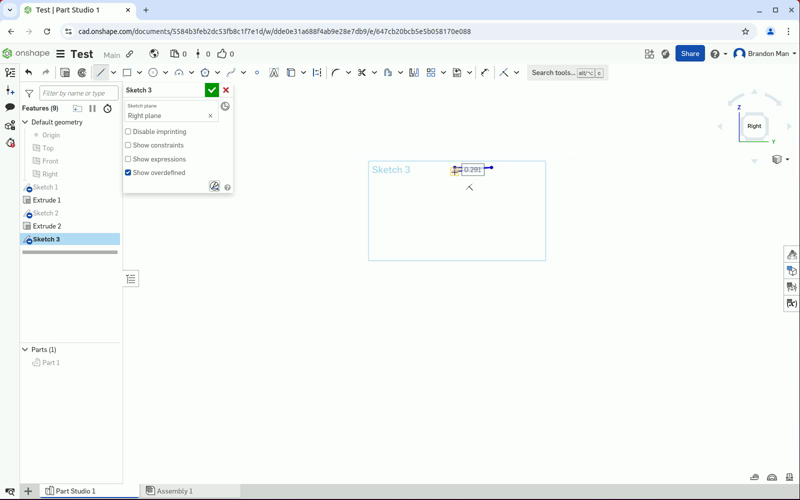
scroll(-6)
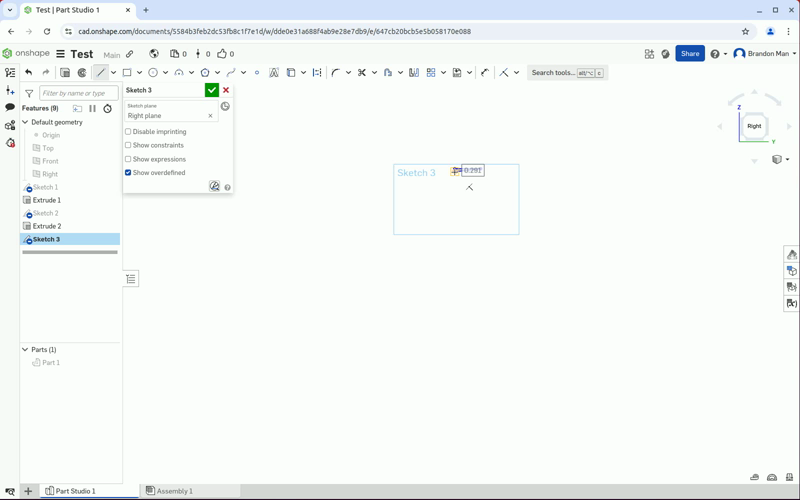
scroll(-6)
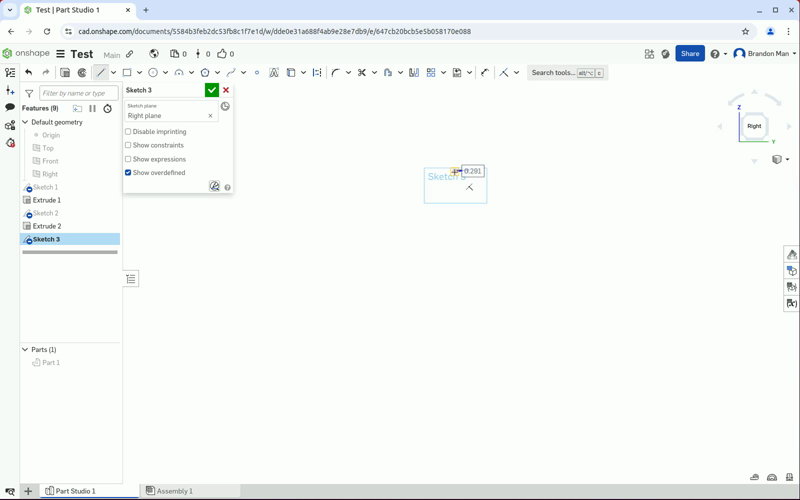
key(esc)
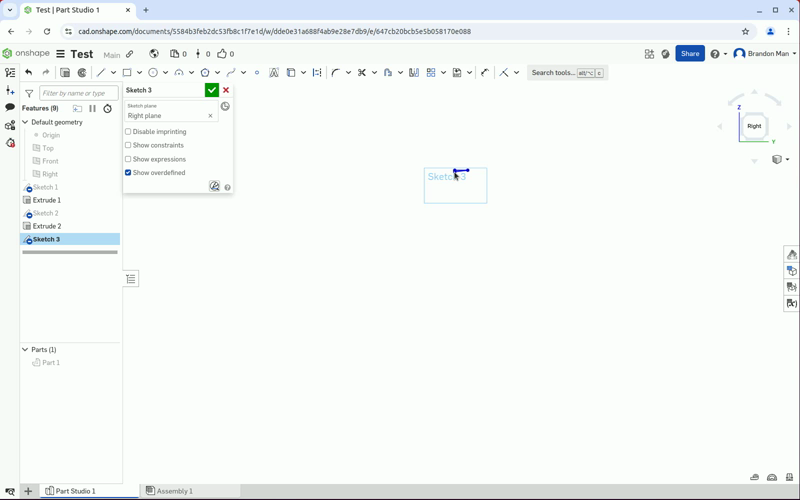
mouse_move(461, 170)
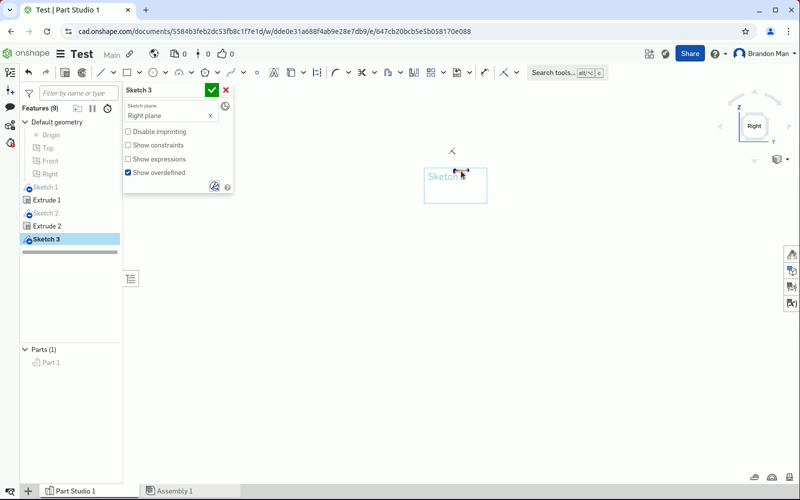
scroll(6)
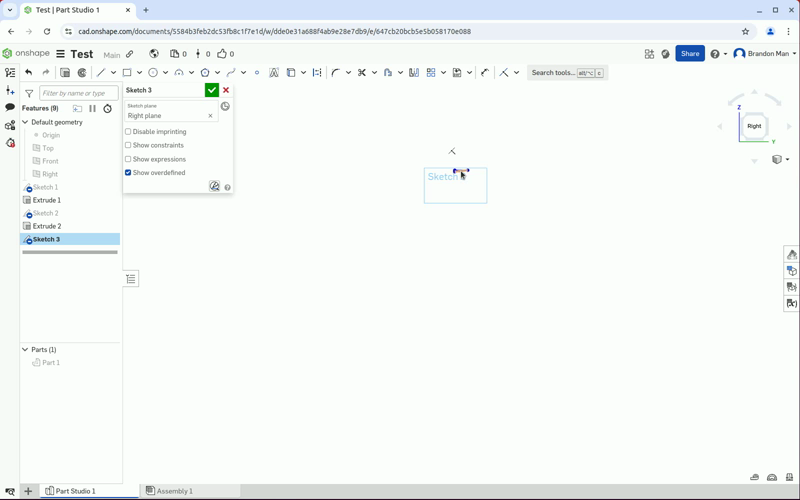
scroll(6)
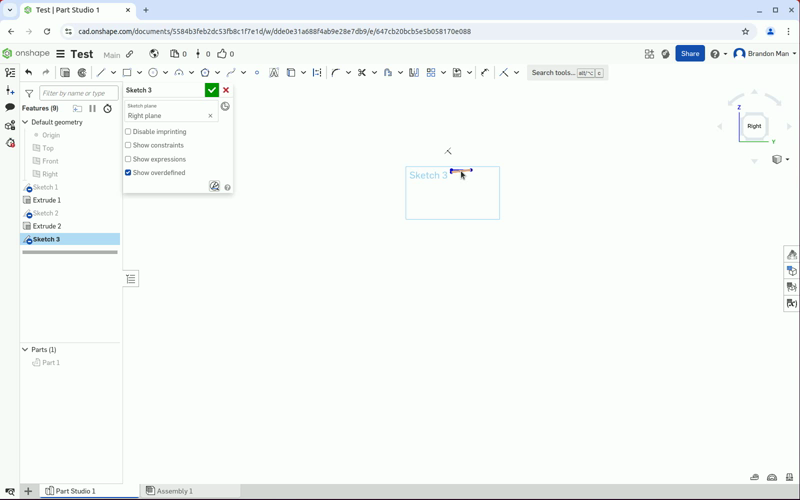
scroll(6)
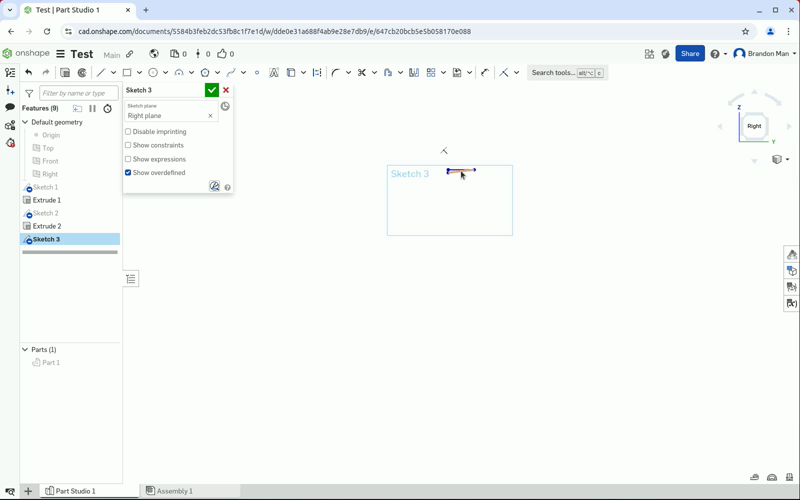
scroll(6)
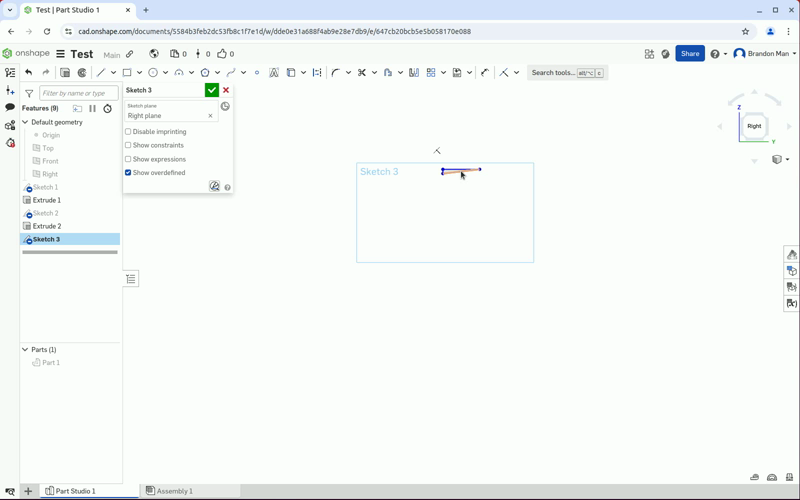
scroll(6)
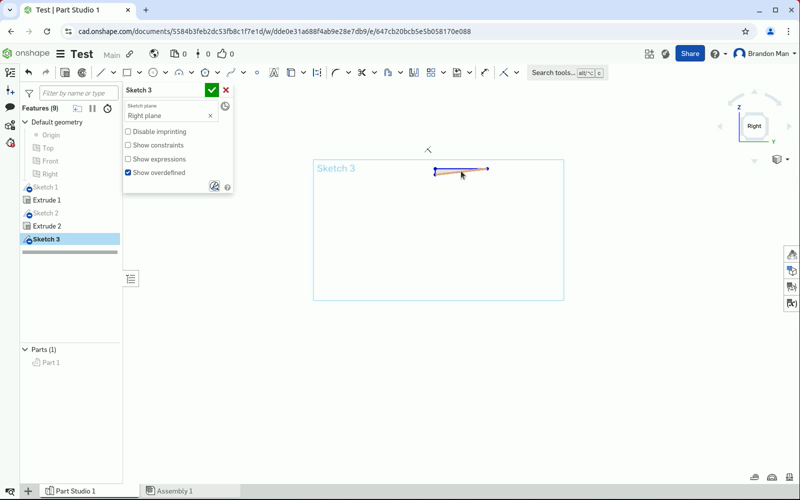
scroll(6)
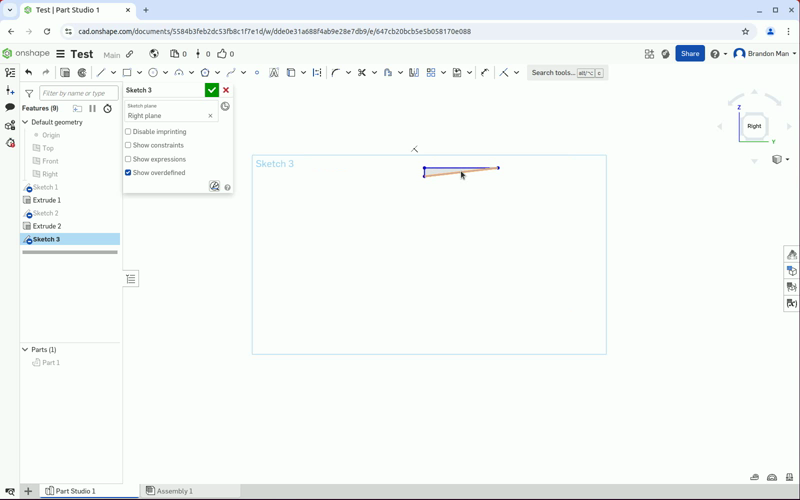
scroll(6)
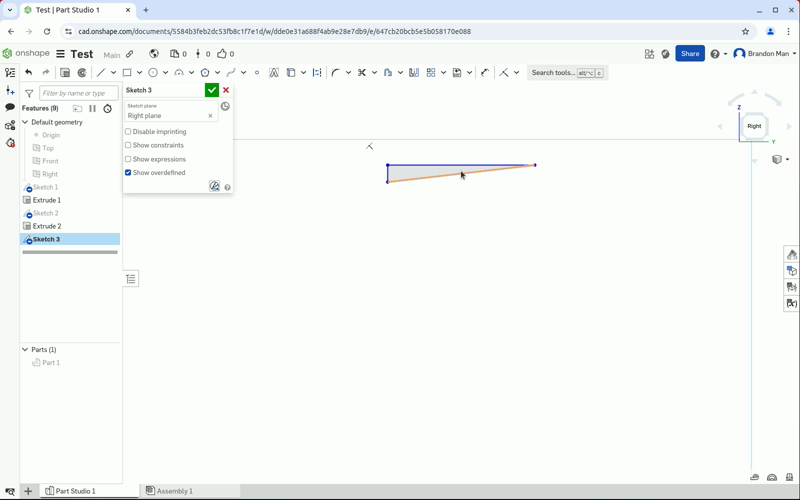
click(461, 170)
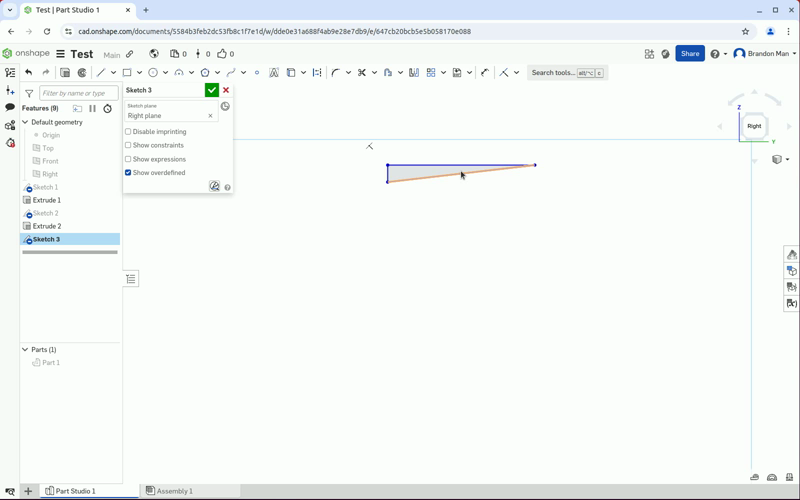
scroll(-6)
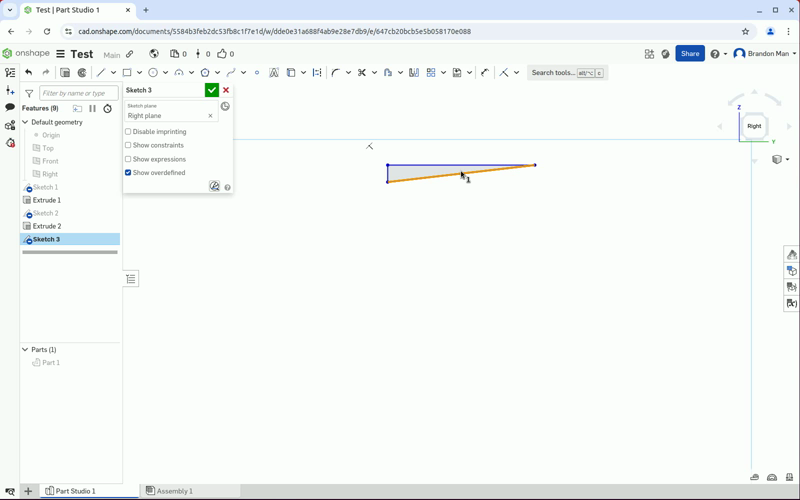
scroll(-6)
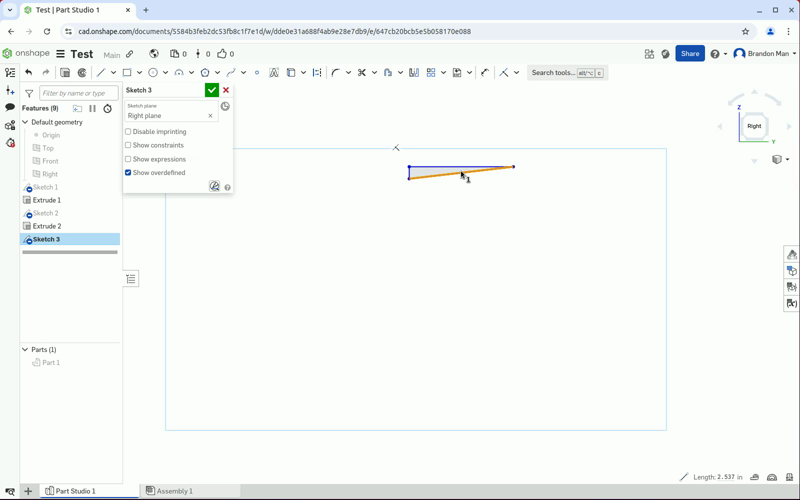
scroll(-6)
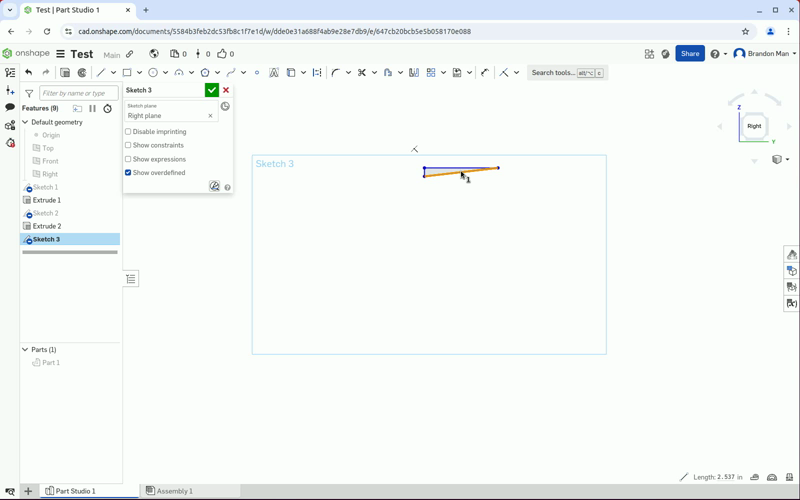
scroll(-6)
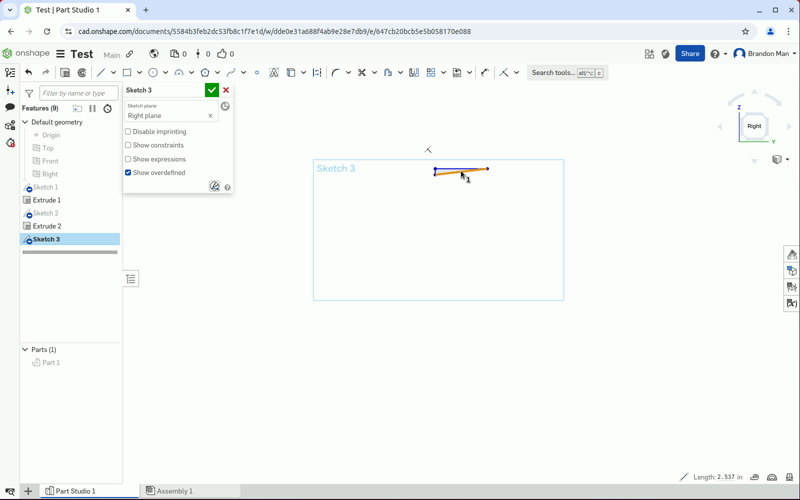
scroll(-6)
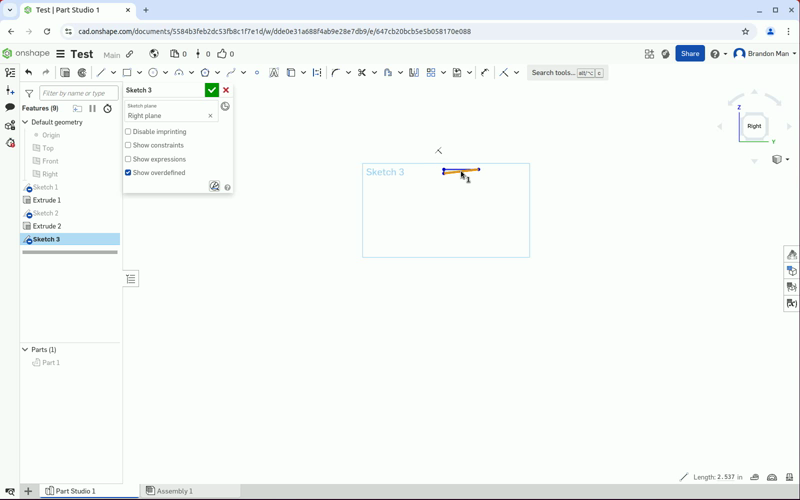
scroll(-6)
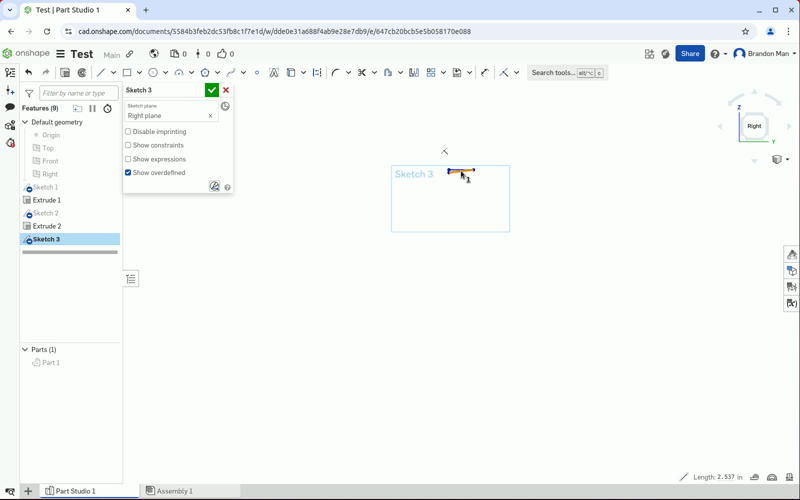
scroll(-6)
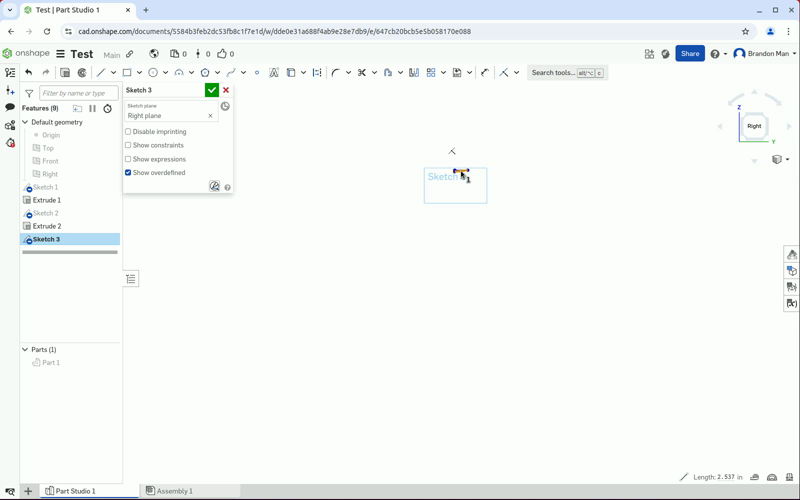
mouse_move(73, 352)
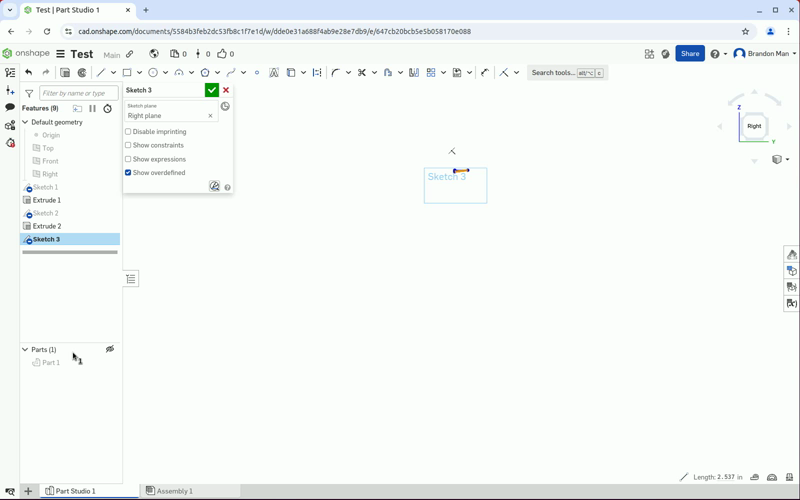
key(shift+y)
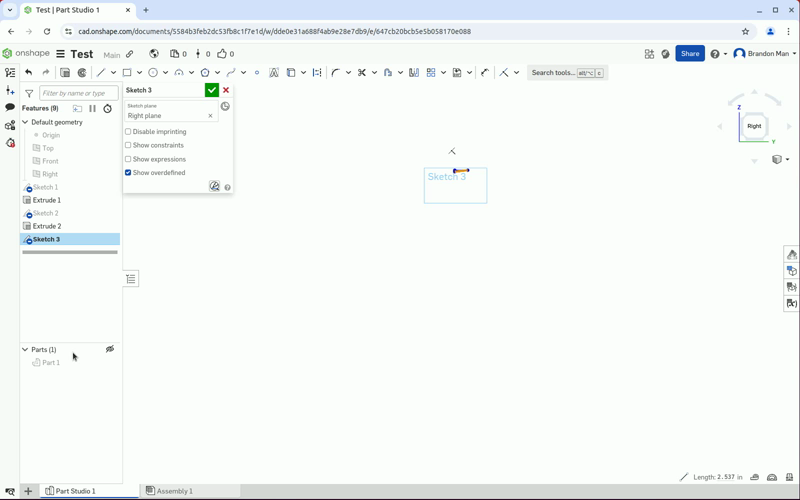
key(shift+e)
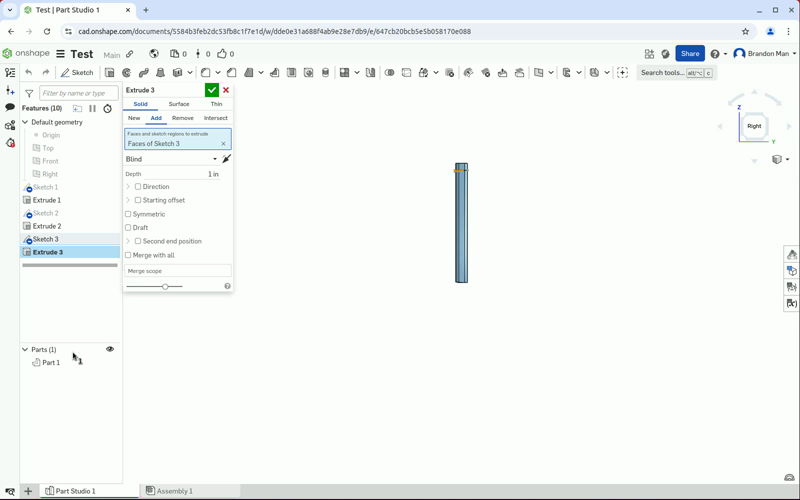
mouse_move(143, 106)
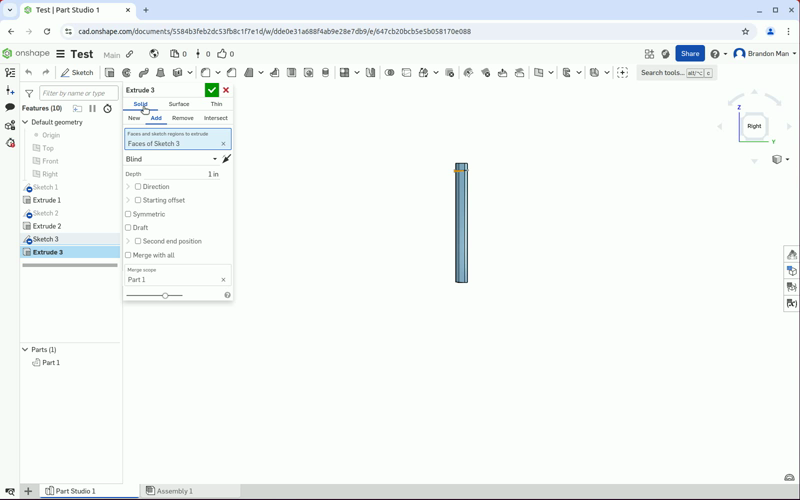
click(143, 106)
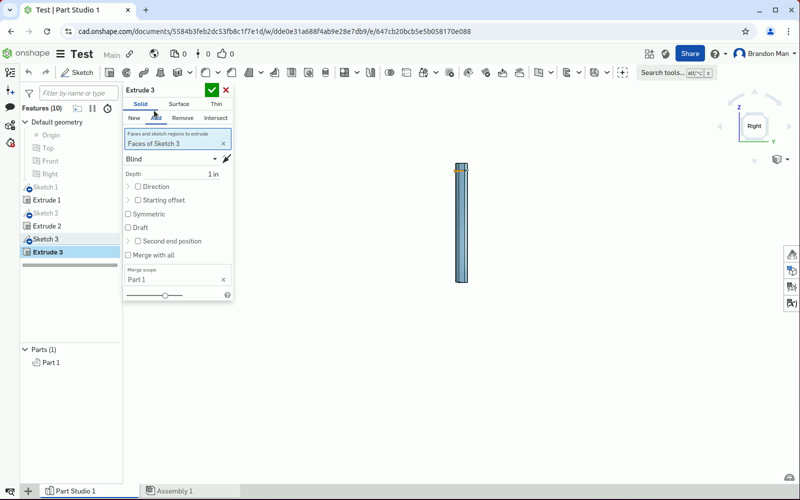
mouse_move(186, 120)
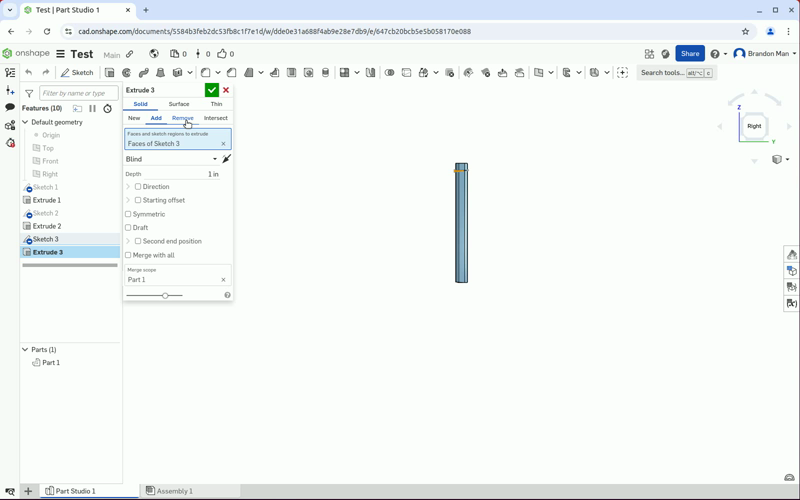
click(186, 120)
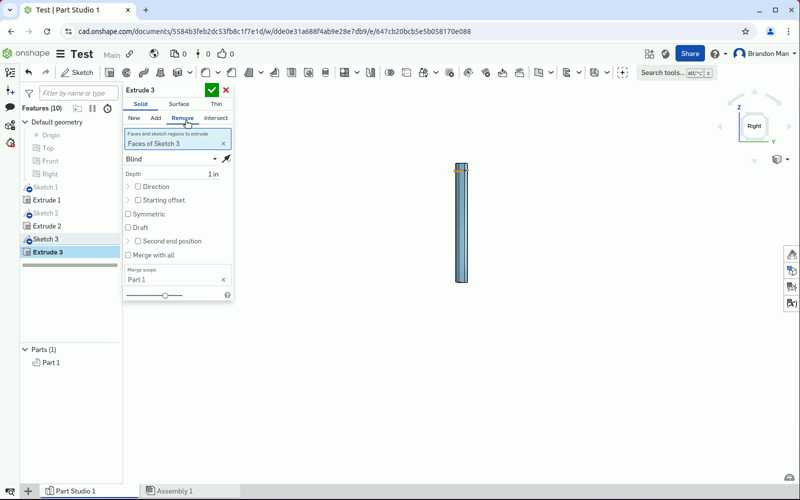
key(tab, 4)
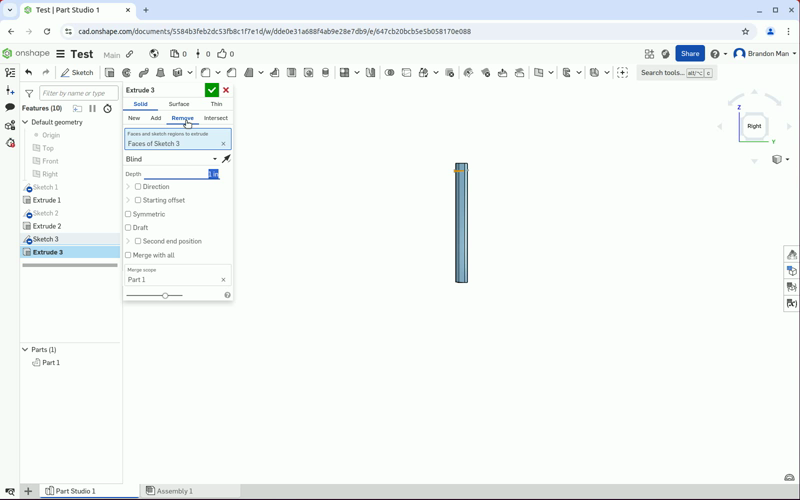
text(2.408)
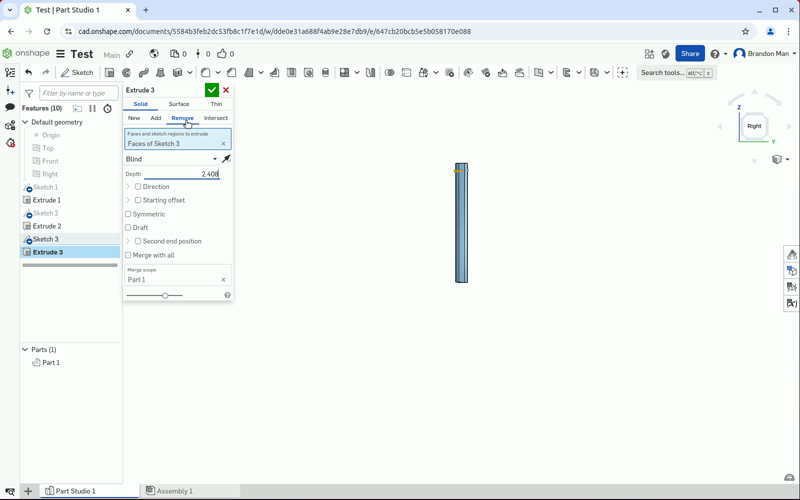
key(tab, 3)
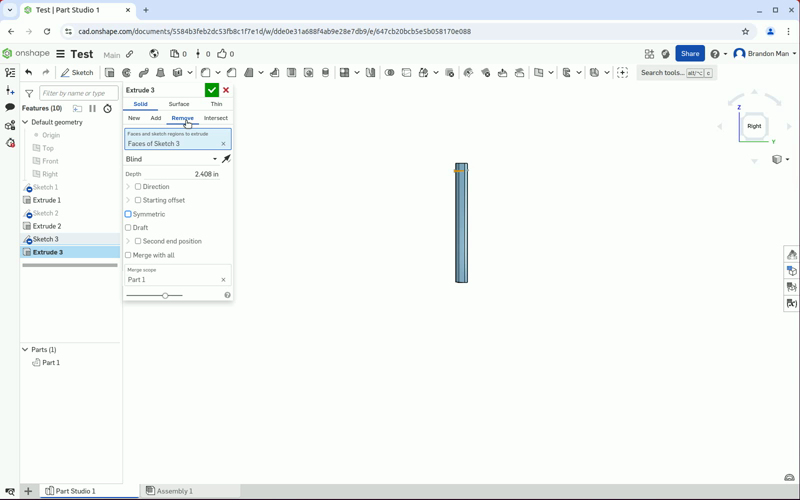
key(space)
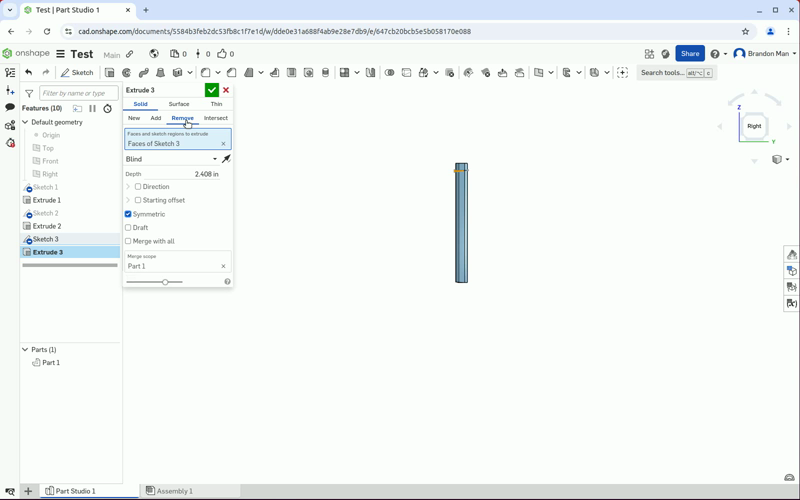
key(tab, 2)
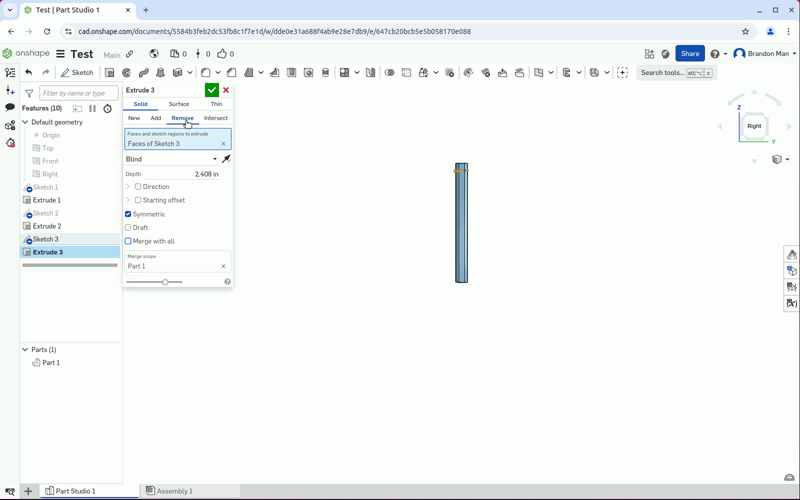
key(space)
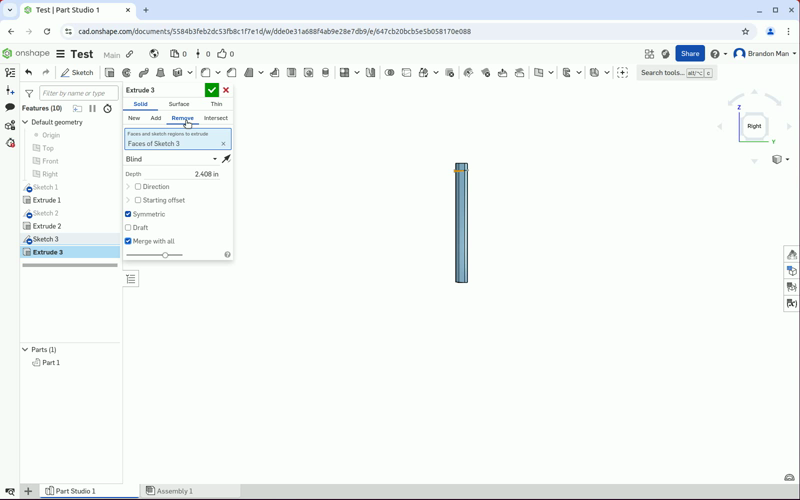
key(enter)
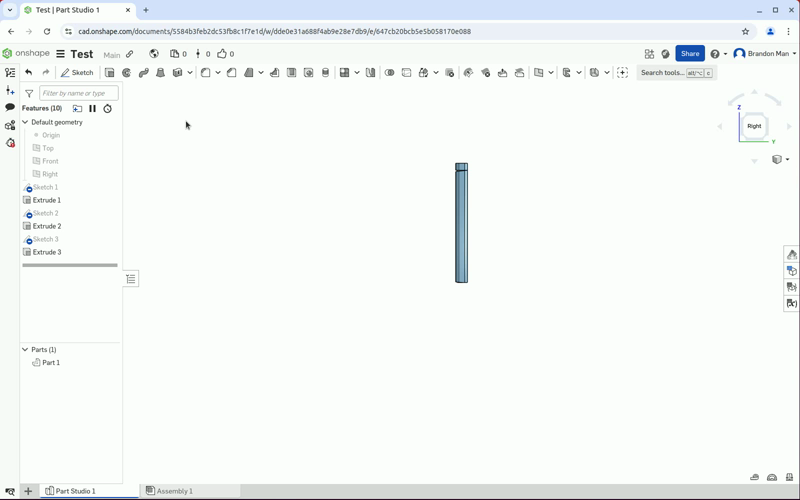
key(shift+h)
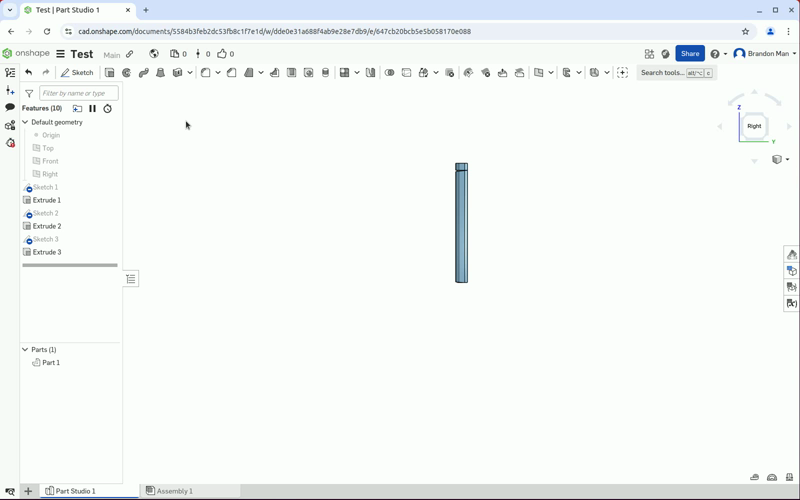
key(shift+h)
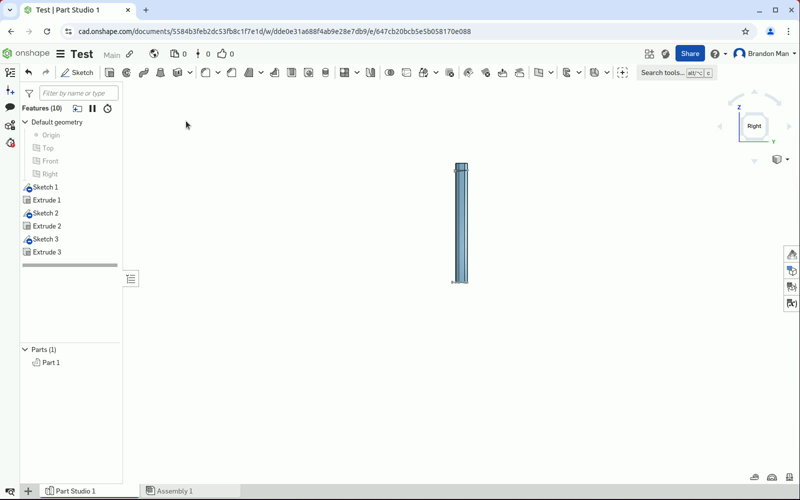
key(shift+7)
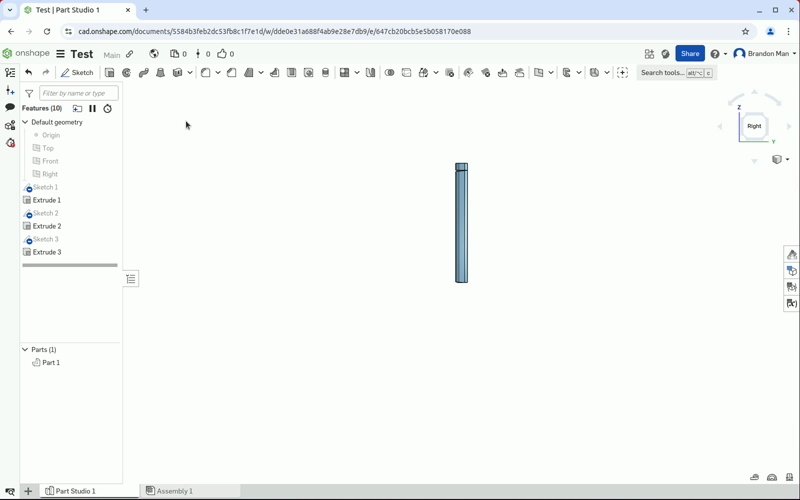
key(right, 2)
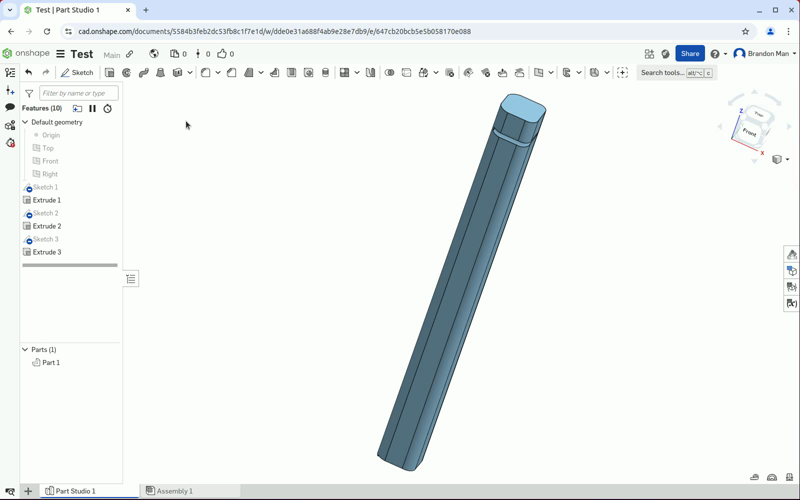
key(down, 2)
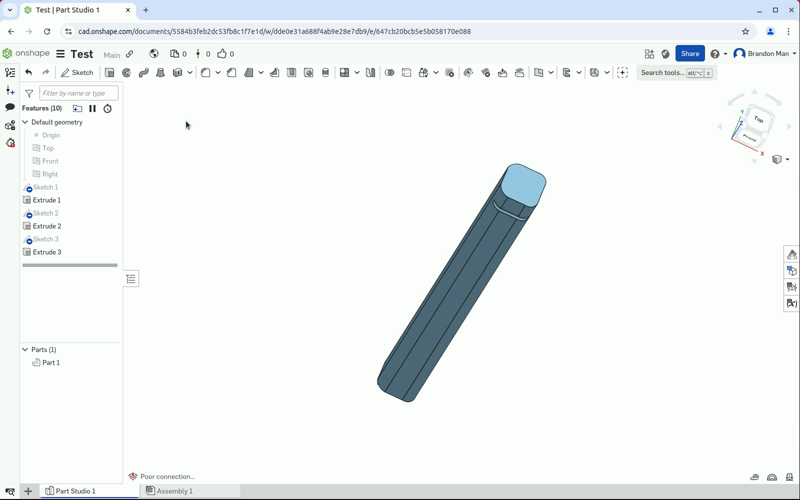
key(up, 2)
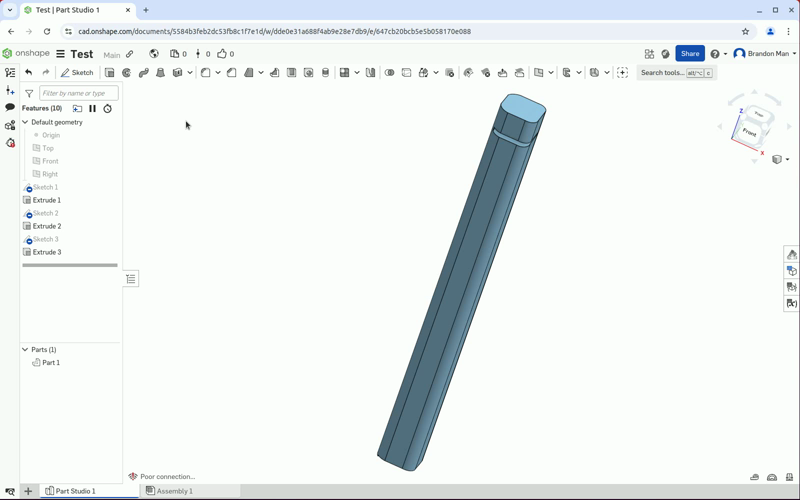
key(left, 2)
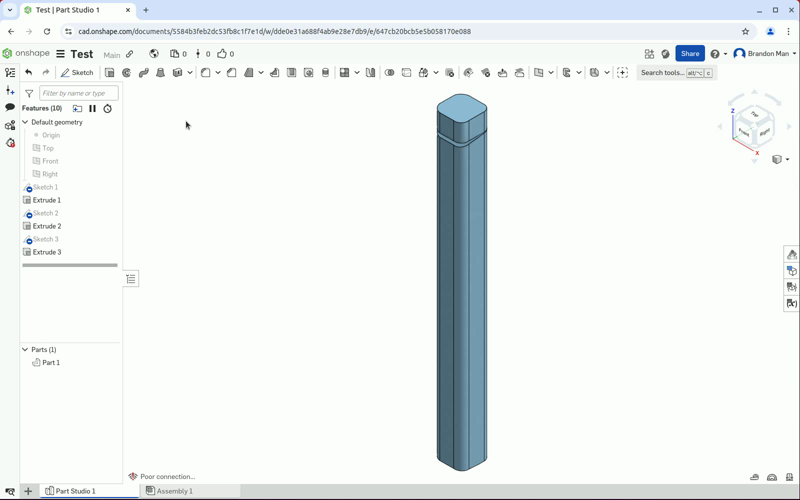
mouse_move(73, 189)
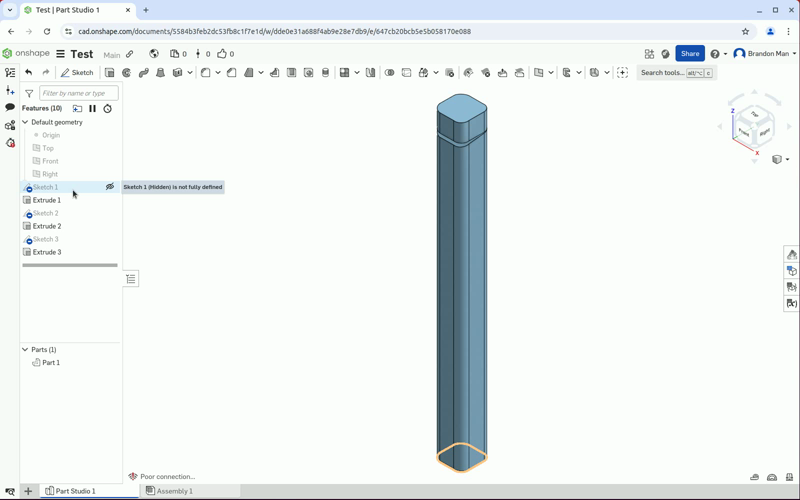
click(73, 189)